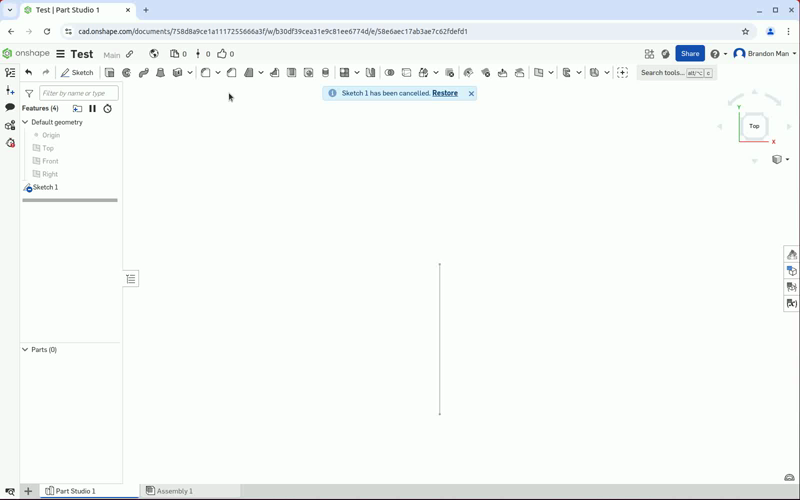
key(shift+h)
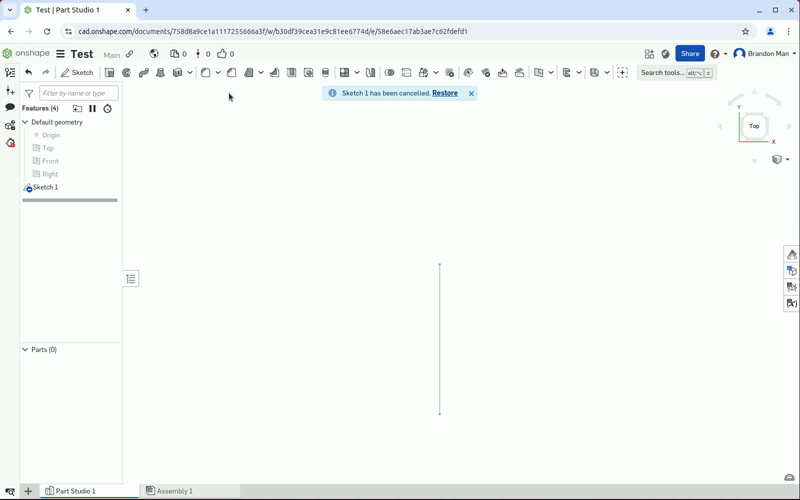
key(shift+s)
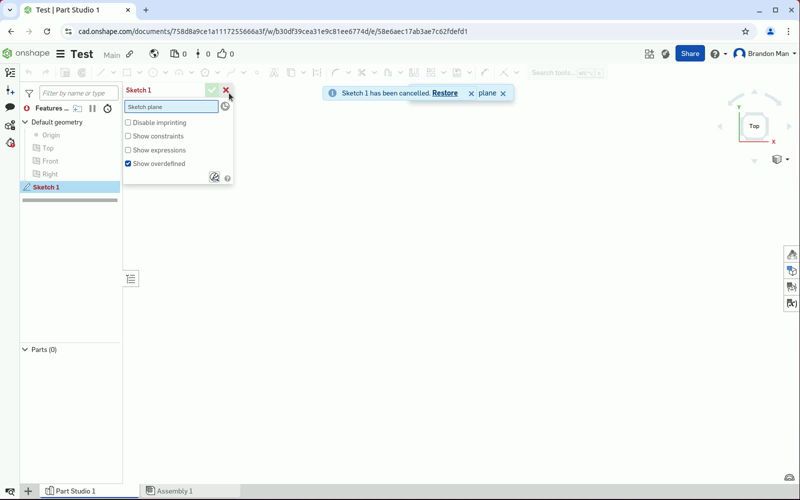
mouse_move(73, 150)
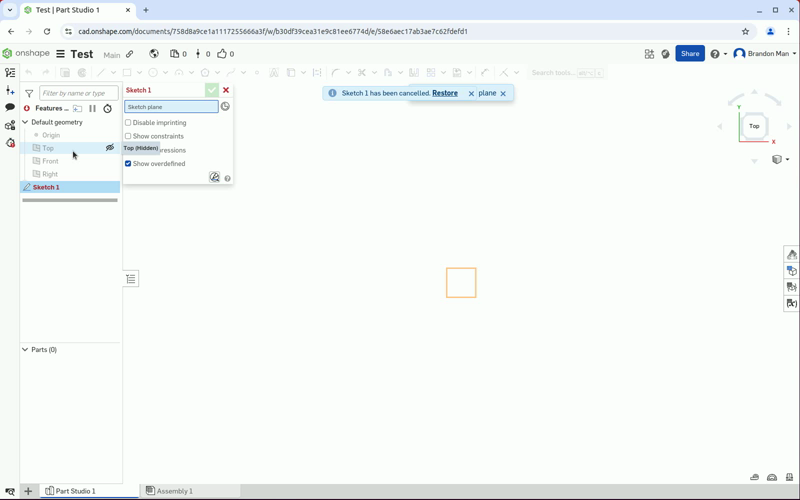
click(73, 150)
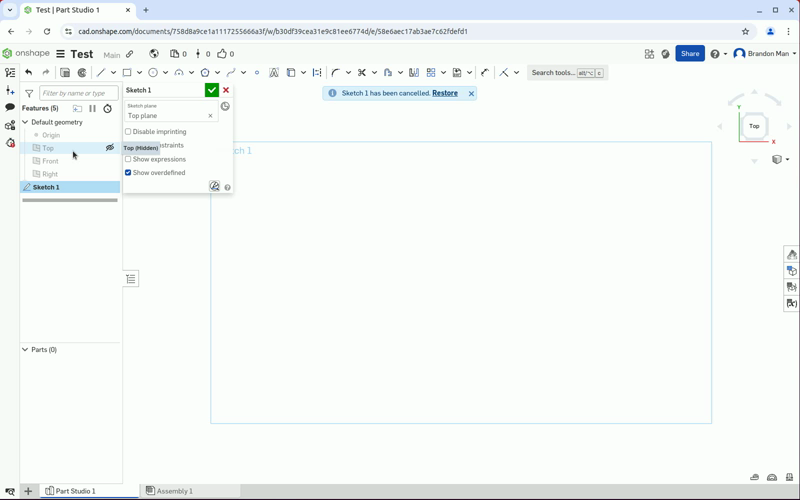
mouse_move(73, 352)
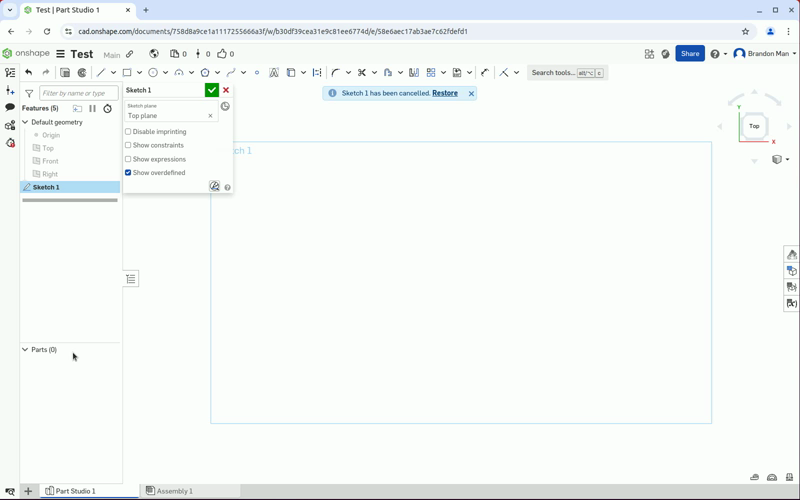
key(y)
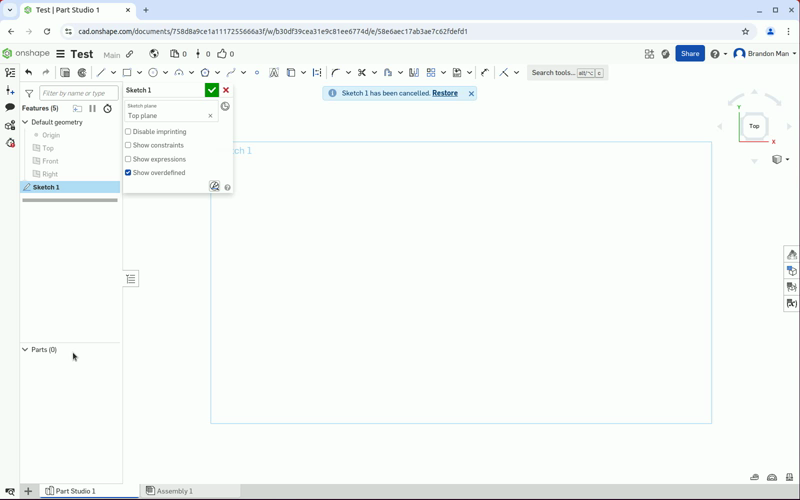
key(l)
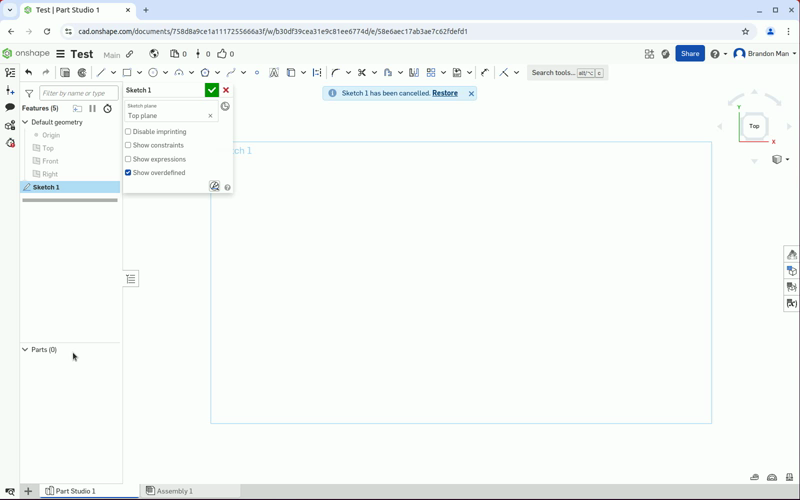
key_down(shift)
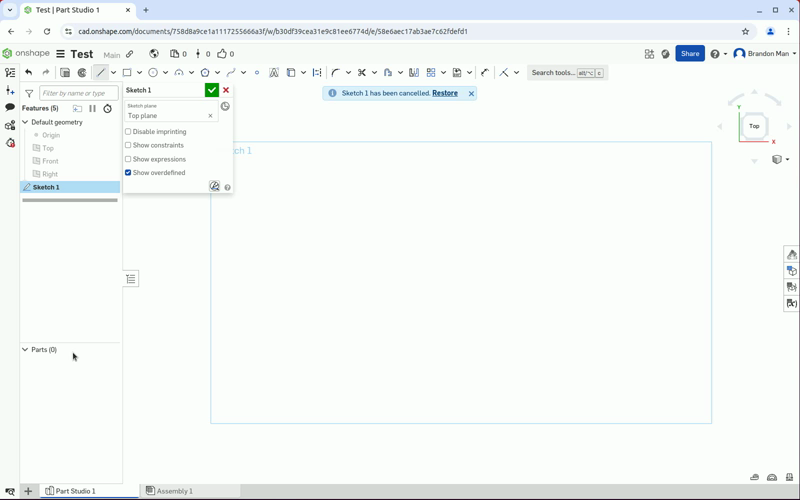
mouse_move(351, 335)
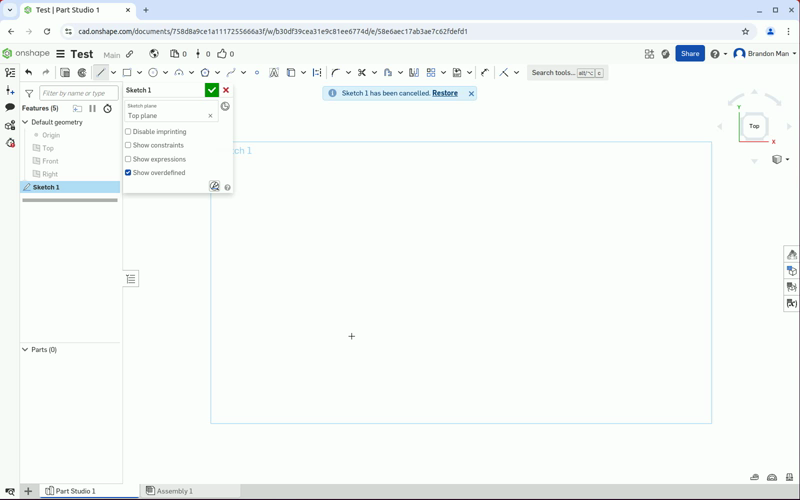
click(351, 335)
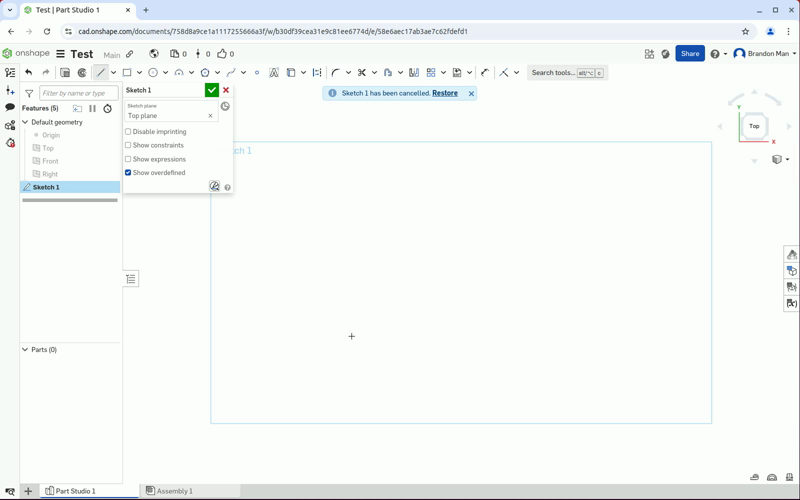
key_up(shift)
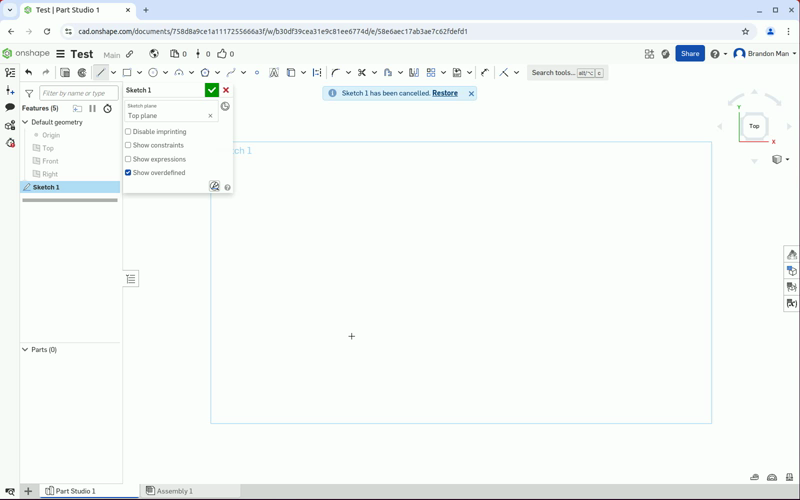
key_down(shift)
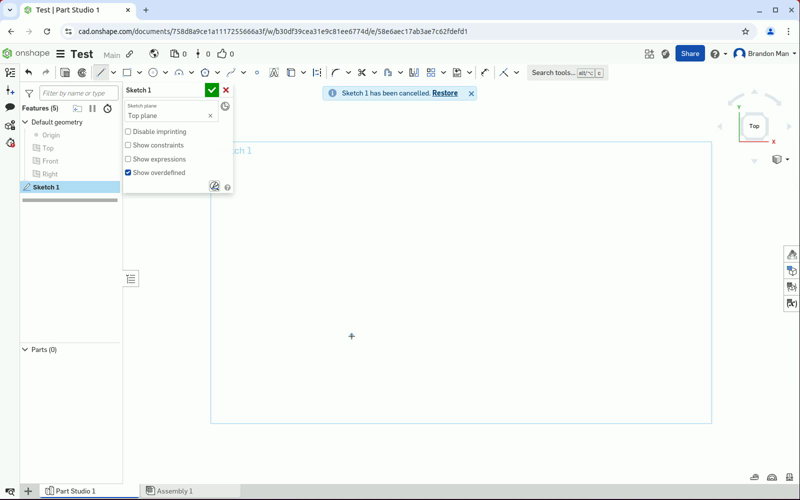
mouse_move(569, 335)
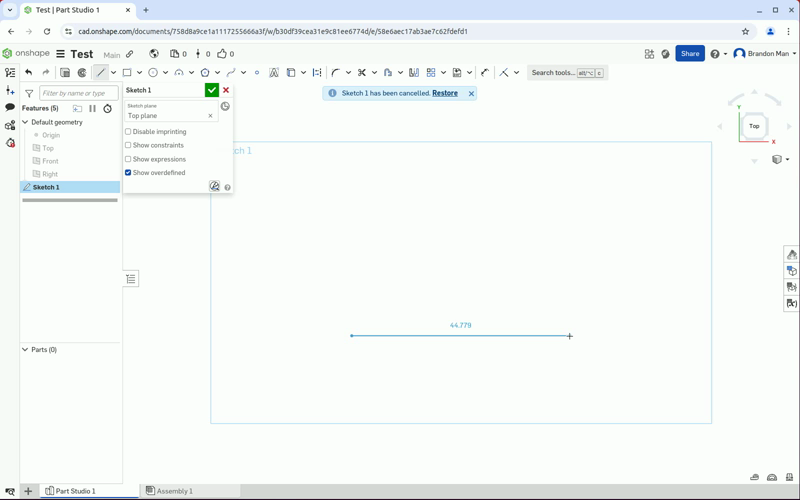
click(569, 335)
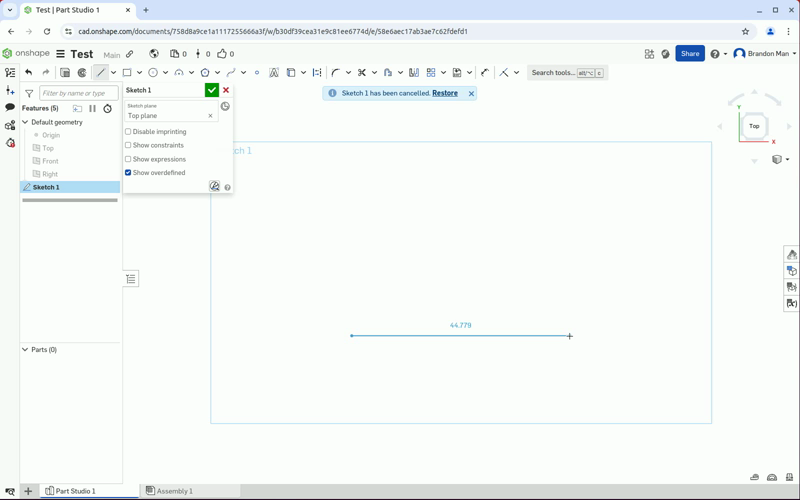
key_up(shift)
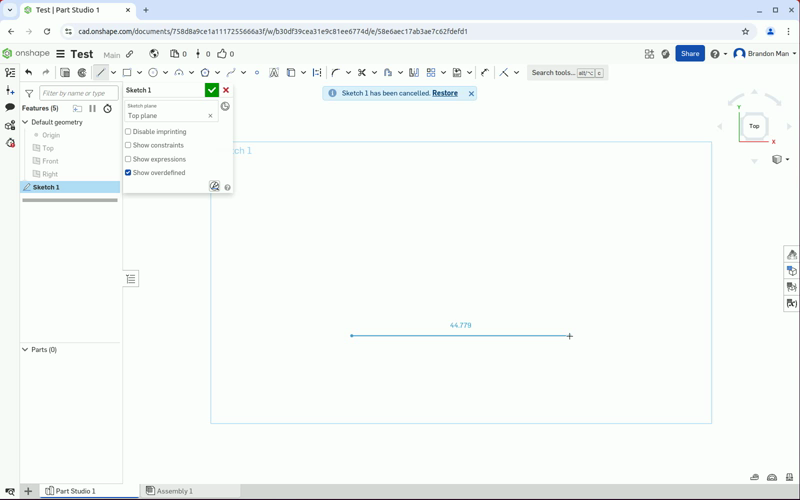
key_down(shift)
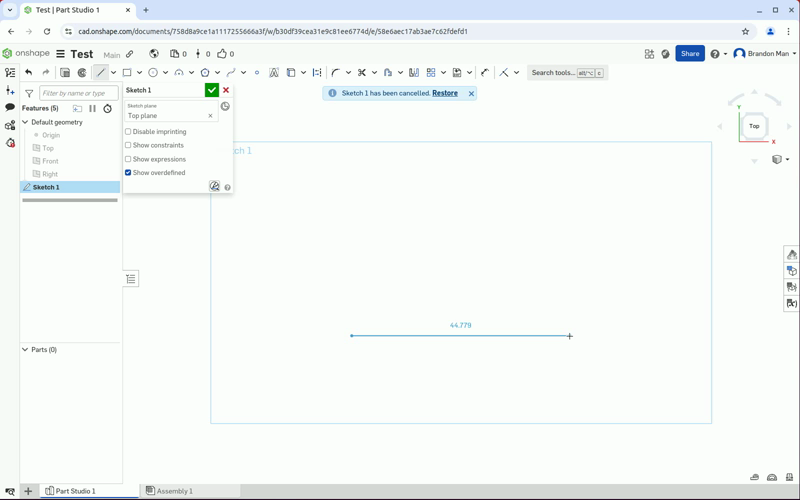
mouse_move(569, 230)
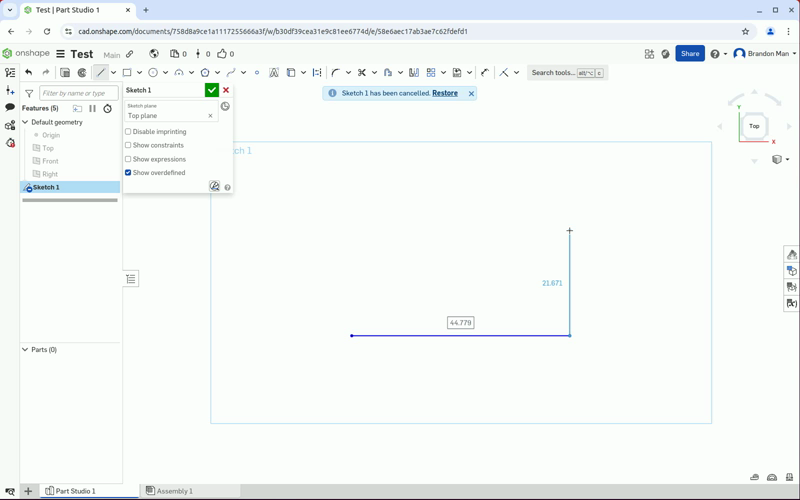
click(569, 230)
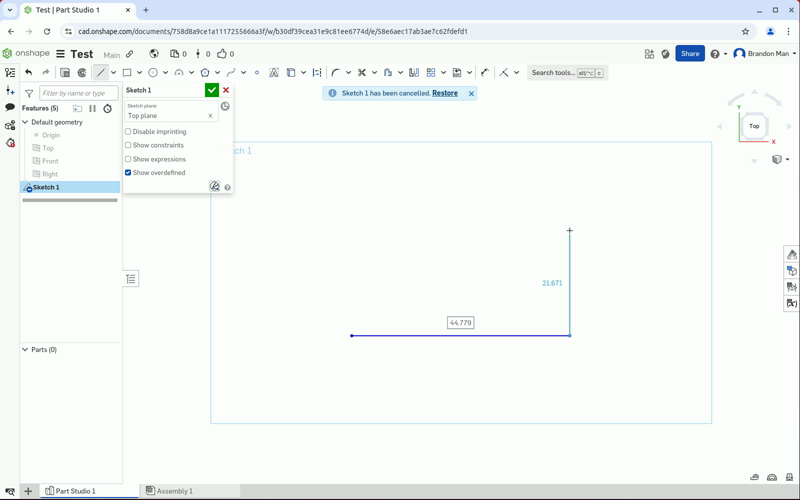
key_up(shift)
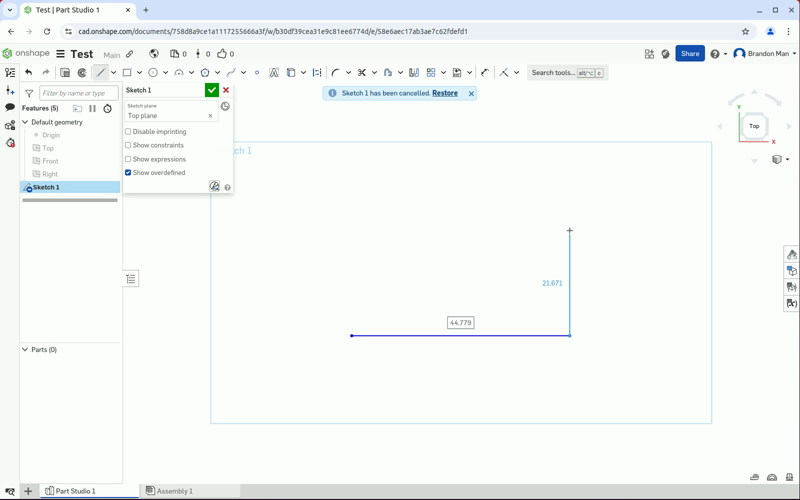
key_down(shift)
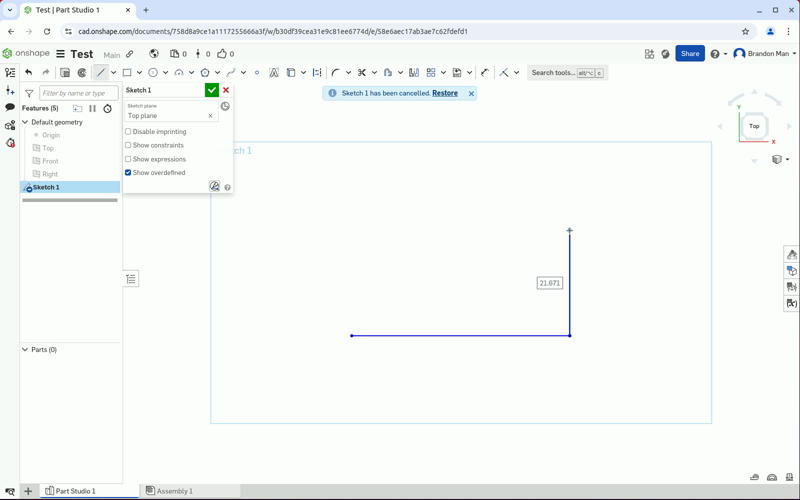
mouse_move(351, 230)
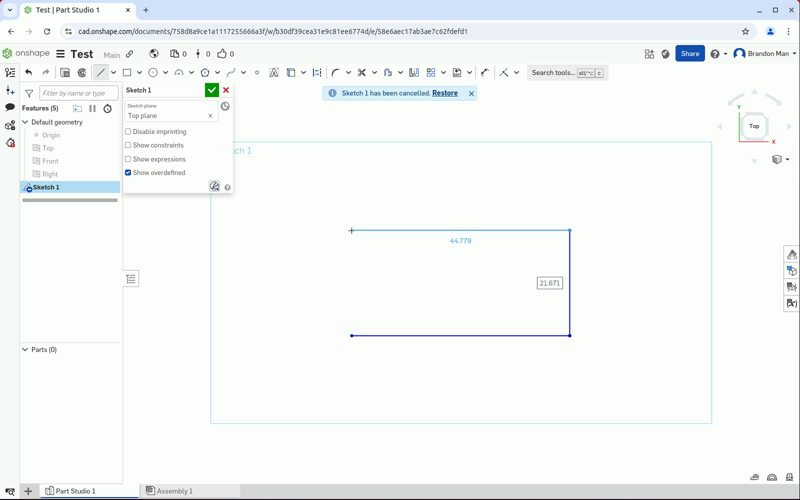
click(351, 230)
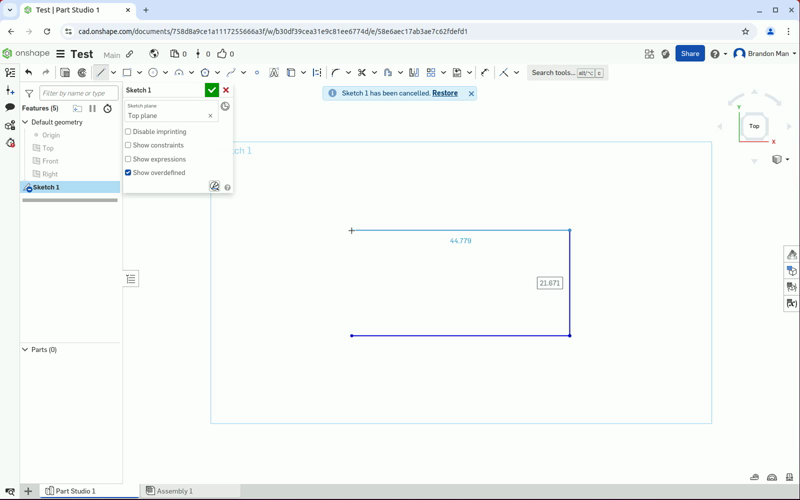
key_up(shift)
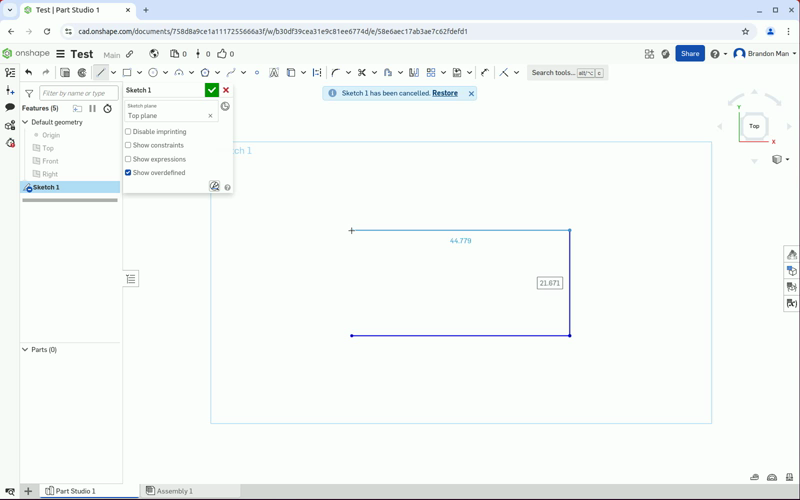
key_down(shift)
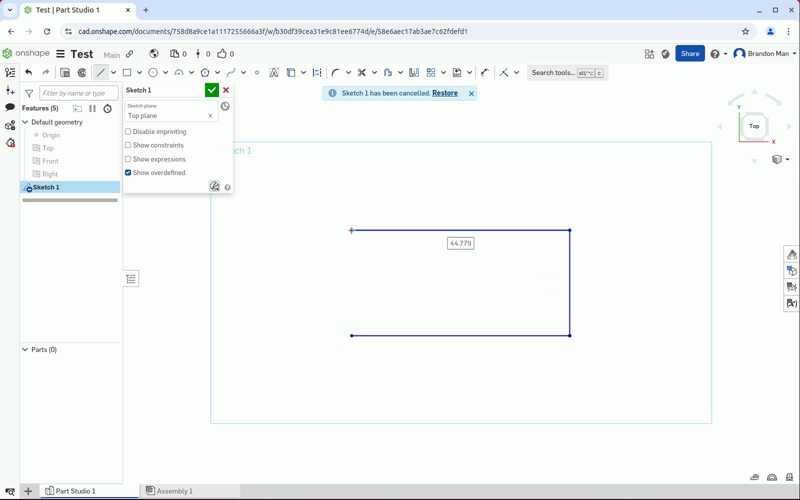
mouse_move(351, 335)
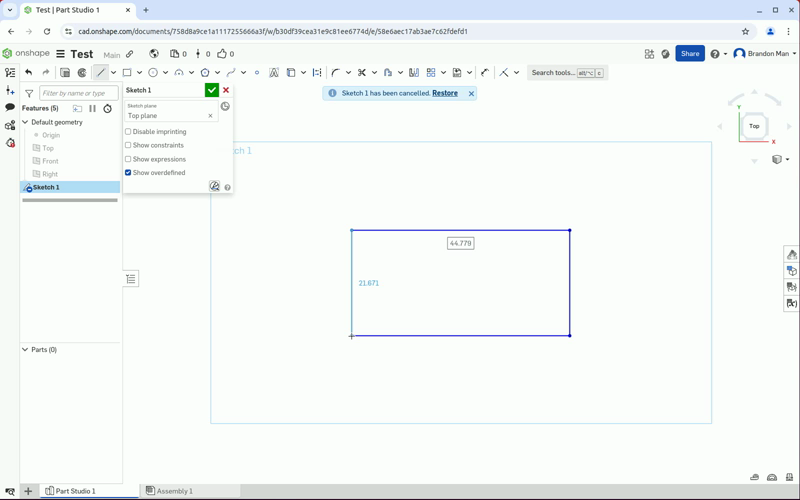
key_up(shift)
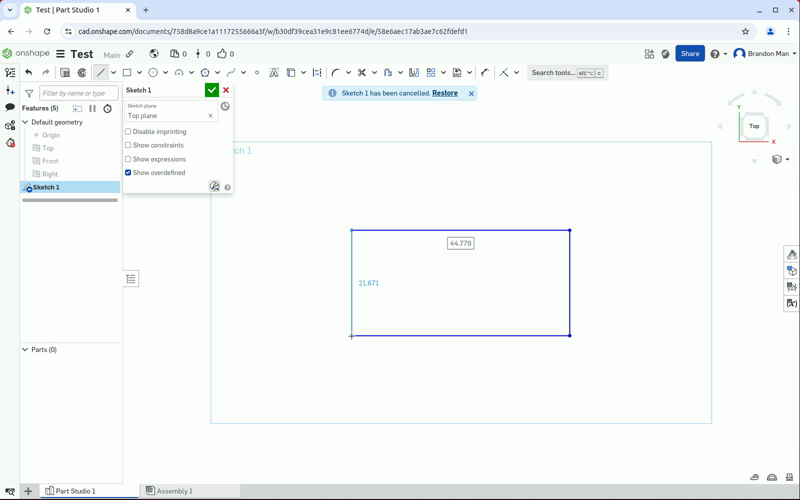
click(351, 335)
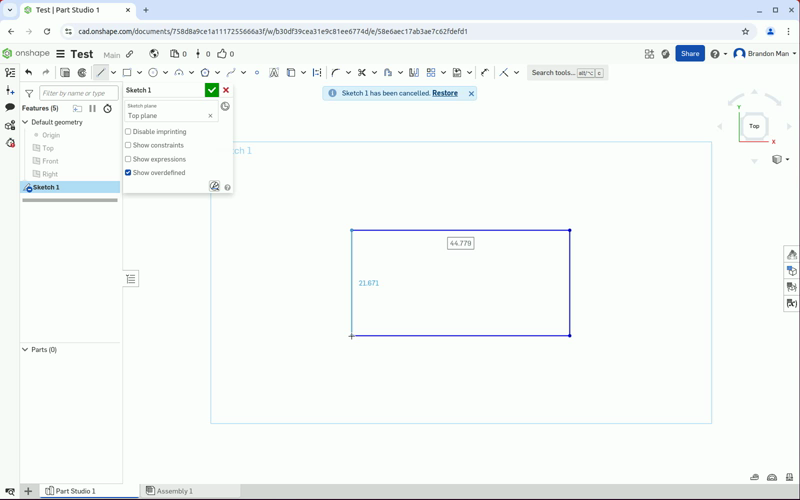
key(esc)
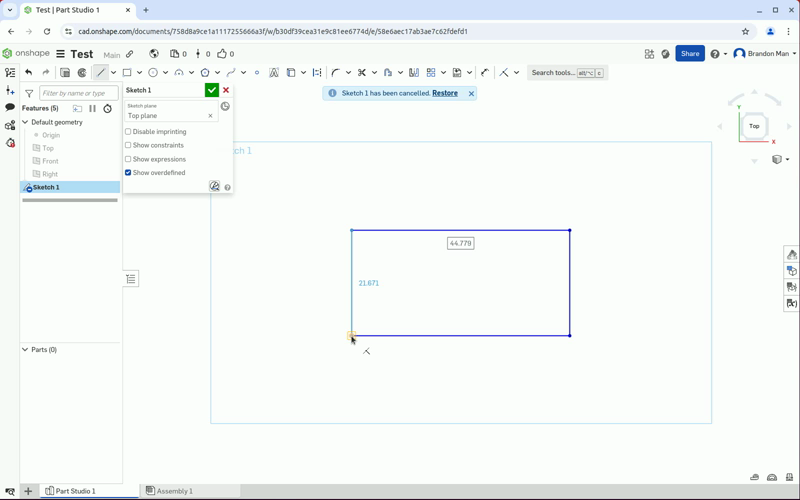
mouse_move(453, 277)
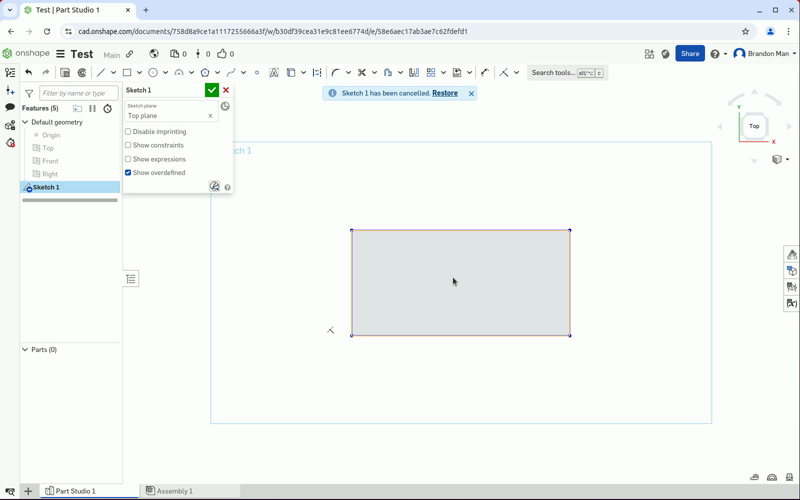
click(453, 277)
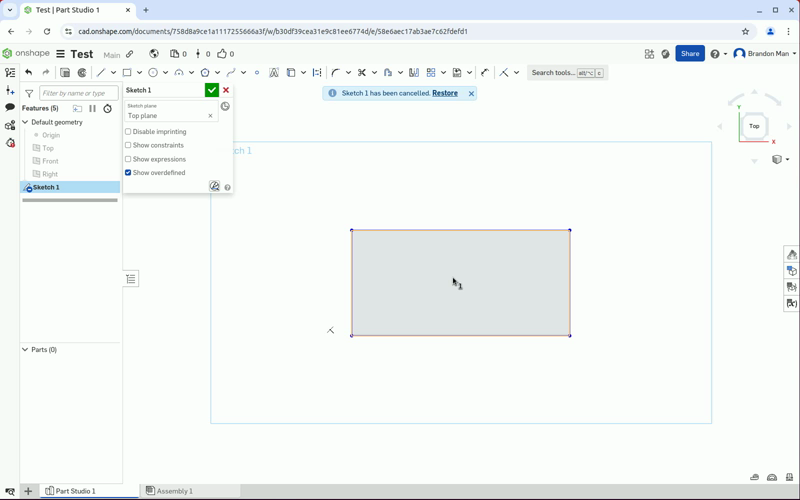
mouse_move(73, 352)
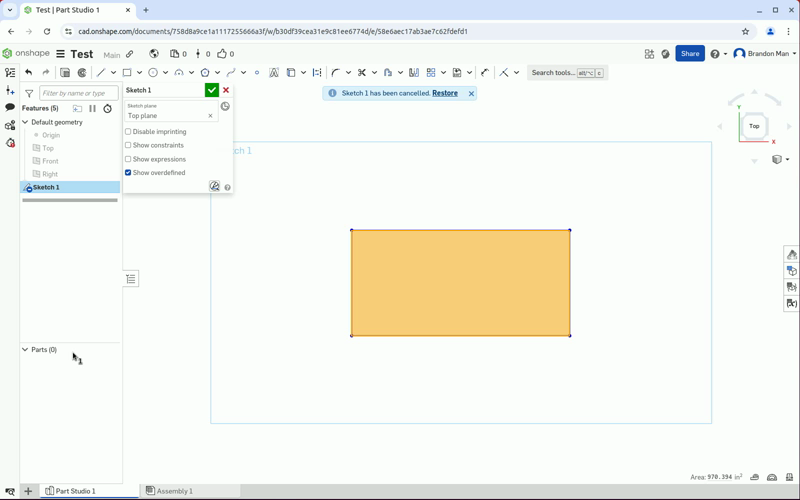
key(shift+y)
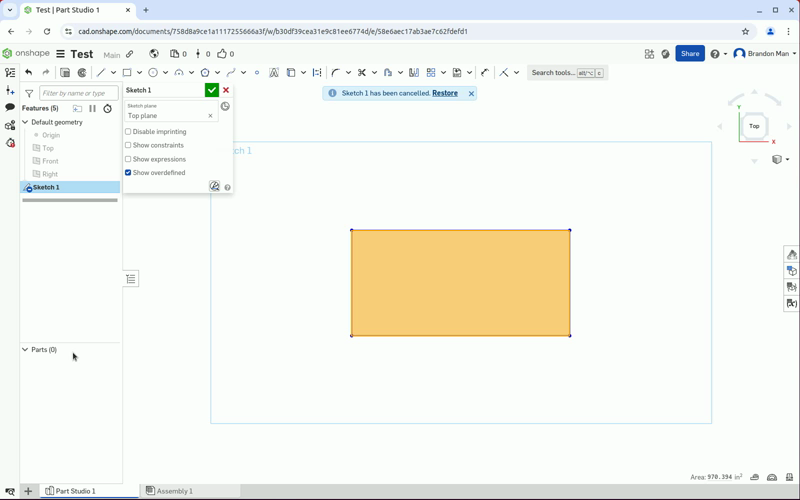
key(shift+e)
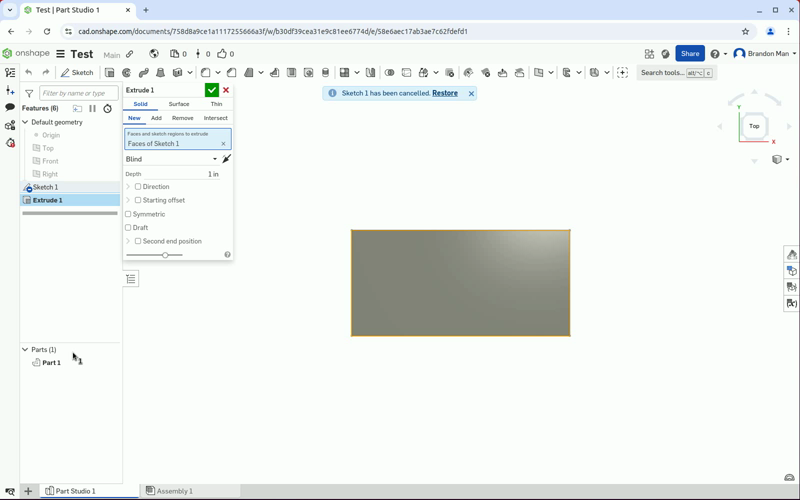
mouse_move(143, 106)
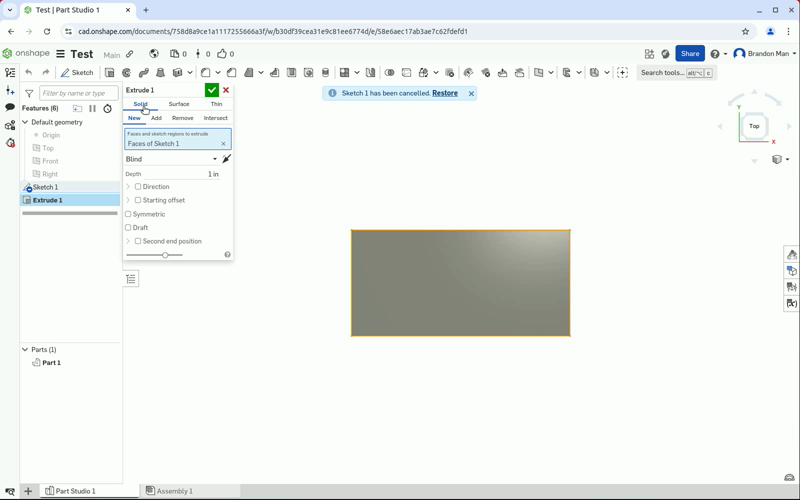
click(143, 106)
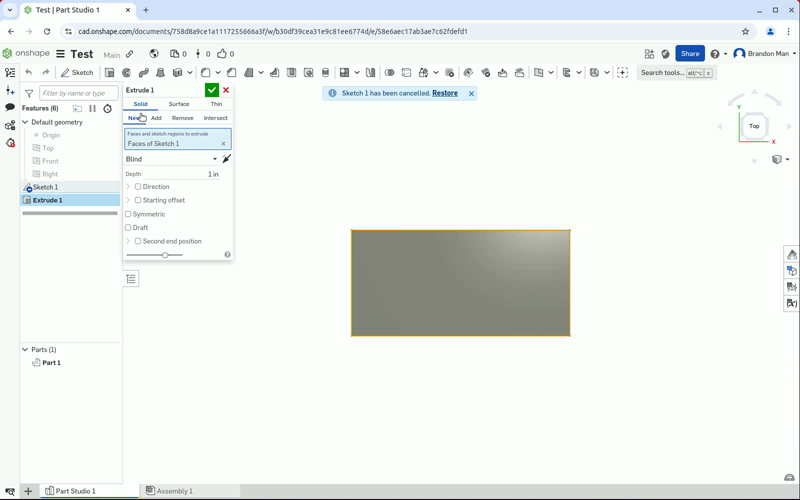
mouse_move(137, 120)
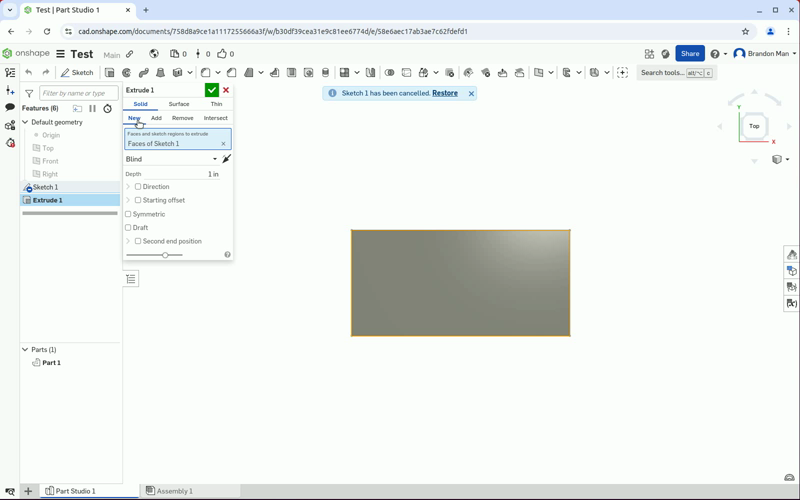
click(137, 120)
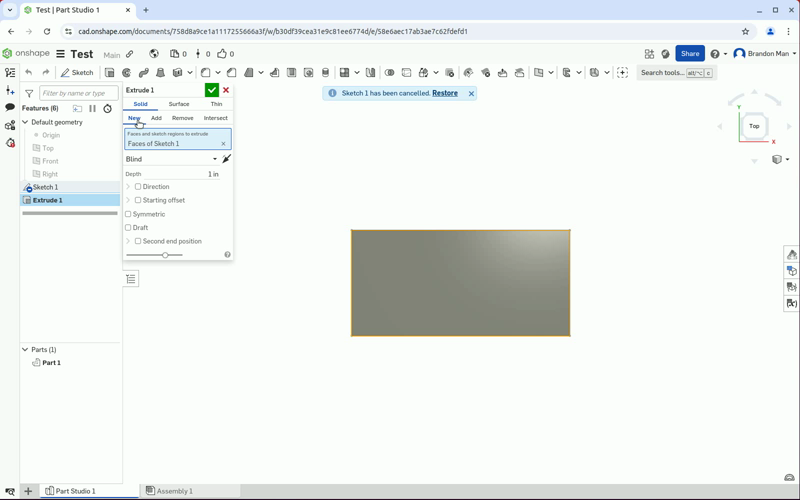
key(tab, 4)
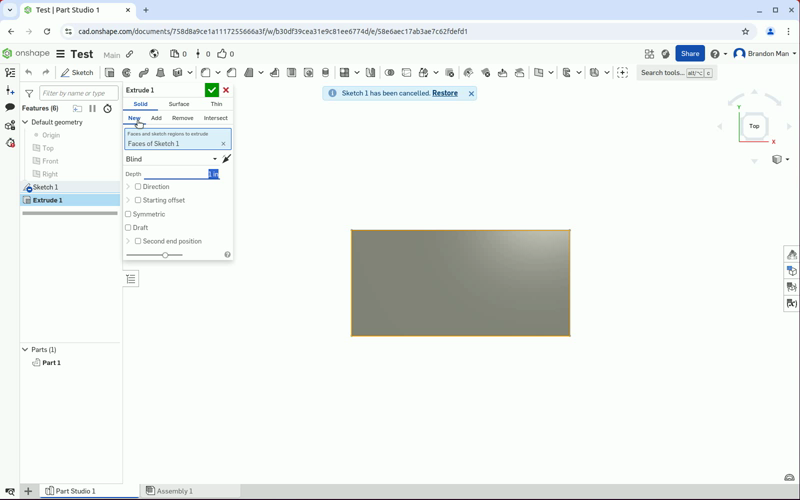
text(4.574)
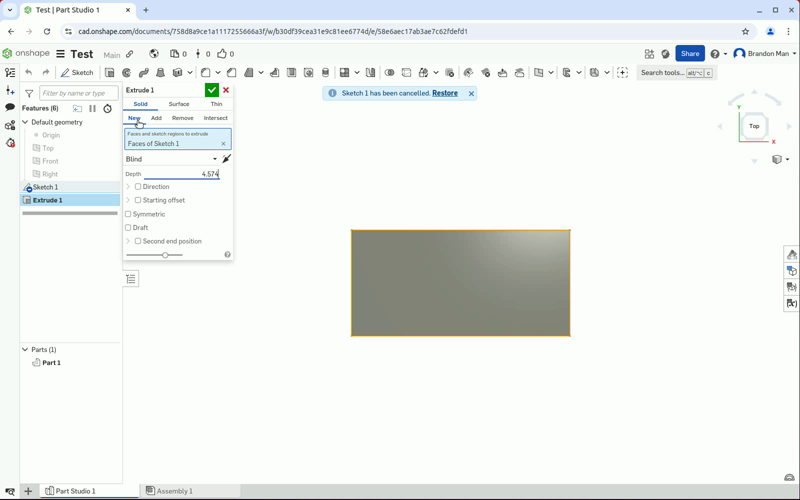
key(enter)
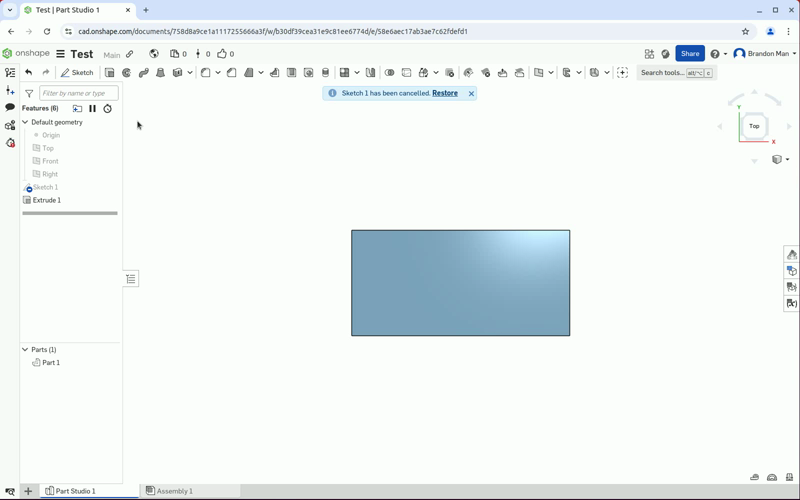
key(shift+h)
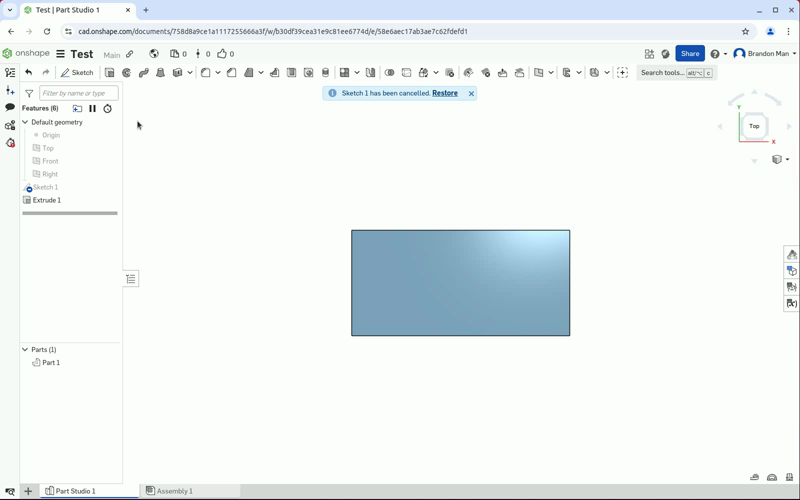
key(shift+h)
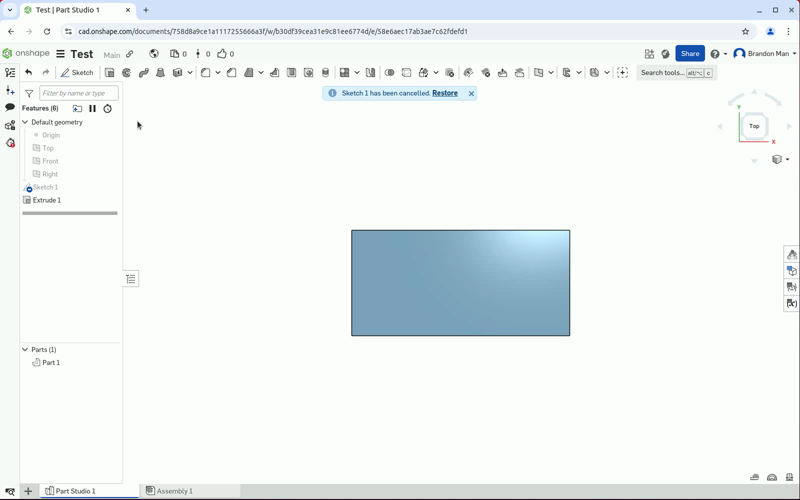
mouse_move(73, 189)
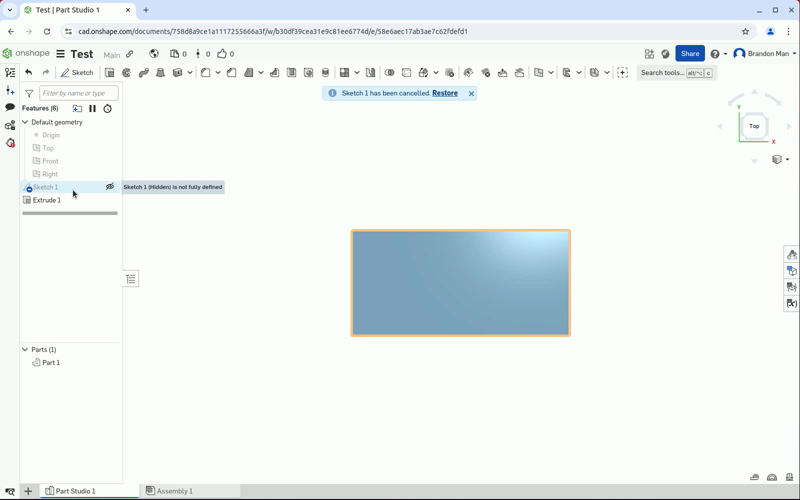
click(73, 189)
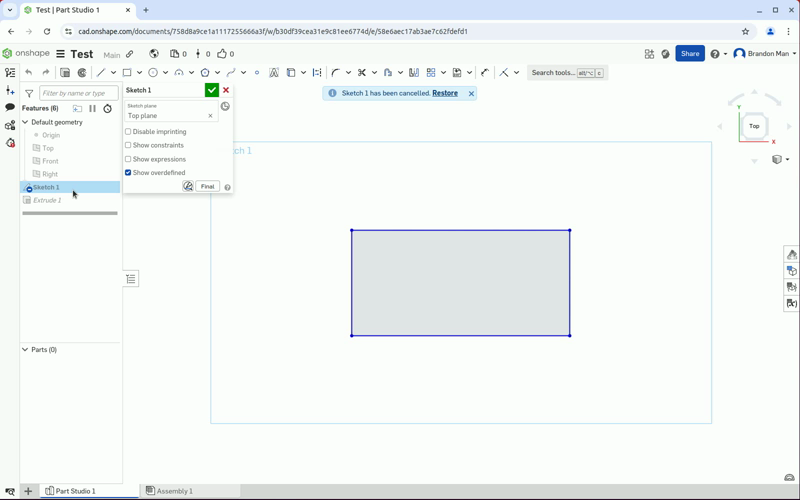
mouse_move(229, 92)
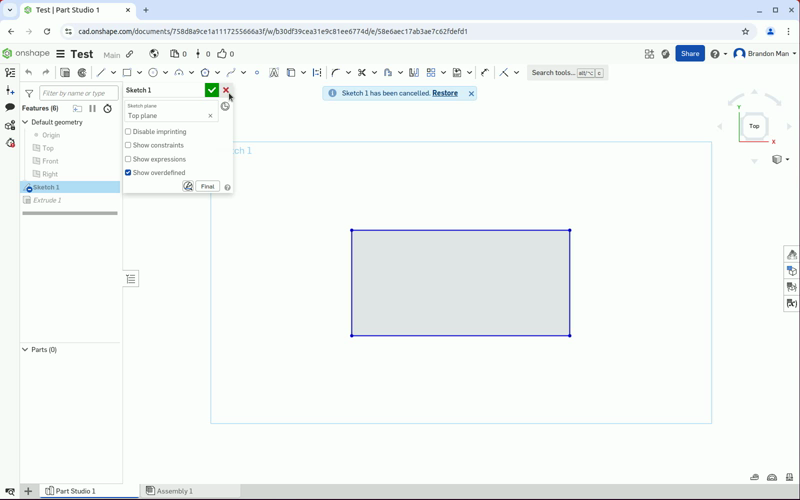
click(229, 92)
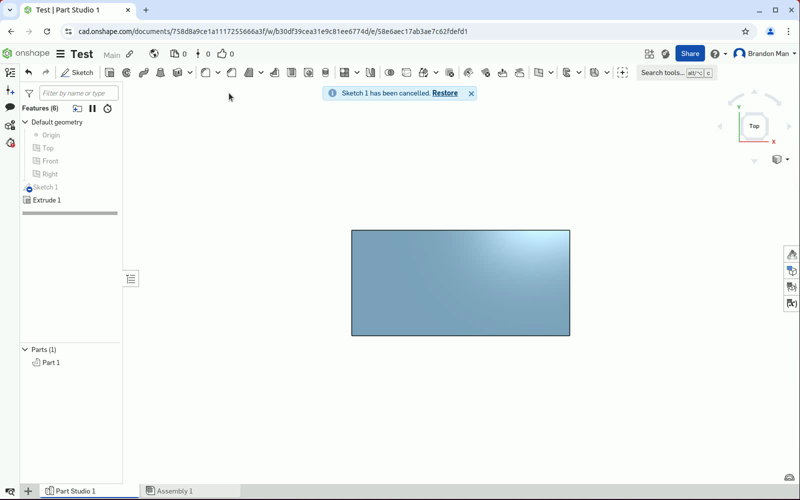
mouse_move(73, 352)
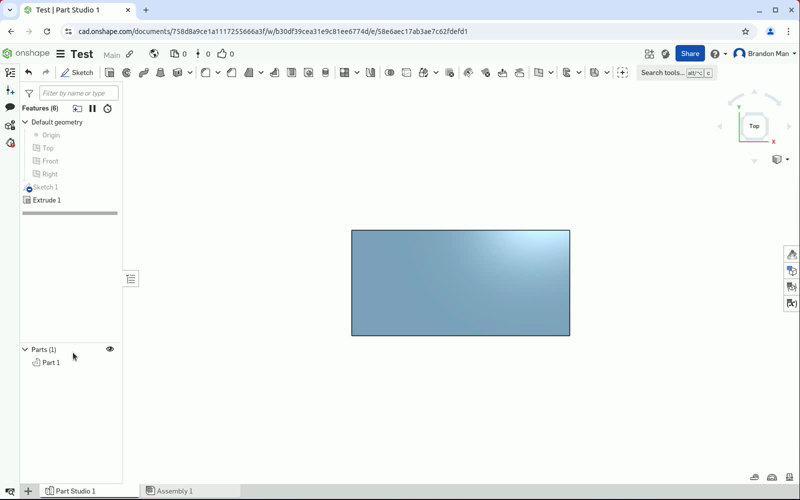
key(y)
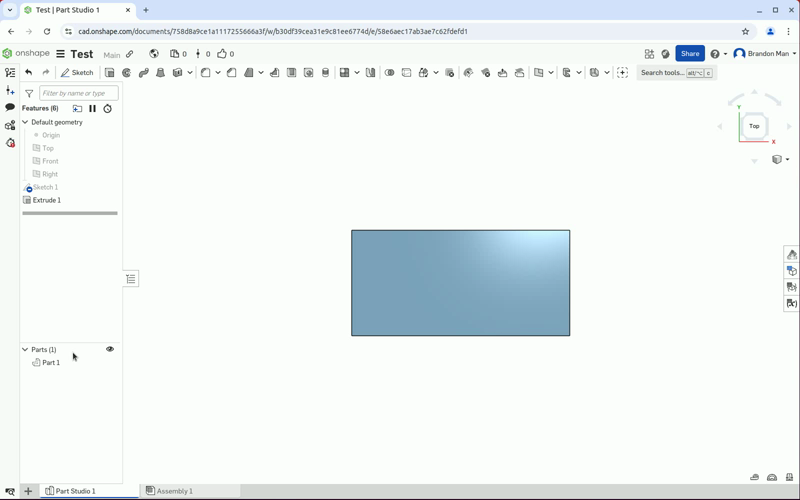
key(shift+p)
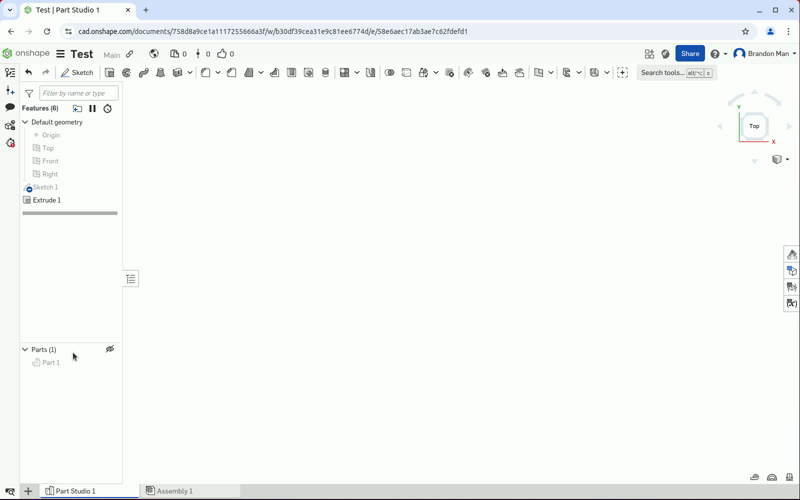
key(space)
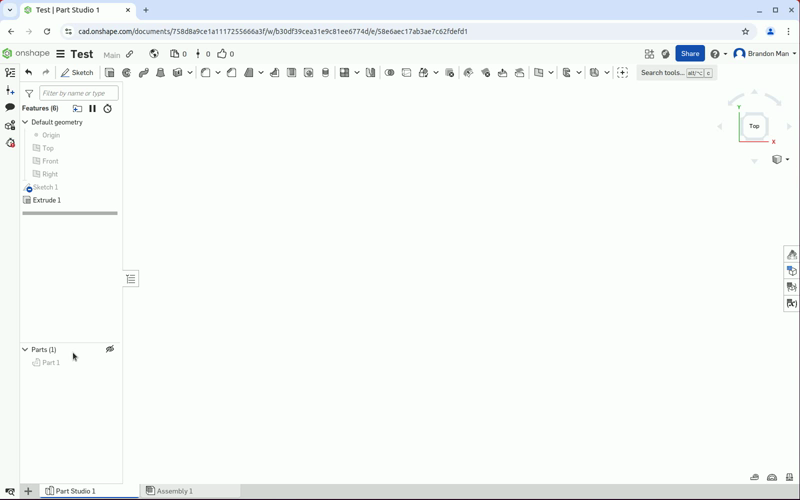
key_down(shift)
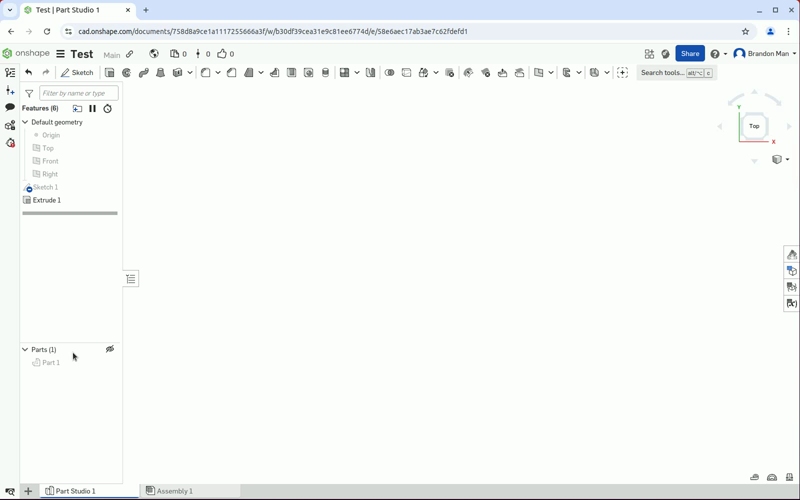
key(up)
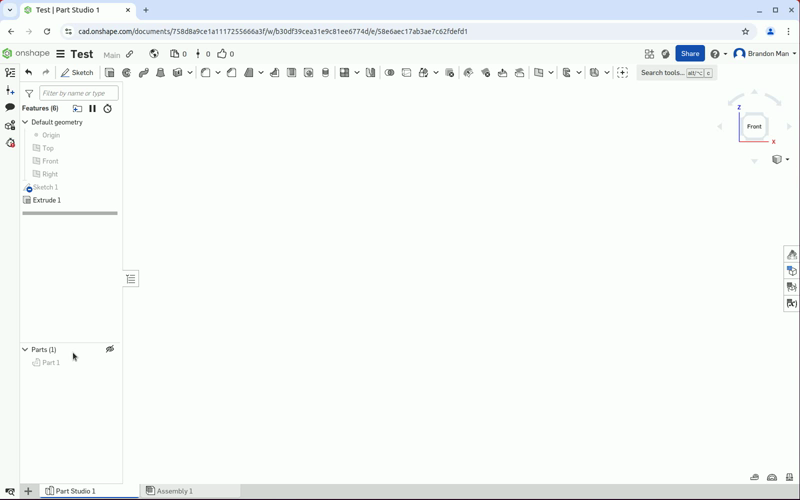
key_up(shift)
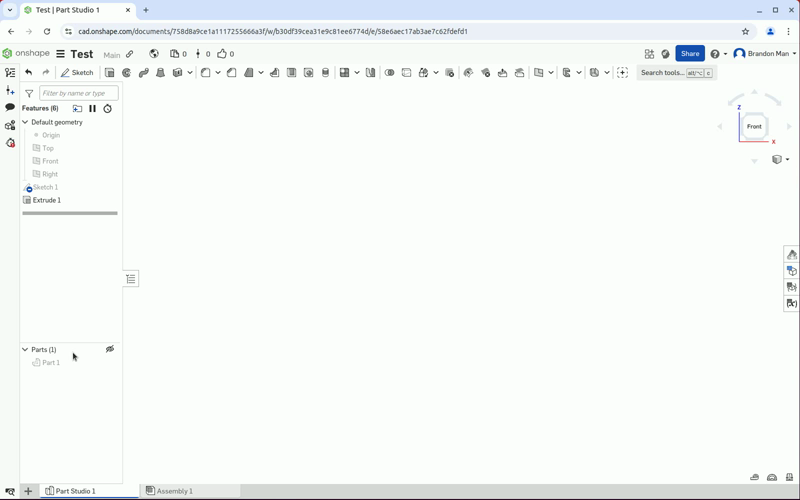
key(space)
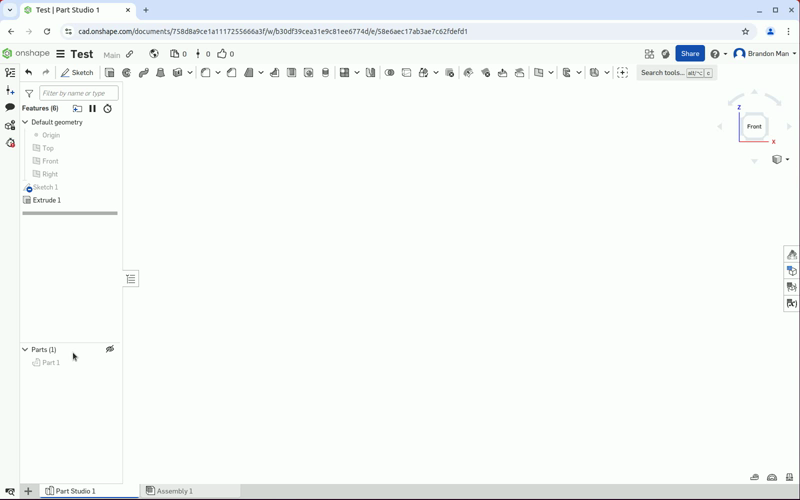
key_down(shift)
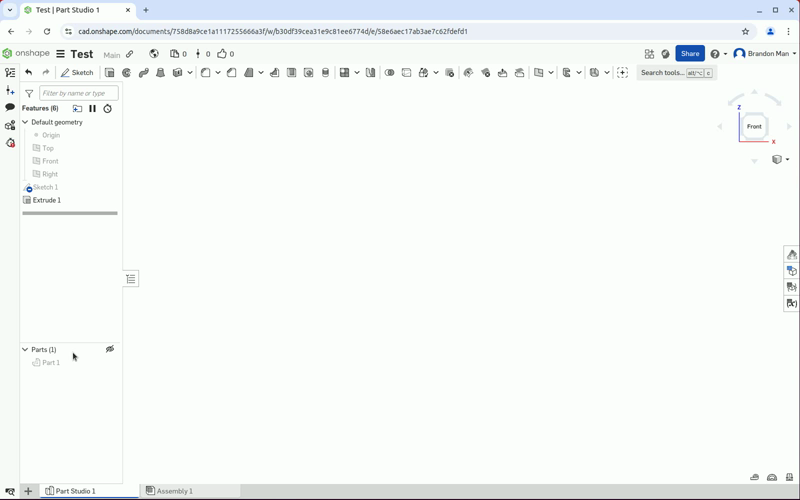
key(left)
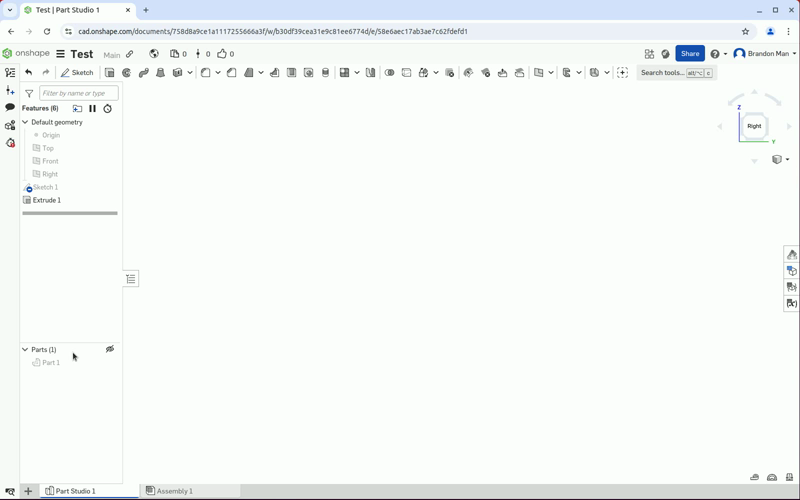
key_up(shift)
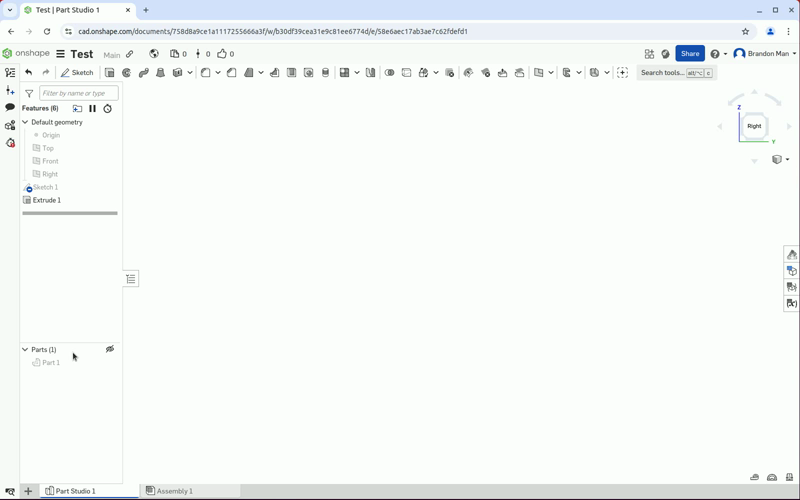
mouse_move(73, 352)
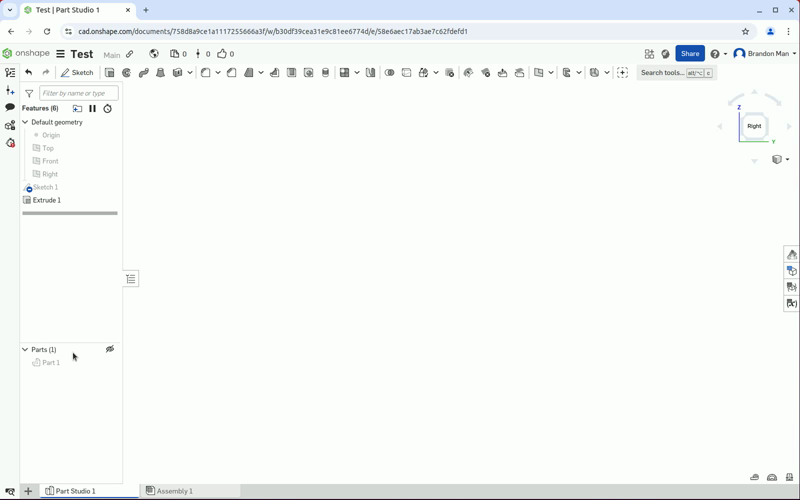
key(shift+y)
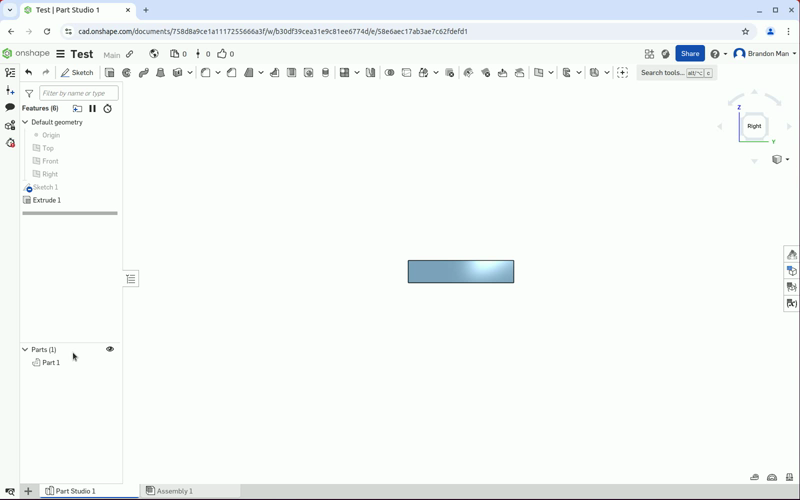
mouse_move(541, 75)
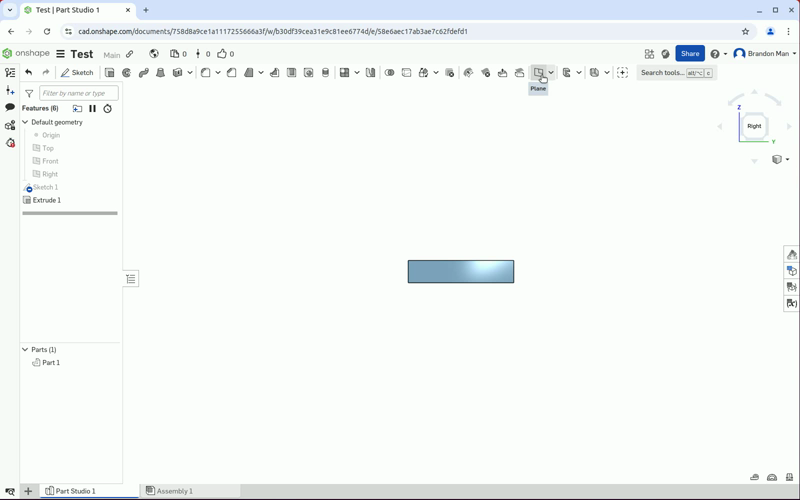
click(541, 75)
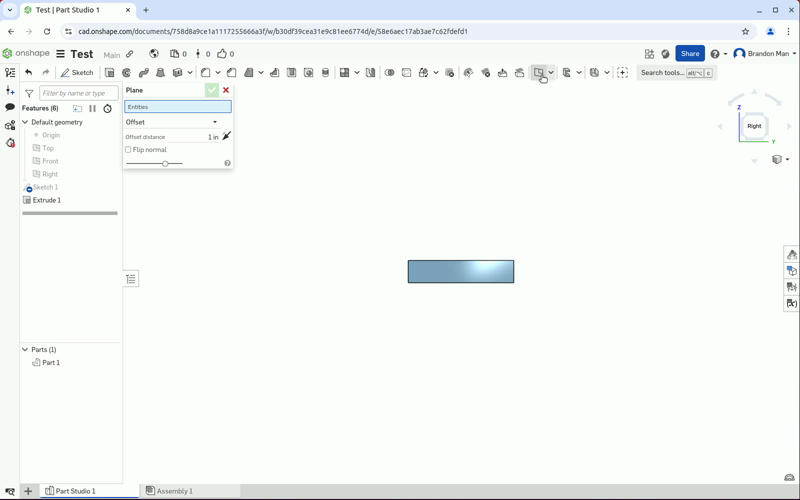
mouse_move(73, 176)
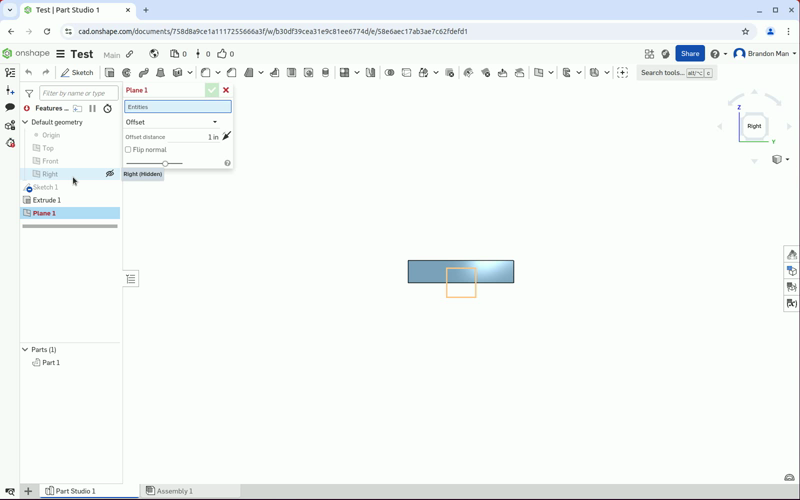
click(73, 176)
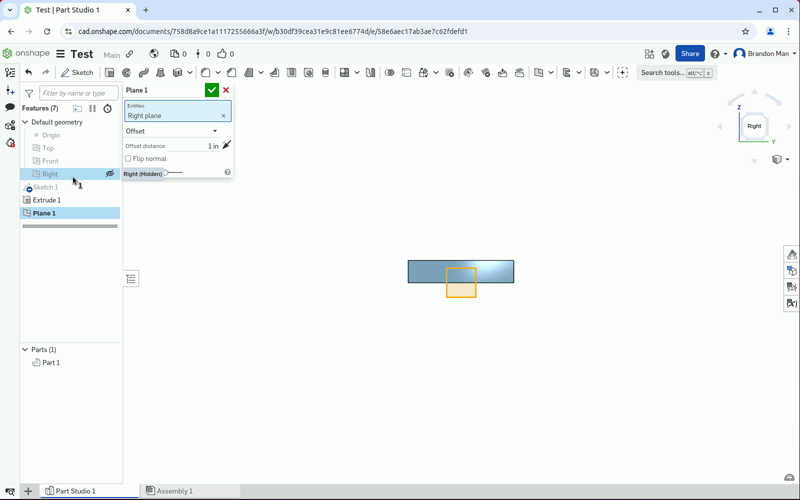
key(tab, 2)
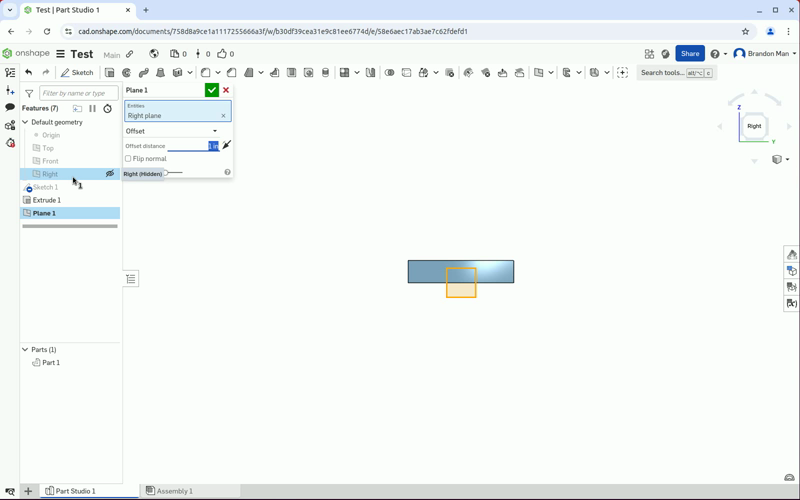
text(22.4)
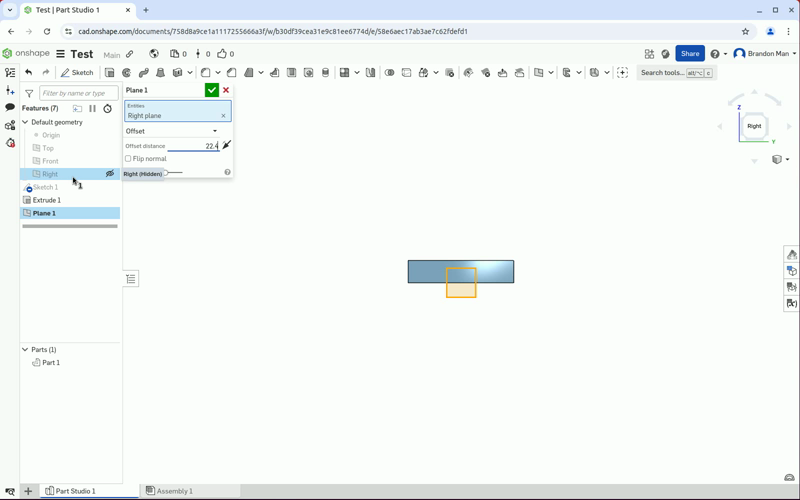
key(enter, 2)
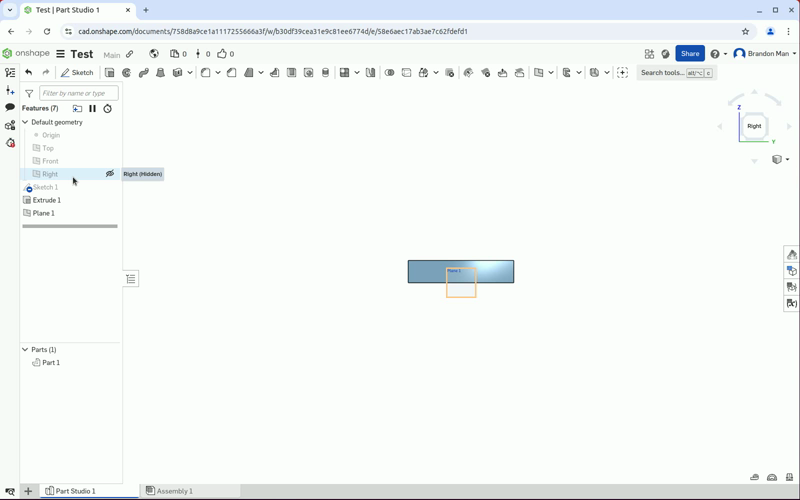
key(shift+s)
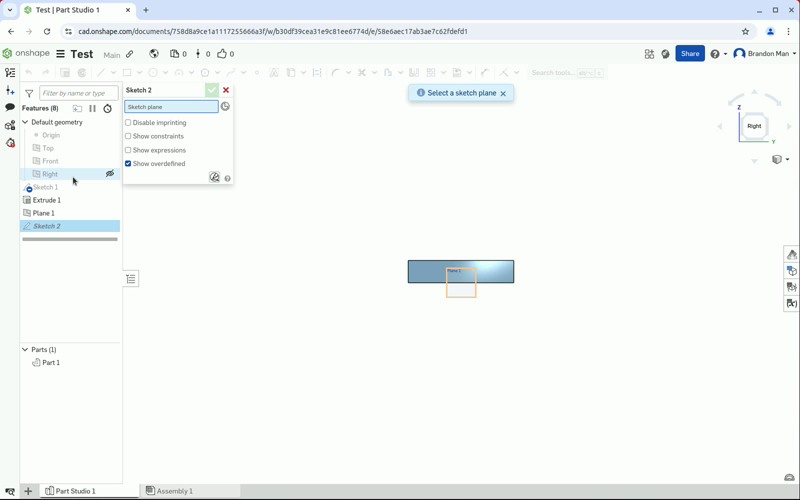
mouse_move(73, 215)
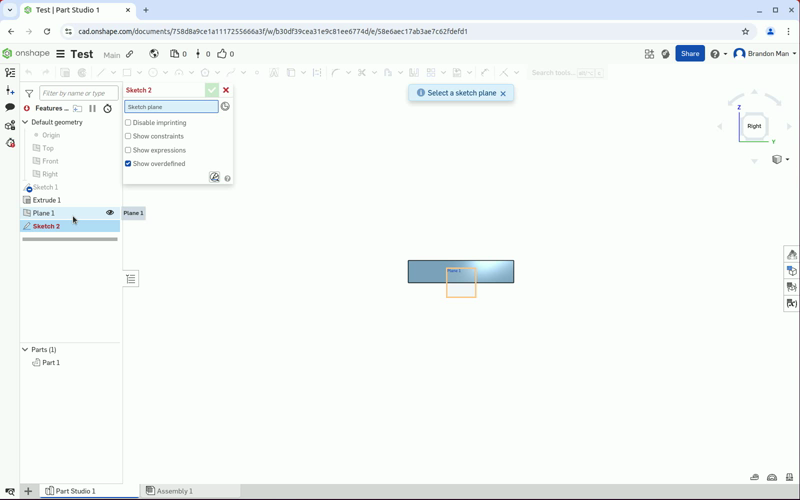
click(73, 215)
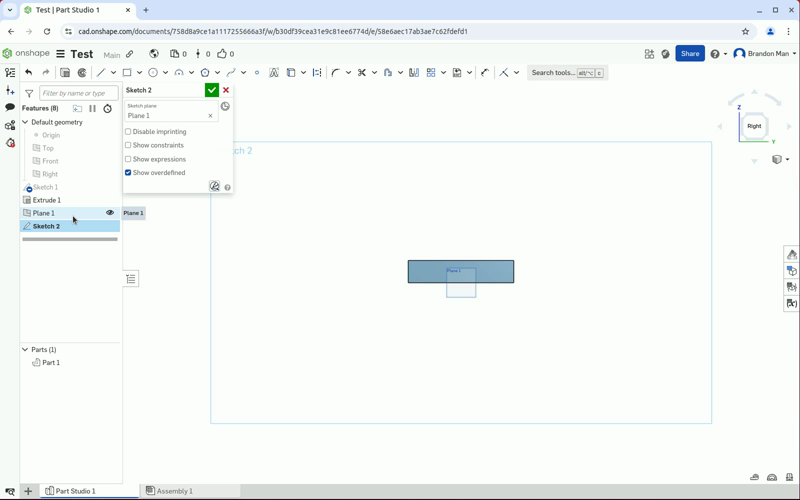
mouse_move(73, 352)
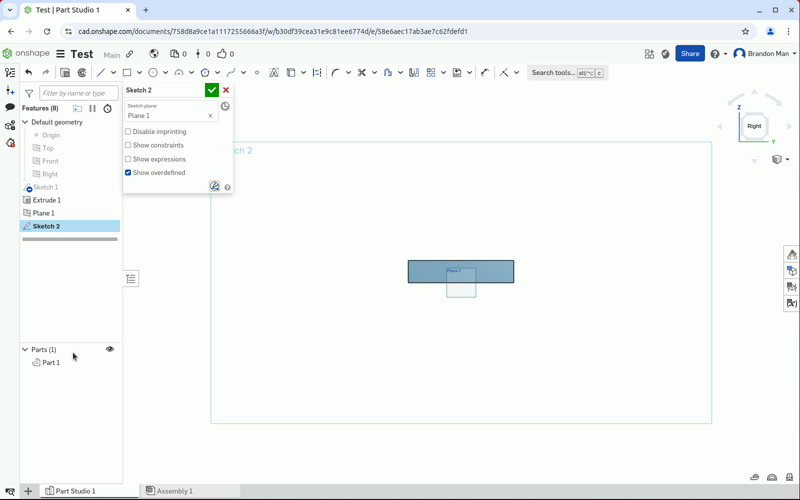
key(y)
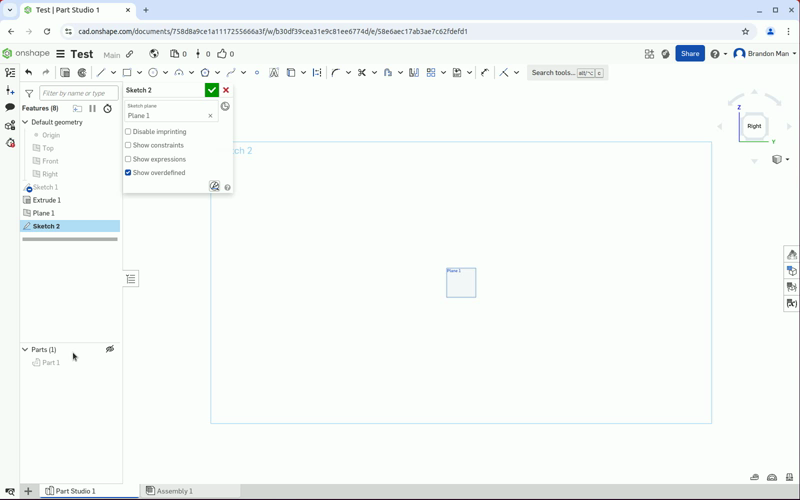
key(l)
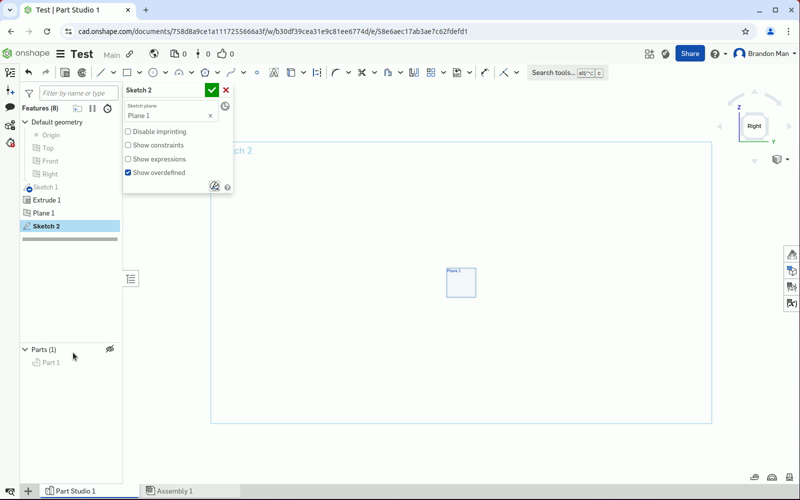
key_down(shift)
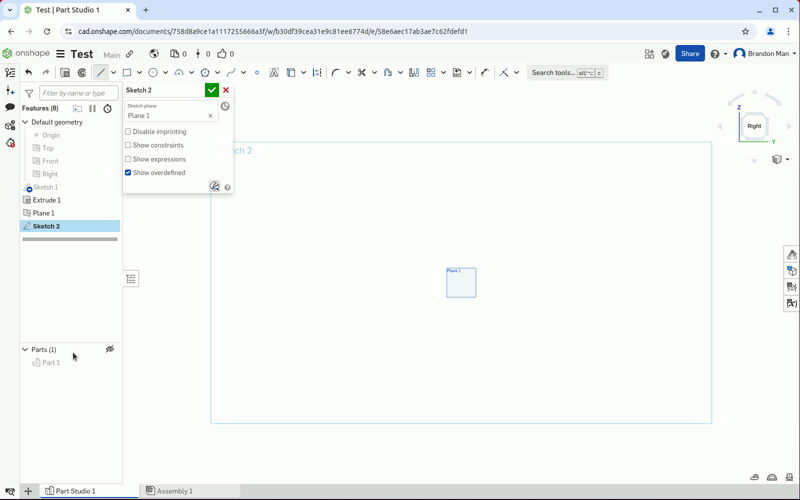
mouse_move(407, 282)
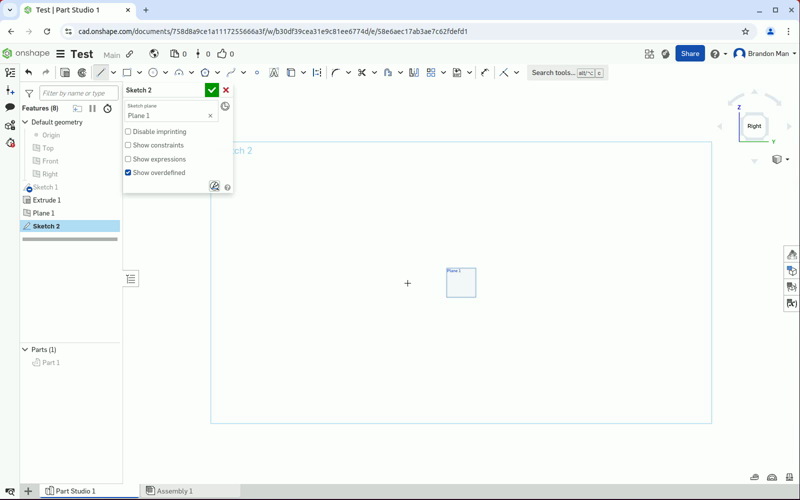
click(407, 282)
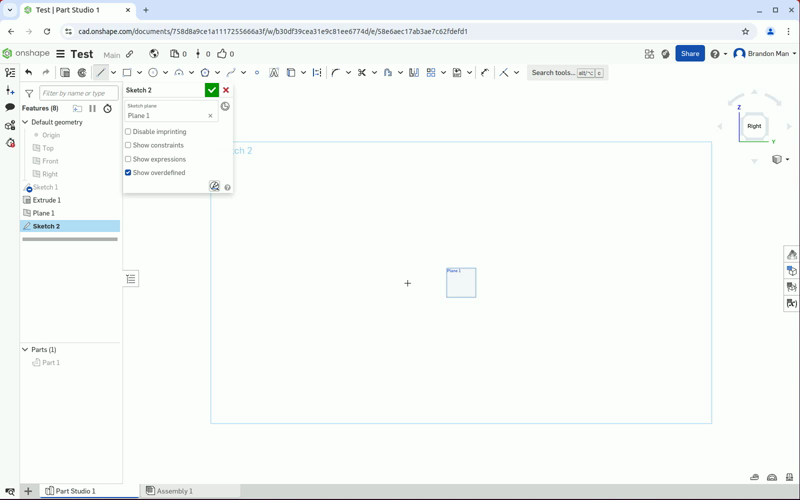
key_up(shift)
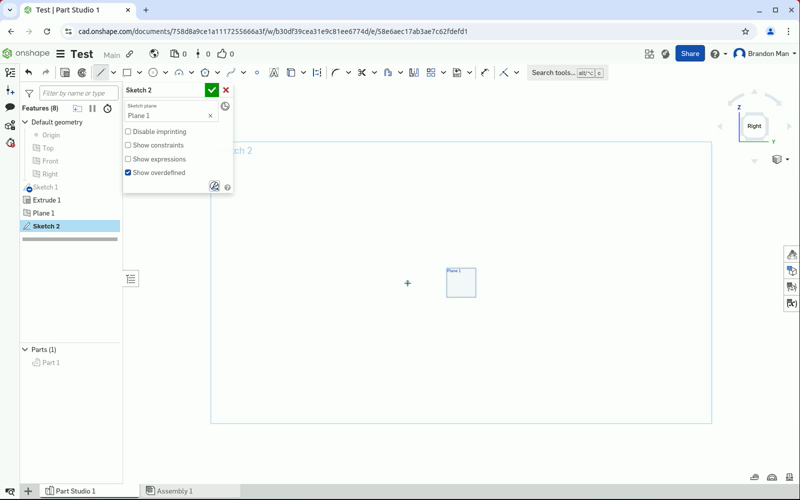
key_down(shift)
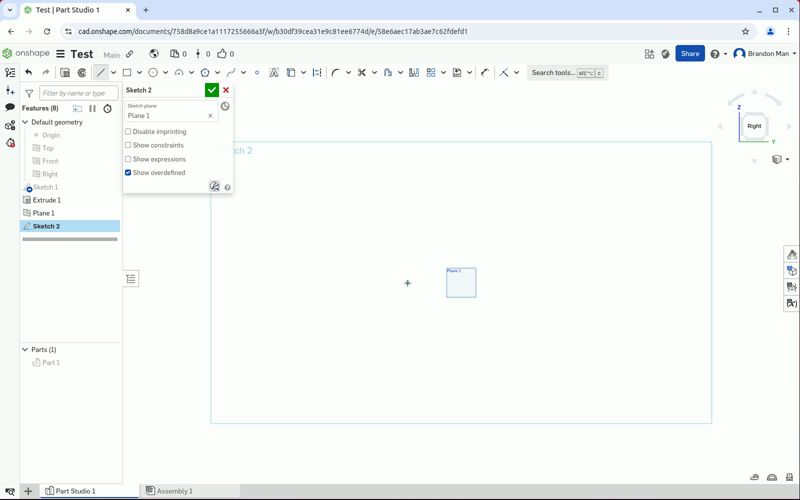
mouse_move(513, 282)
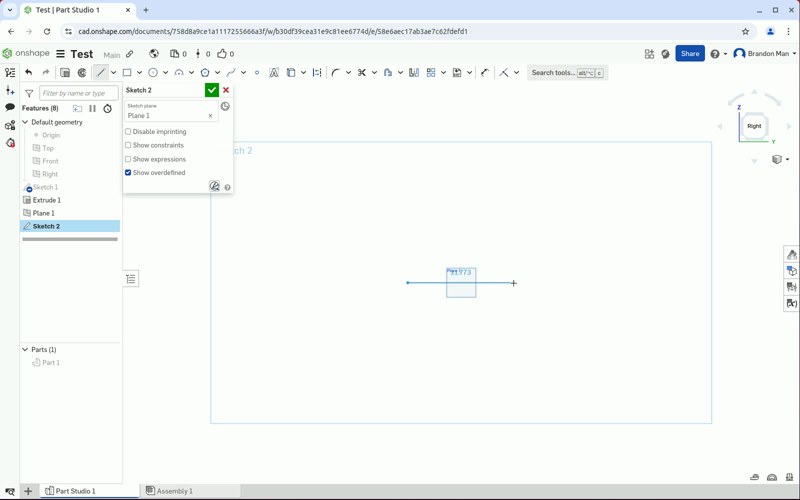
click(513, 282)
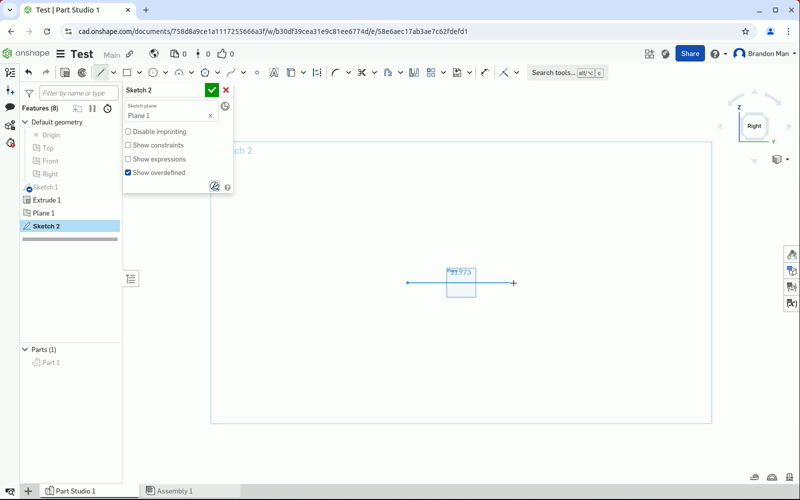
key_up(shift)
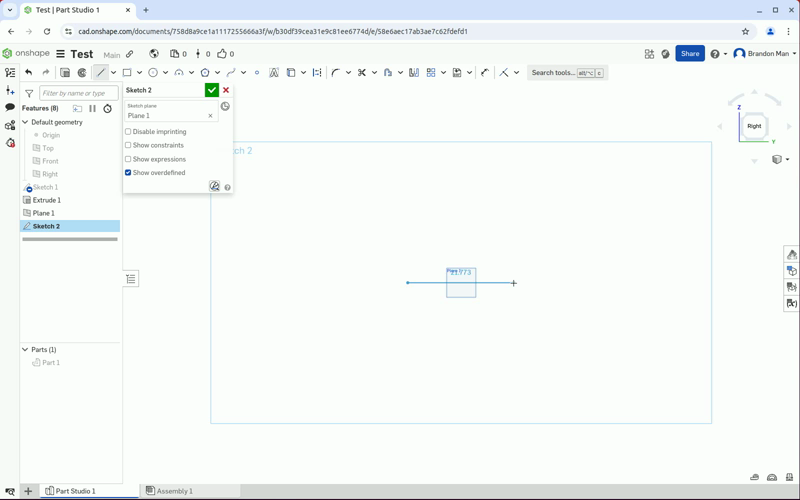
key_down(shift)
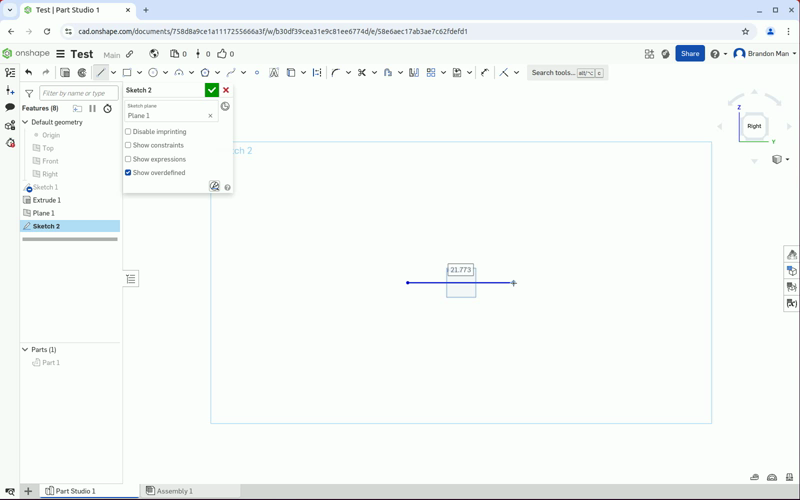
mouse_move(543, 282)
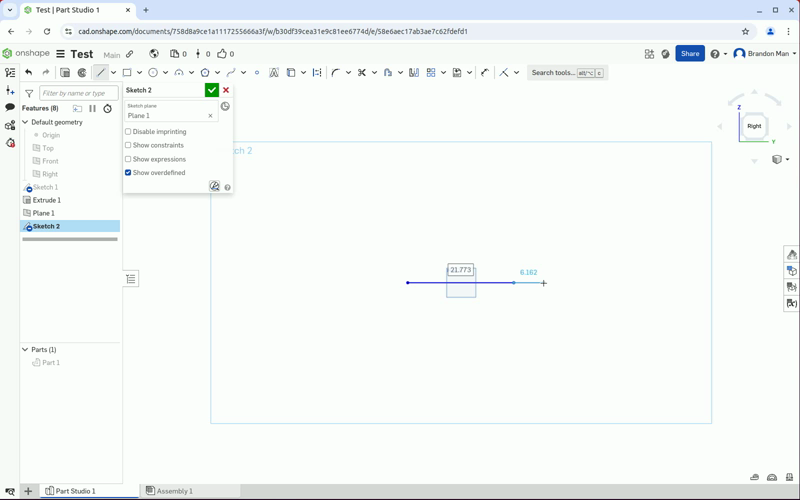
mouse_move(513, 260)
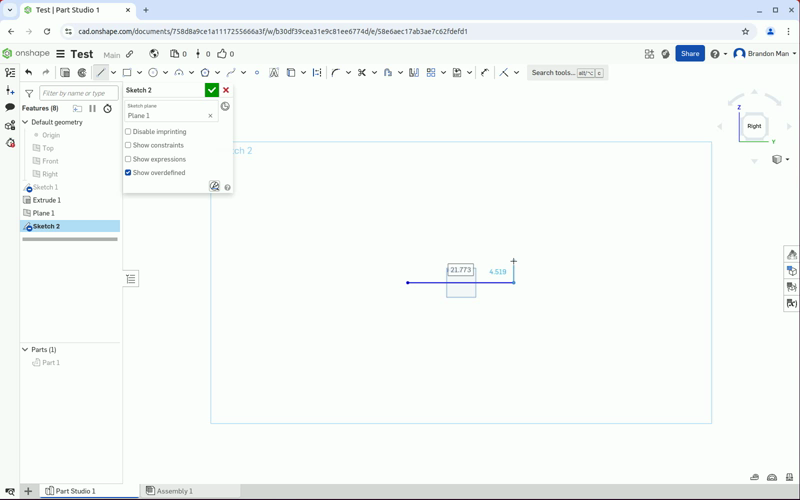
click(513, 260)
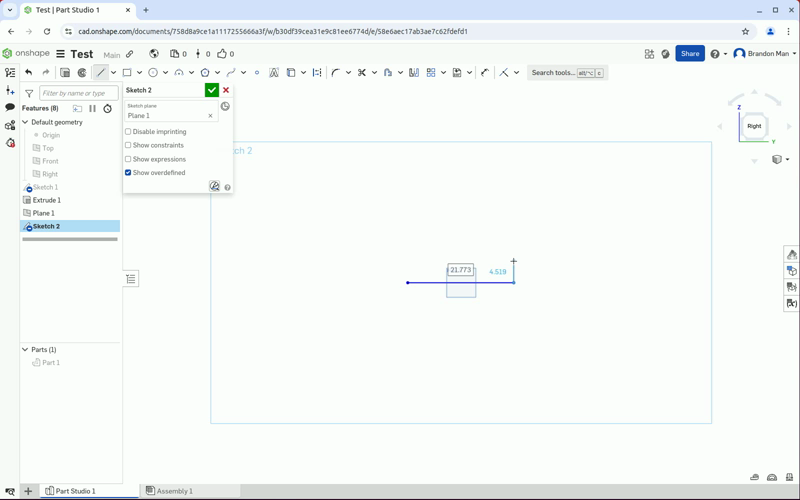
key_up(shift)
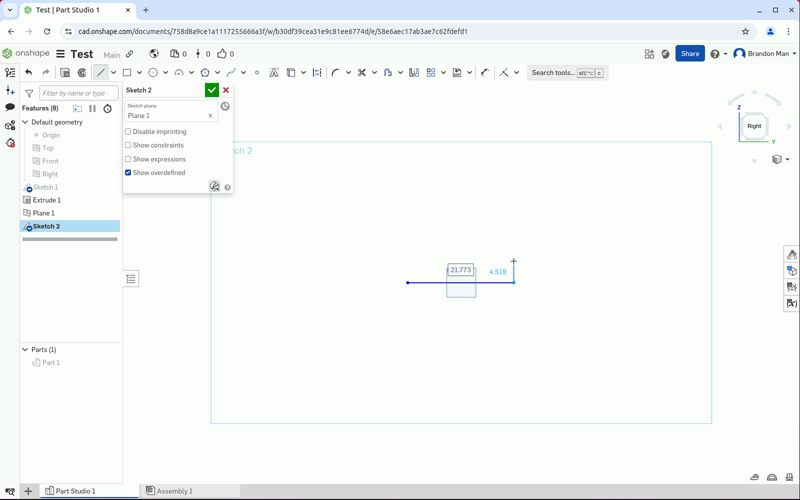
key_down(shift)
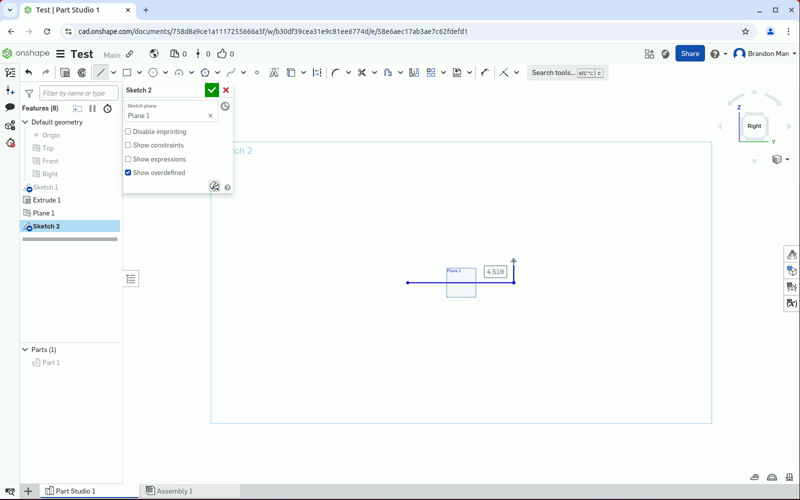
mouse_move(407, 260)
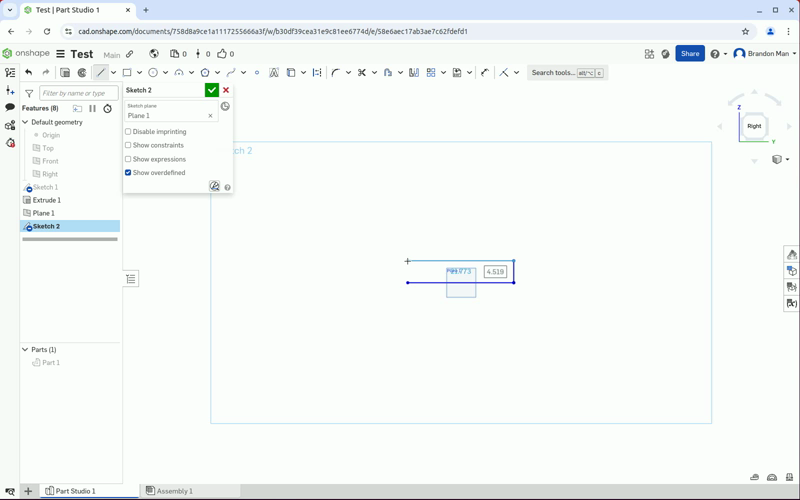
click(407, 260)
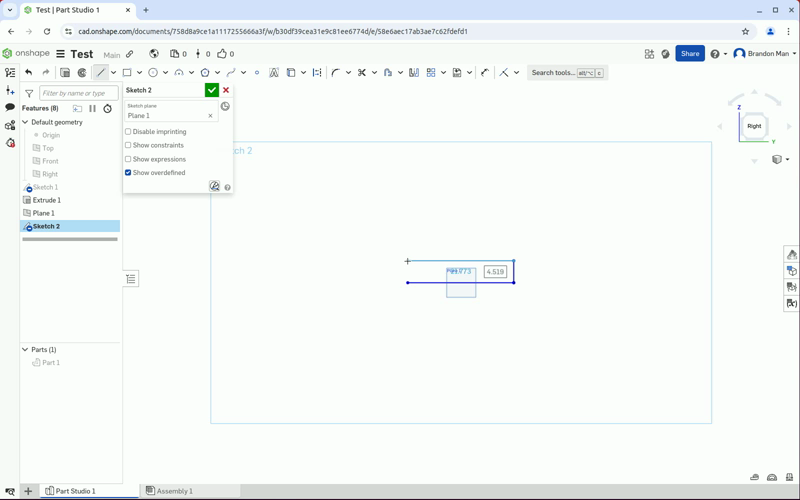
key_up(shift)
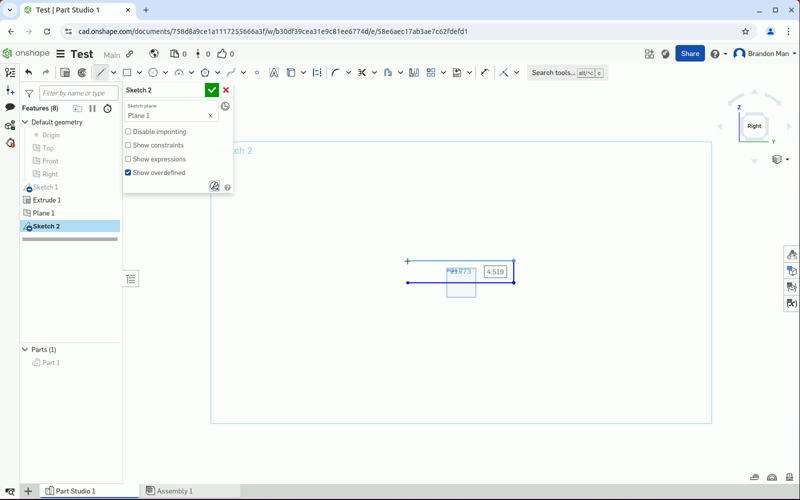
mouse_move(437, 260)
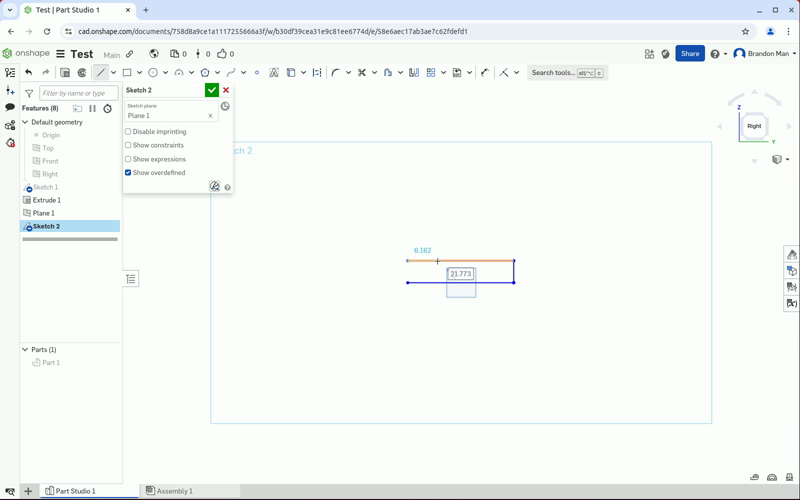
key_down(shift)
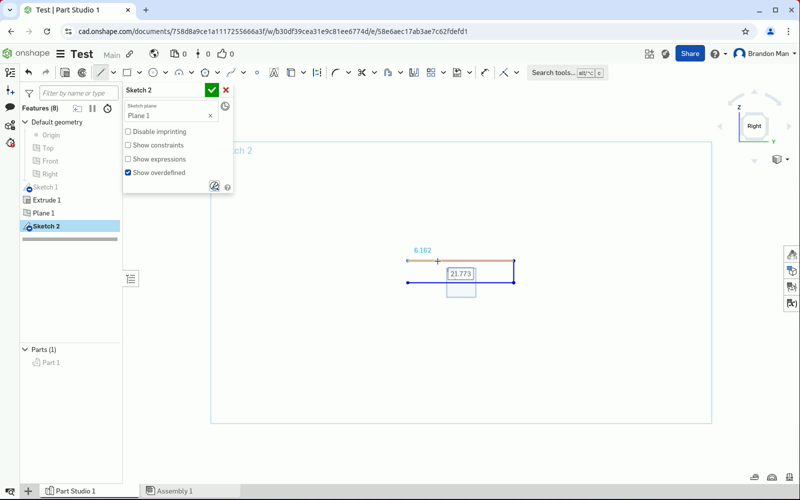
mouse_move(407, 282)
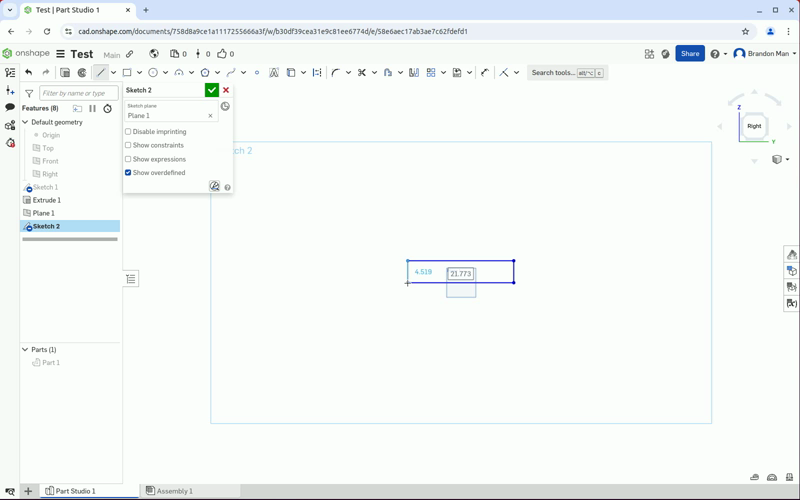
key_up(shift)
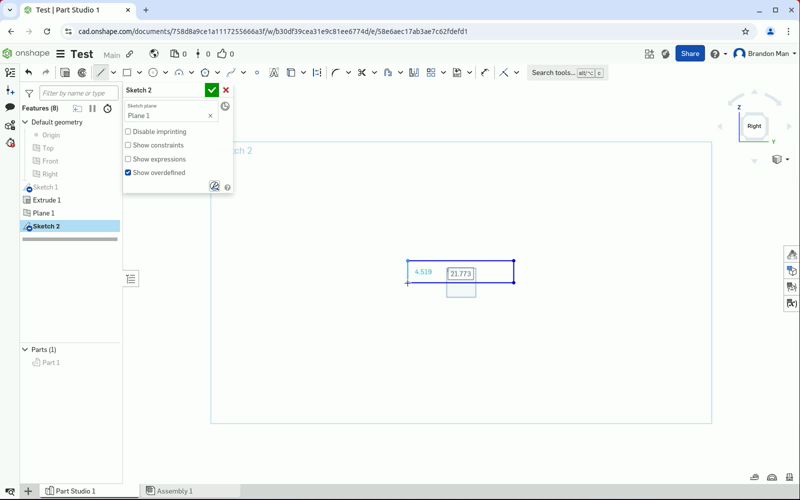
click(407, 282)
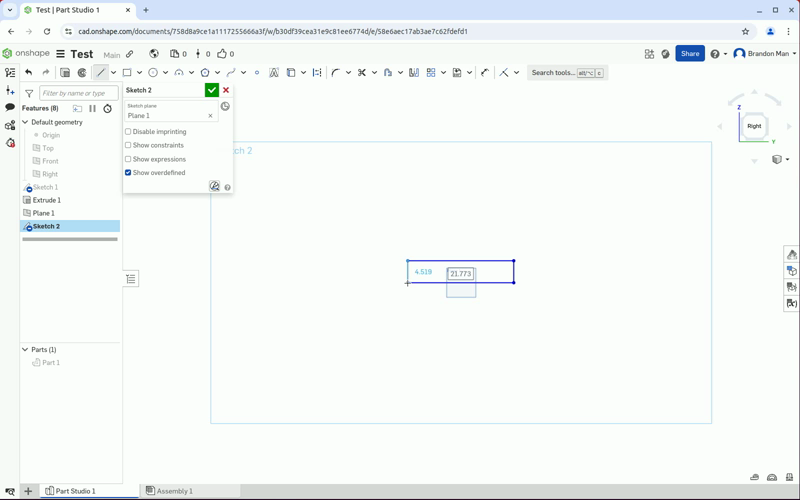
key(esc)
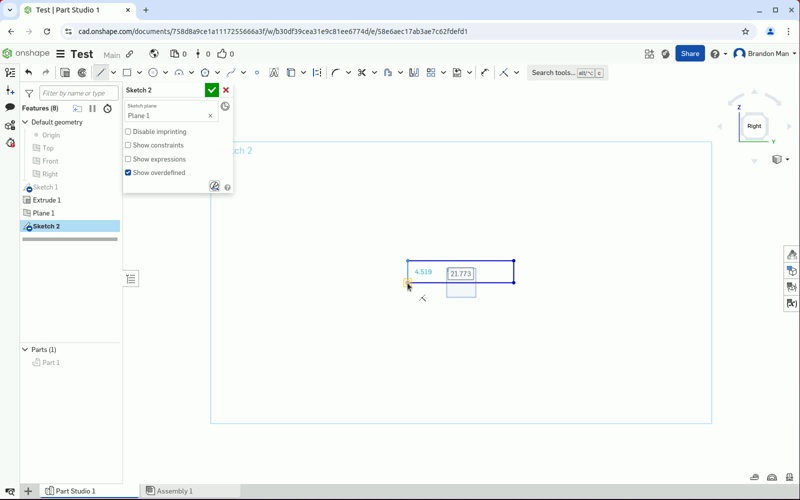
mouse_move(493, 271)
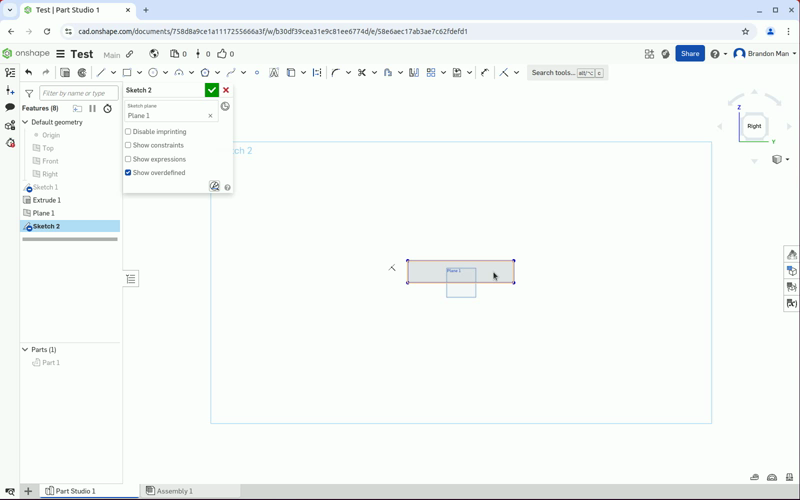
click(493, 271)
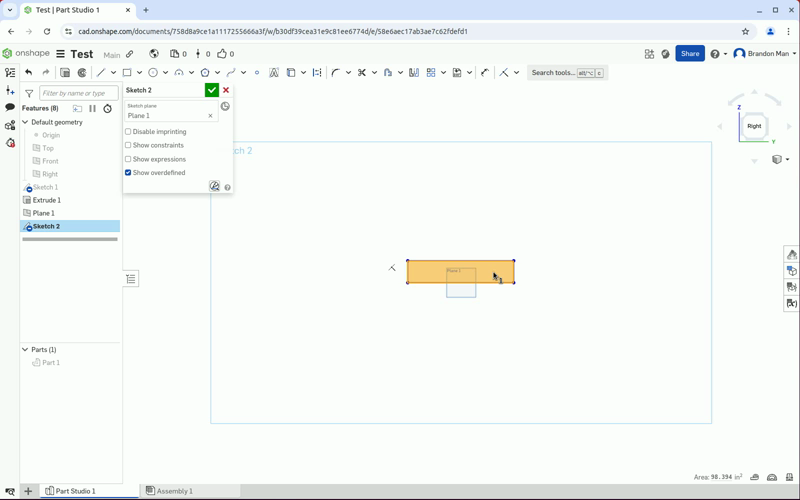
mouse_move(73, 352)
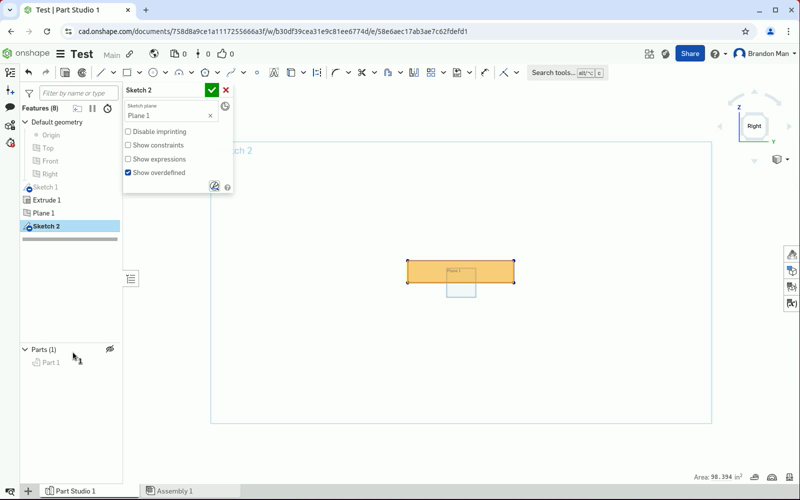
key(shift+y)
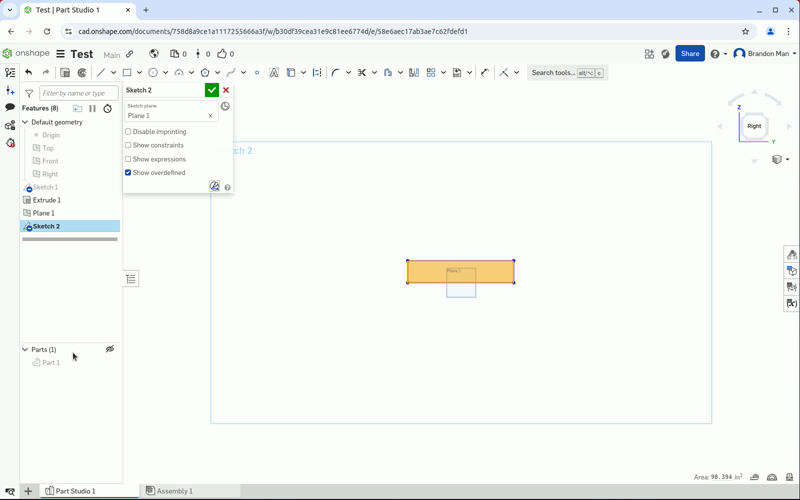
key(shift+e)
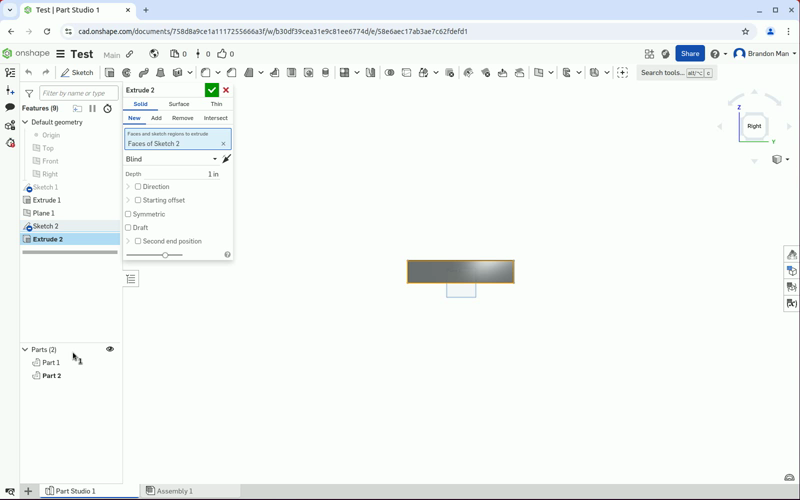
mouse_move(143, 106)
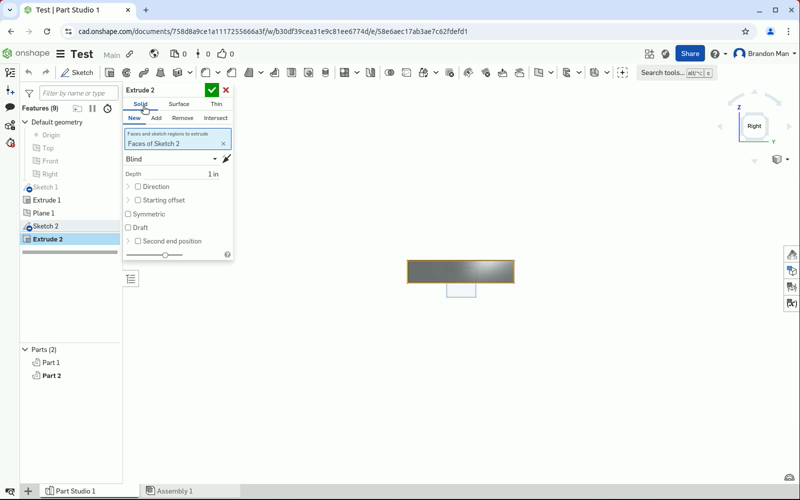
click(143, 106)
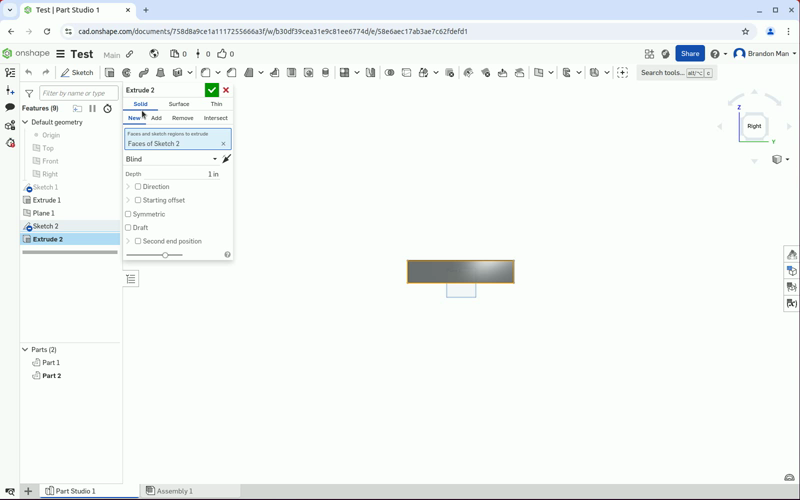
mouse_move(137, 120)
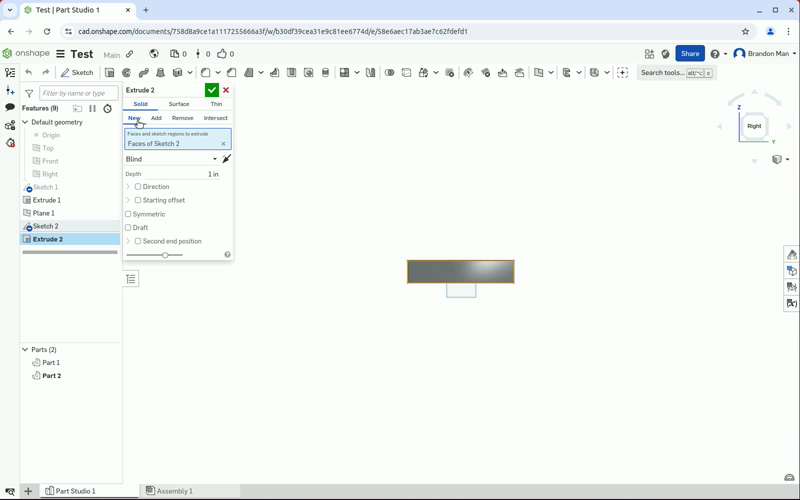
click(137, 120)
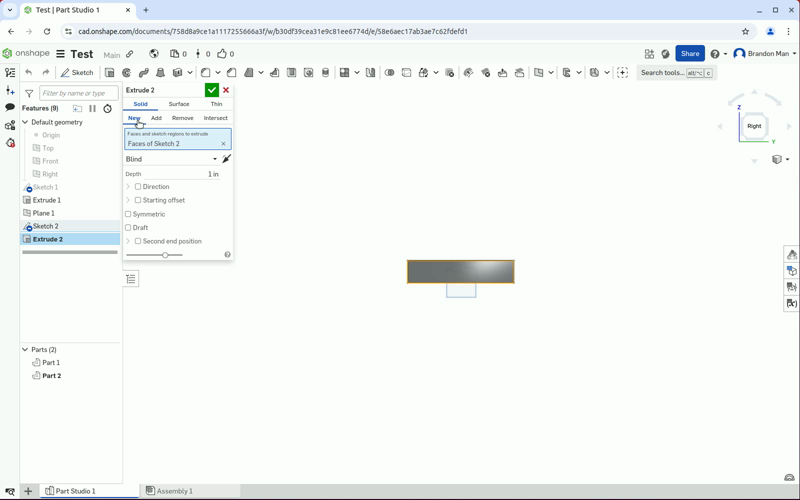
key(tab, 4)
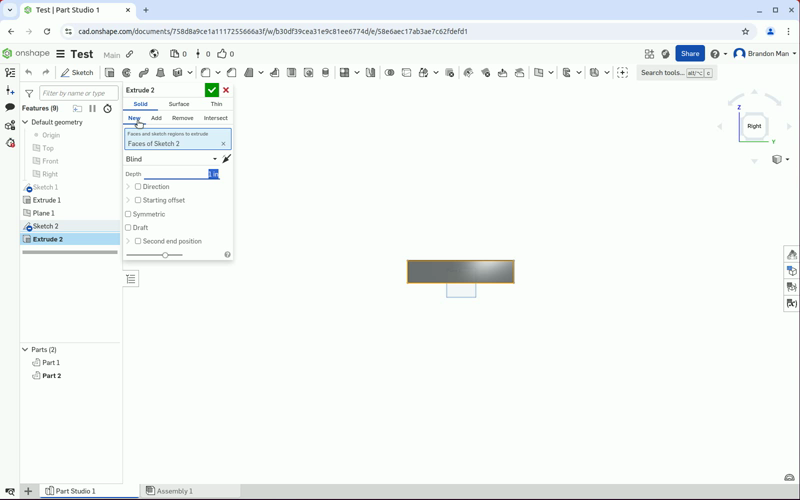
text(0.722)
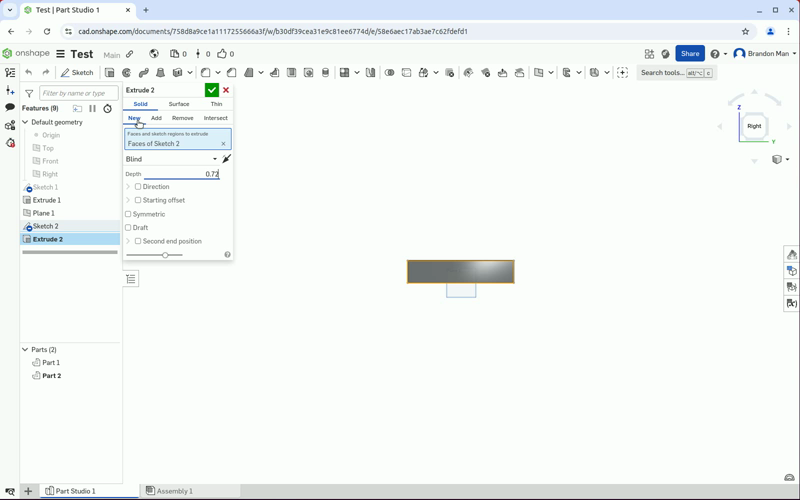
key(enter)
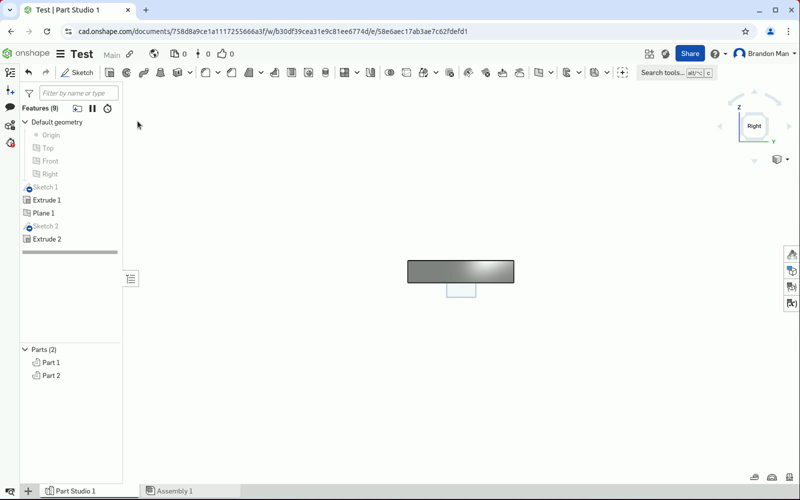
key(shift+h)
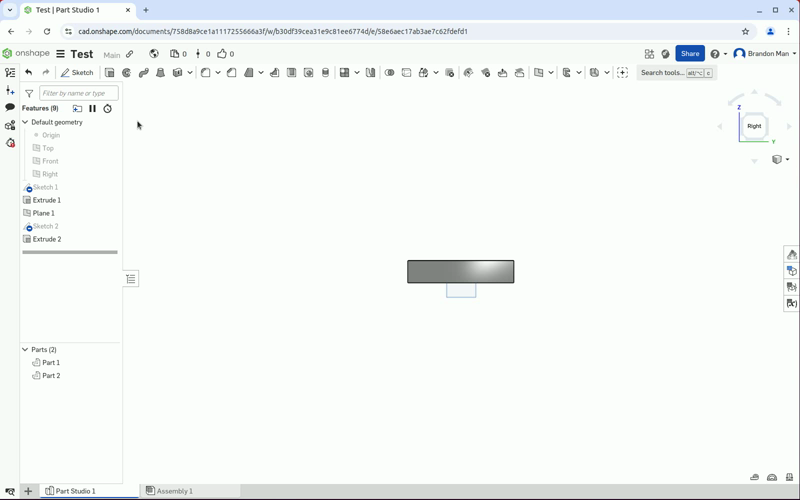
key(shift+h)
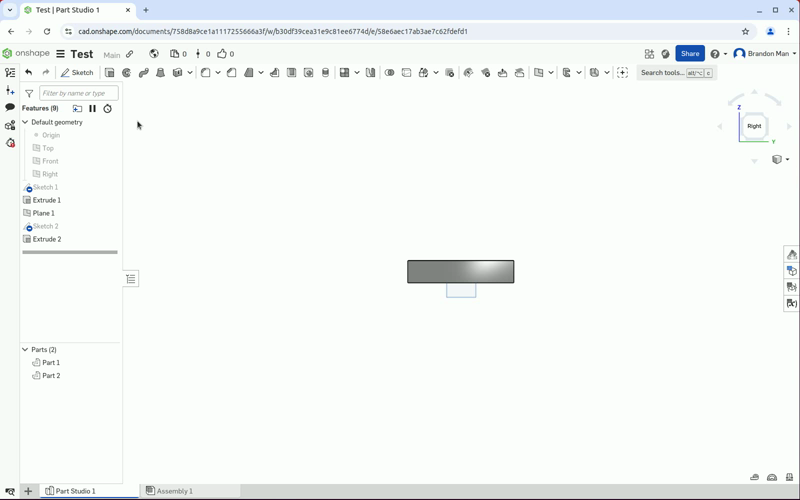
mouse_move(73, 189)
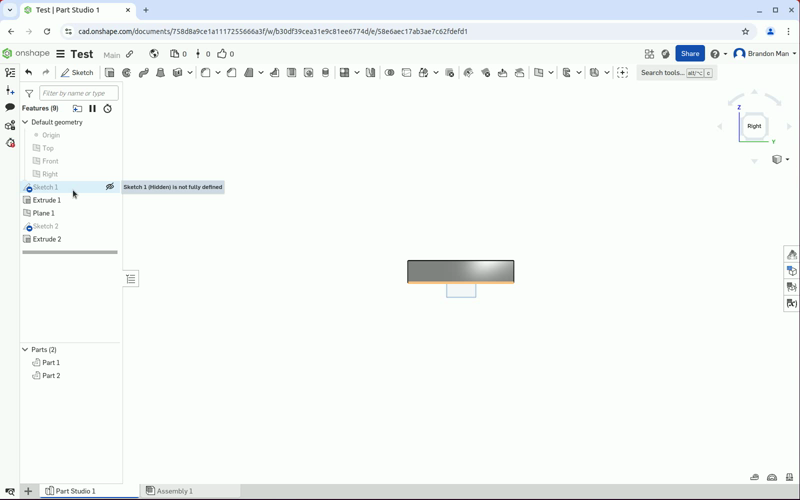
click(73, 189)
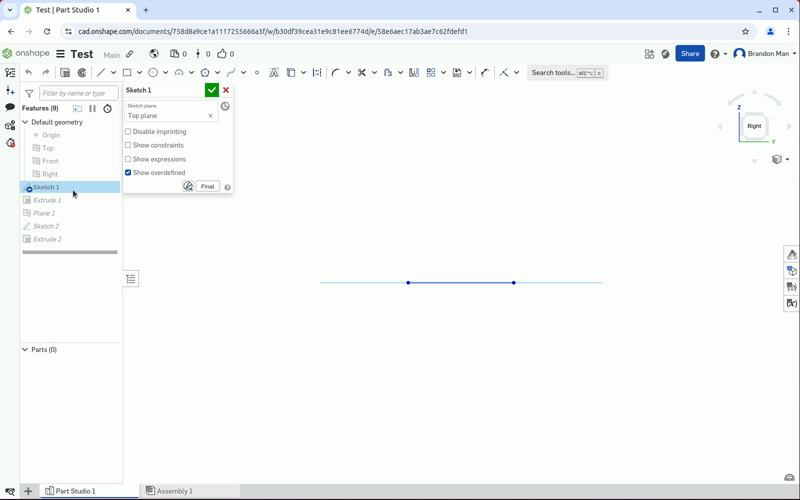
mouse_move(229, 92)
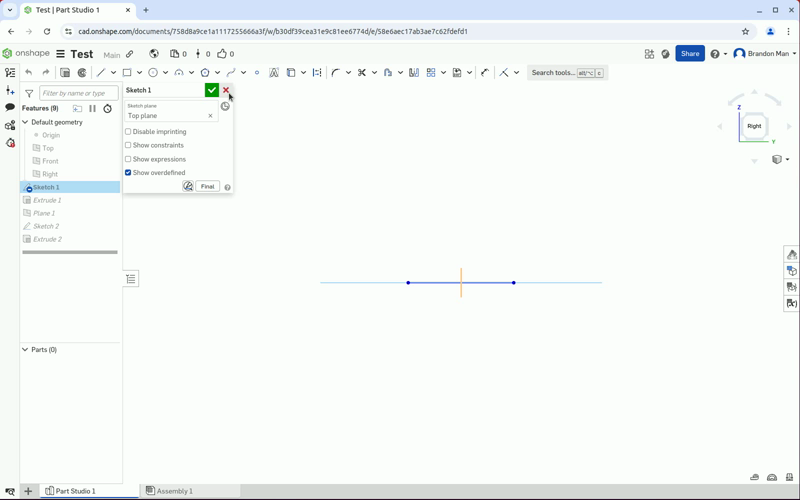
click(229, 92)
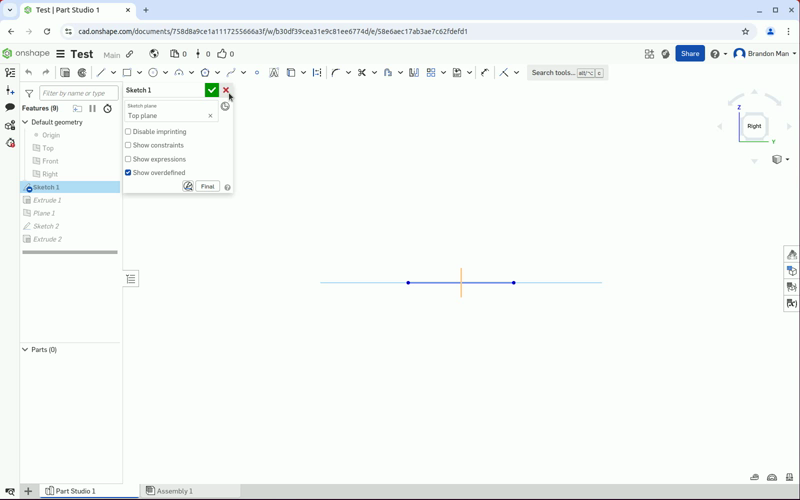
key(shift+s)
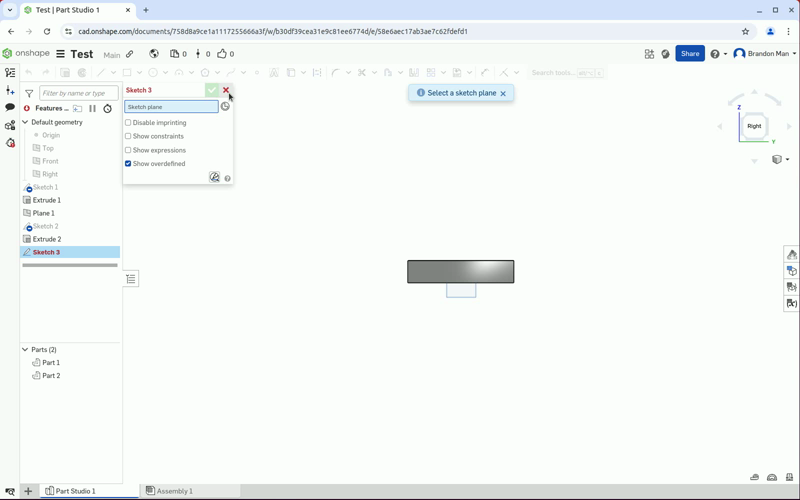
mouse_move(73, 215)
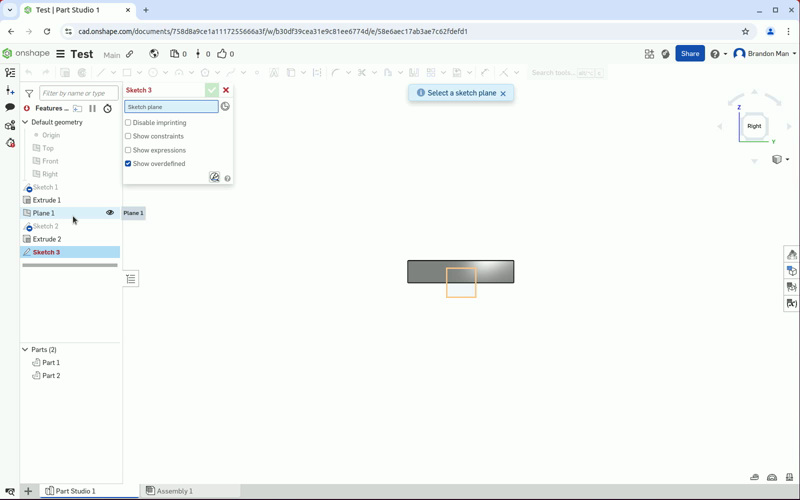
click(73, 215)
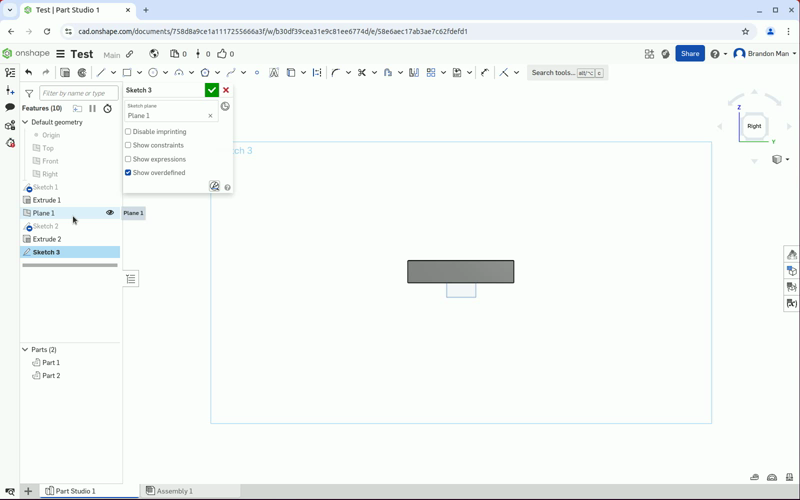
mouse_move(73, 352)
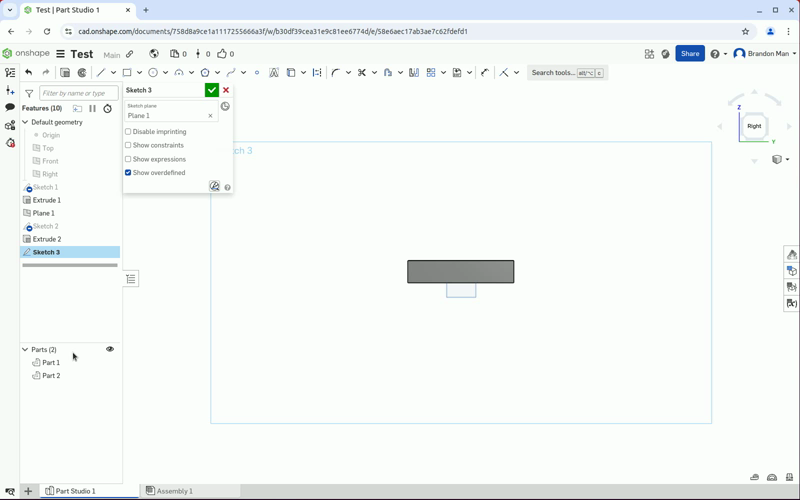
key(y)
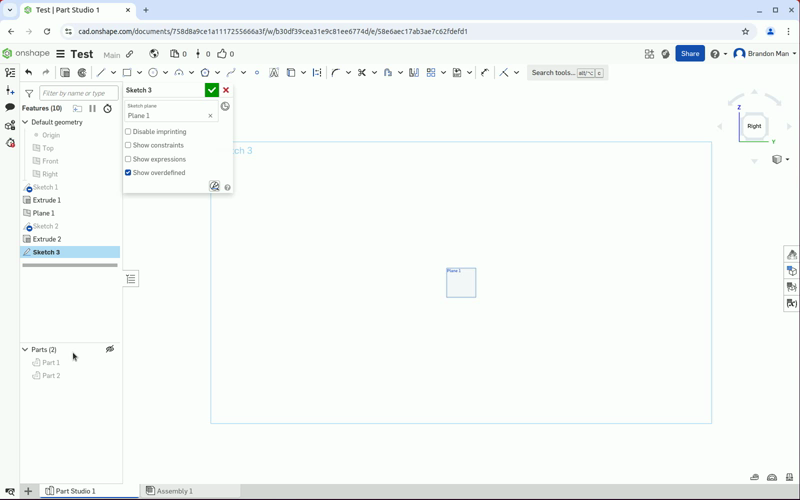
key(l)
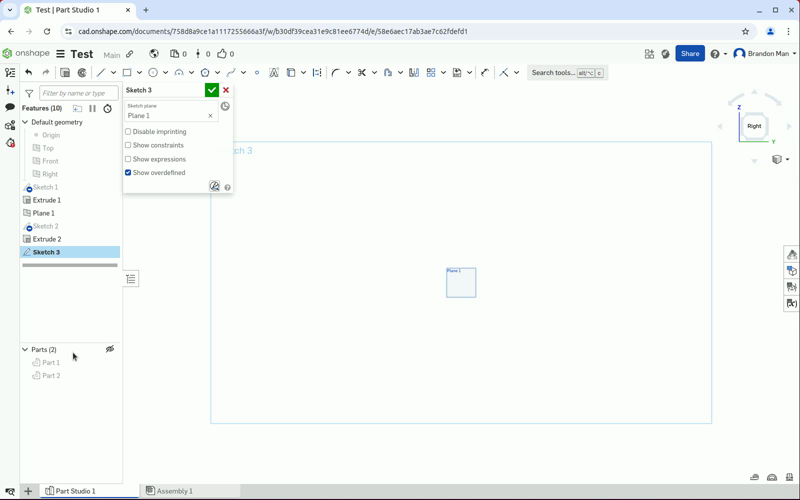
key_down(shift)
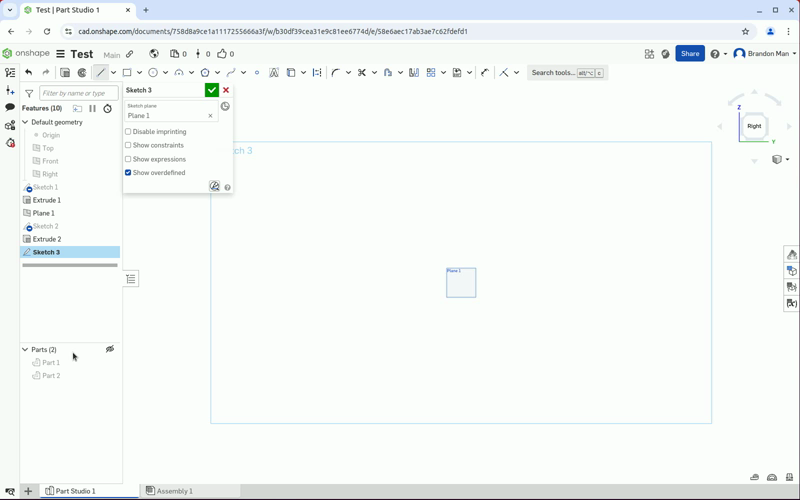
mouse_move(407, 260)
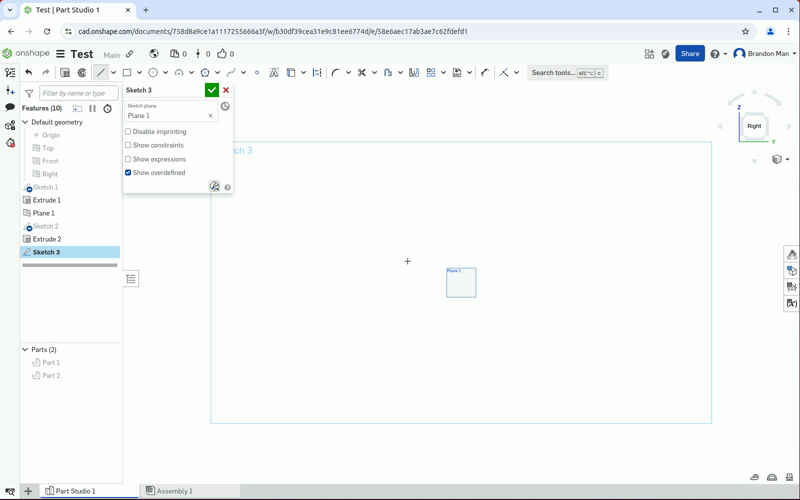
click(407, 260)
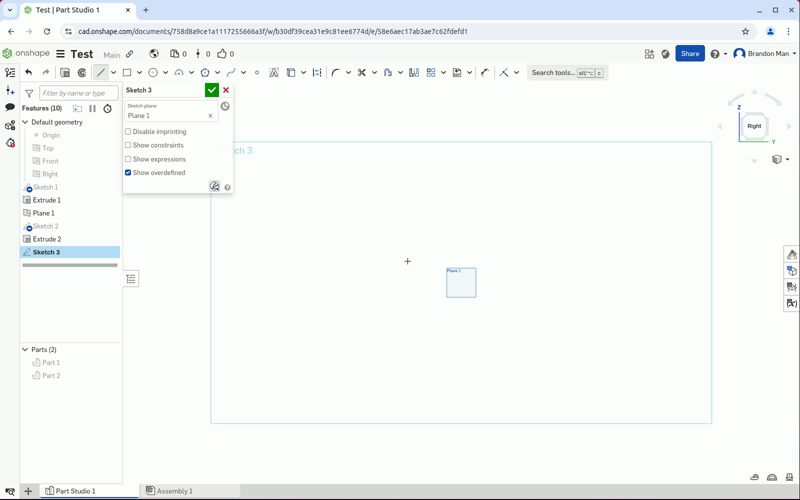
key_up(shift)
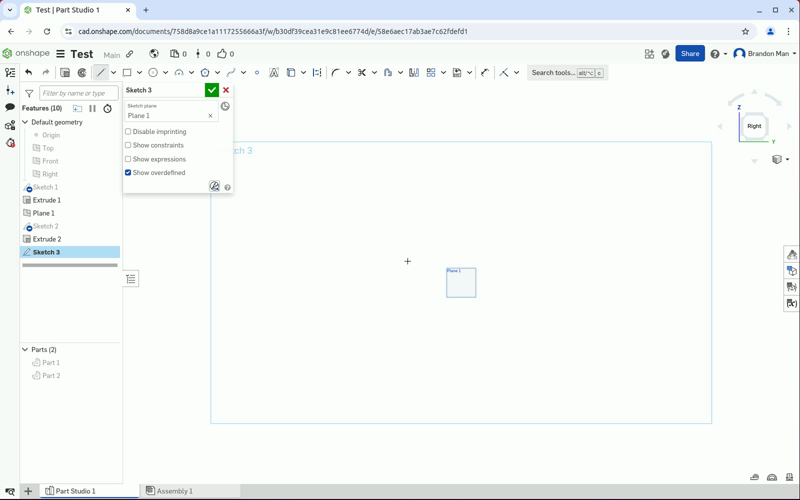
key_down(shift)
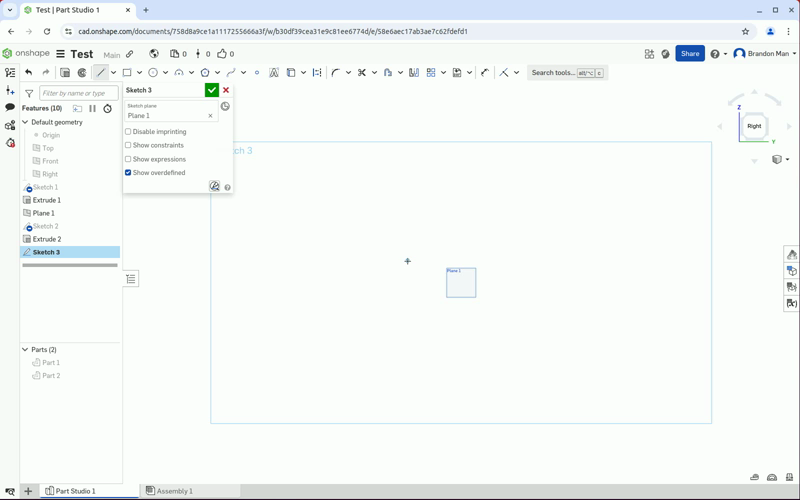
mouse_move(513, 260)
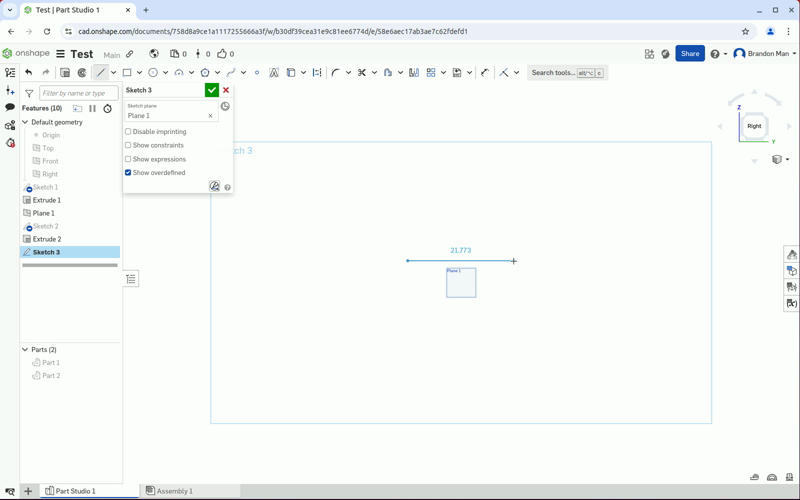
click(513, 260)
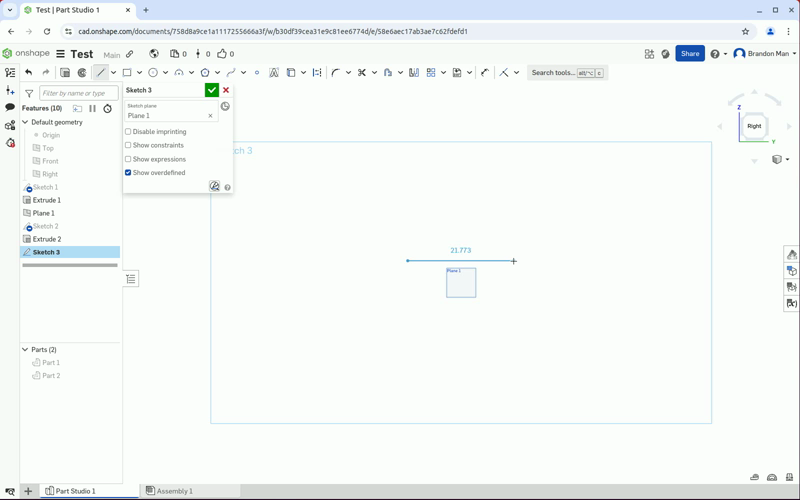
key_up(shift)
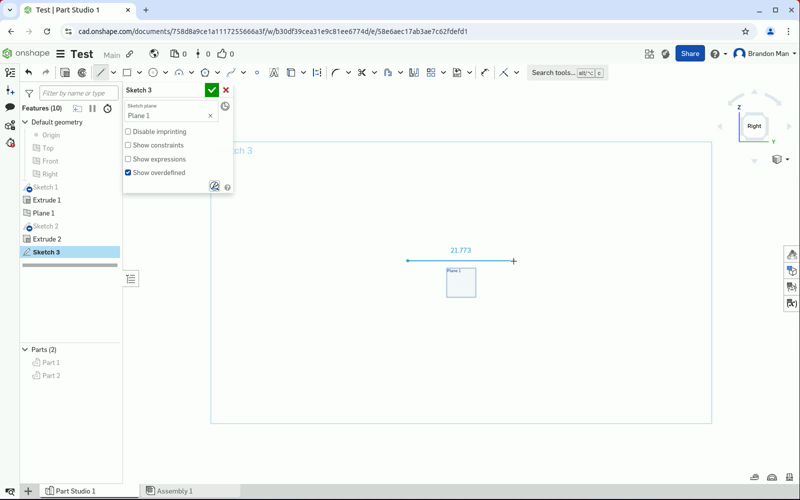
key_down(shift)
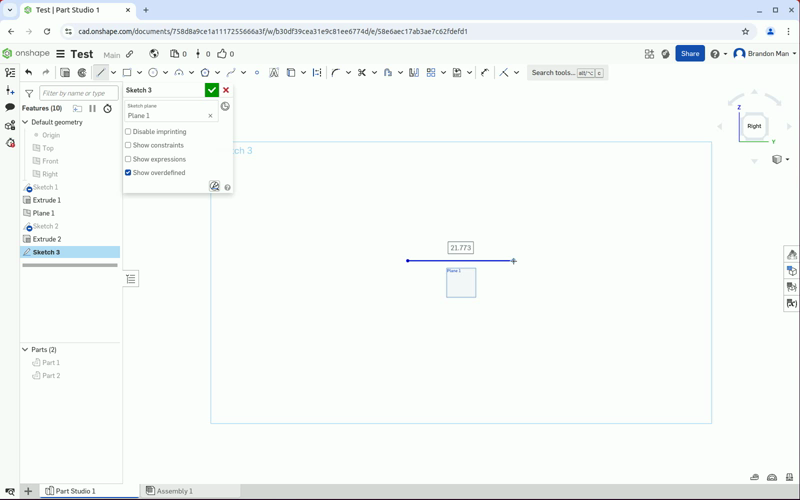
mouse_move(543, 260)
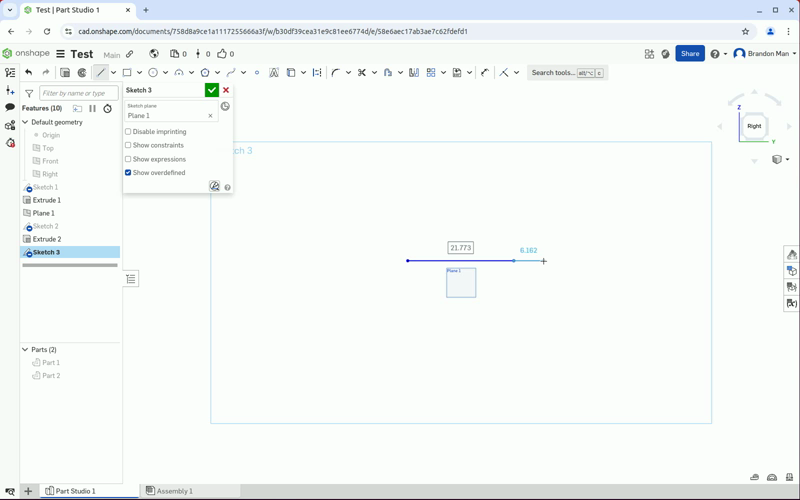
mouse_move(513, 257)
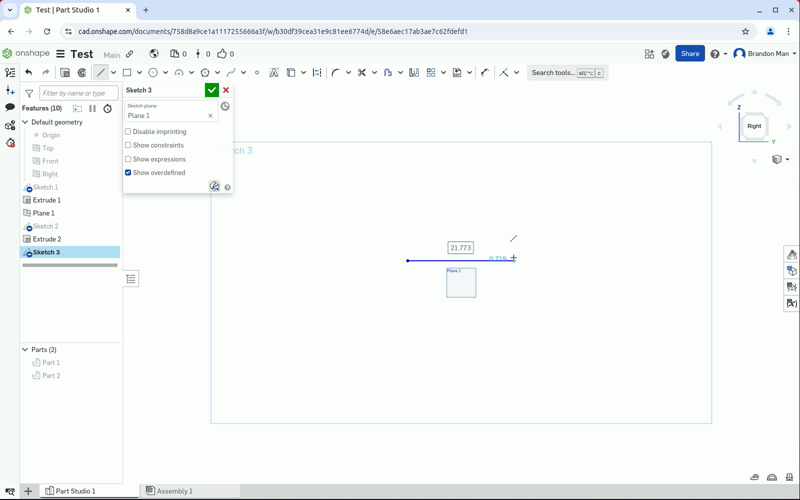
scroll(6)
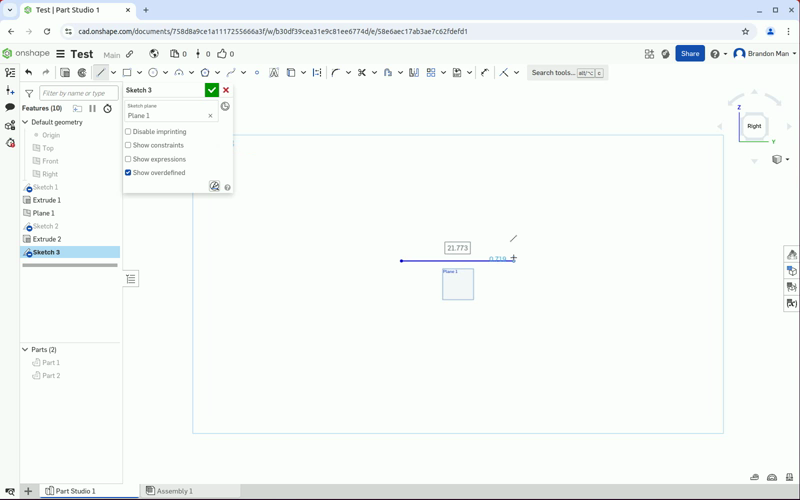
scroll(6)
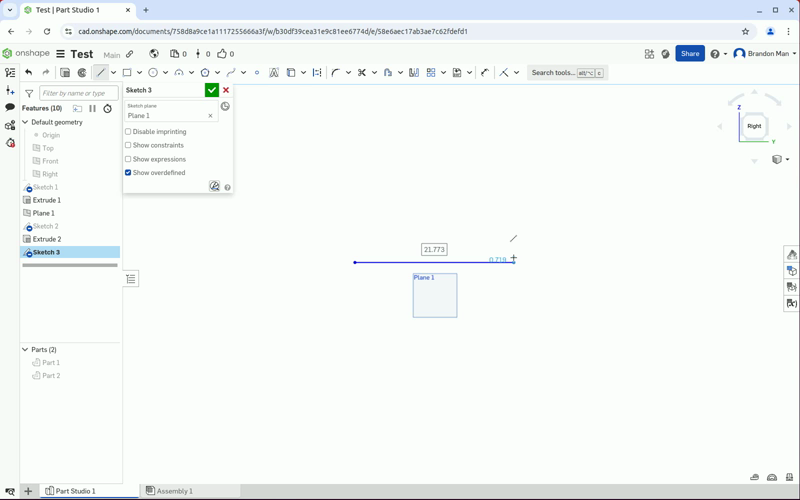
scroll(6)
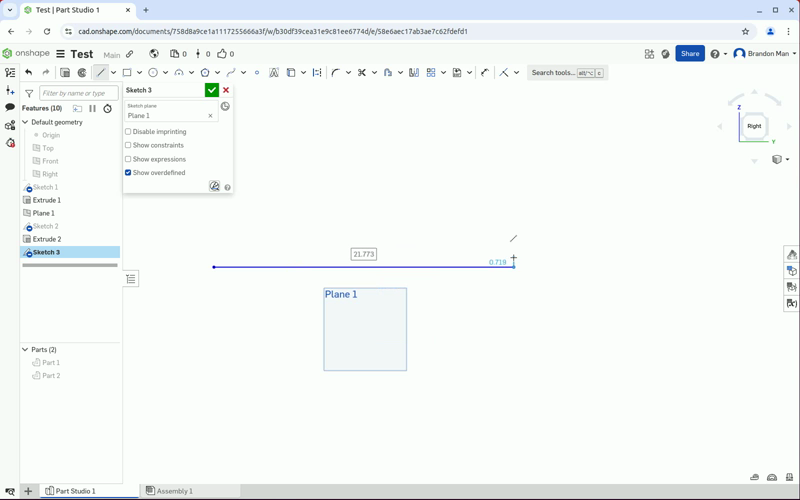
scroll(6)
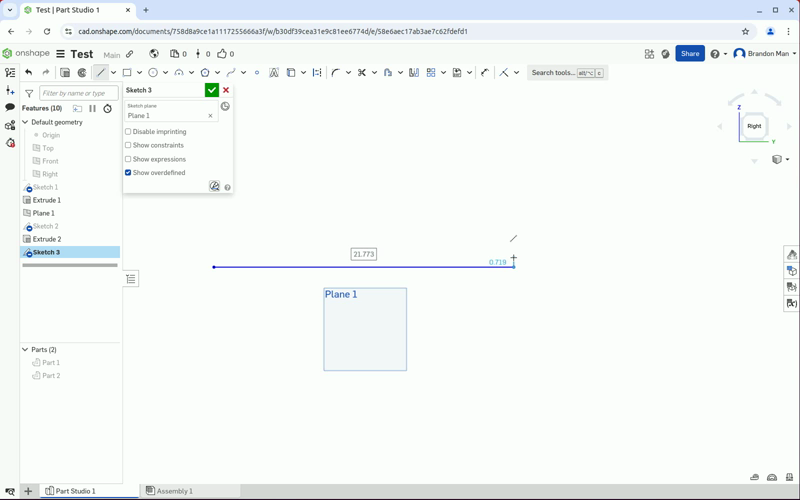
scroll(6)
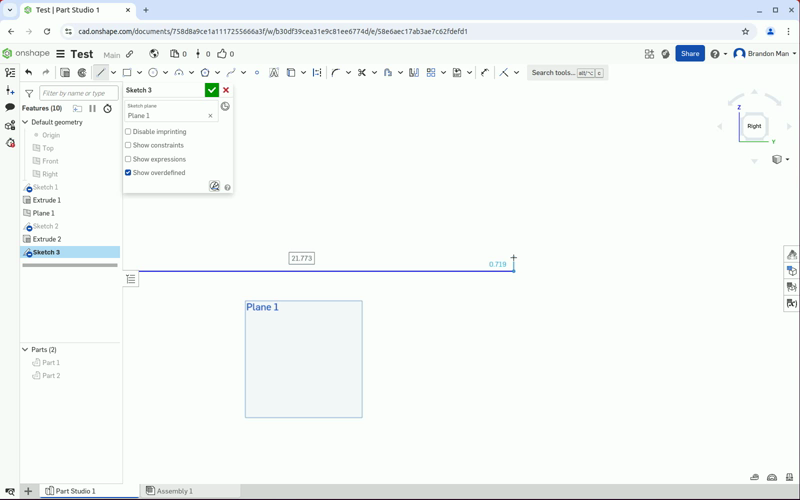
scroll(6)
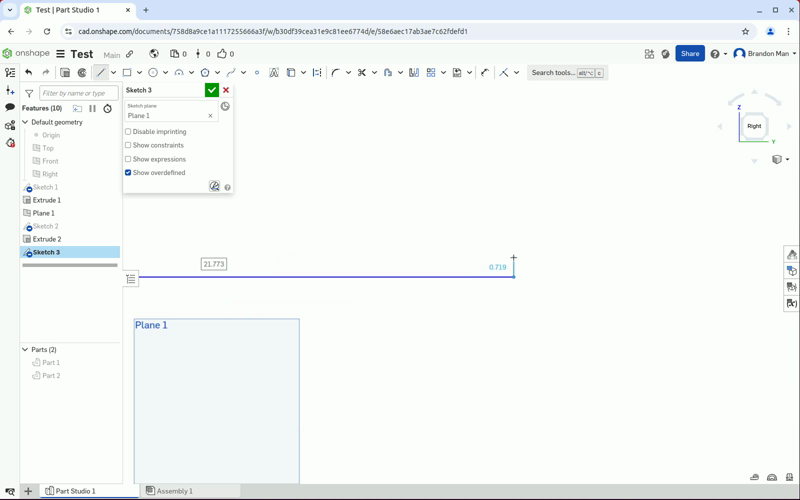
scroll(6)
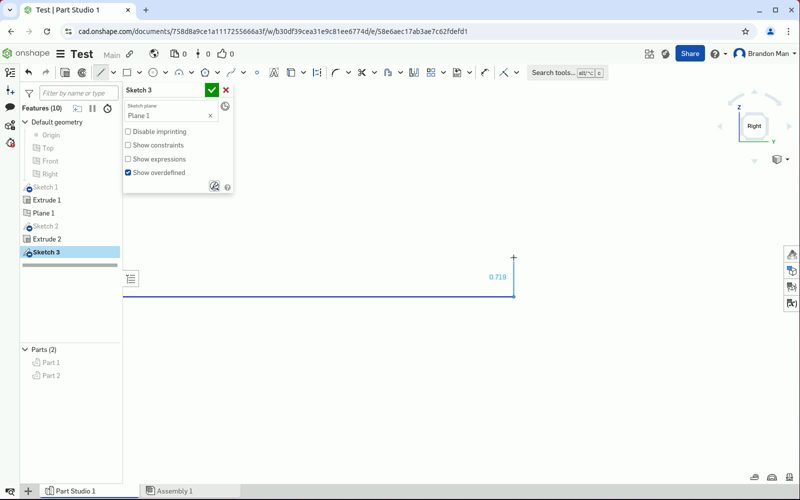
click(513, 257)
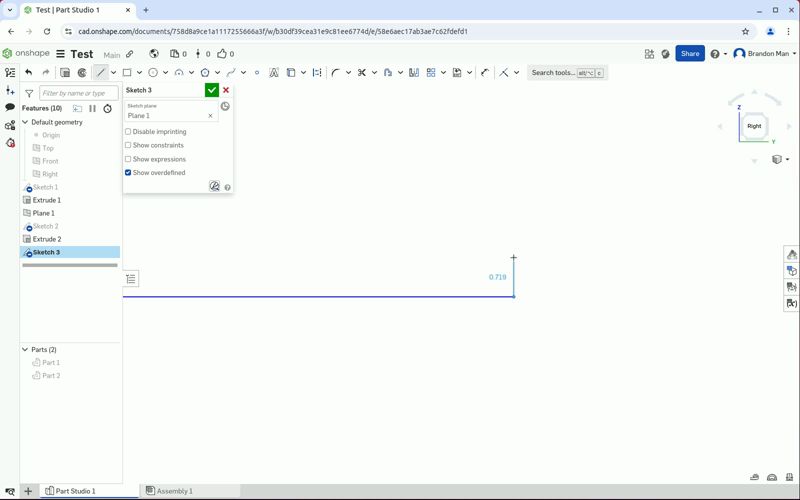
scroll(-6)
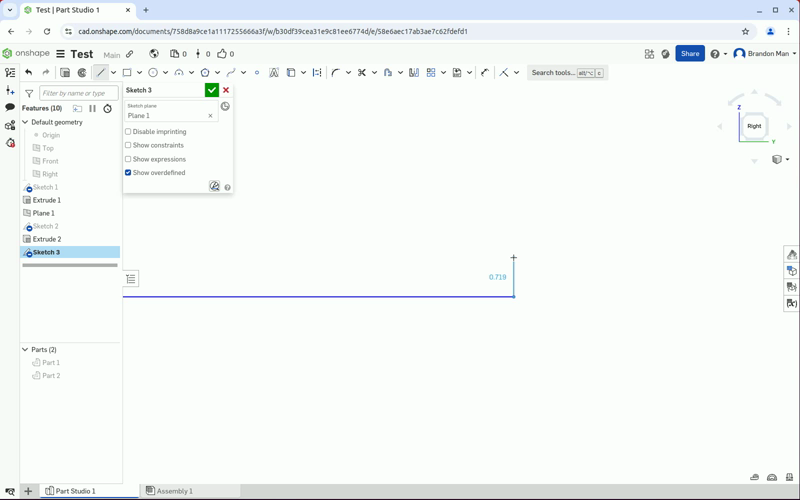
scroll(-6)
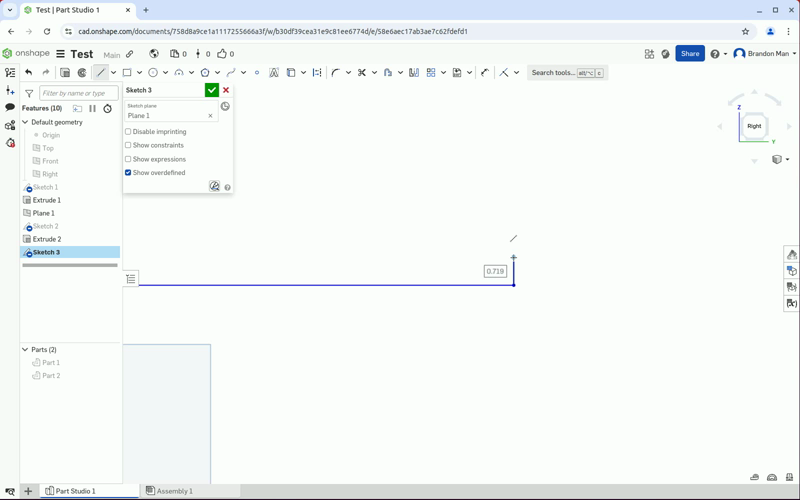
scroll(-6)
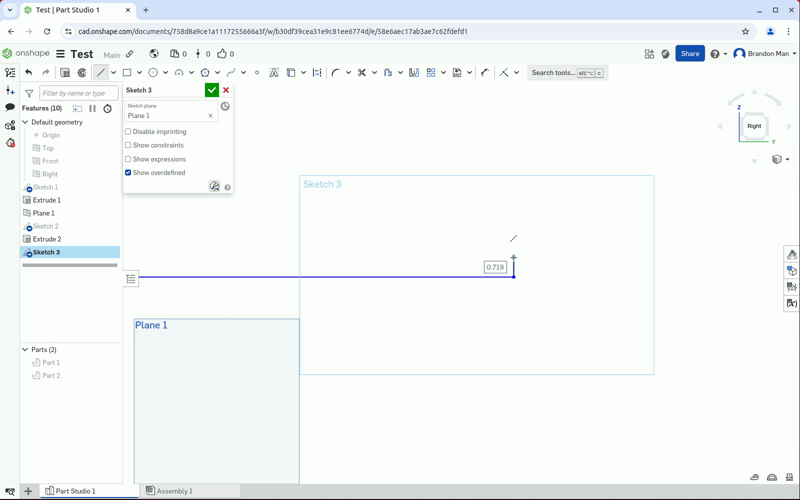
scroll(-6)
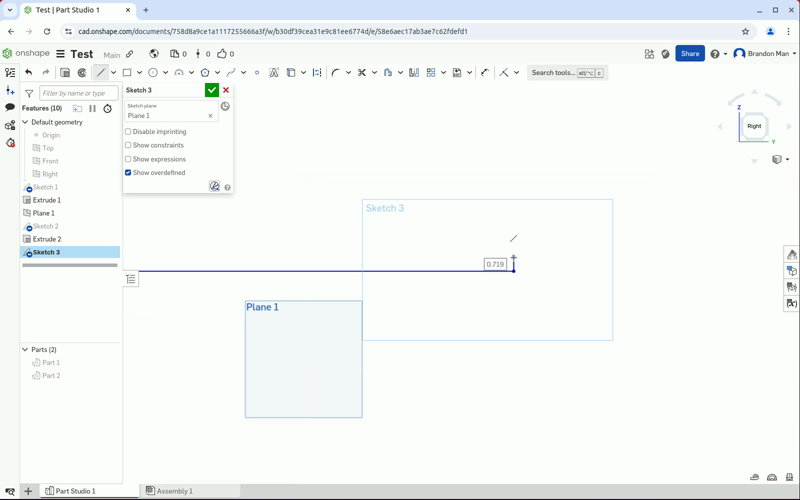
scroll(-6)
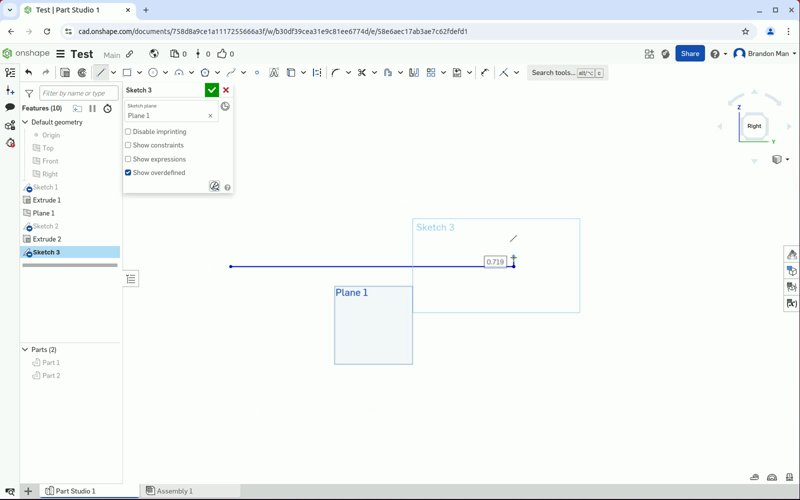
scroll(-6)
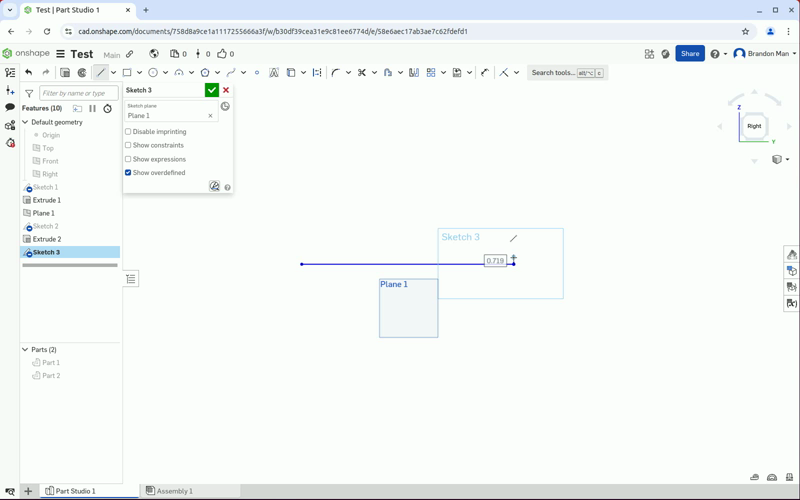
scroll(-6)
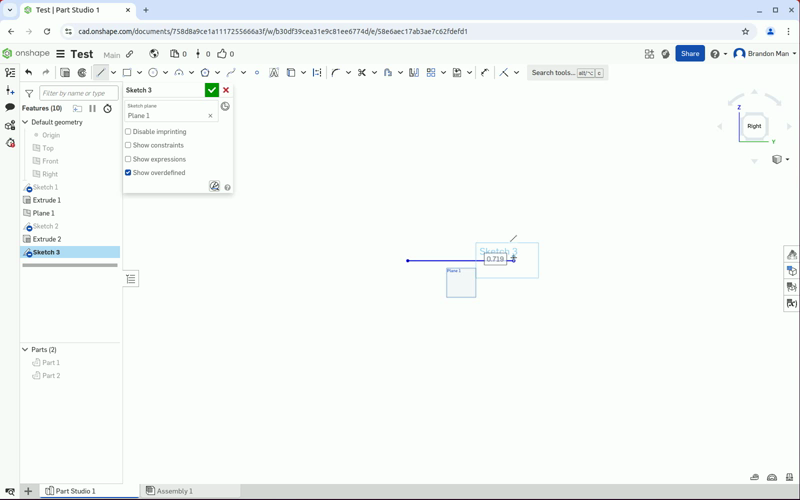
key_up(shift)
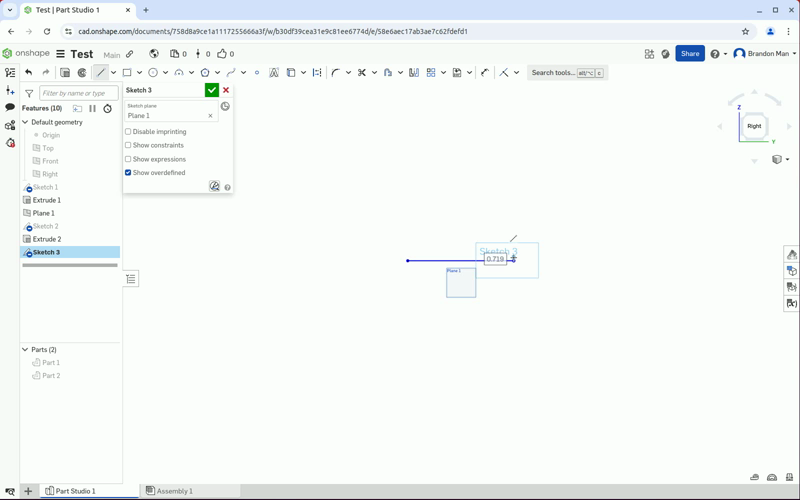
key_down(shift)
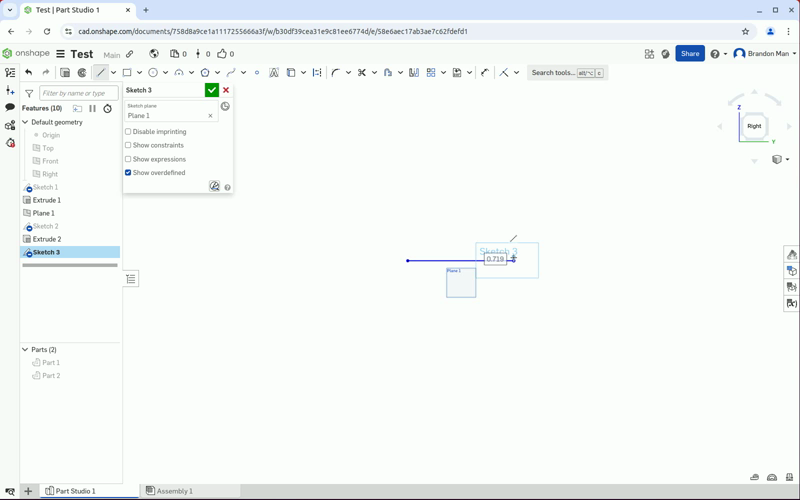
mouse_move(407, 257)
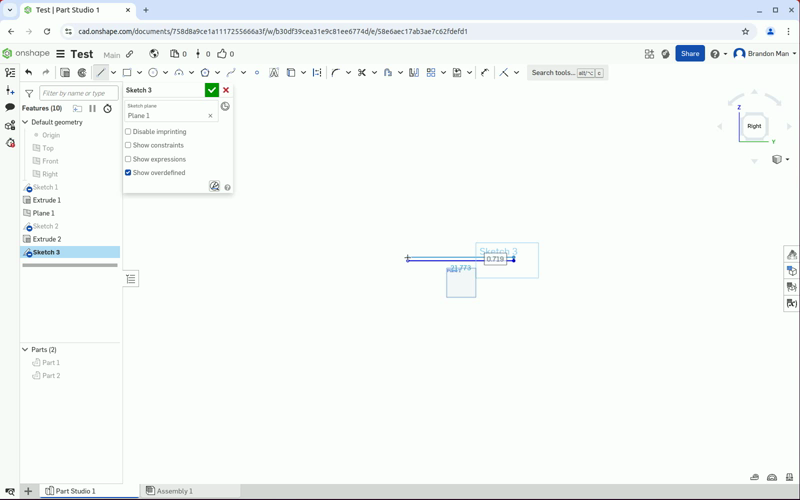
scroll(6)
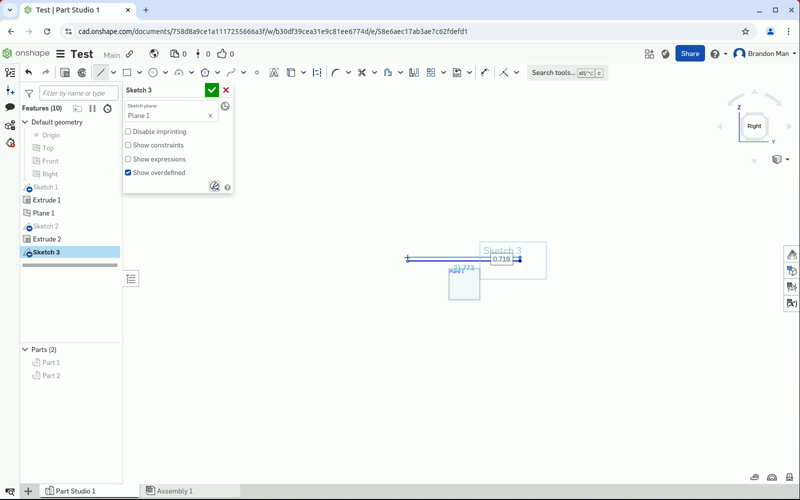
scroll(6)
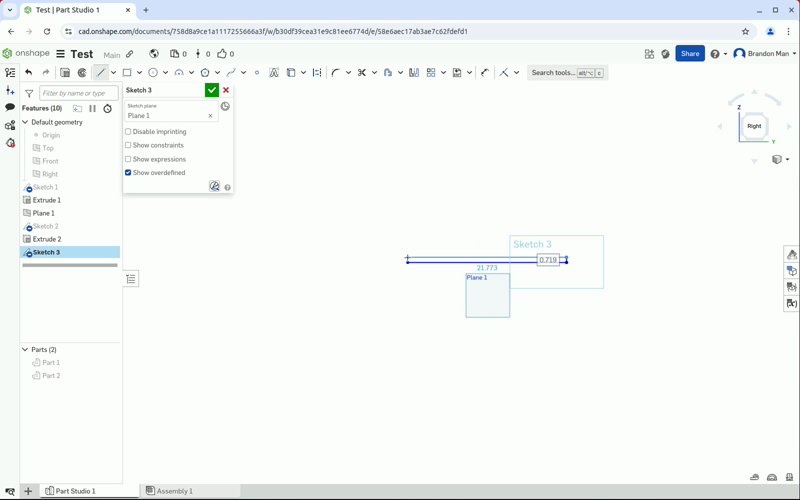
scroll(6)
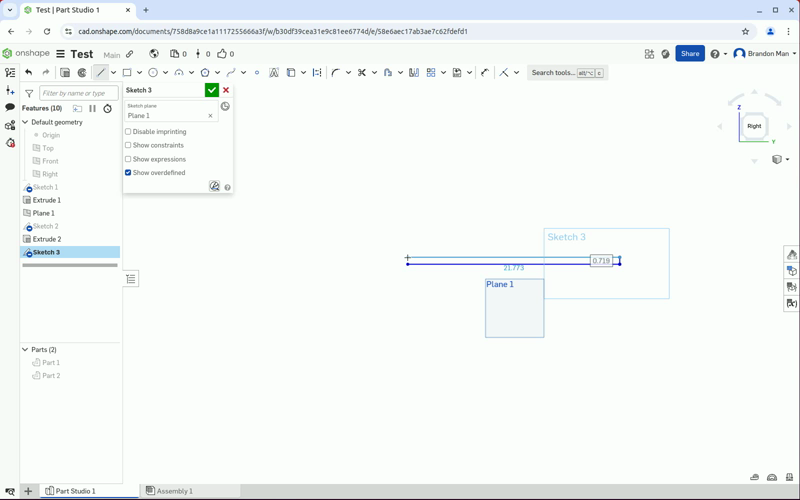
scroll(6)
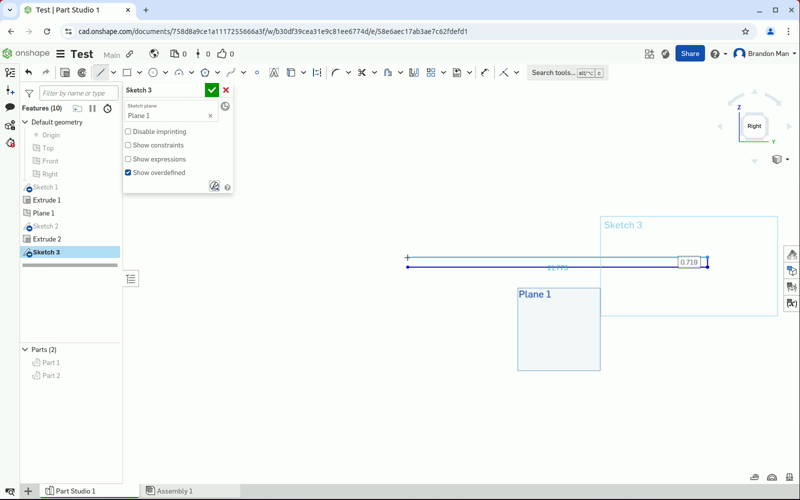
scroll(6)
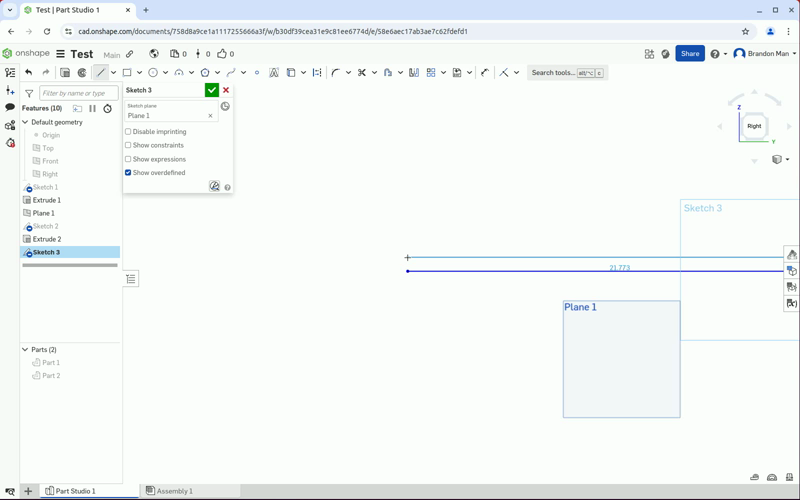
scroll(6)
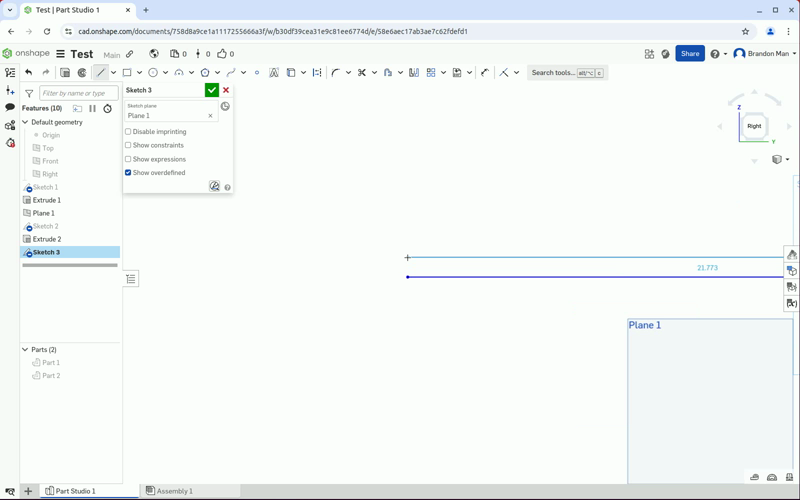
scroll(6)
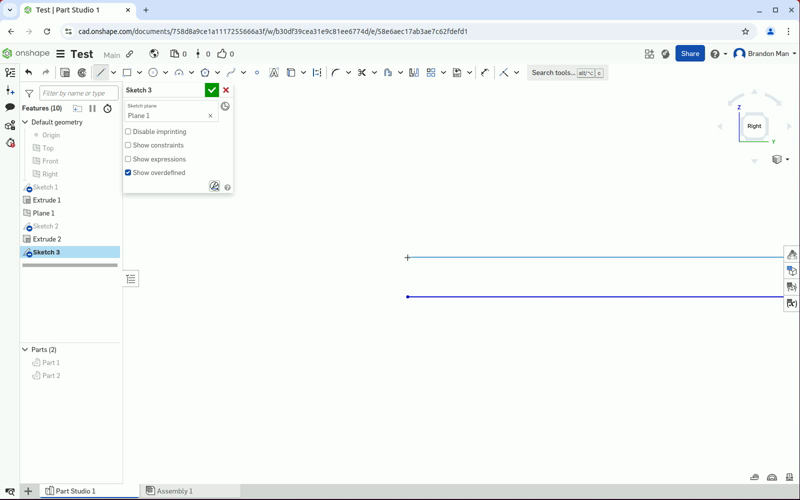
click(407, 257)
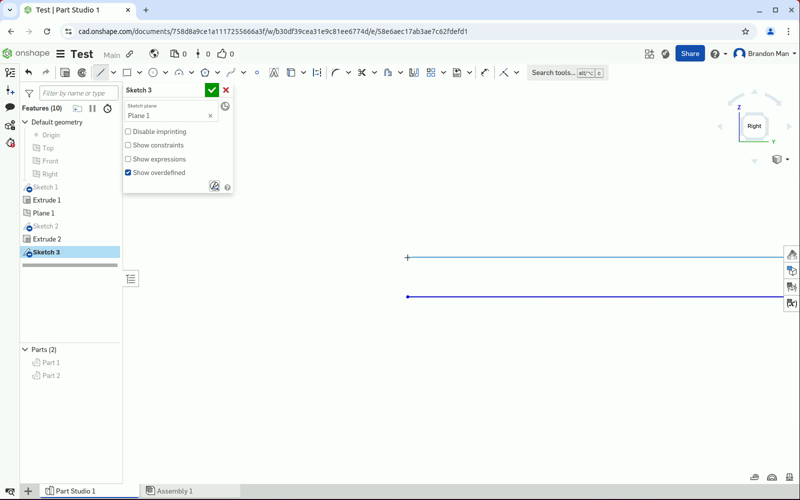
scroll(-6)
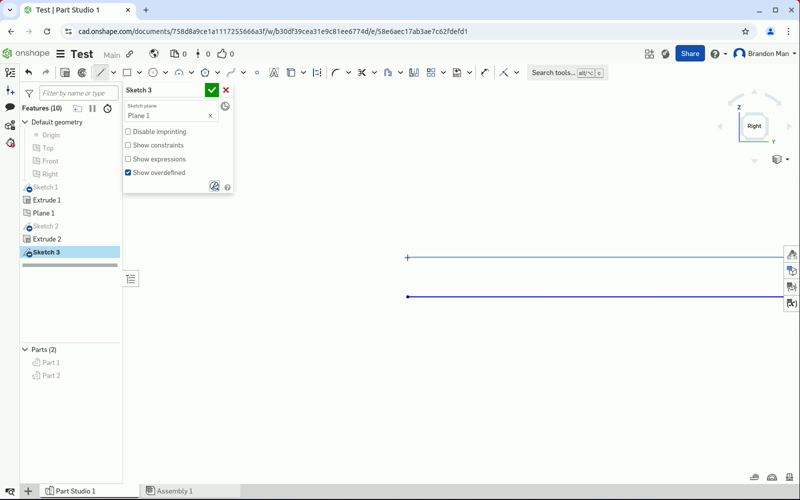
scroll(-6)
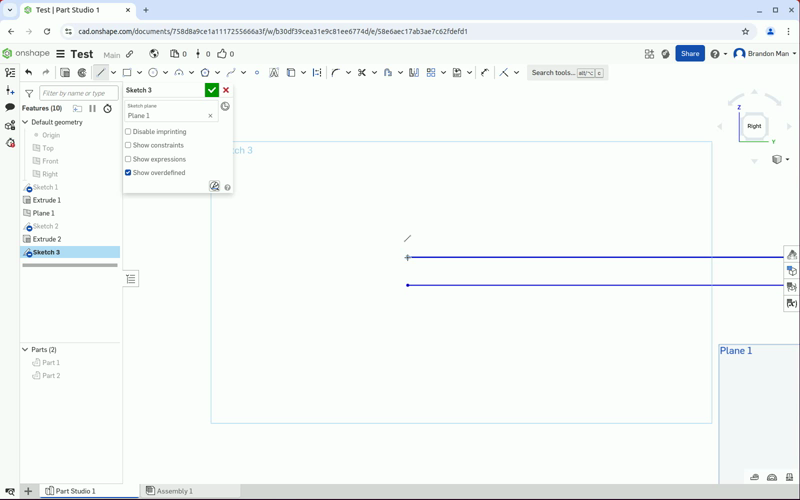
scroll(-6)
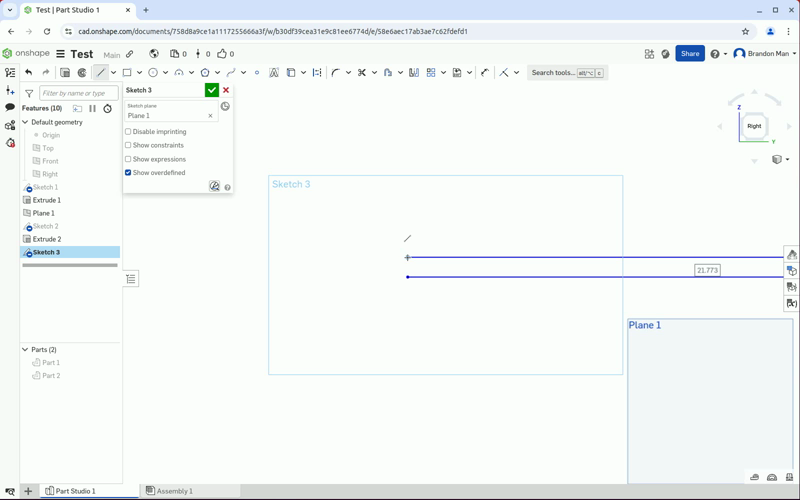
scroll(-6)
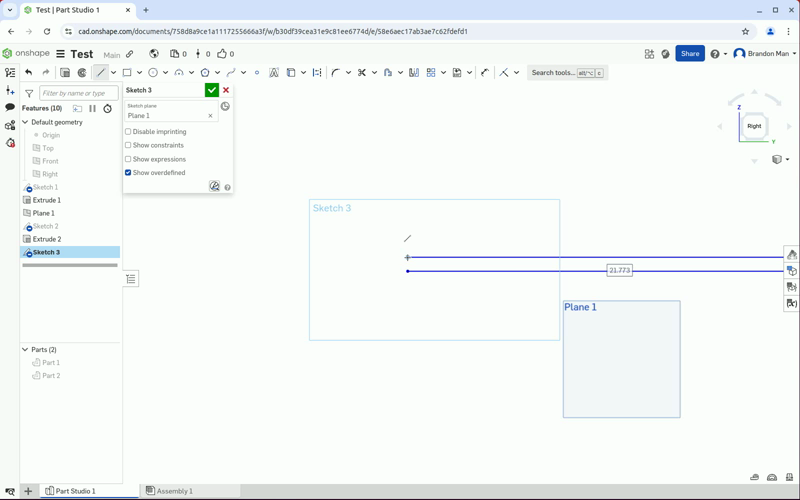
scroll(-6)
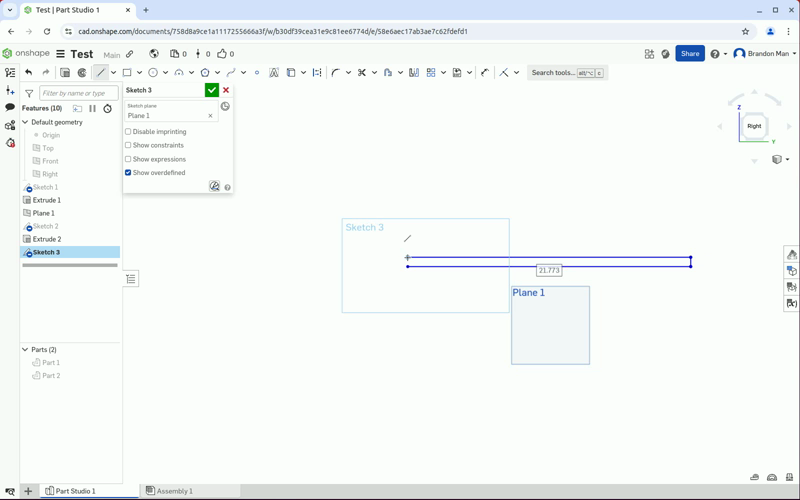
scroll(-6)
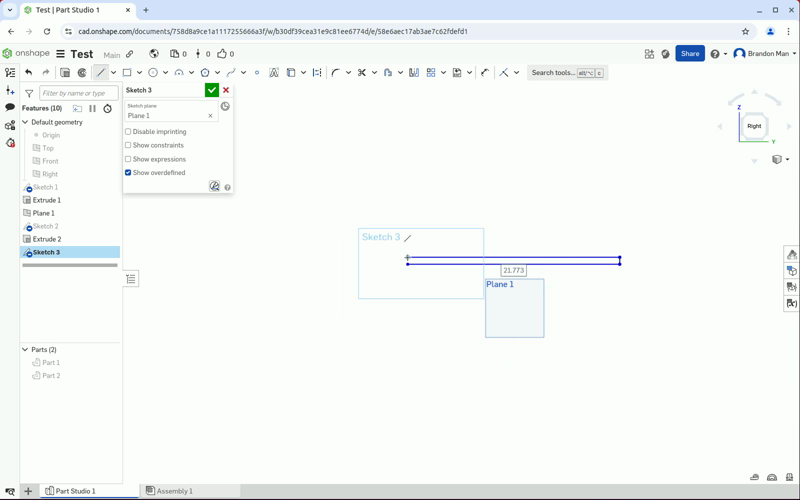
scroll(-6)
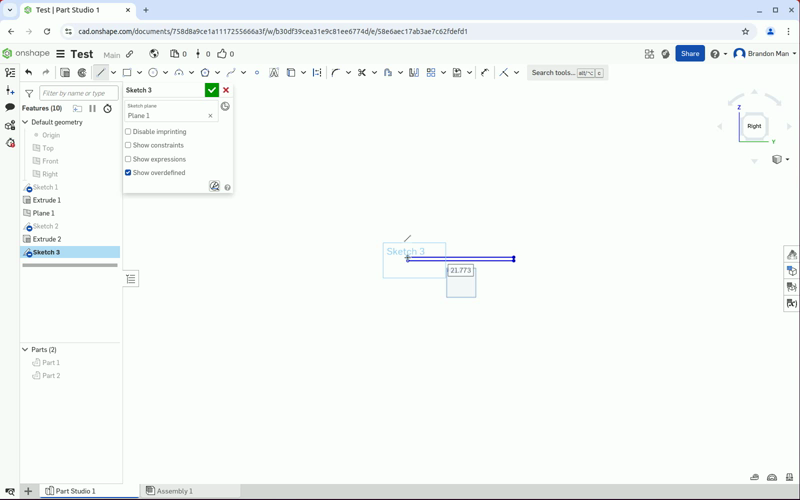
key_up(shift)
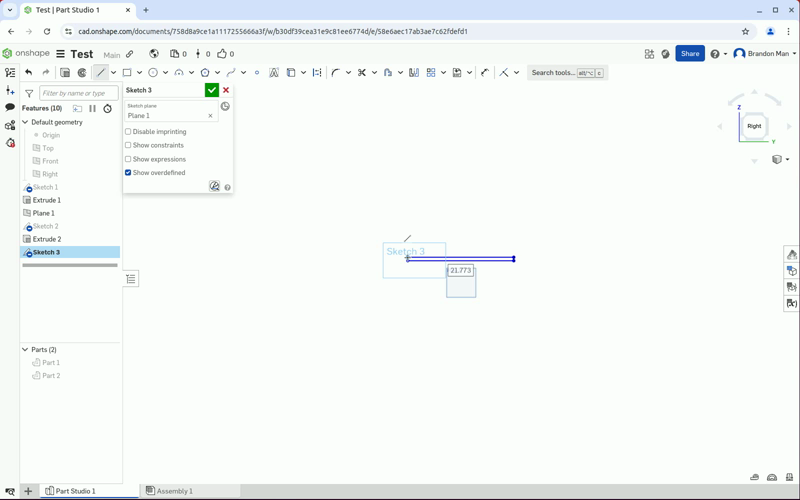
mouse_move(437, 257)
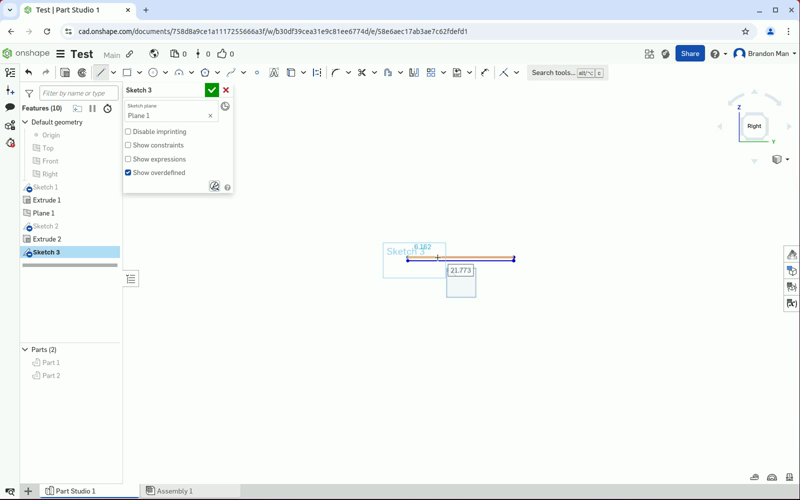
key_down(shift)
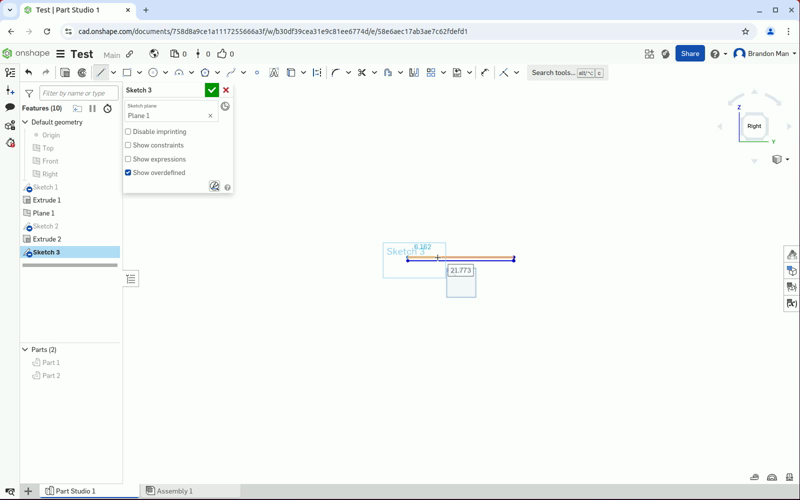
mouse_move(407, 260)
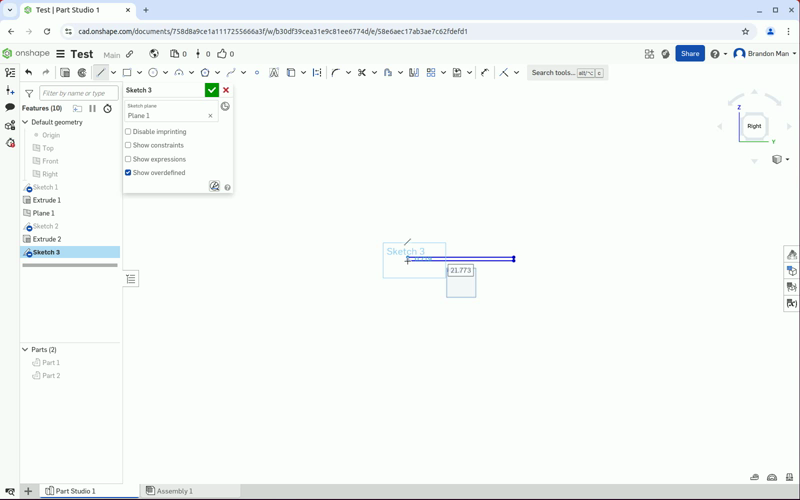
scroll(6)
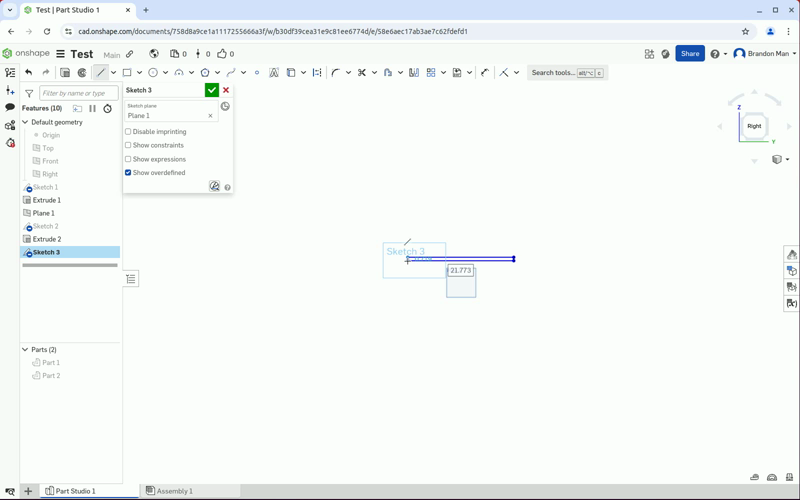
scroll(6)
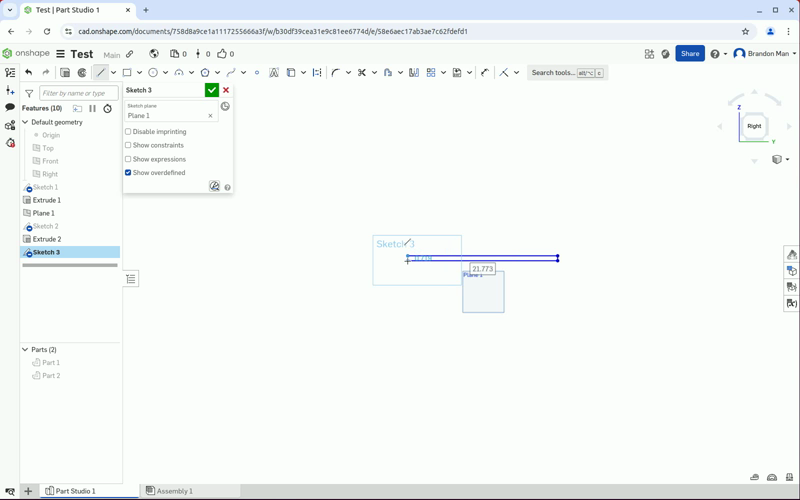
scroll(6)
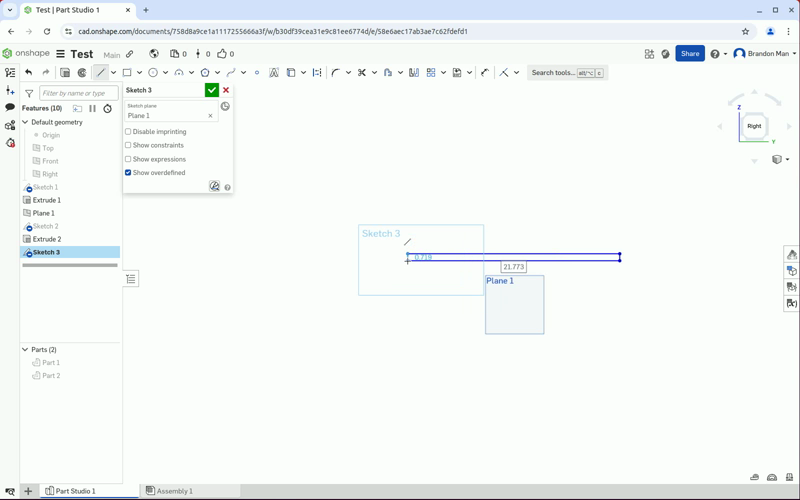
scroll(6)
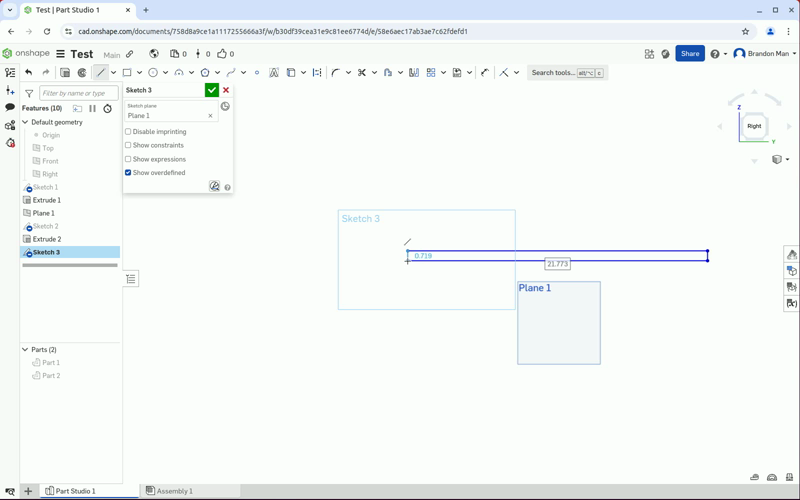
scroll(6)
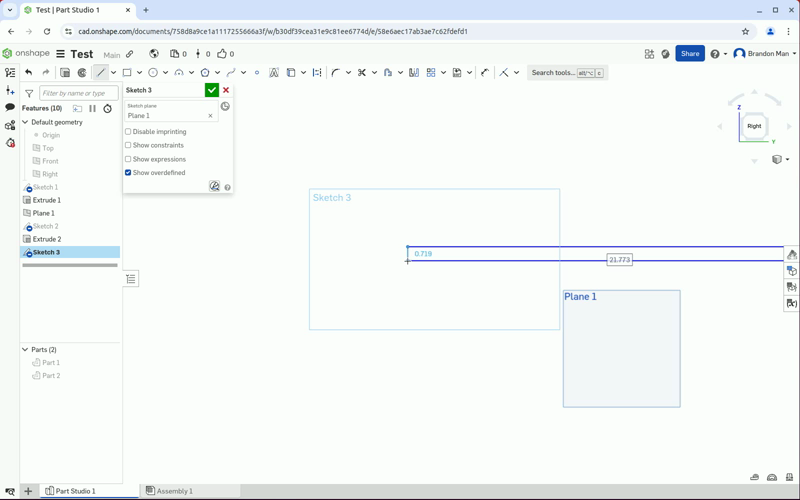
scroll(6)
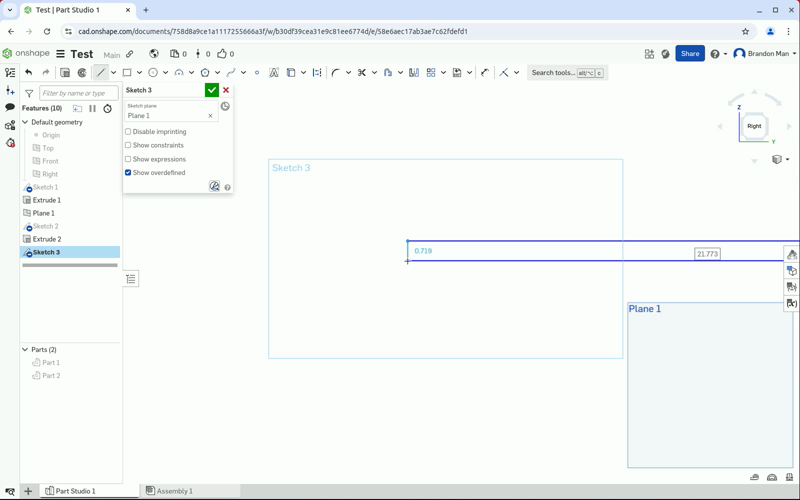
scroll(6)
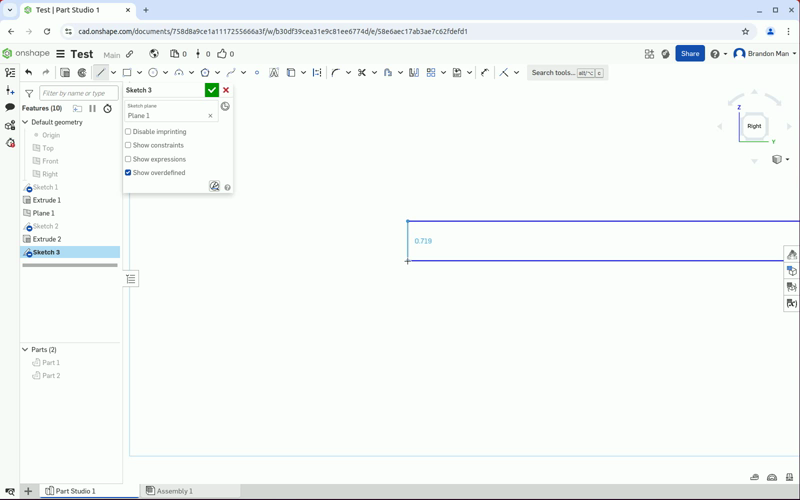
key_up(shift)
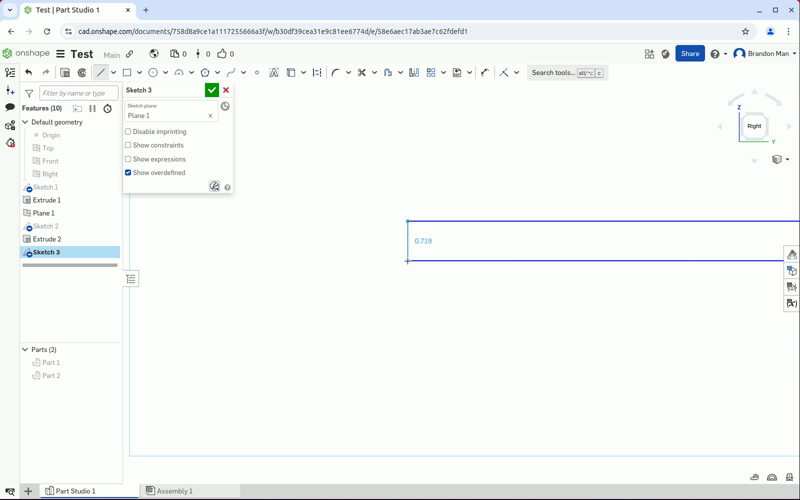
click(407, 260)
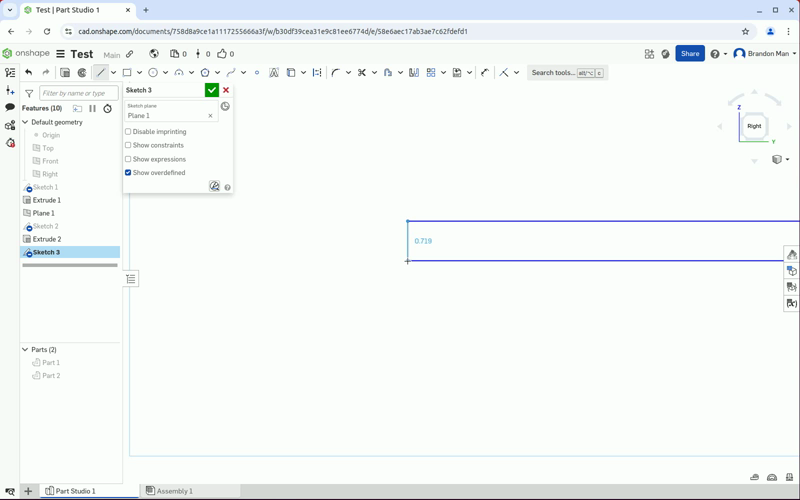
scroll(-6)
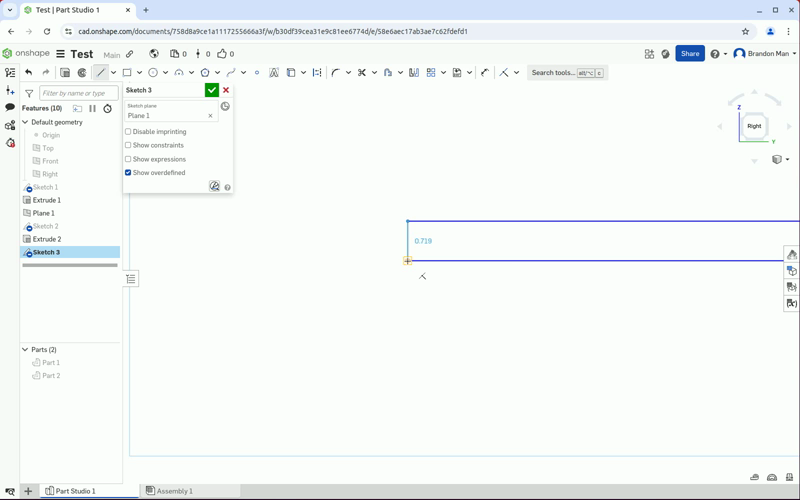
scroll(-6)
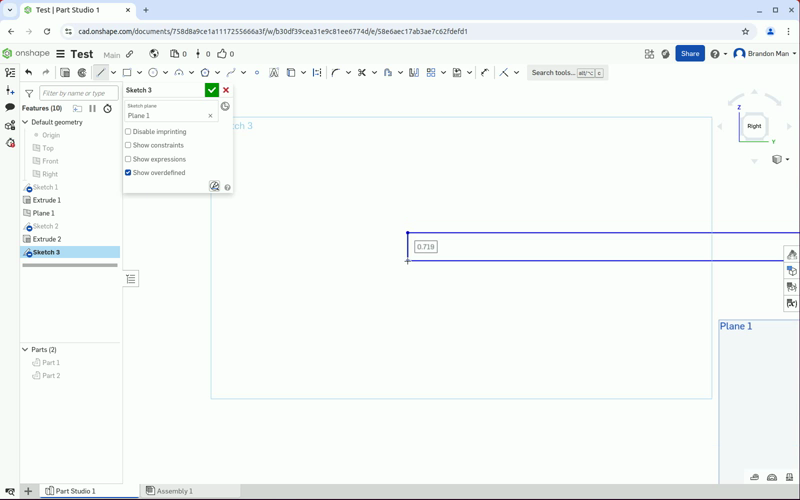
scroll(-6)
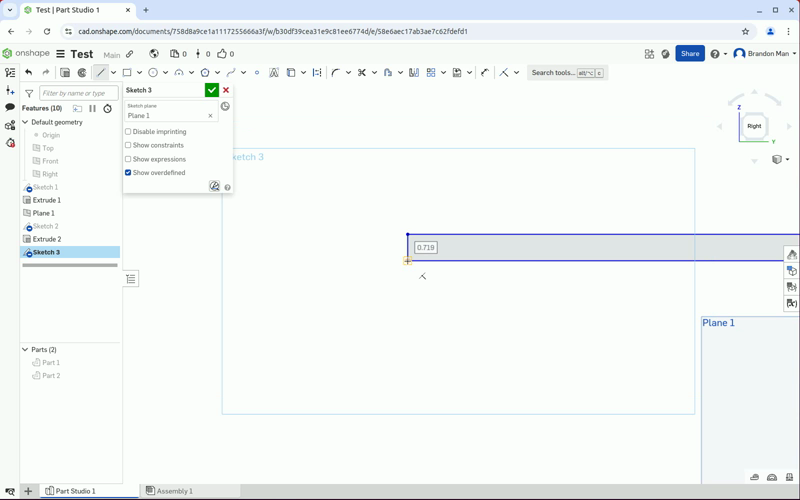
scroll(-6)
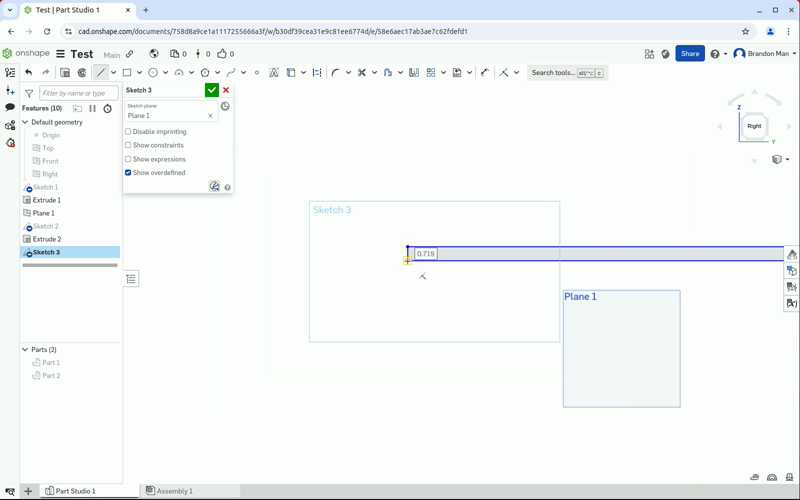
scroll(-6)
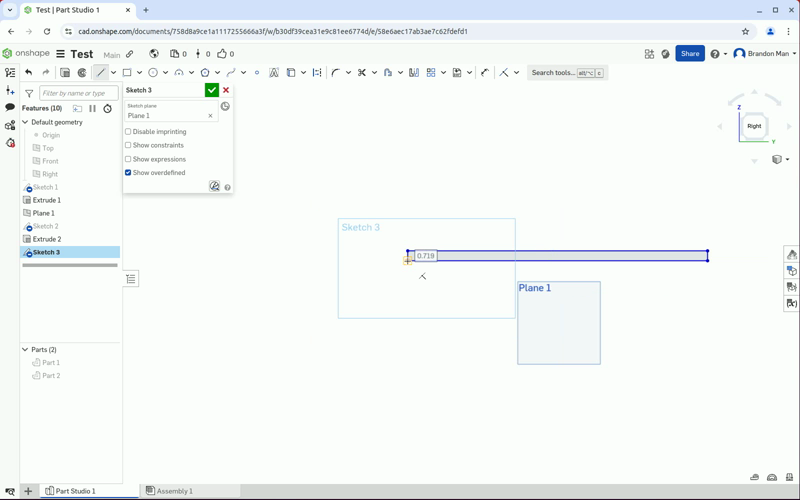
scroll(-6)
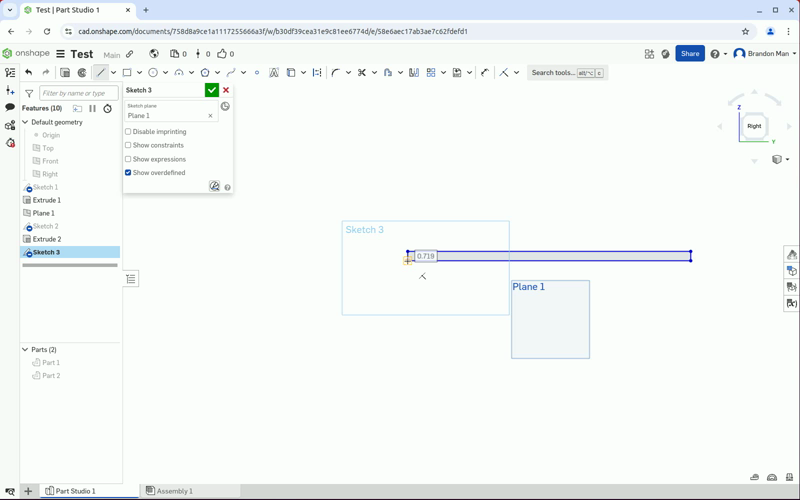
scroll(-6)
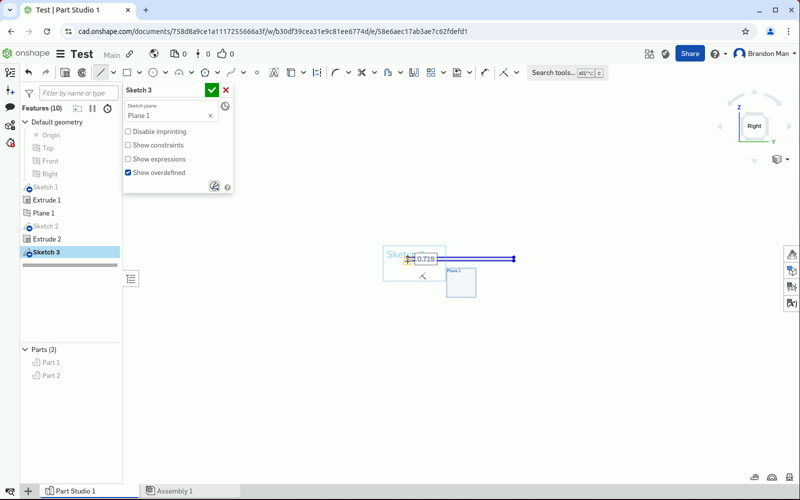
key(esc)
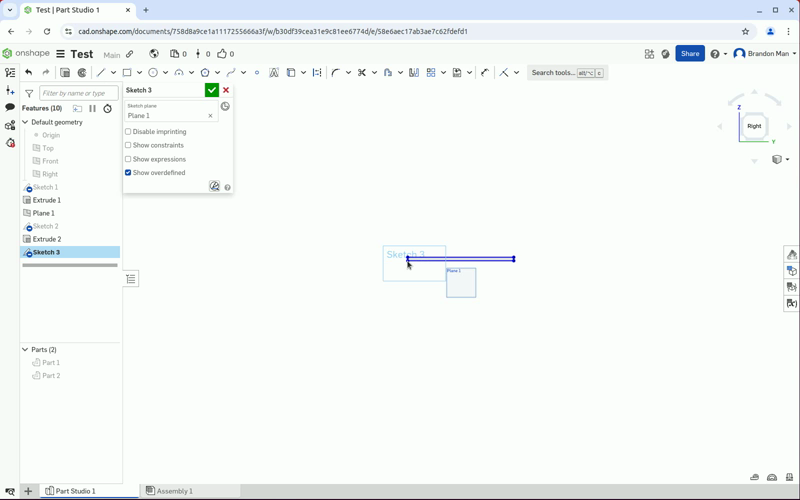
mouse_move(431, 257)
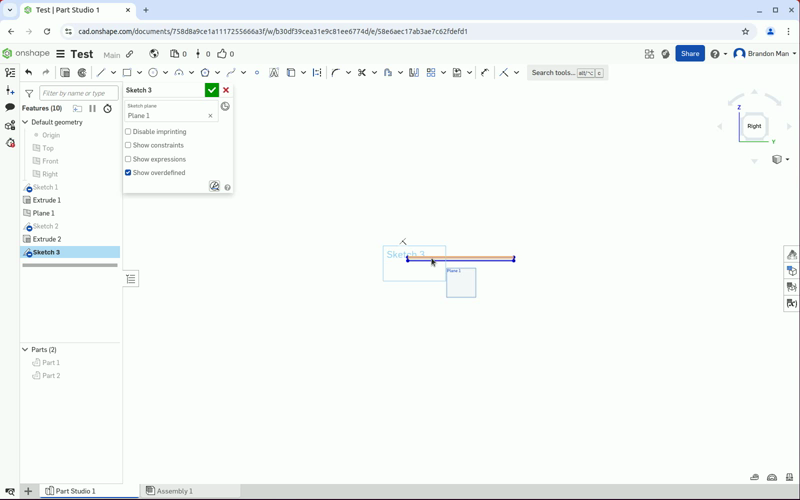
scroll(6)
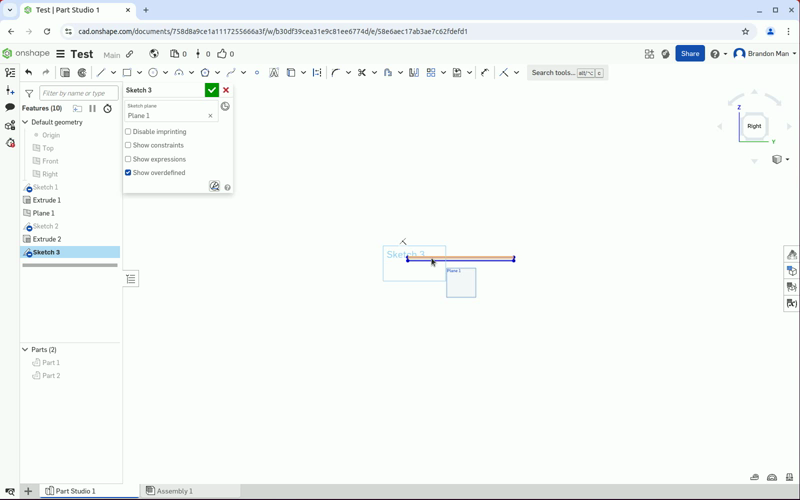
scroll(6)
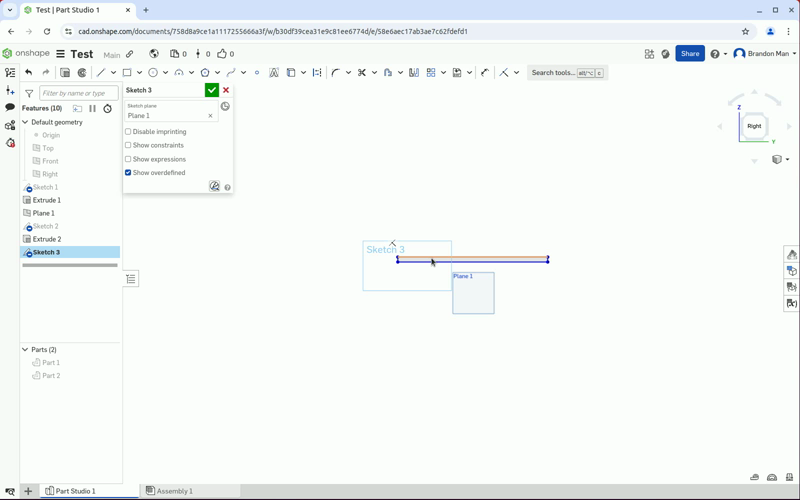
scroll(6)
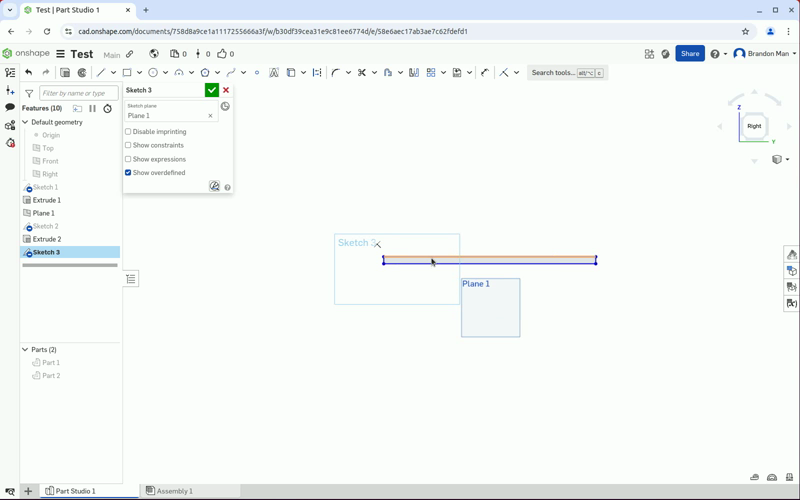
scroll(6)
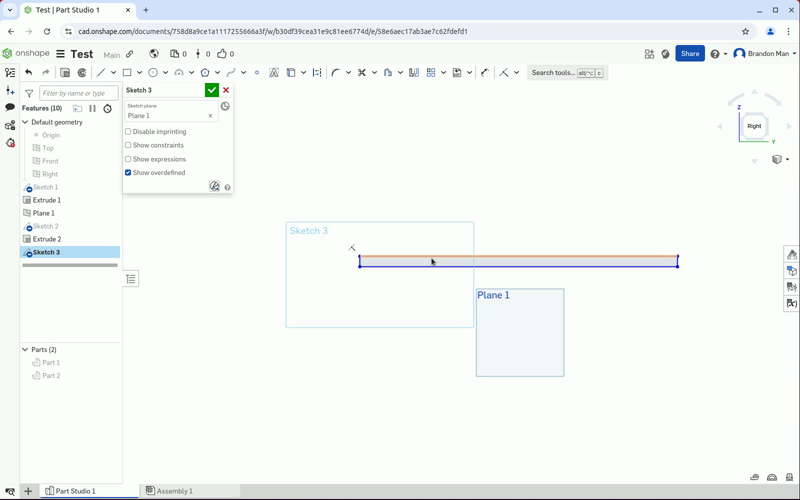
scroll(6)
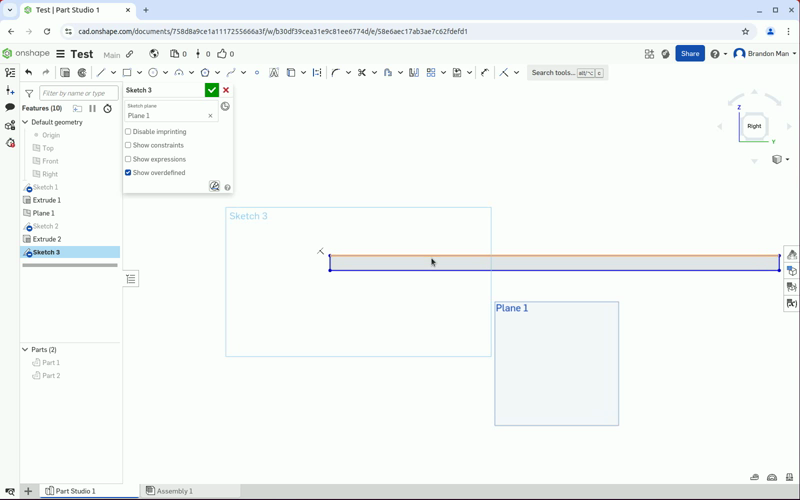
scroll(6)
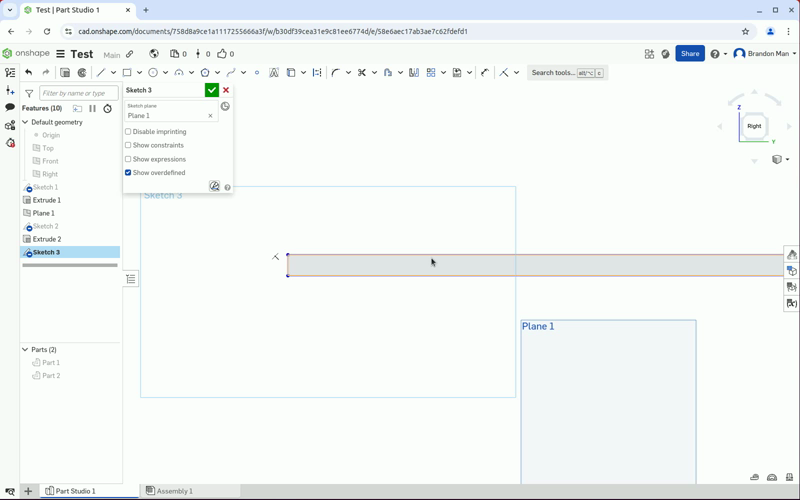
scroll(6)
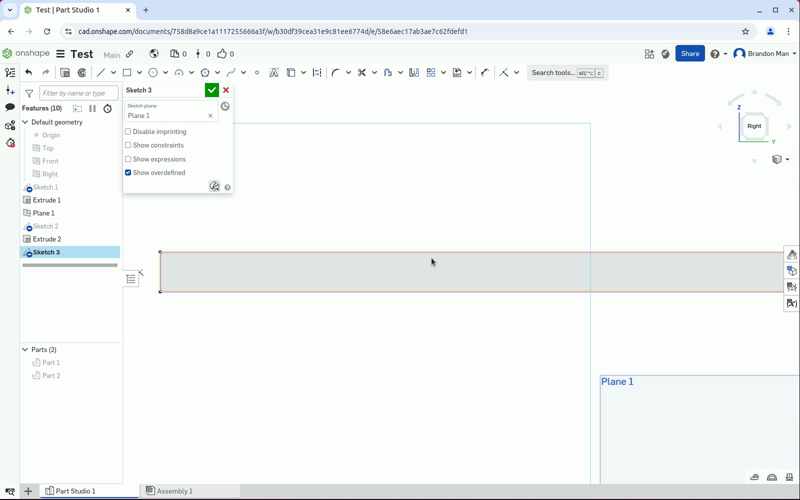
click(431, 257)
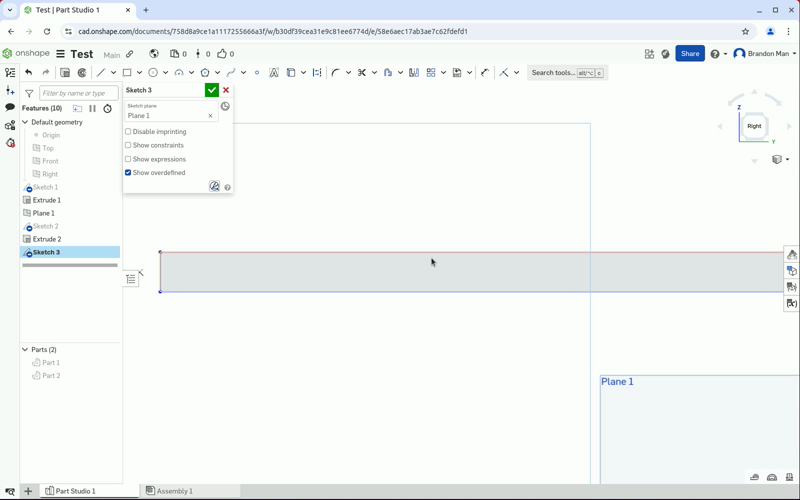
scroll(-6)
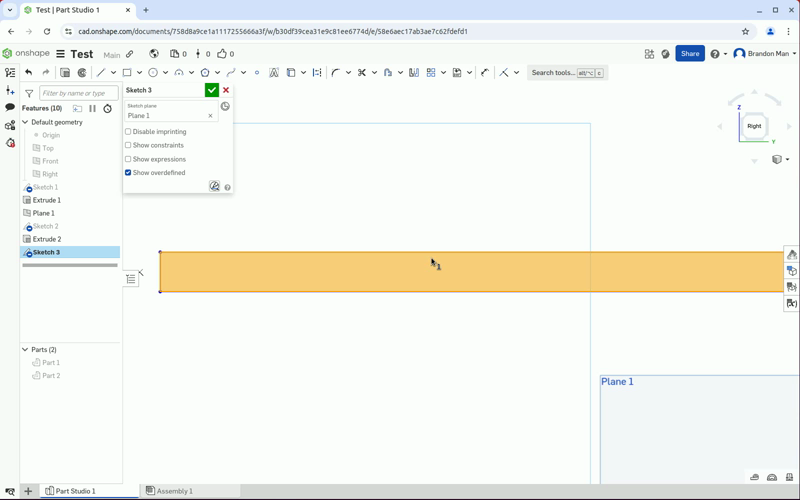
scroll(-6)
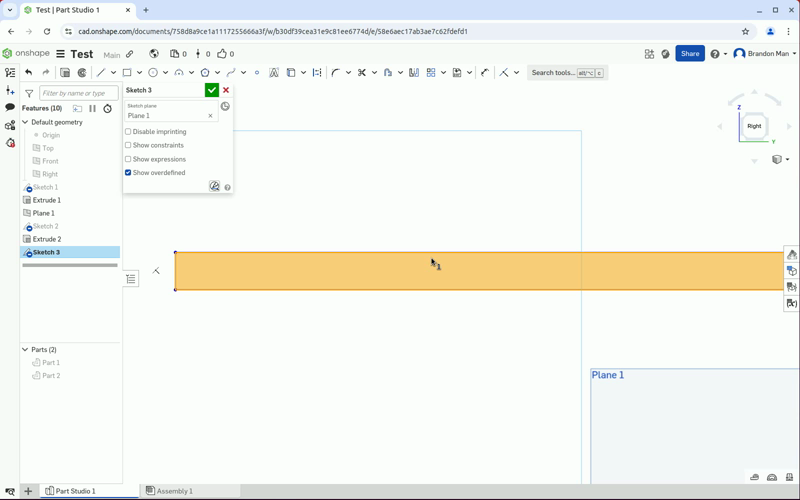
scroll(-6)
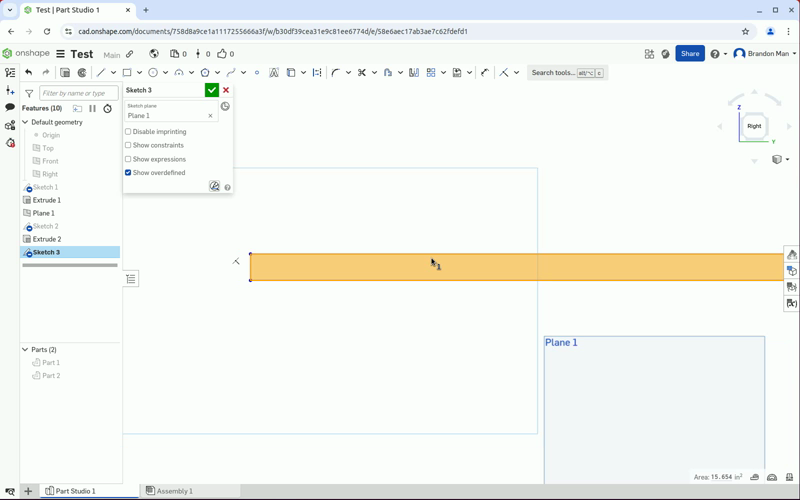
scroll(-6)
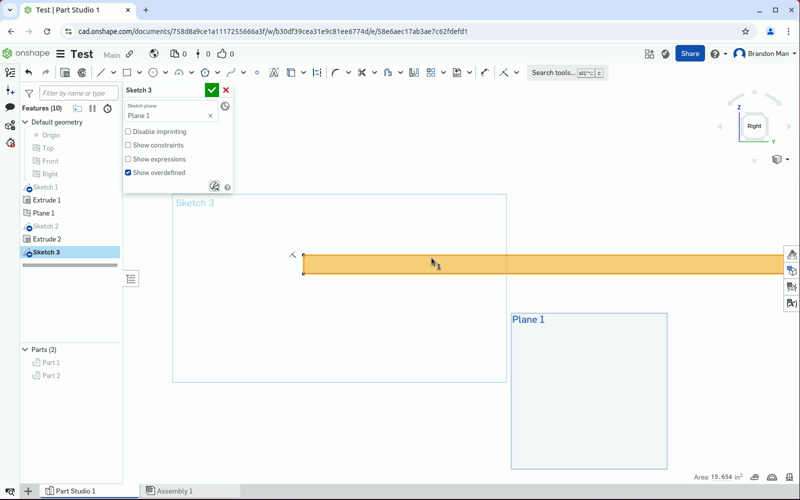
scroll(-6)
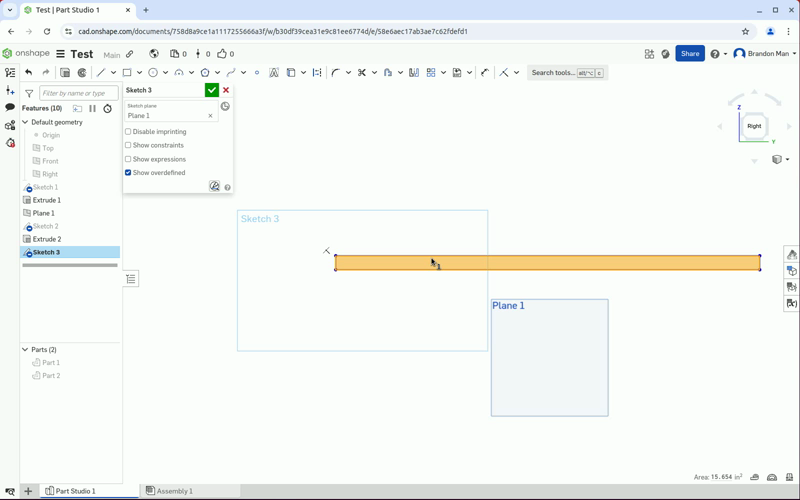
scroll(-6)
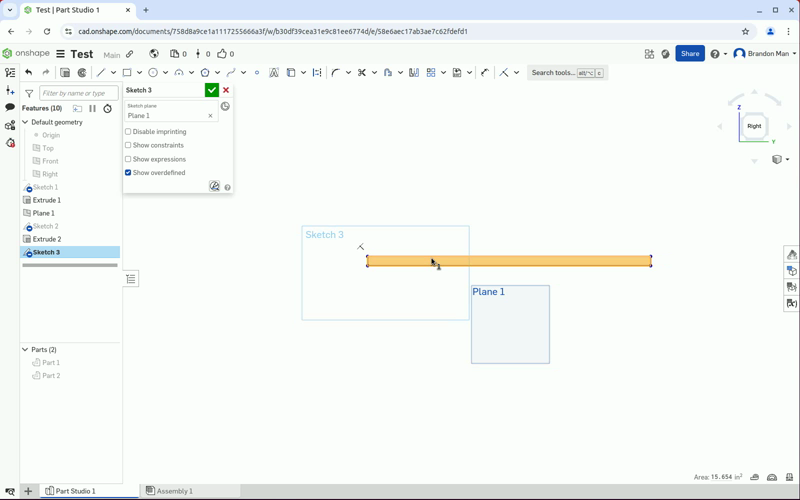
scroll(-6)
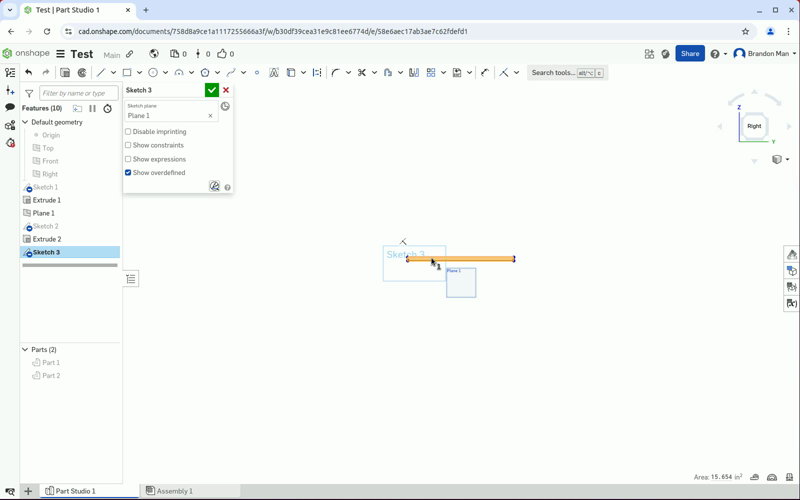
mouse_move(73, 352)
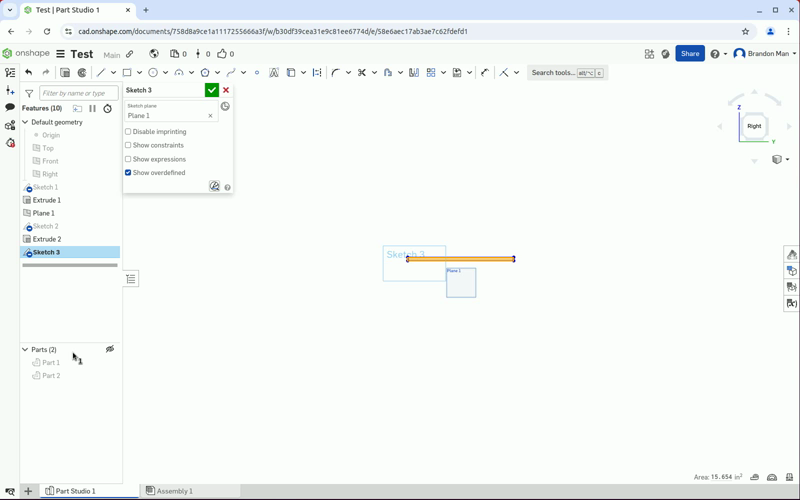
key(shift+y)
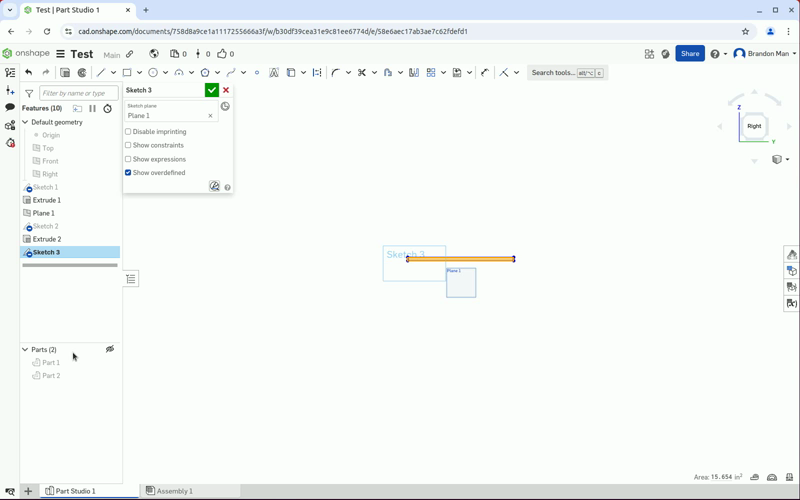
key(shift+e)
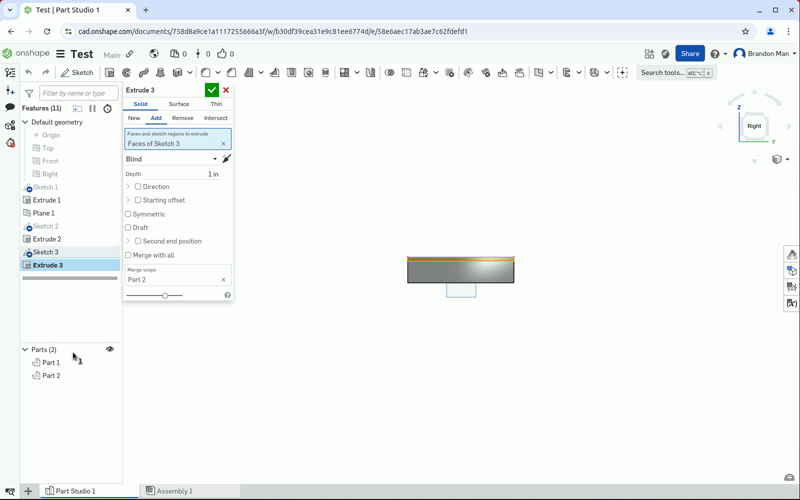
mouse_move(143, 106)
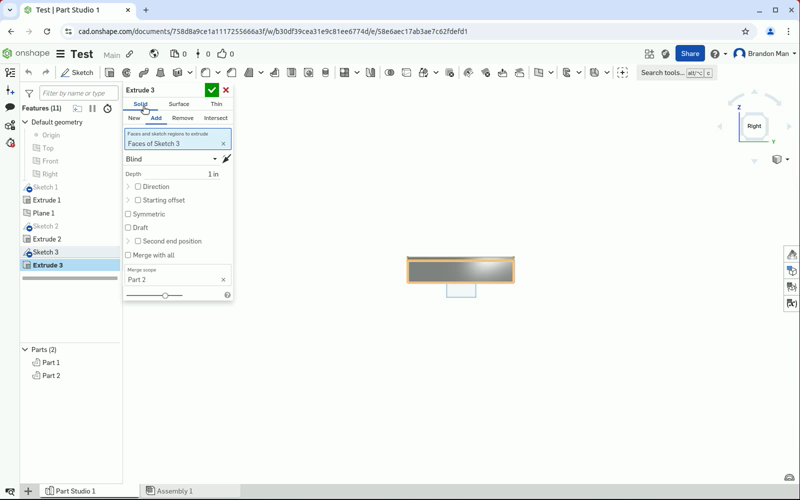
click(143, 106)
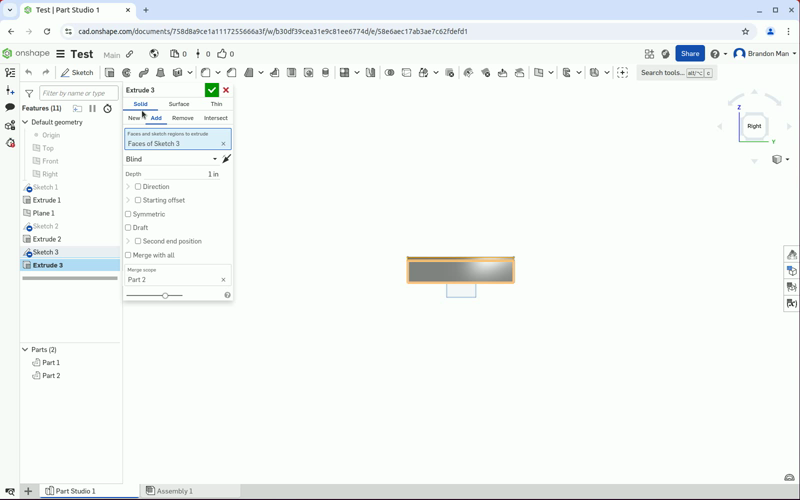
mouse_move(137, 120)
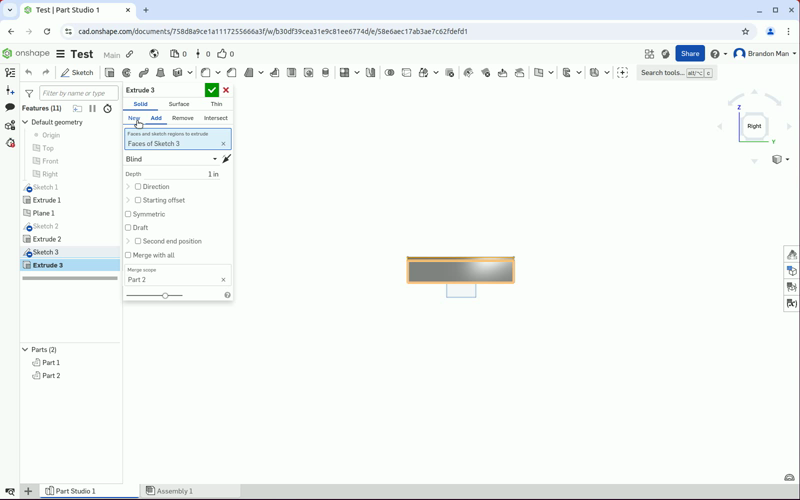
click(137, 120)
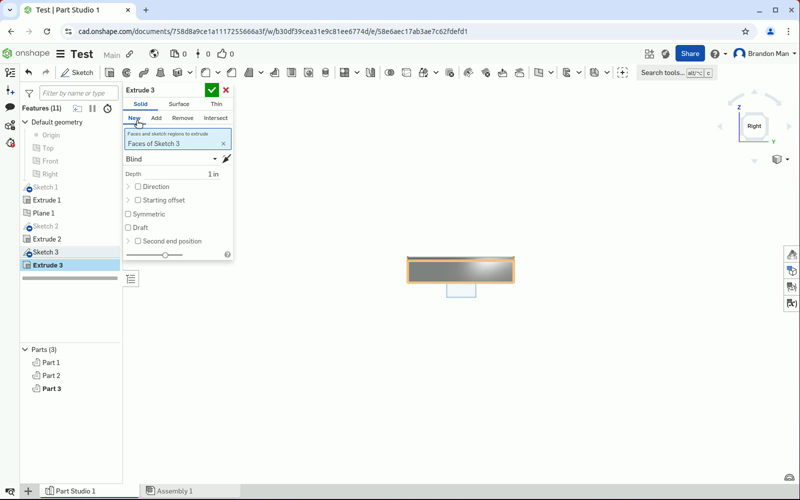
key(tab, 4)
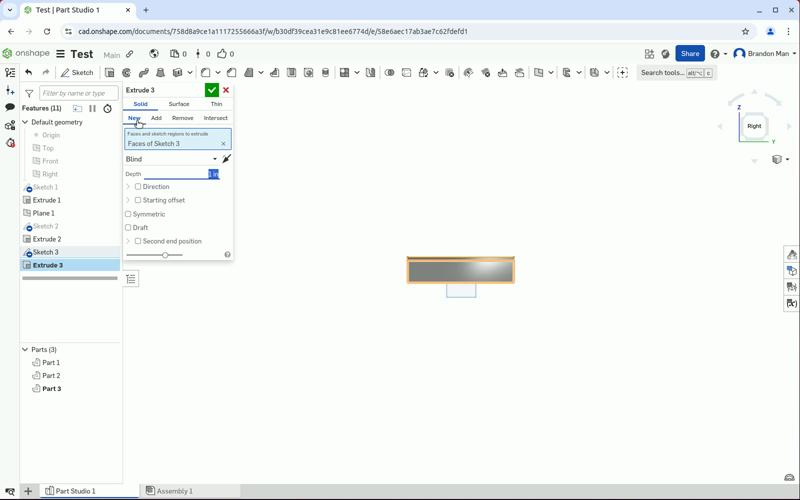
text(0.722)
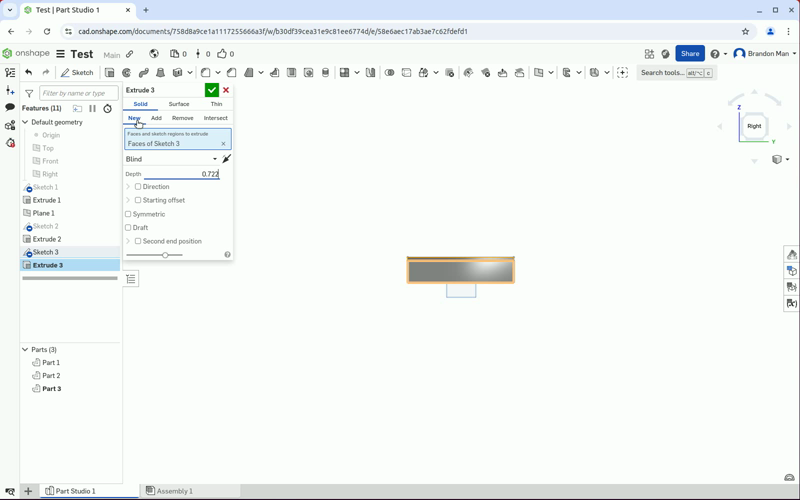
key(enter)
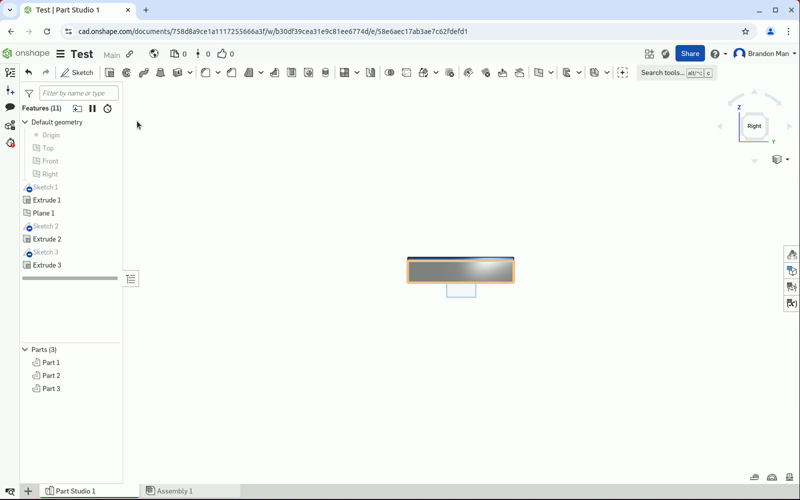
key(shift+h)
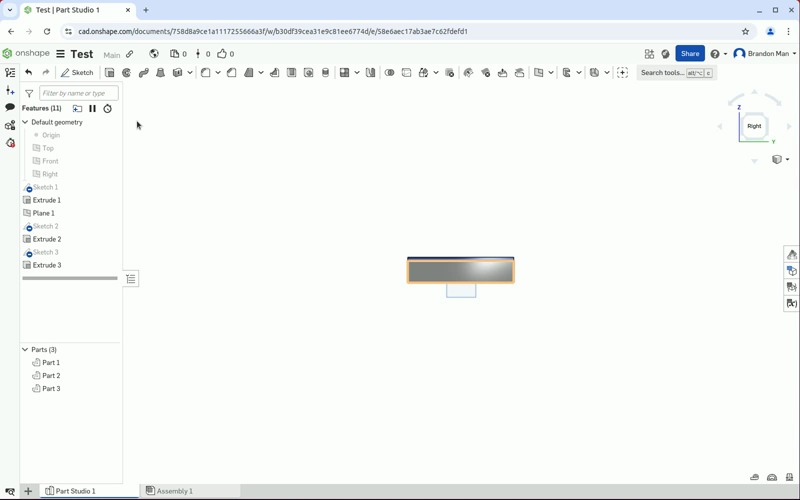
key(shift+h)
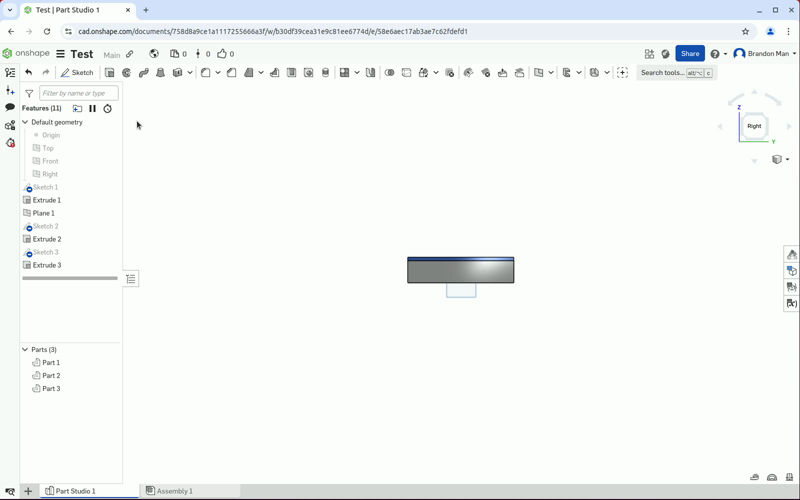
mouse_move(73, 189)
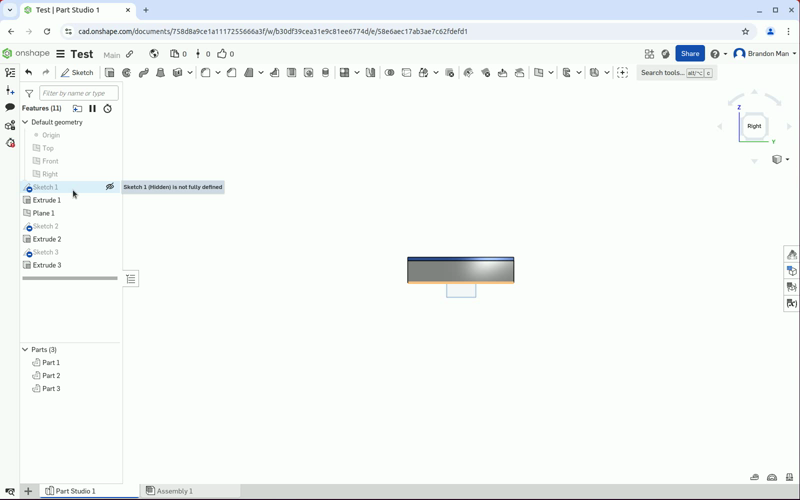
click(73, 189)
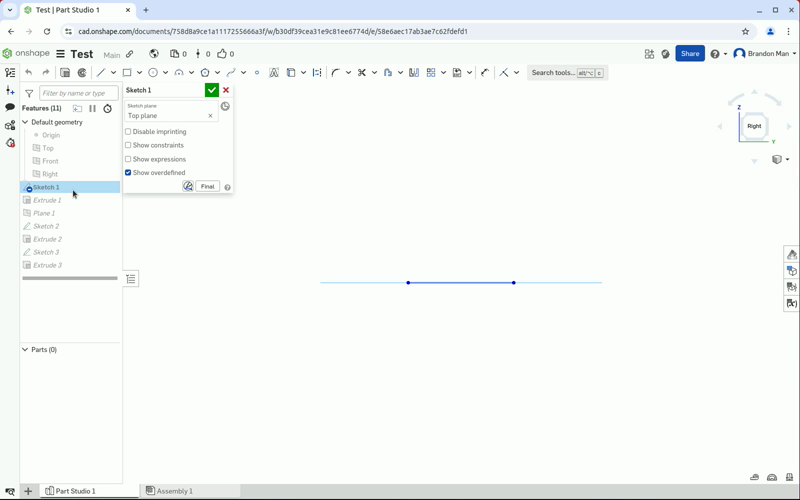
mouse_move(229, 92)
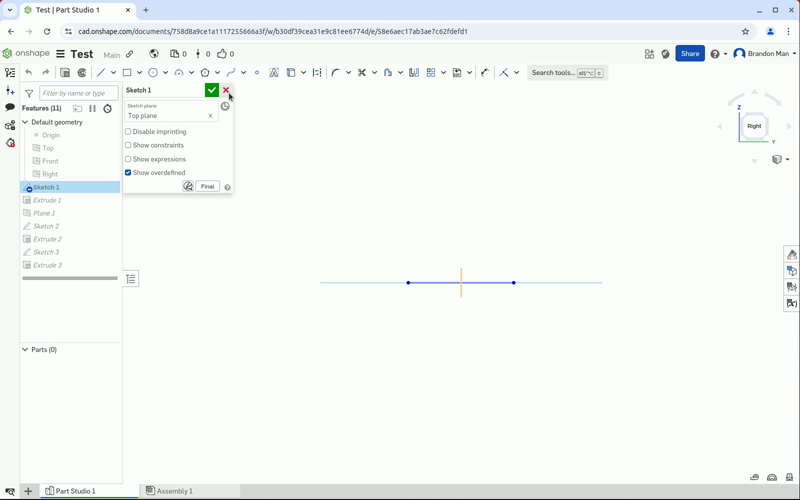
click(229, 92)
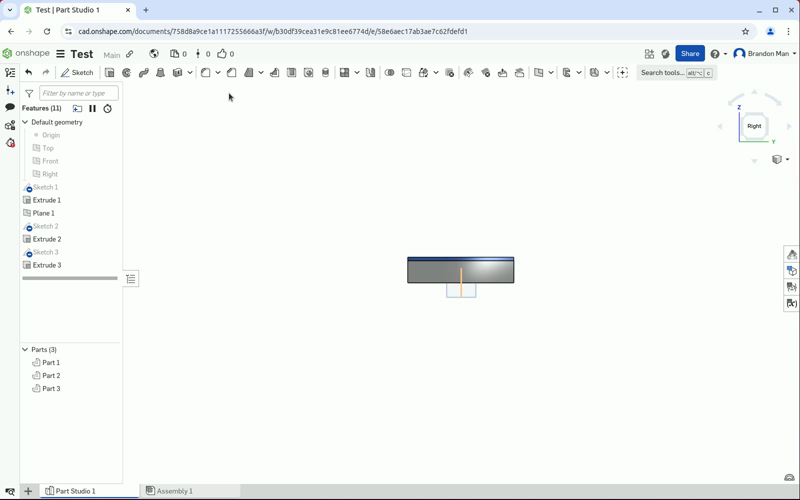
mouse_move(73, 352)
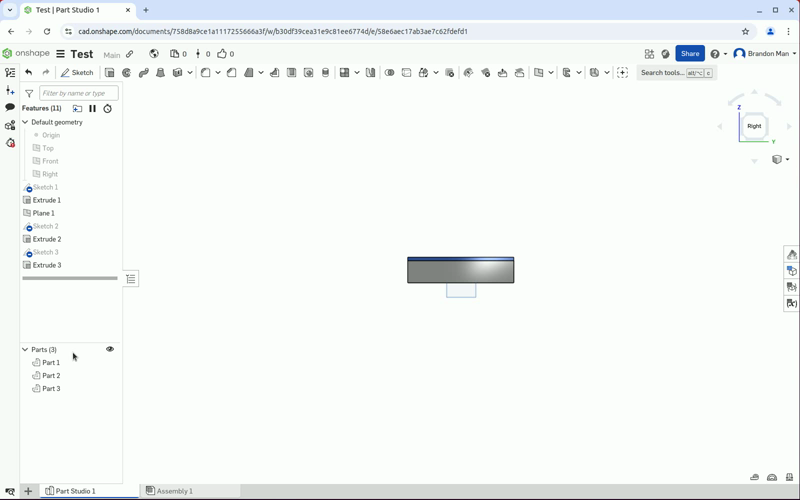
key(y)
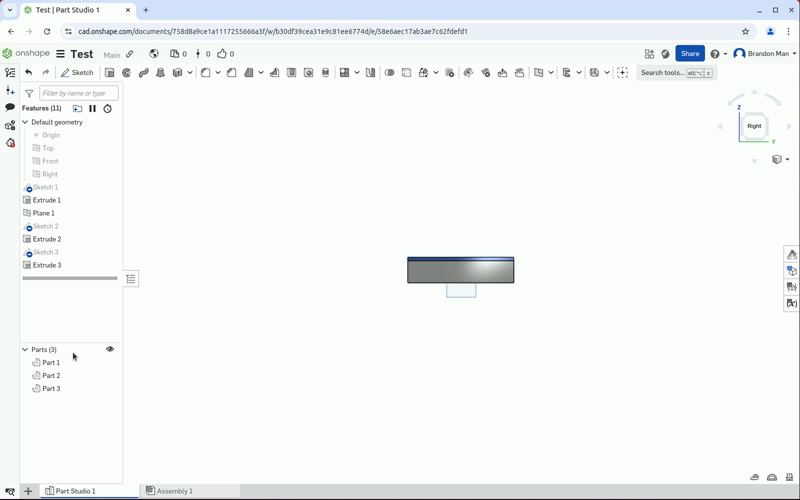
key(shift+p)
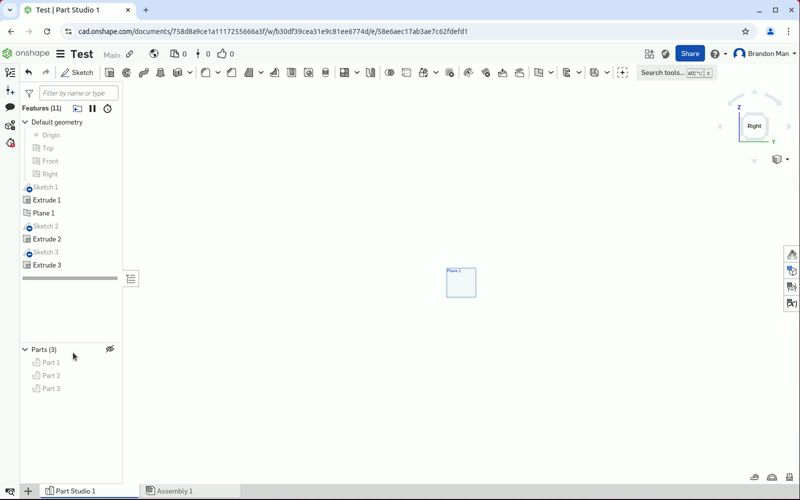
key(space)
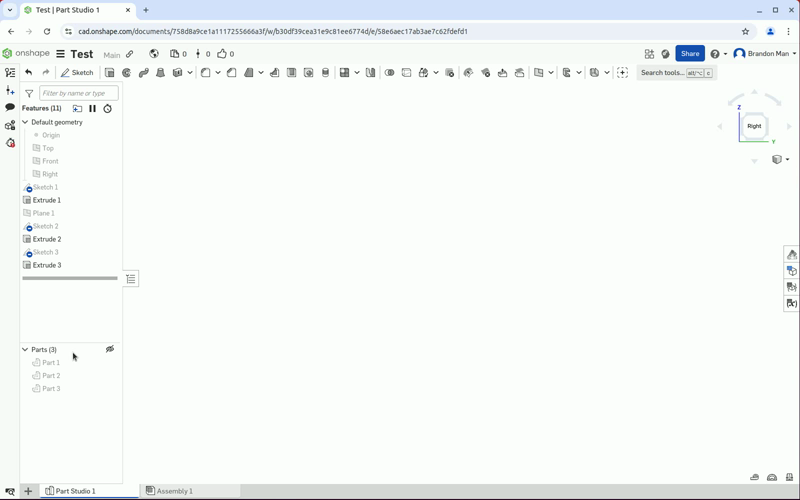
key_down(shift)
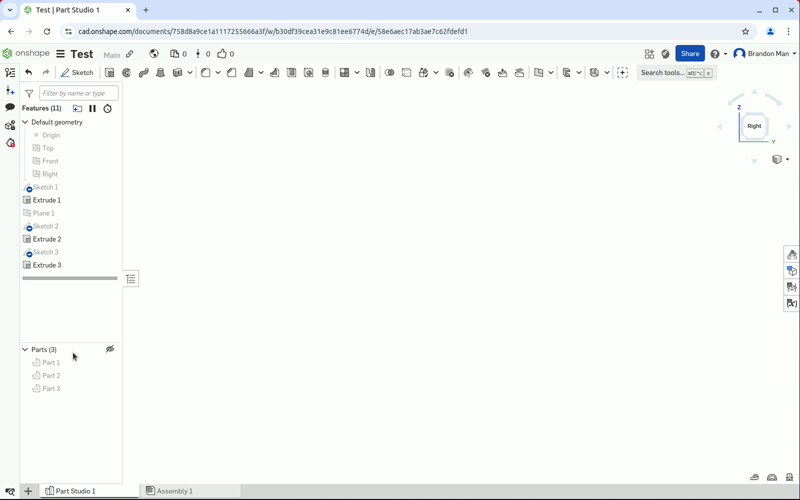
key(right)
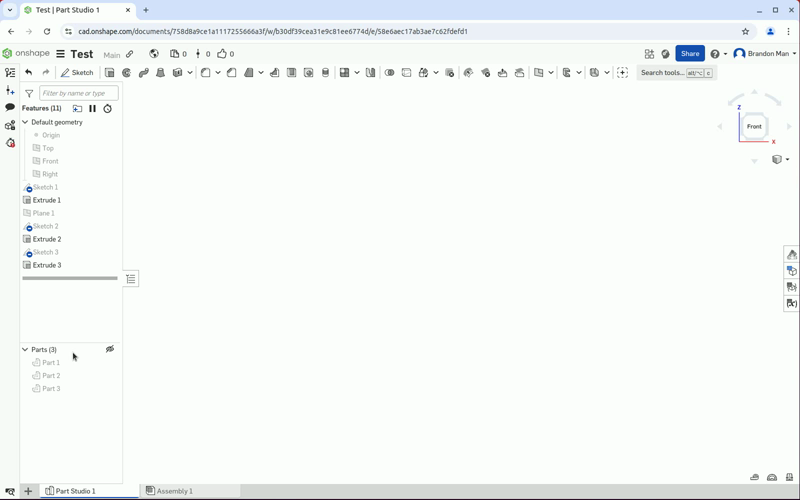
key_up(shift)
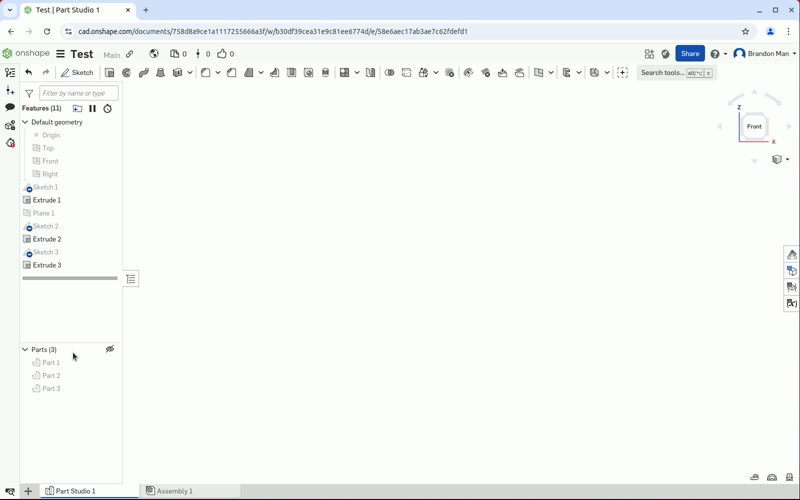
mouse_move(73, 352)
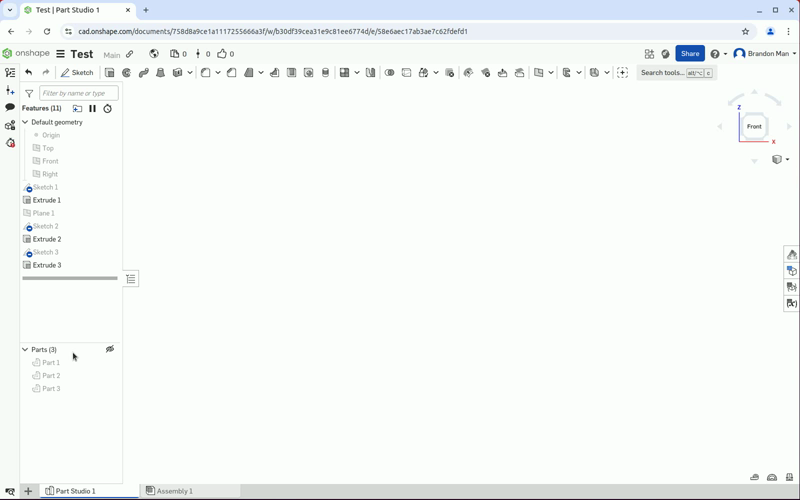
key(shift+y)
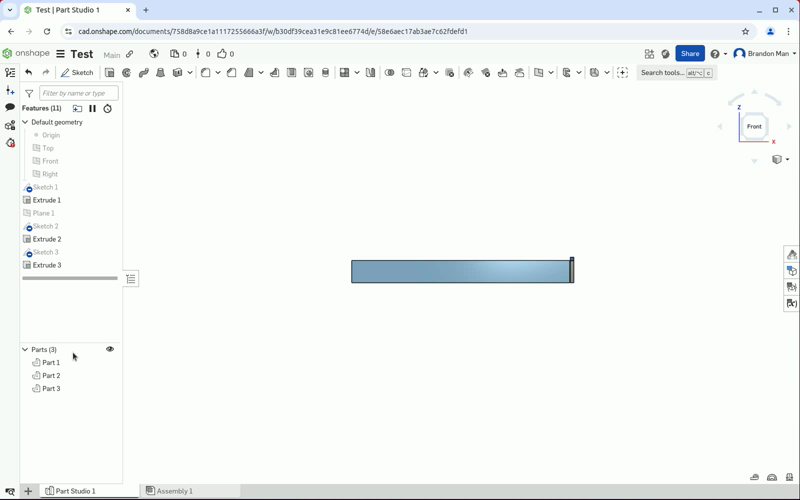
mouse_move(541, 75)
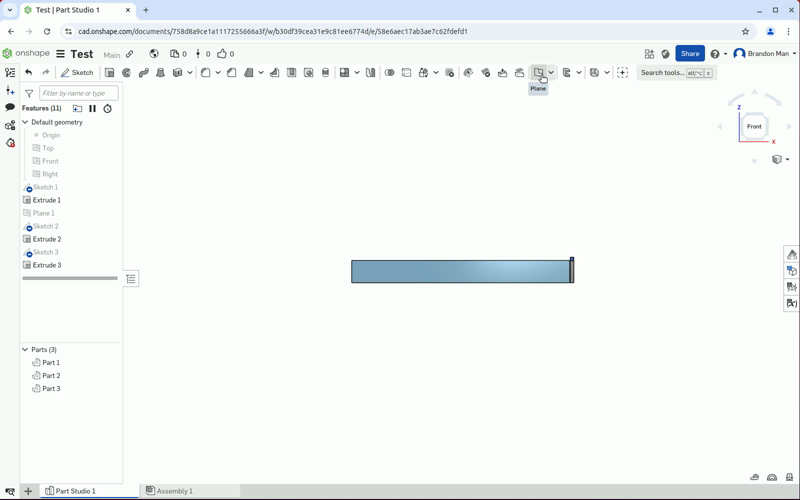
click(541, 75)
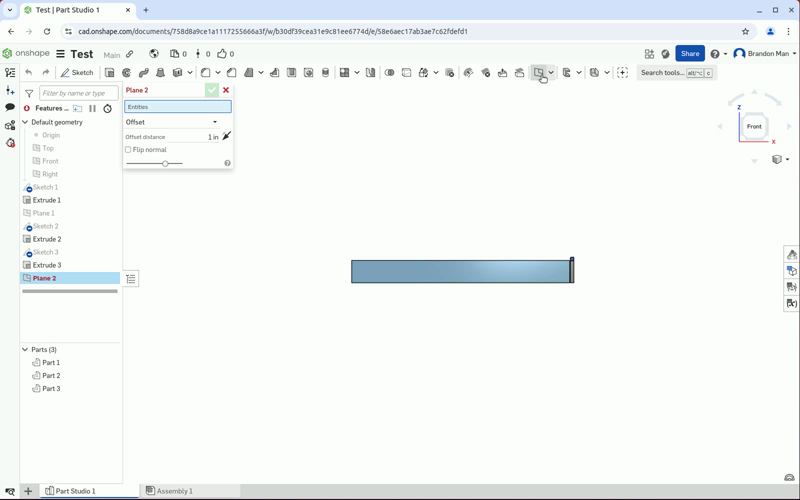
mouse_move(73, 163)
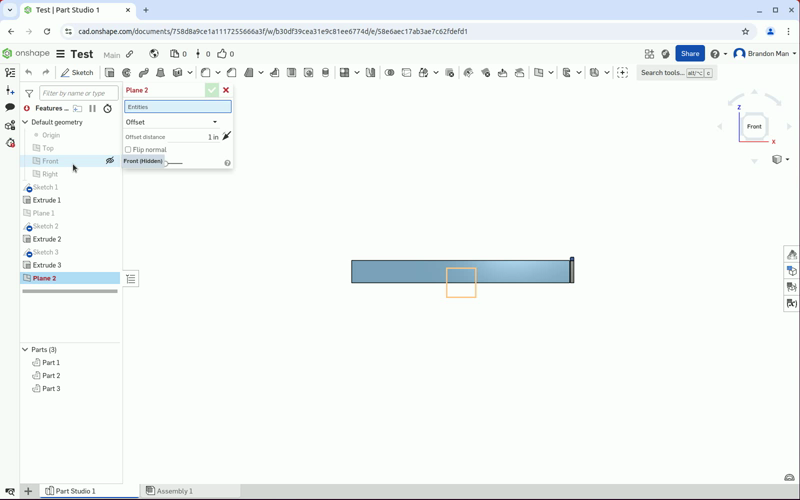
click(73, 163)
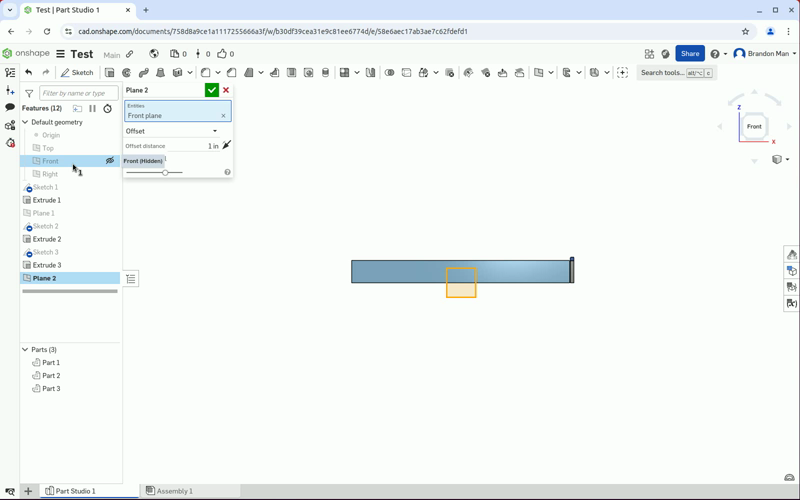
key(tab, 2)
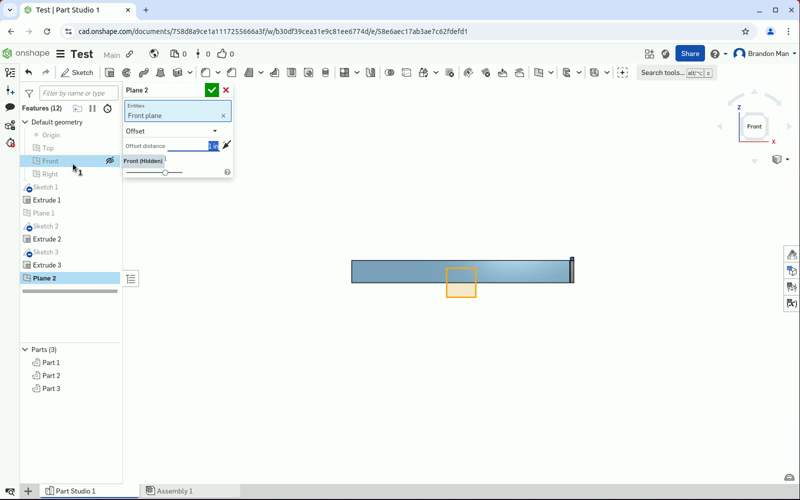
text(10.845)
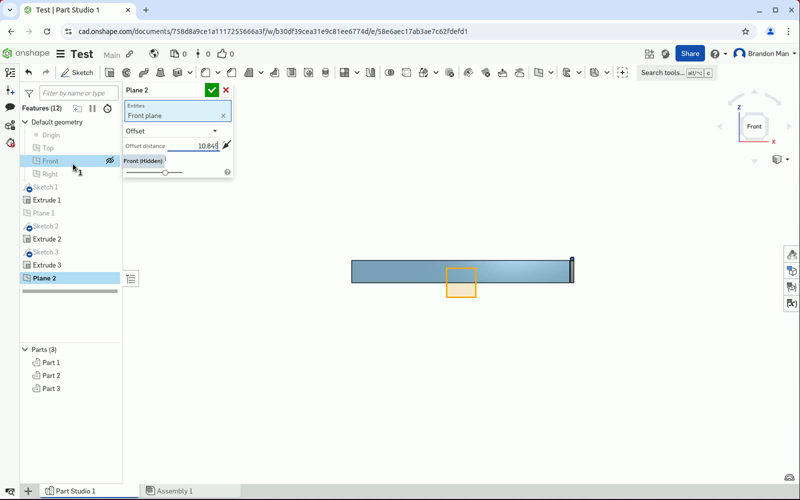
key(enter, 2)
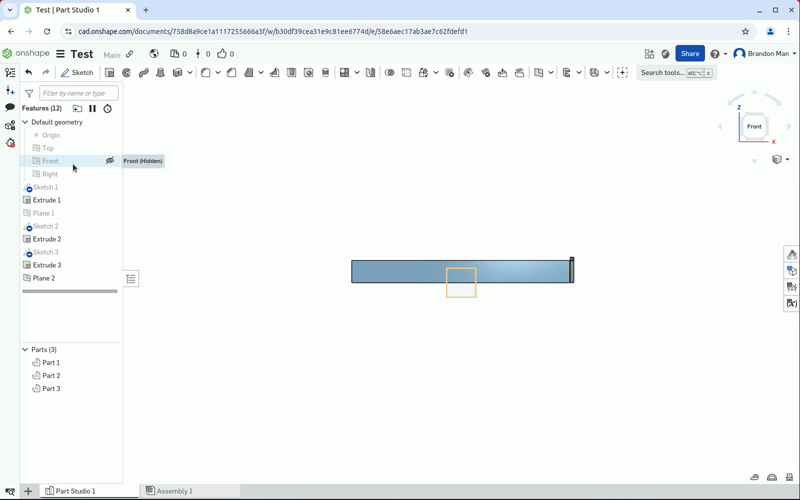
key(shift+s)
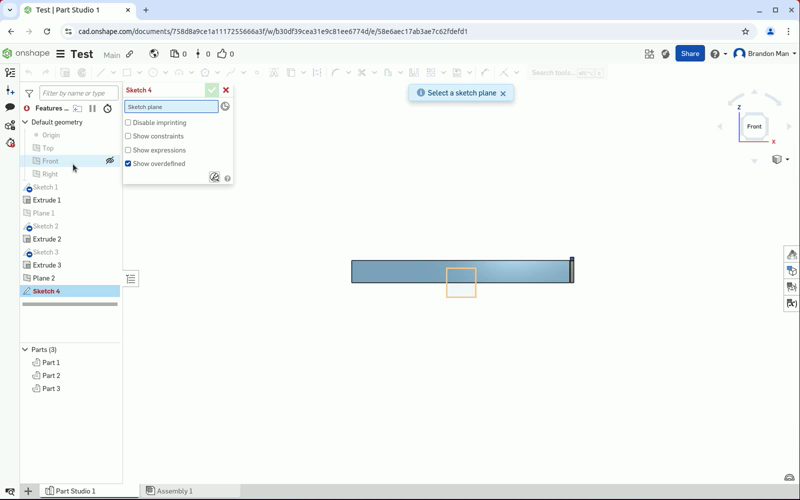
mouse_move(73, 280)
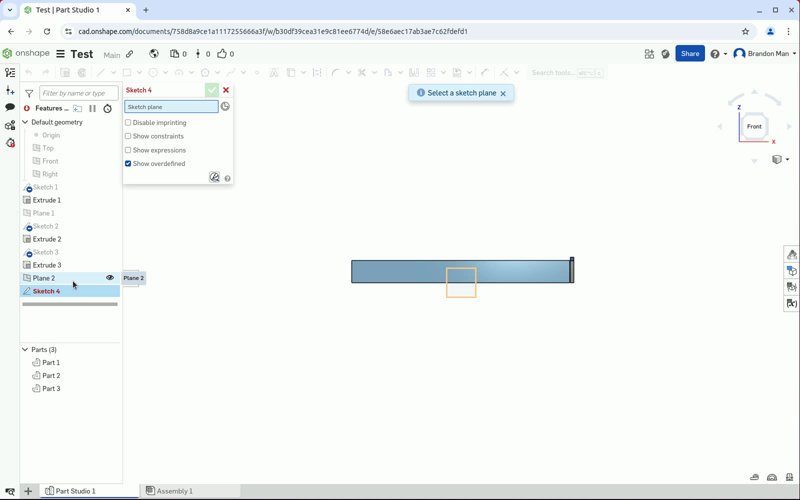
click(73, 280)
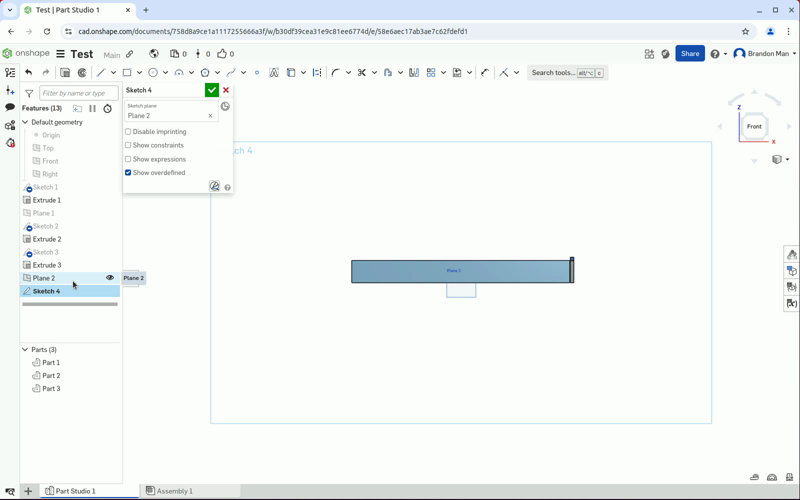
mouse_move(73, 352)
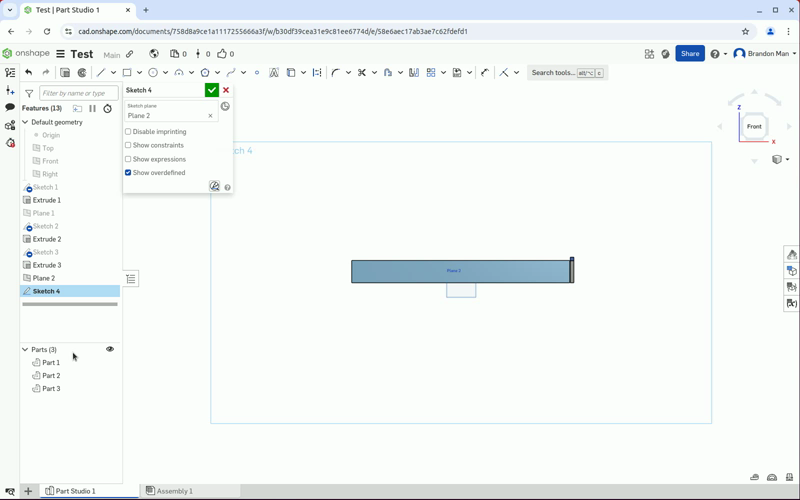
key(y)
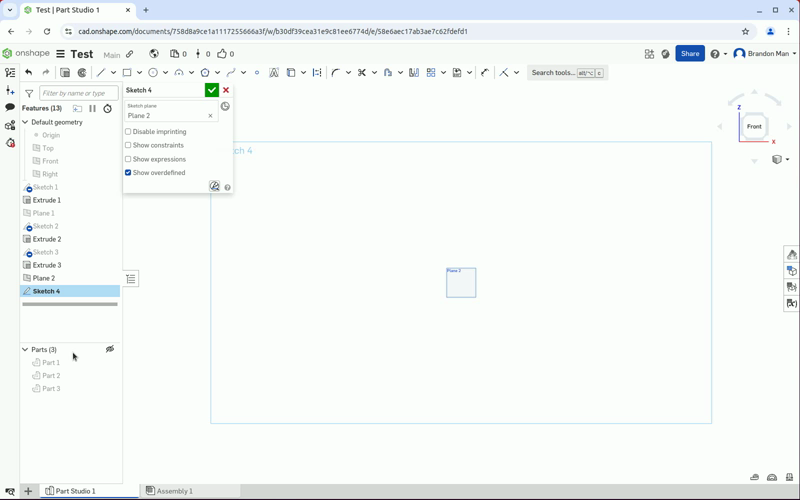
key(l)
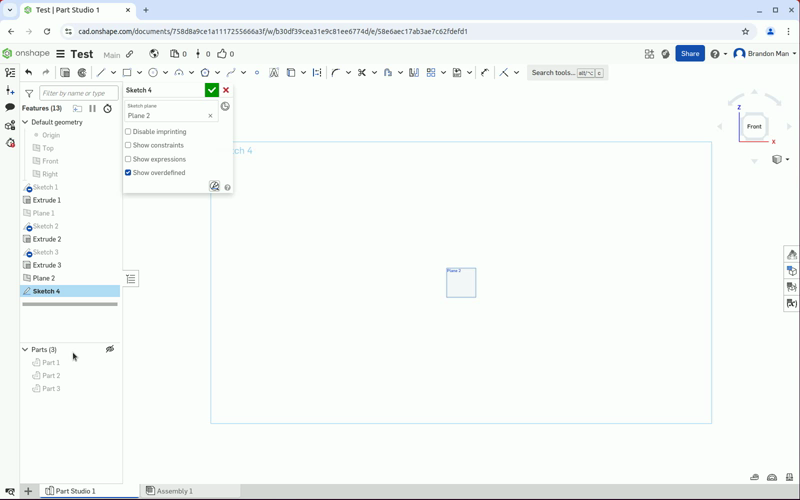
key_down(shift)
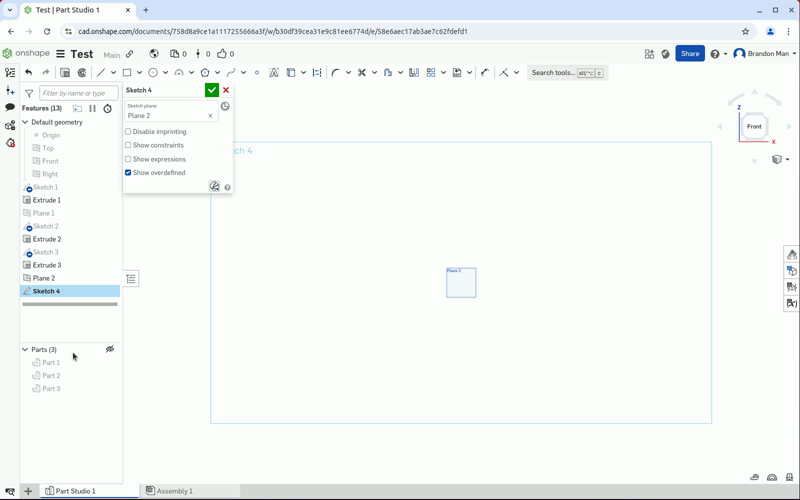
mouse_move(348, 282)
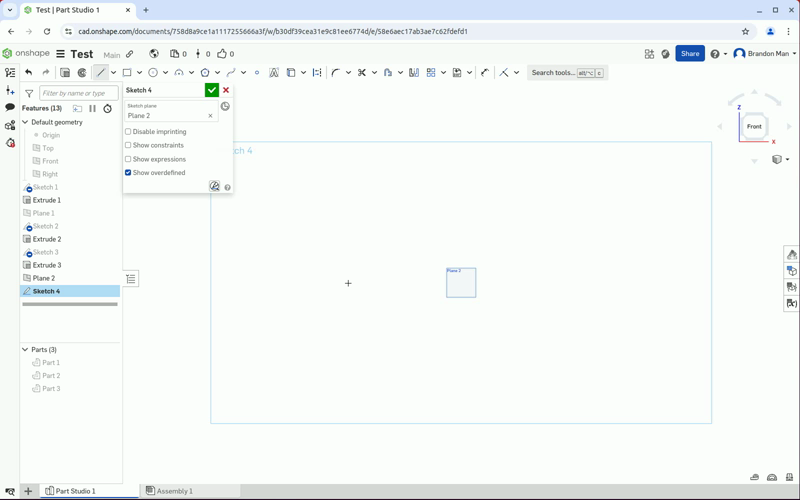
click(348, 282)
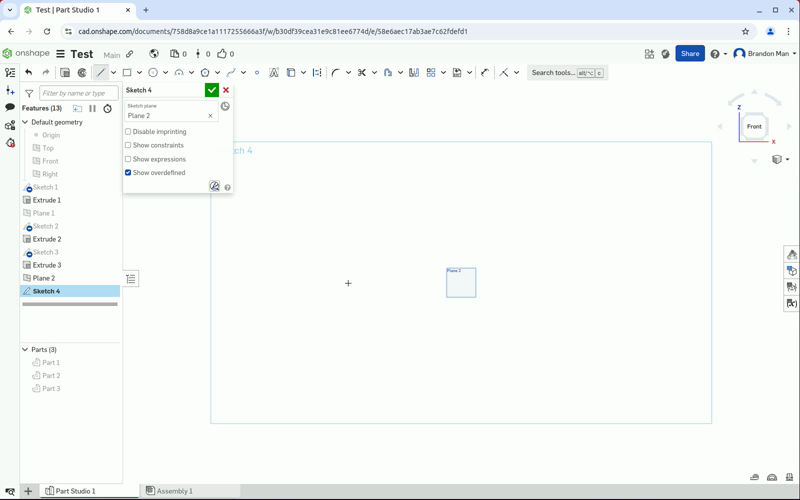
key_up(shift)
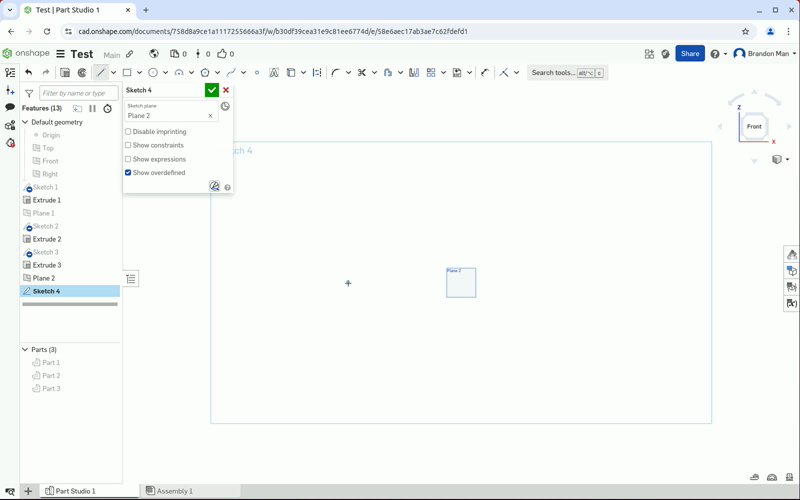
key_down(shift)
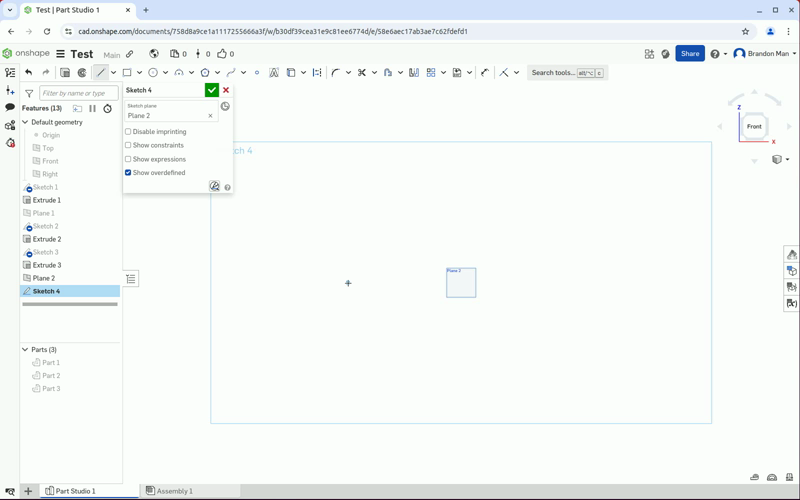
mouse_move(378, 282)
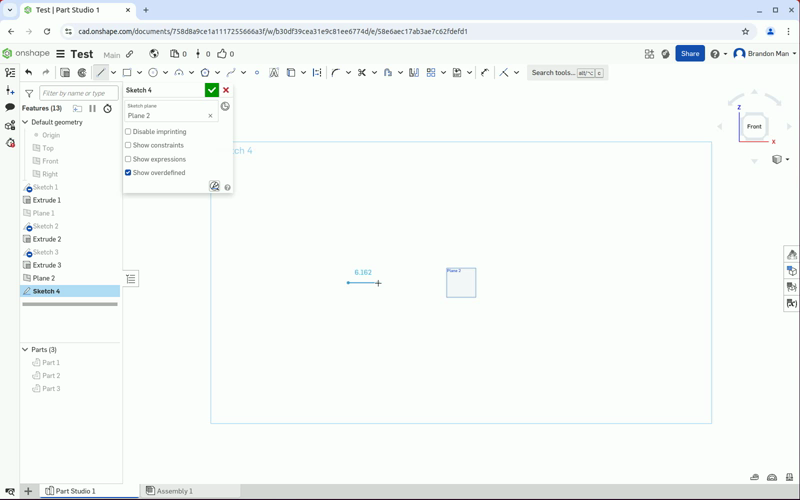
mouse_move(350, 282)
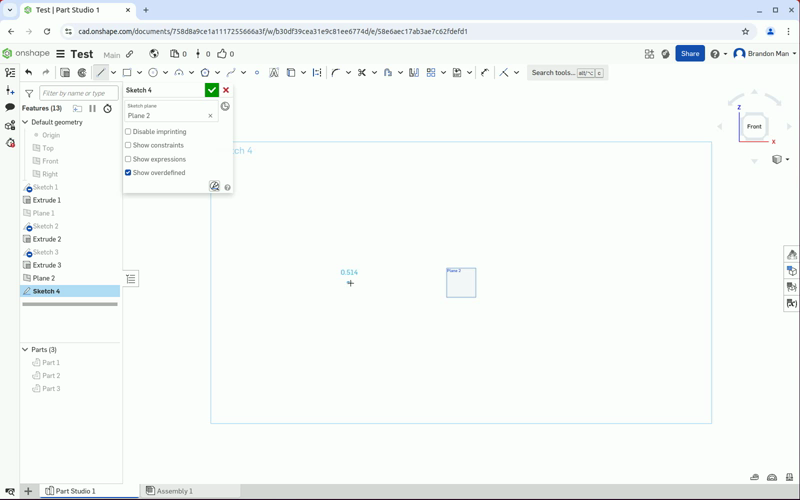
scroll(6)
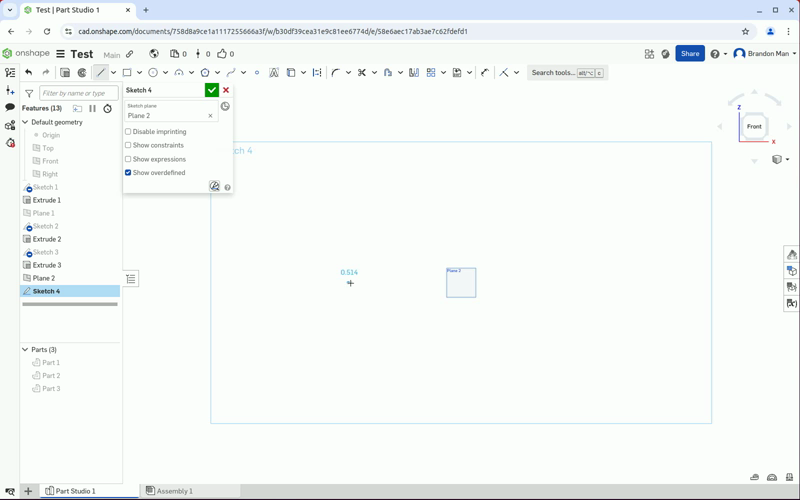
scroll(6)
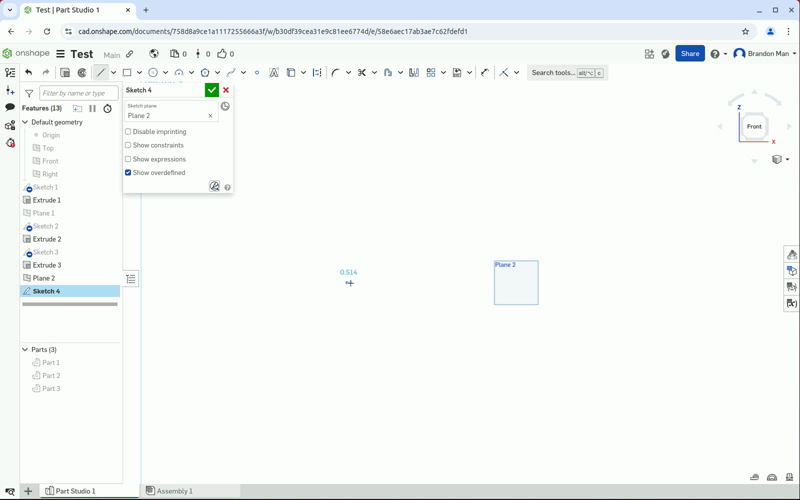
scroll(6)
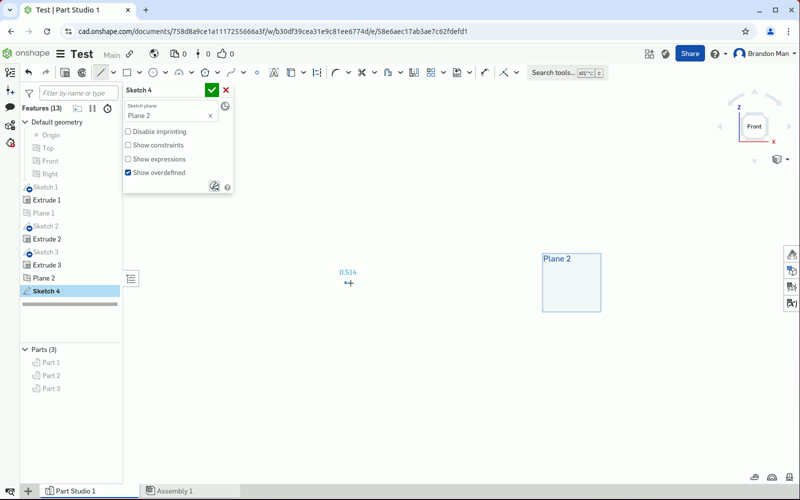
scroll(6)
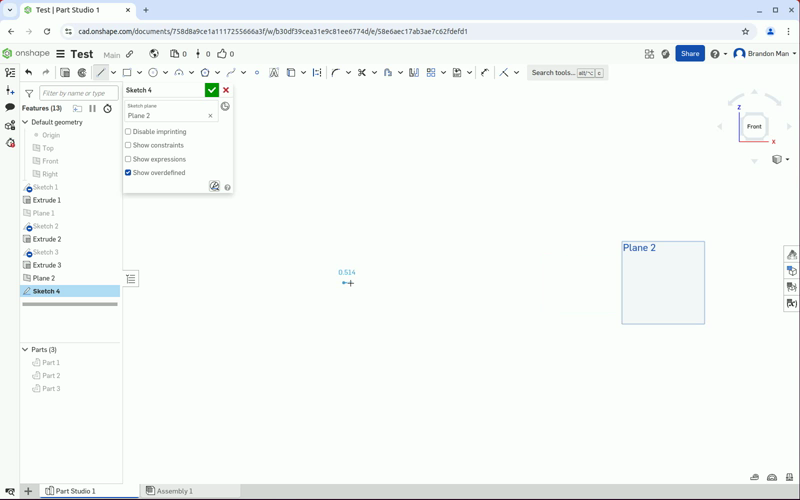
scroll(6)
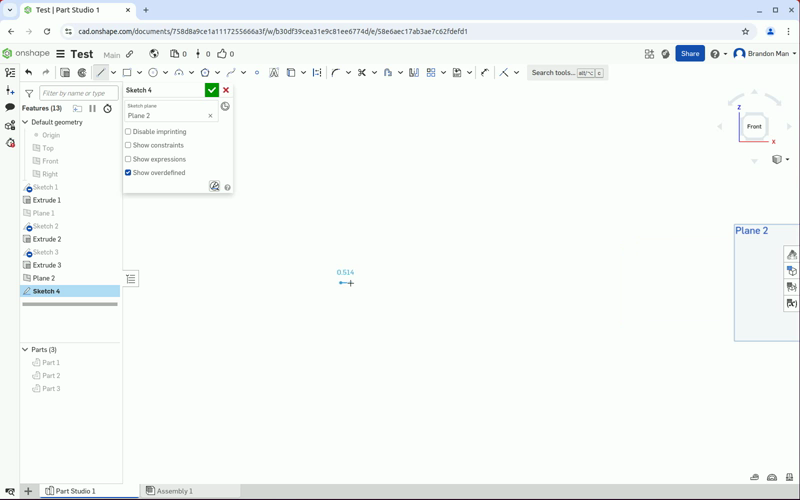
scroll(6)
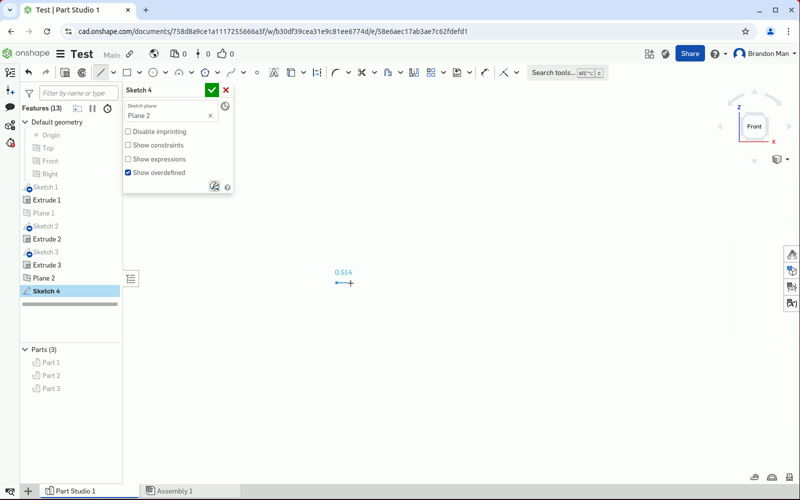
scroll(6)
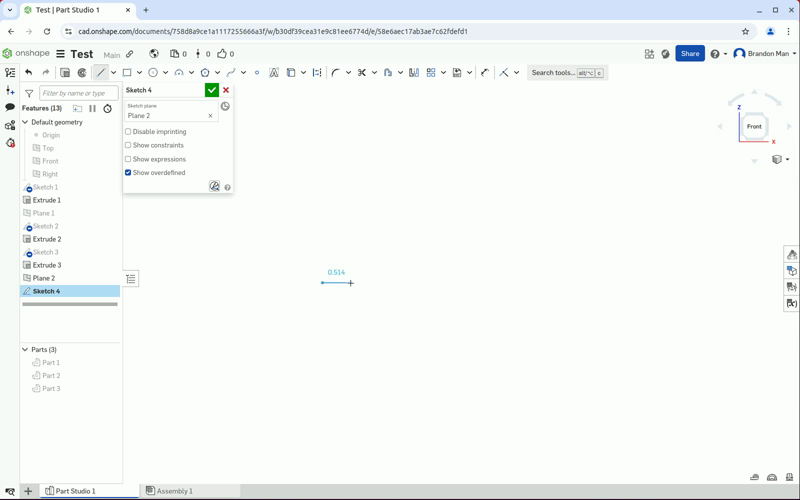
click(350, 282)
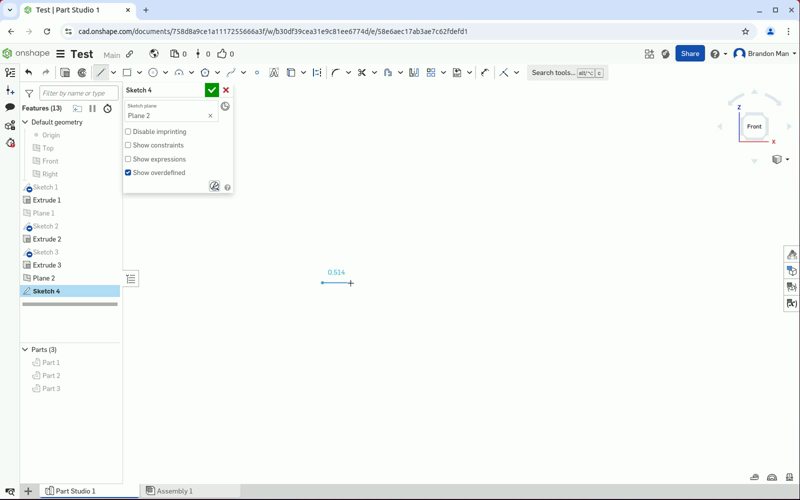
scroll(-6)
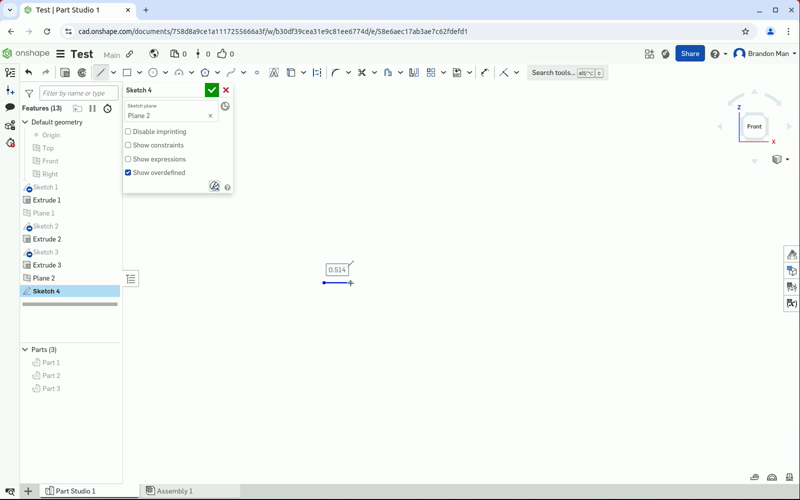
scroll(-6)
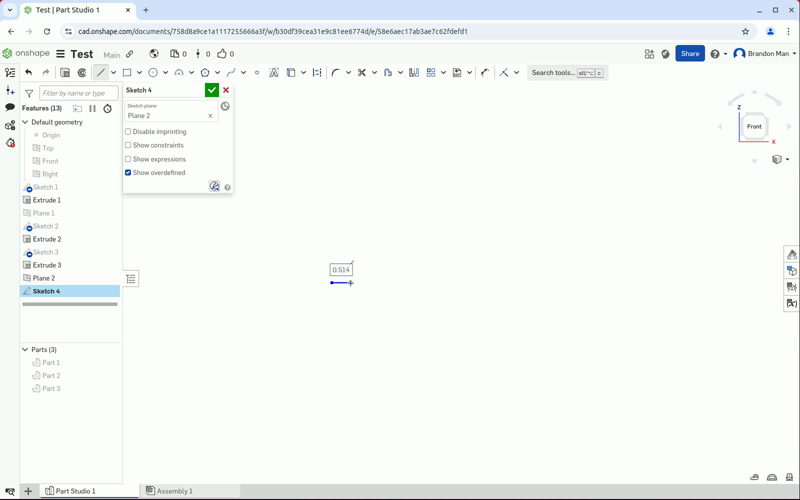
scroll(-6)
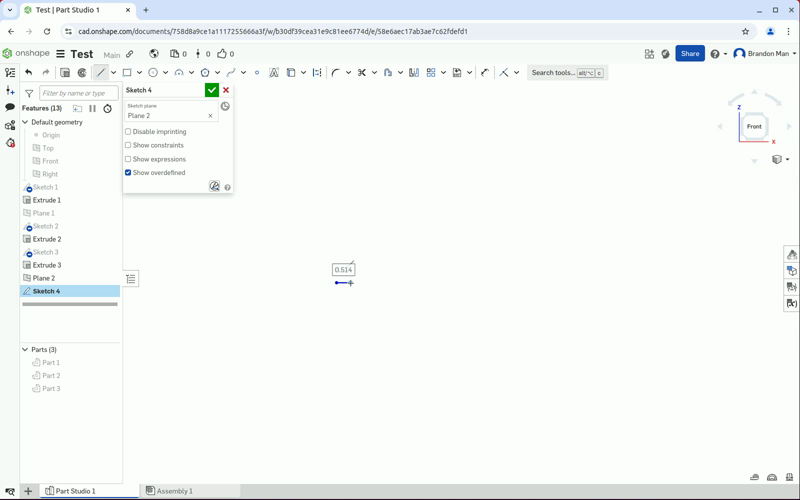
scroll(-6)
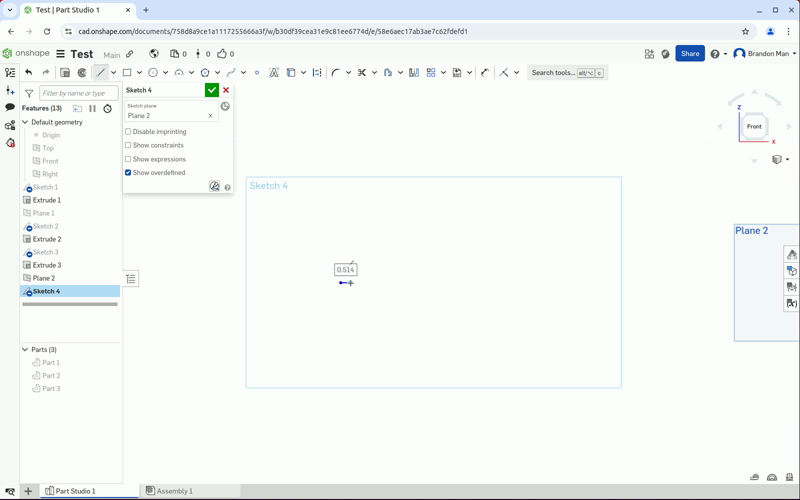
scroll(-6)
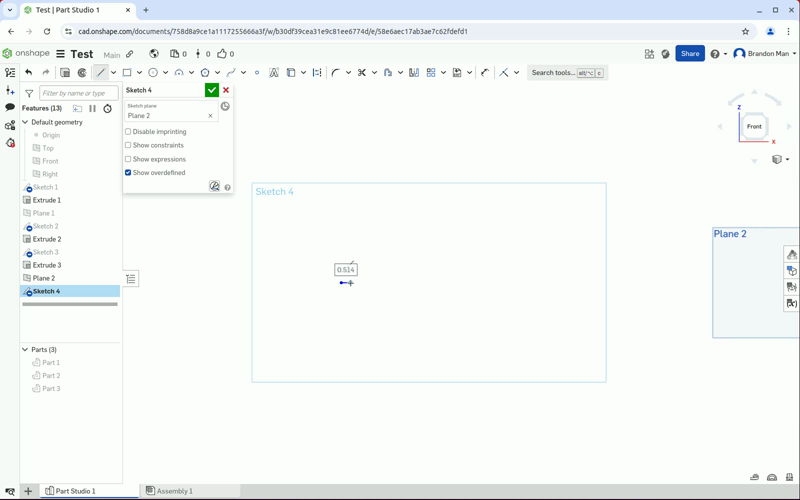
scroll(-6)
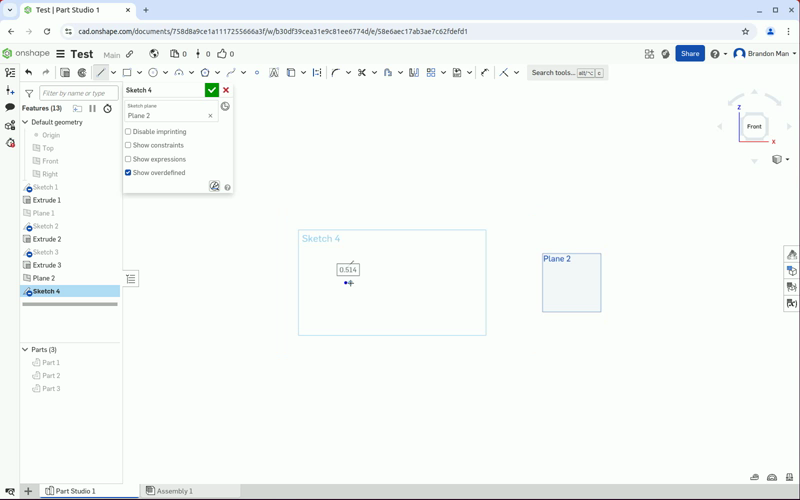
scroll(-6)
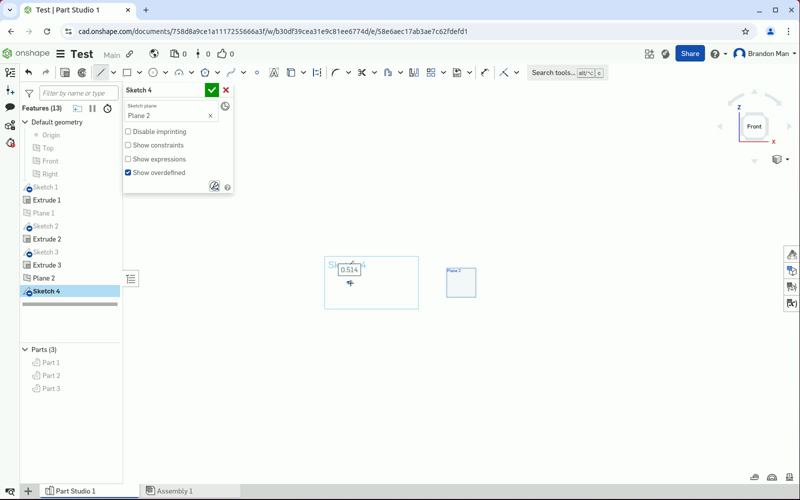
key_up(shift)
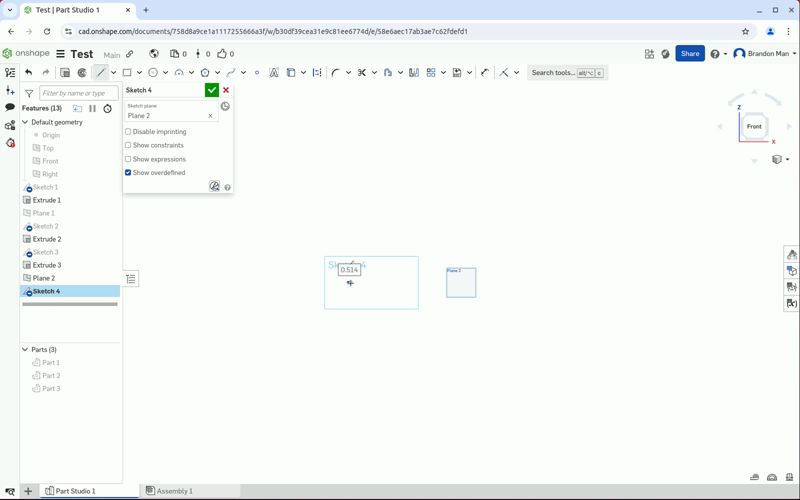
key_down(shift)
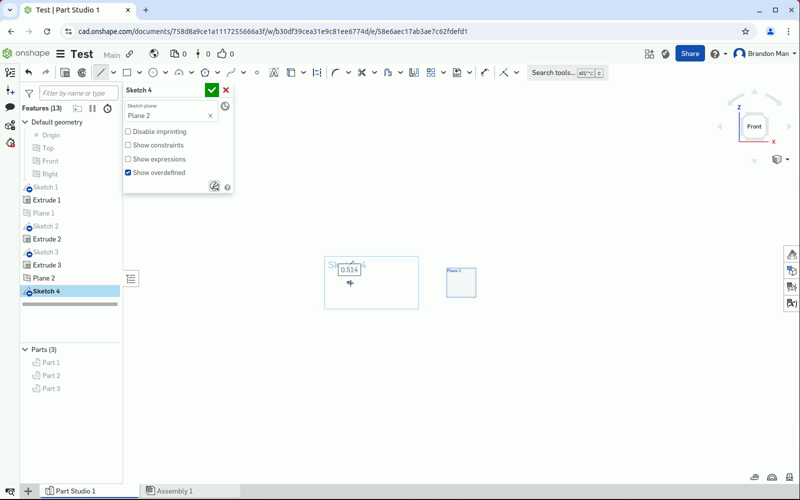
mouse_move(380, 282)
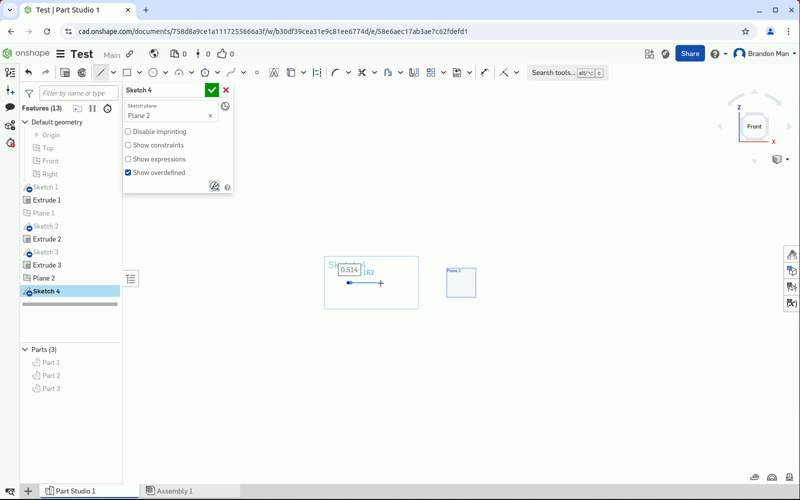
mouse_move(350, 259)
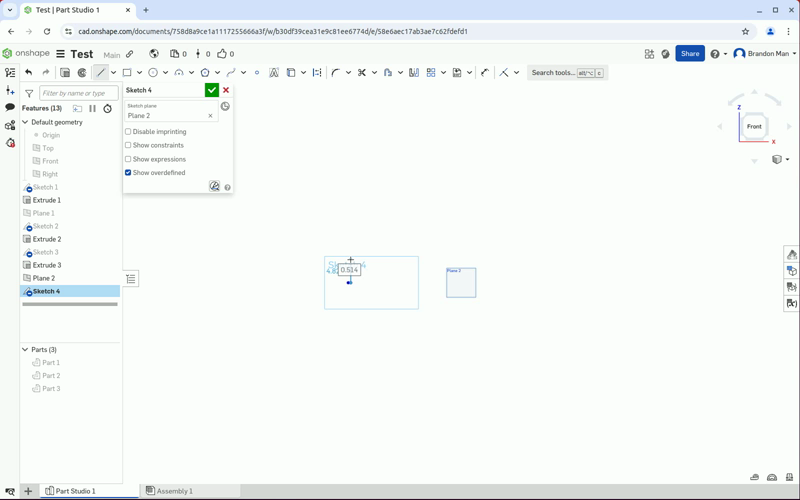
click(350, 259)
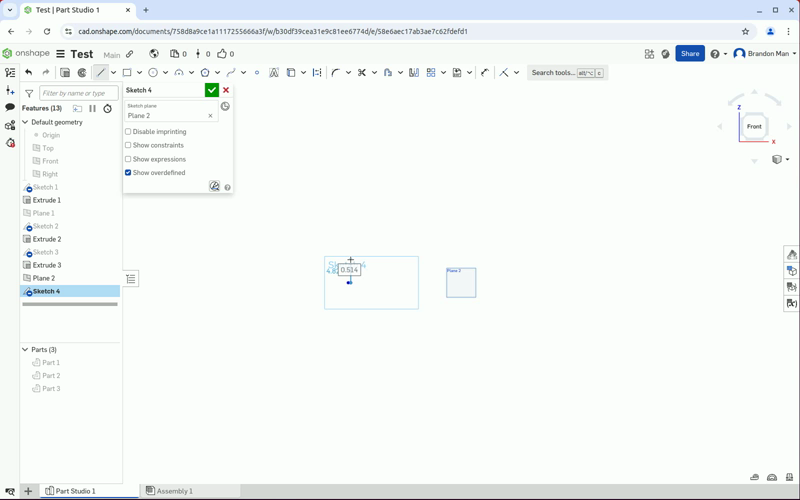
key_up(shift)
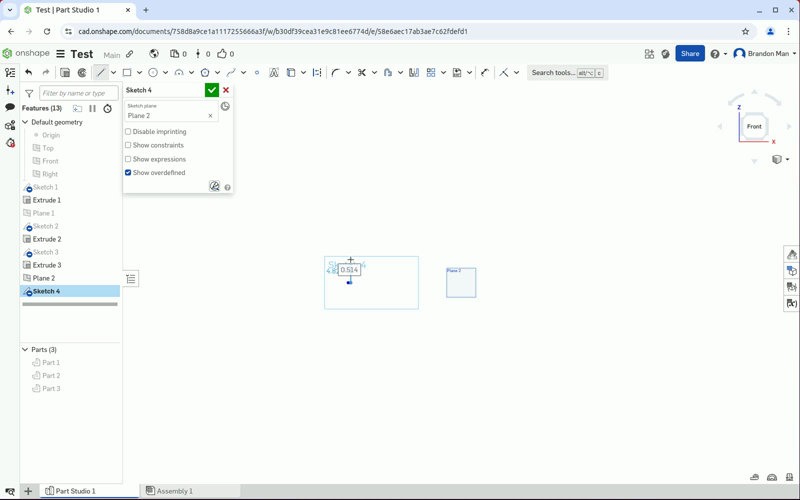
key_down(shift)
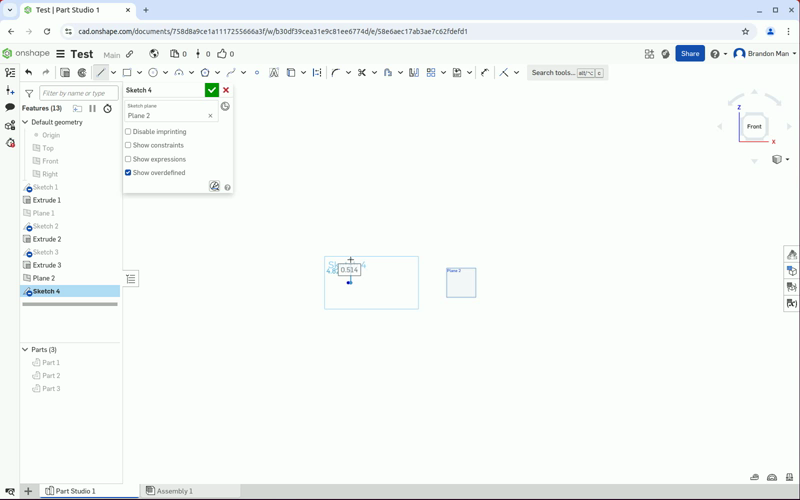
mouse_move(569, 259)
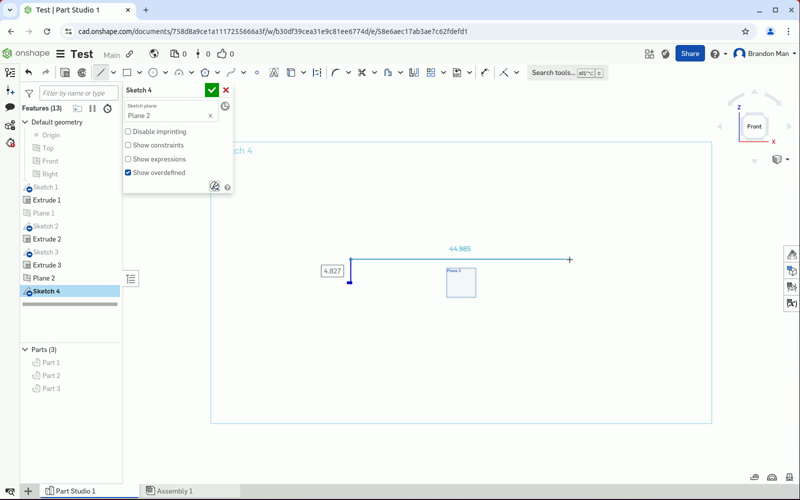
click(569, 259)
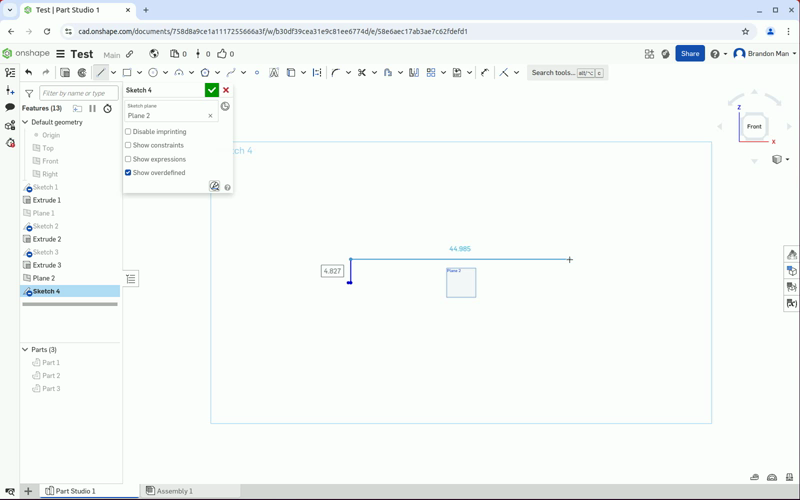
key_up(shift)
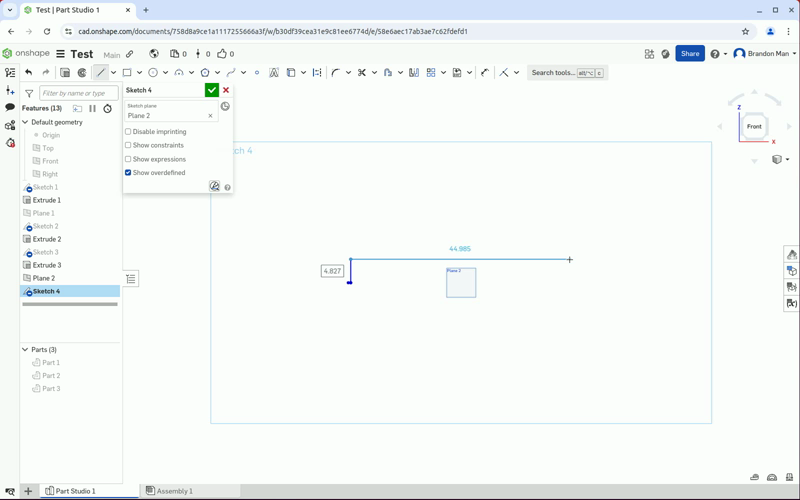
key_down(shift)
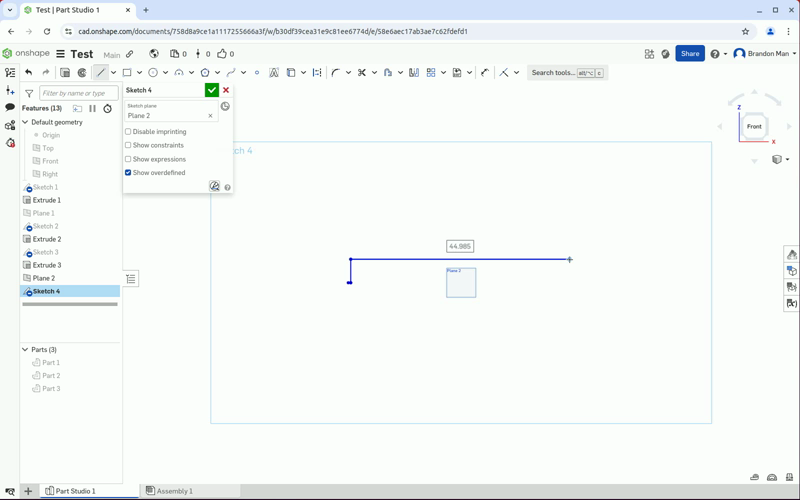
mouse_move(589, 259)
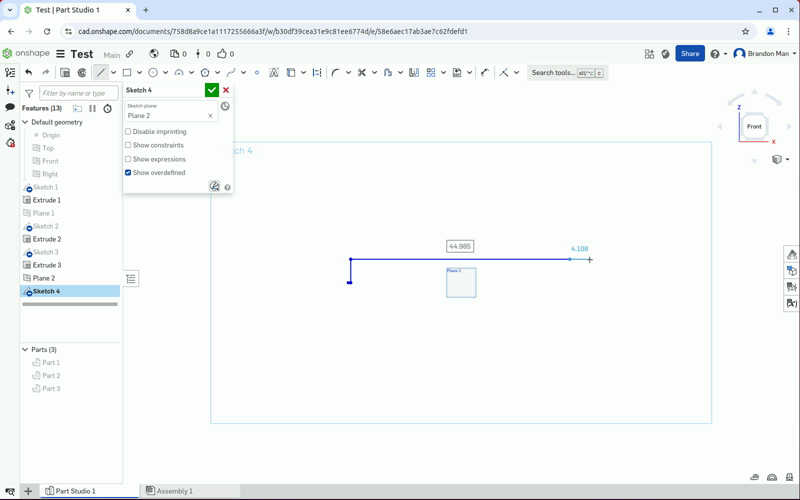
mouse_move(569, 282)
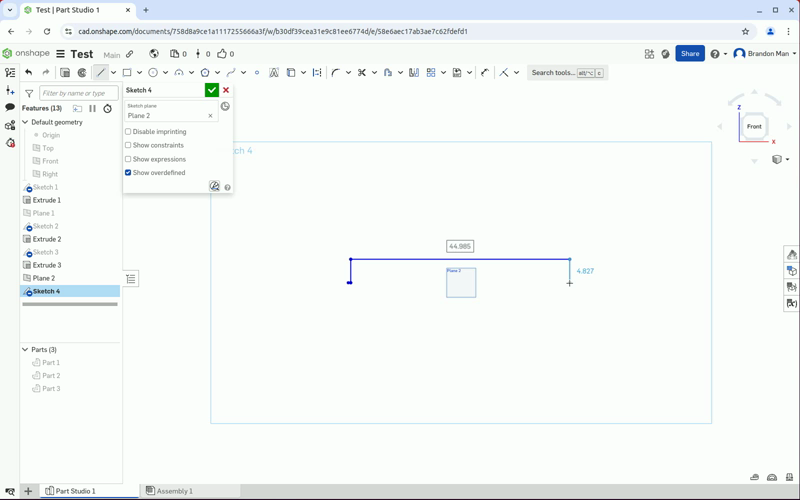
click(569, 282)
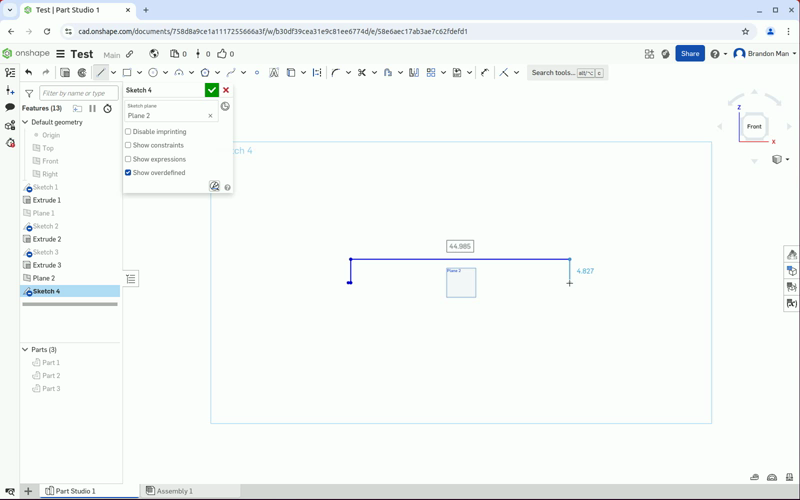
key_up(shift)
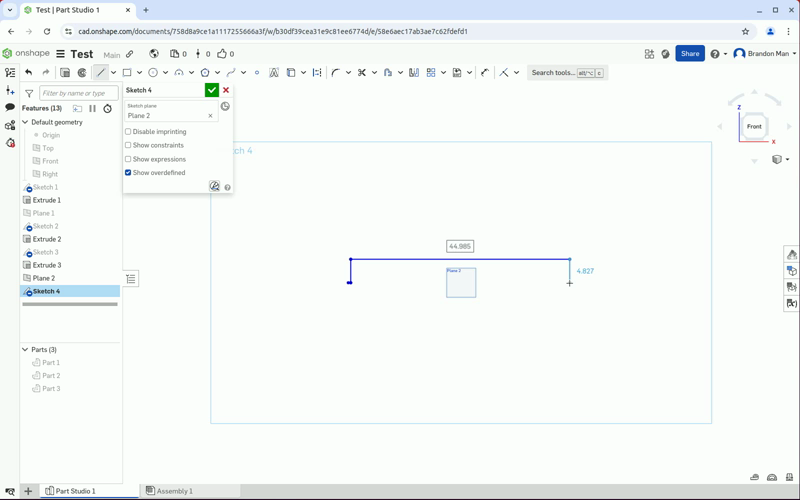
key_down(shift)
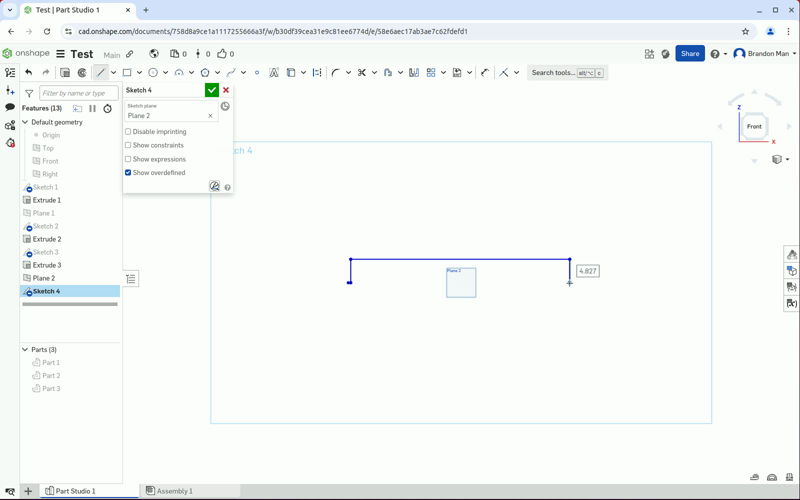
mouse_move(589, 282)
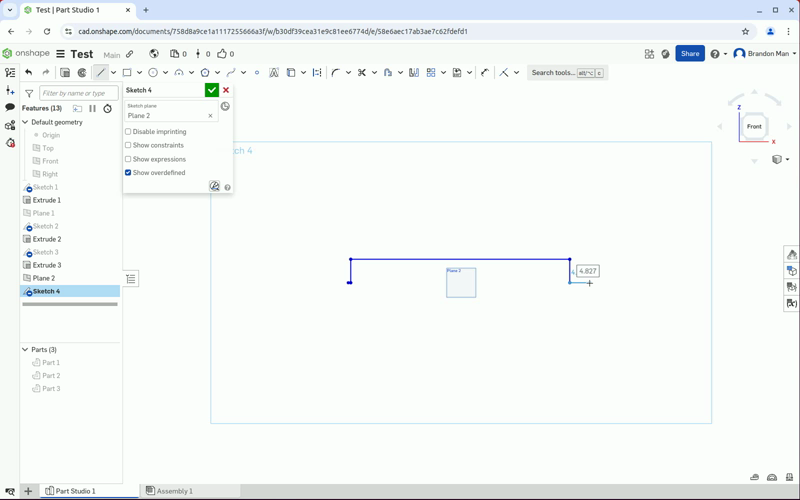
mouse_move(572, 282)
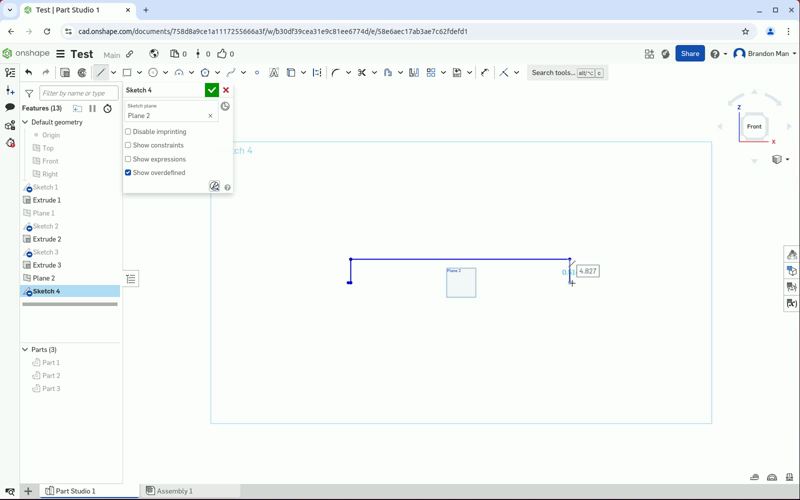
scroll(6)
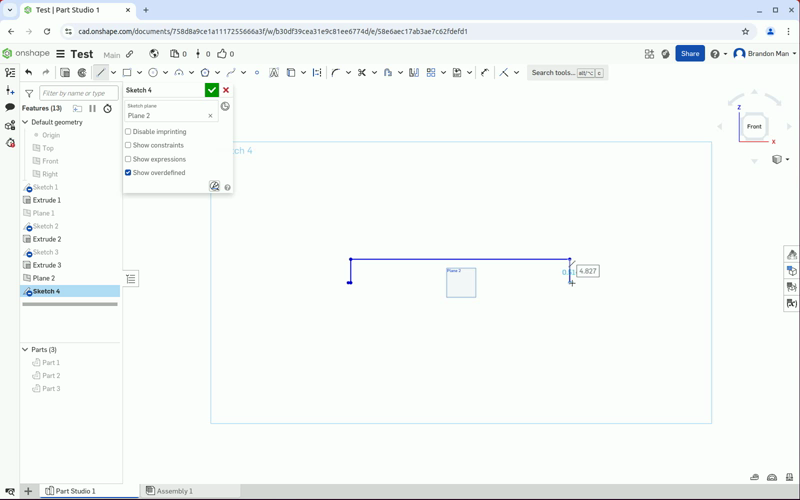
scroll(6)
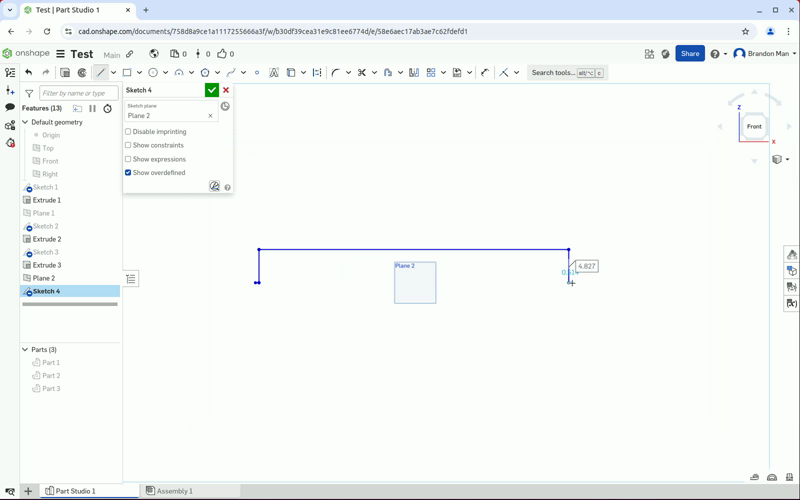
scroll(6)
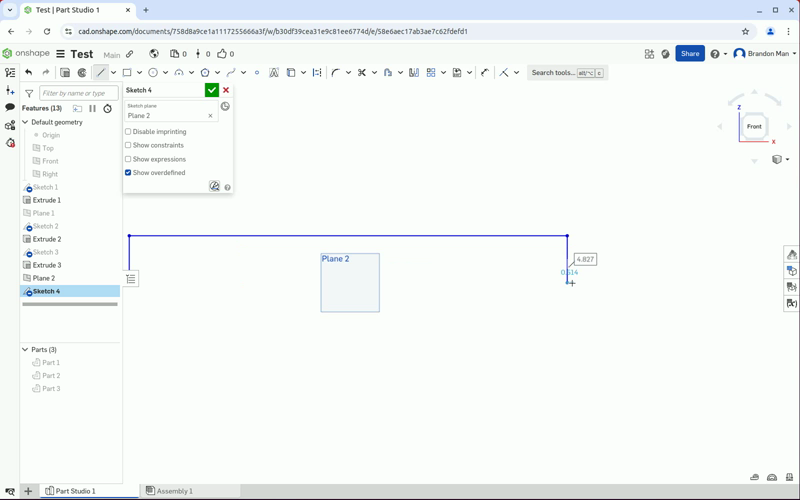
scroll(6)
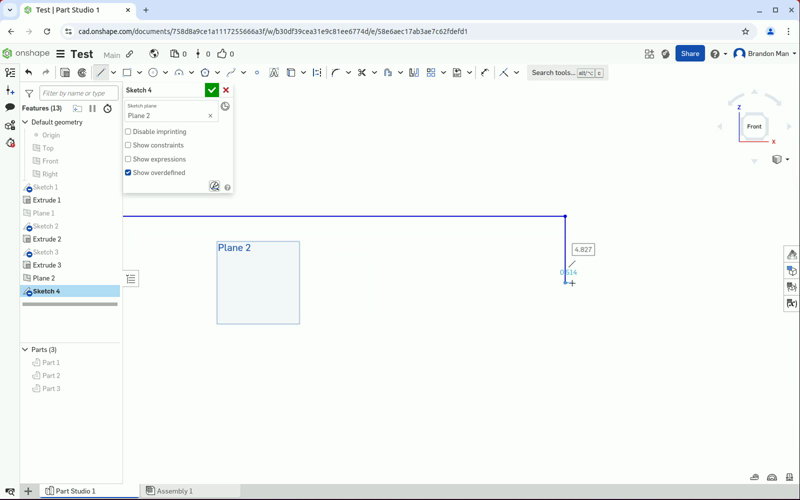
scroll(6)
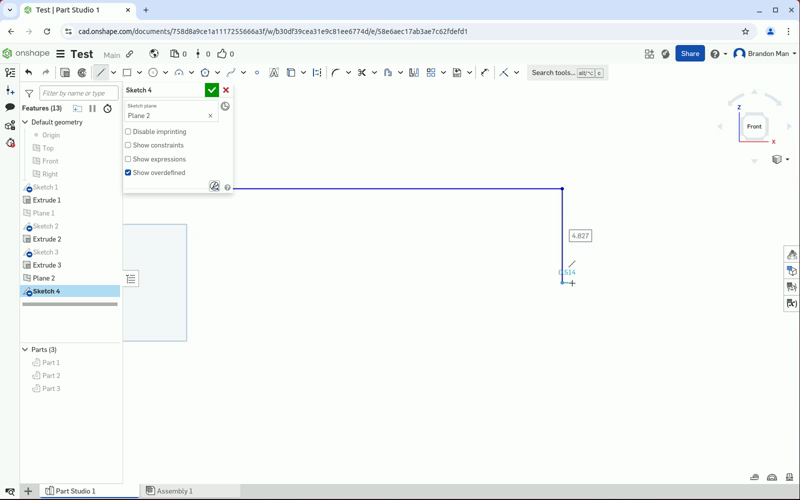
scroll(6)
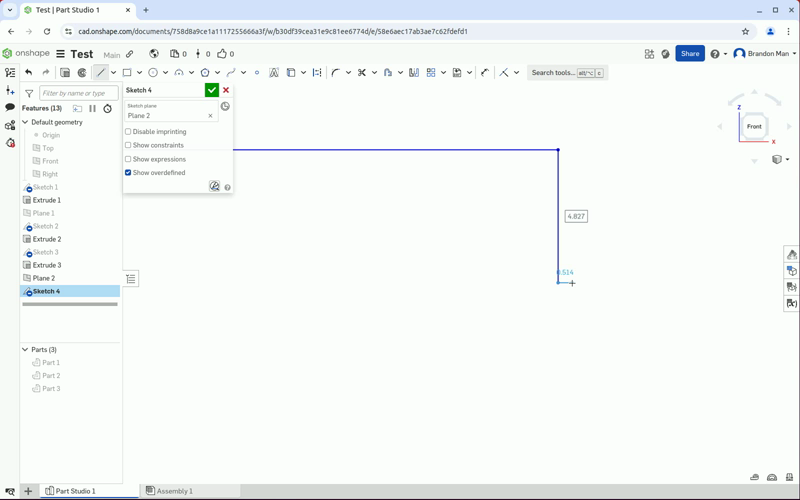
scroll(6)
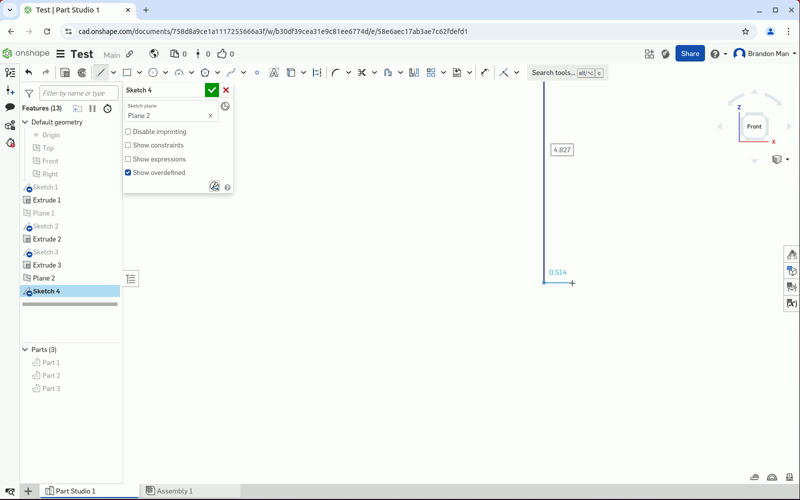
click(572, 282)
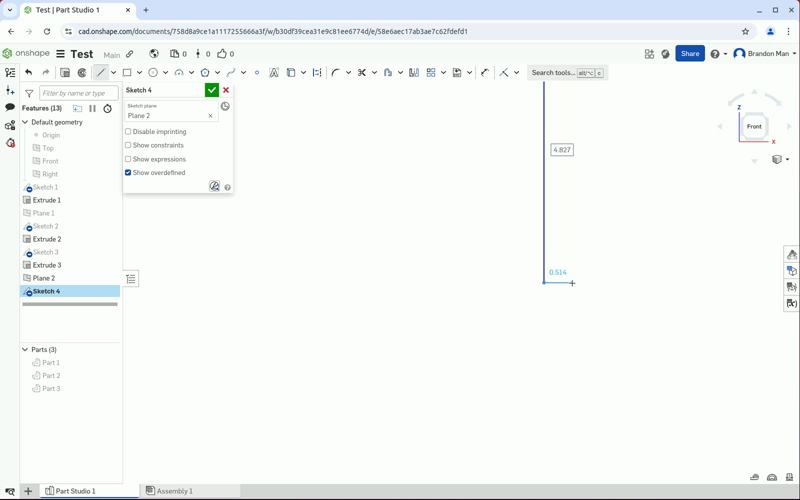
scroll(-6)
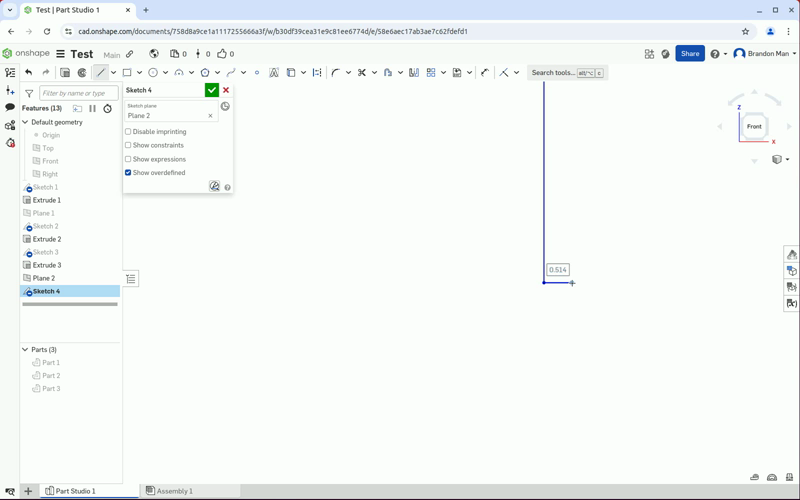
scroll(-6)
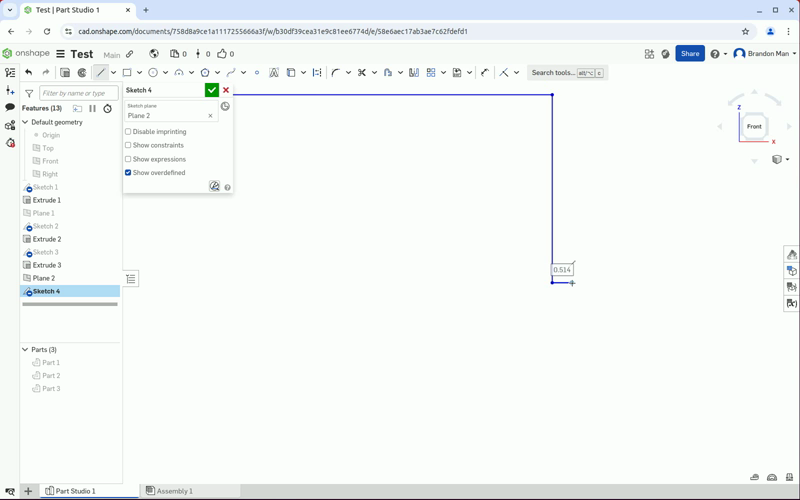
scroll(-6)
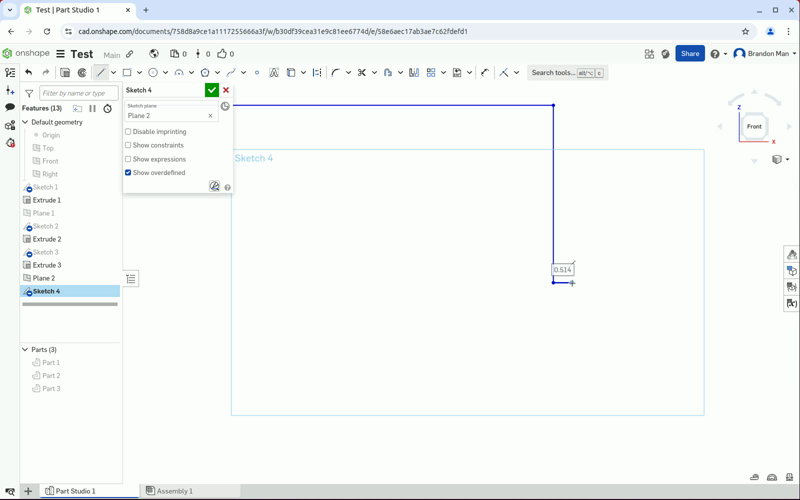
scroll(-6)
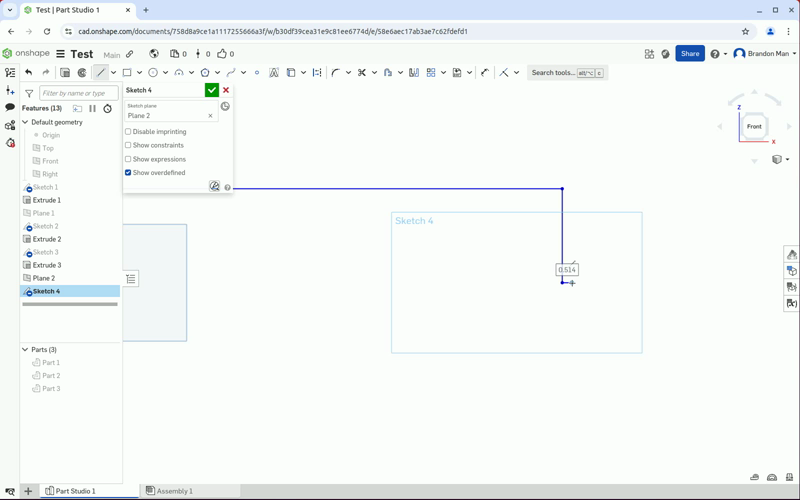
scroll(-6)
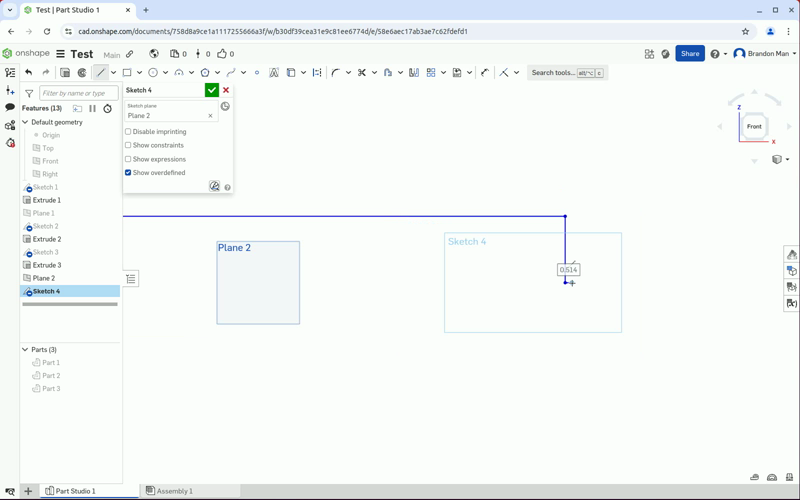
scroll(-6)
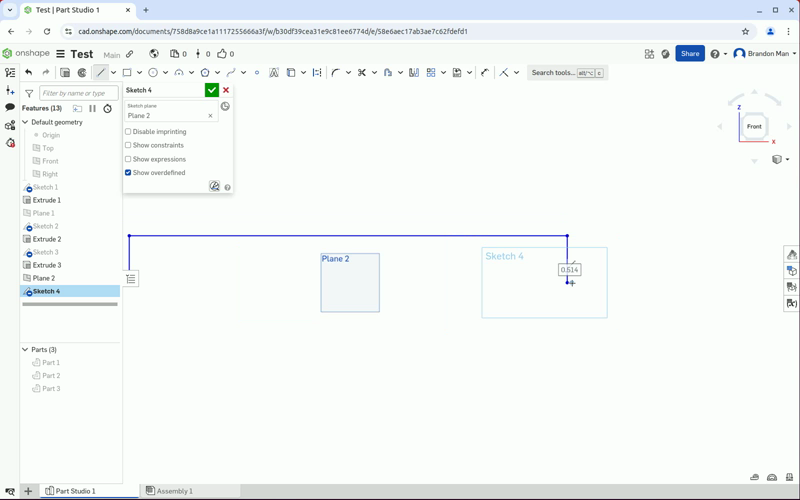
scroll(-6)
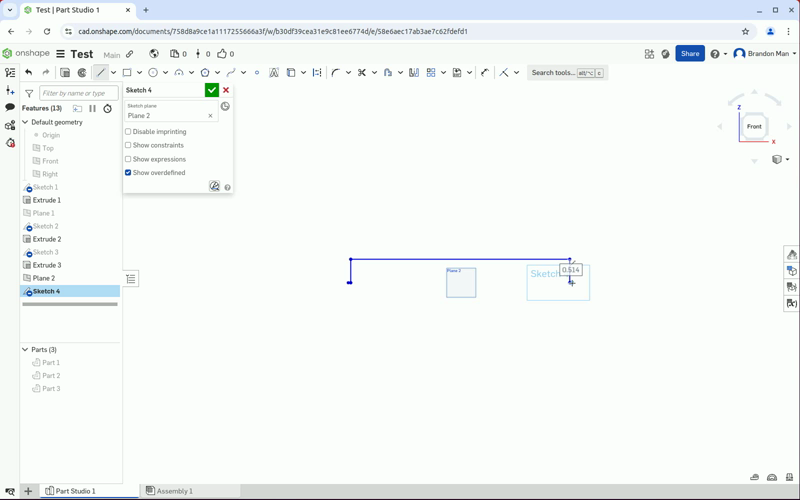
key_up(shift)
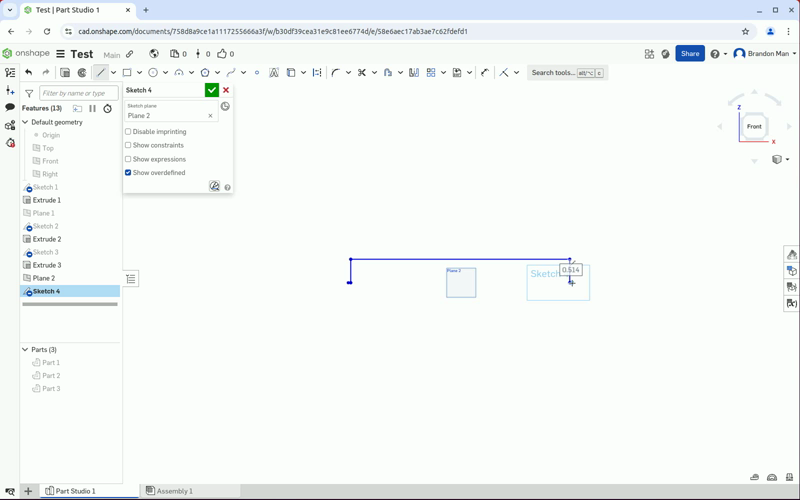
key_down(shift)
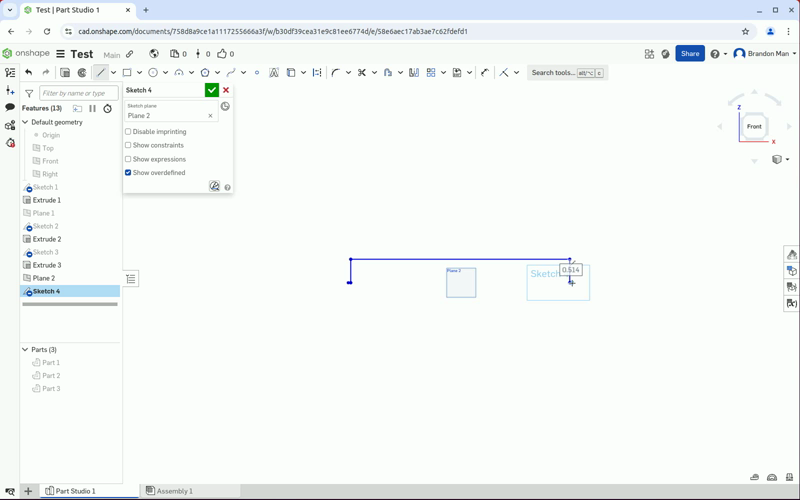
mouse_move(589, 282)
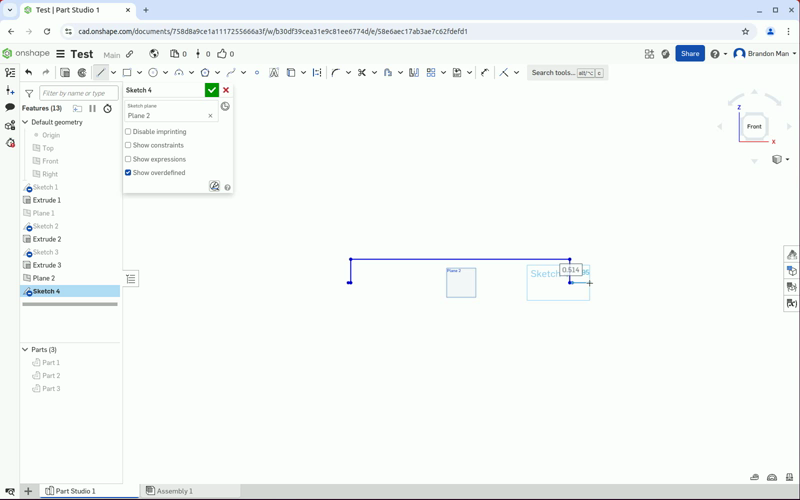
mouse_move(572, 257)
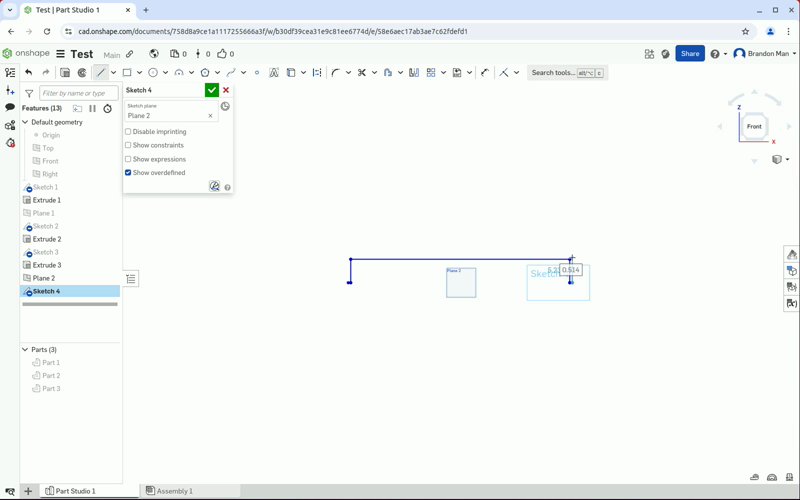
scroll(6)
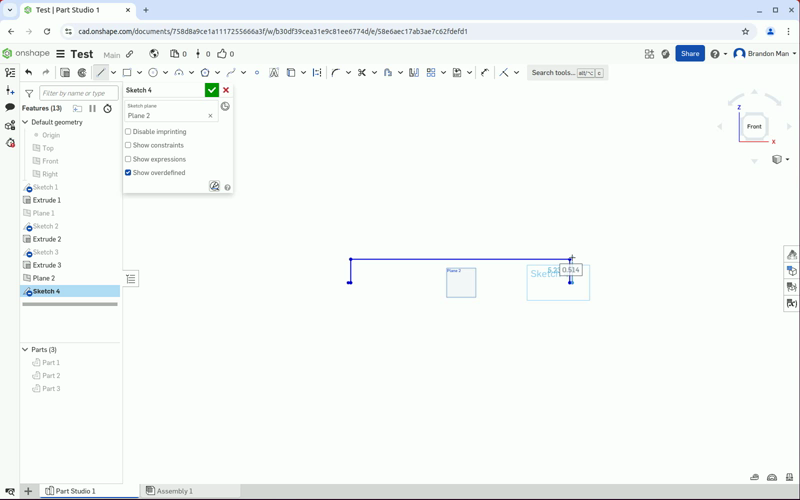
scroll(6)
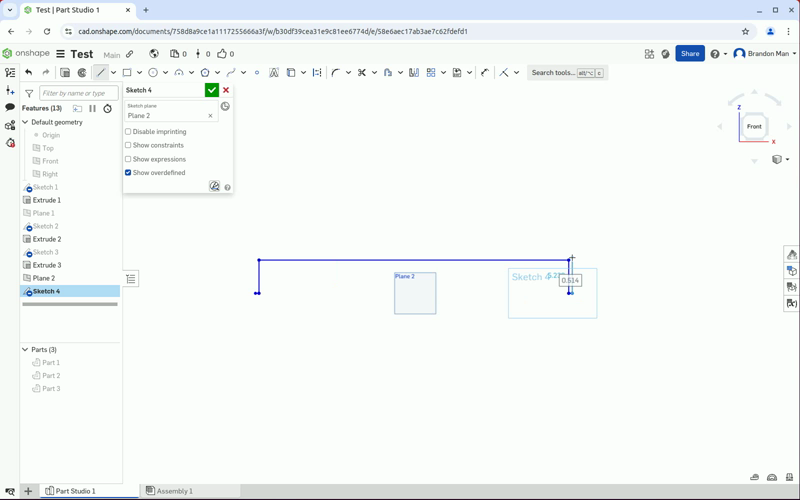
scroll(6)
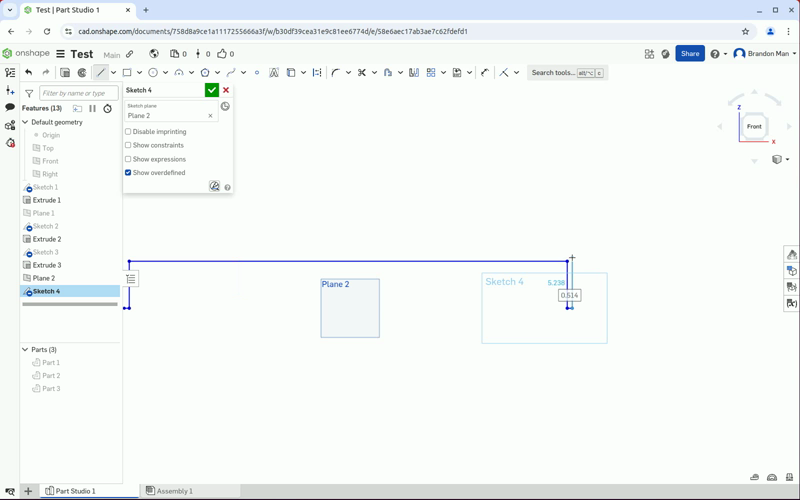
scroll(6)
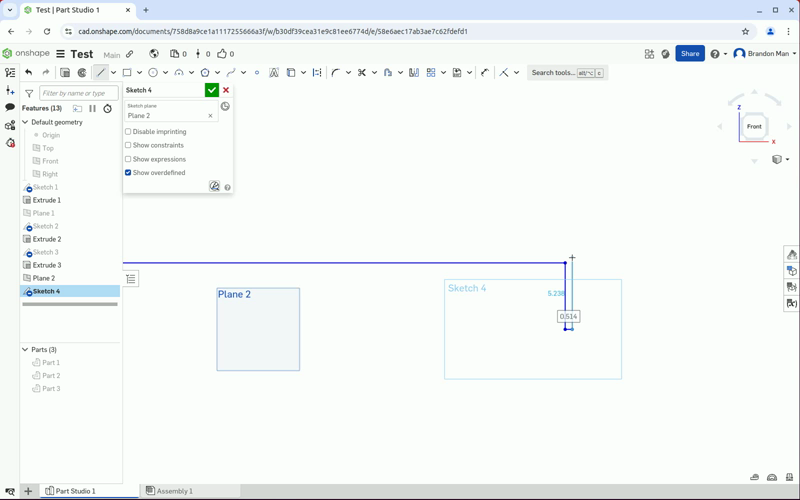
scroll(6)
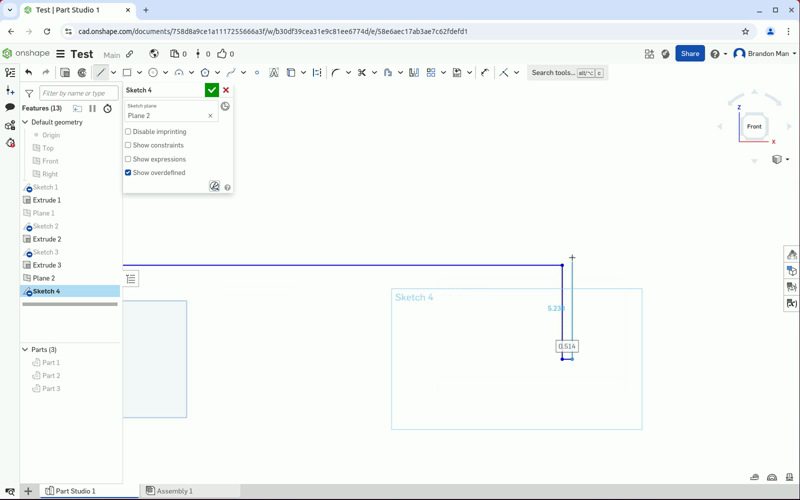
scroll(6)
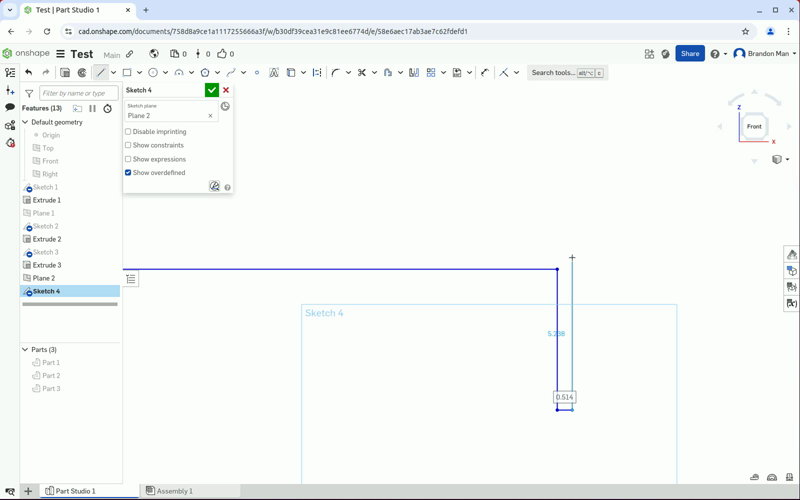
scroll(6)
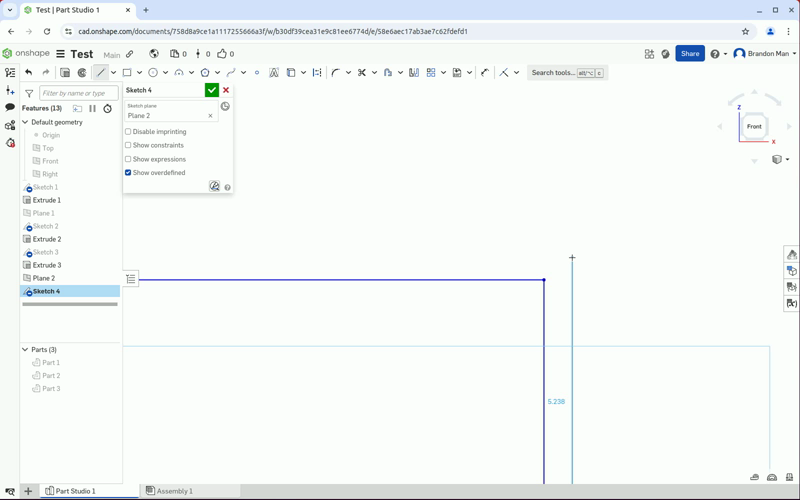
click(572, 257)
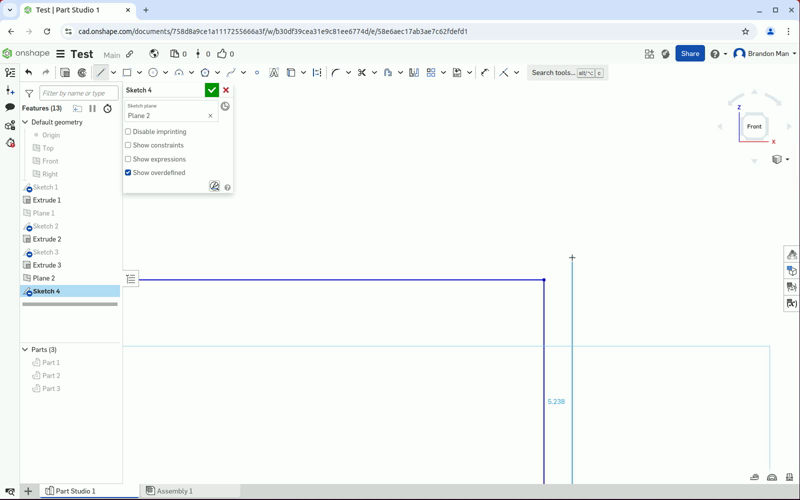
scroll(-6)
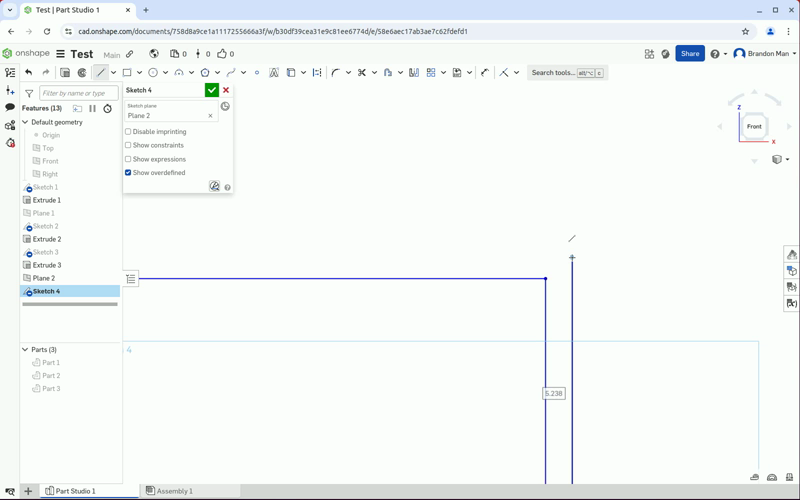
scroll(-6)
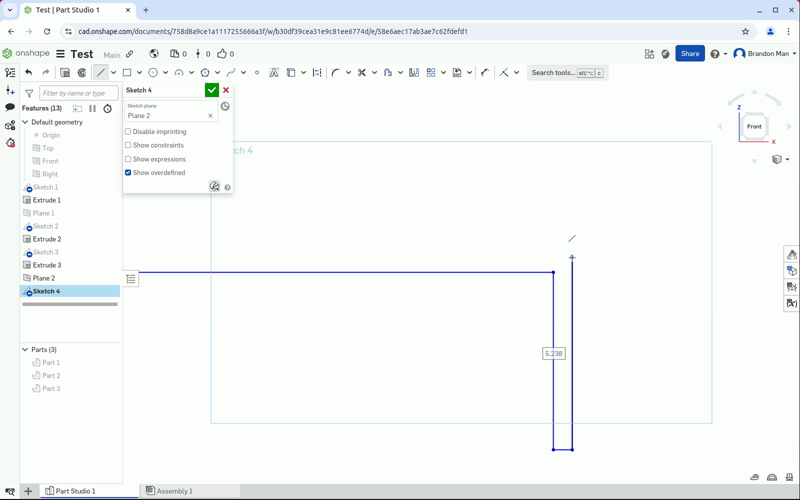
scroll(-6)
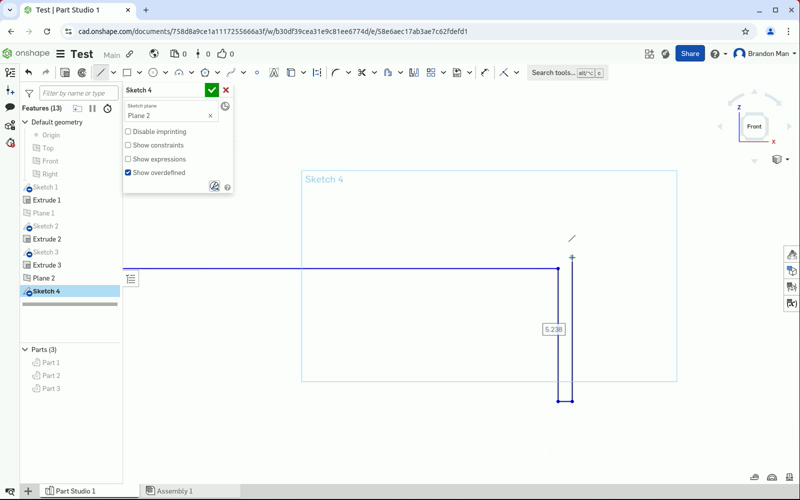
scroll(-6)
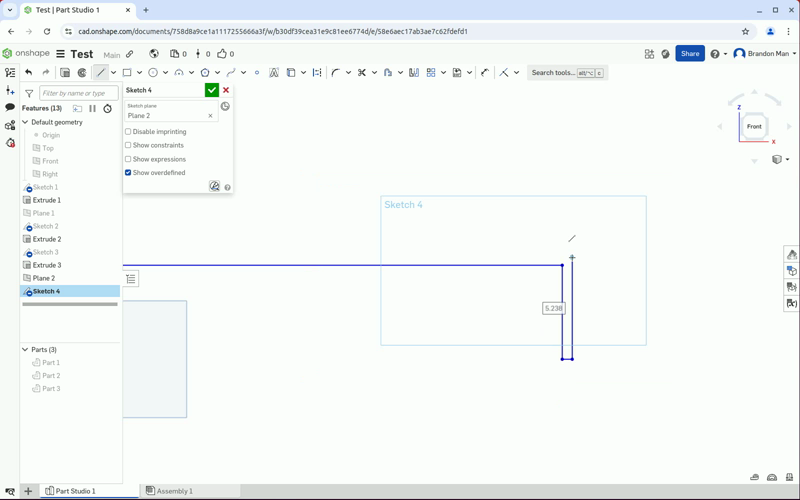
scroll(-6)
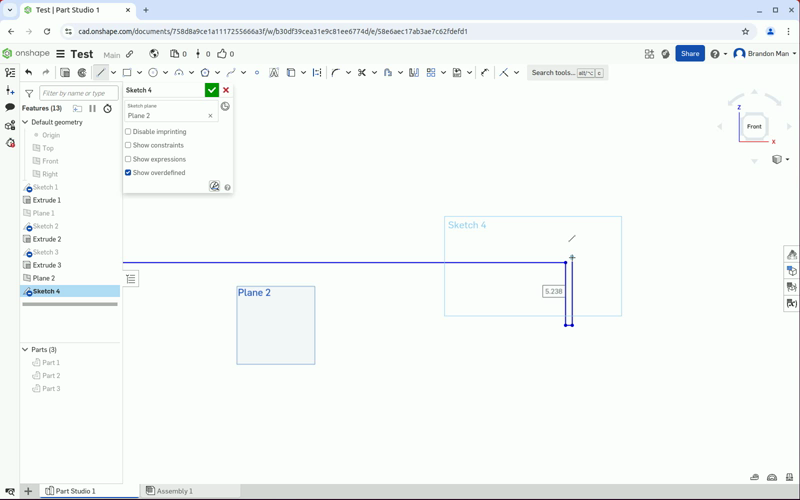
scroll(-6)
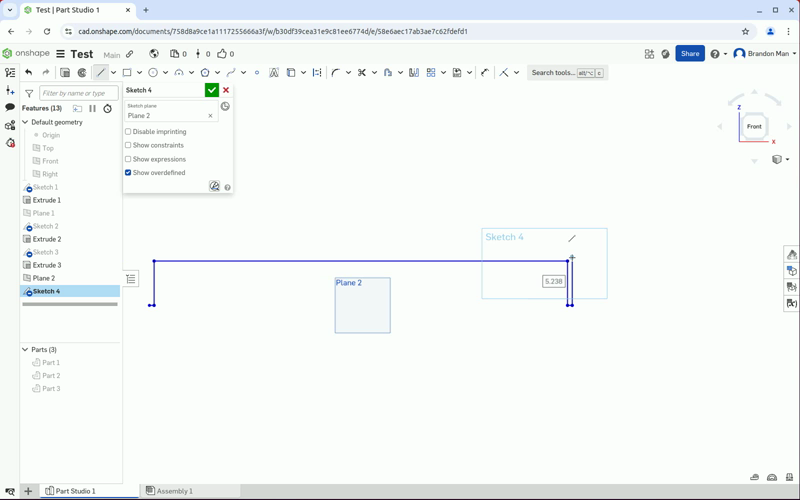
scroll(-6)
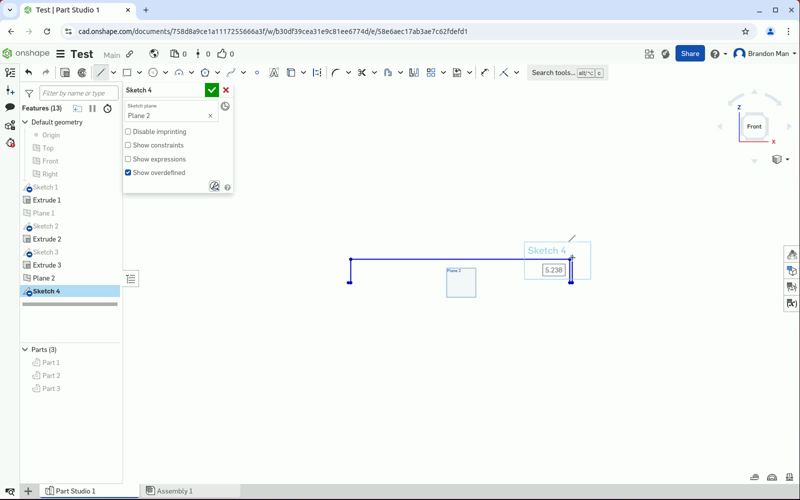
key_up(shift)
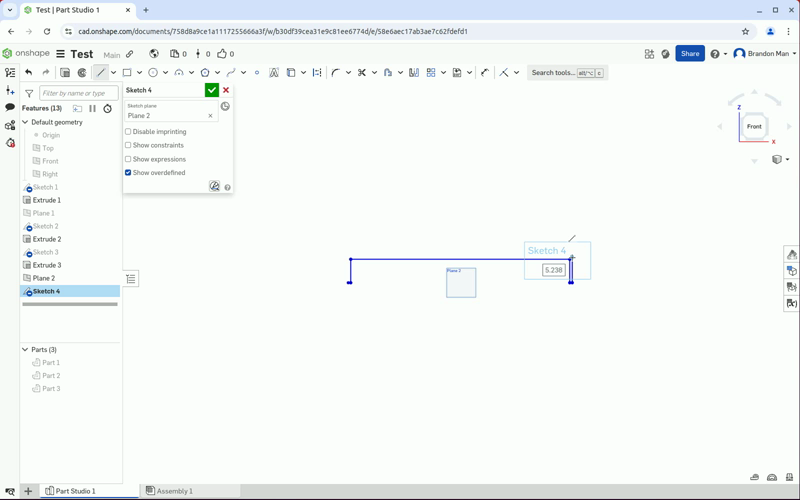
key_down(shift)
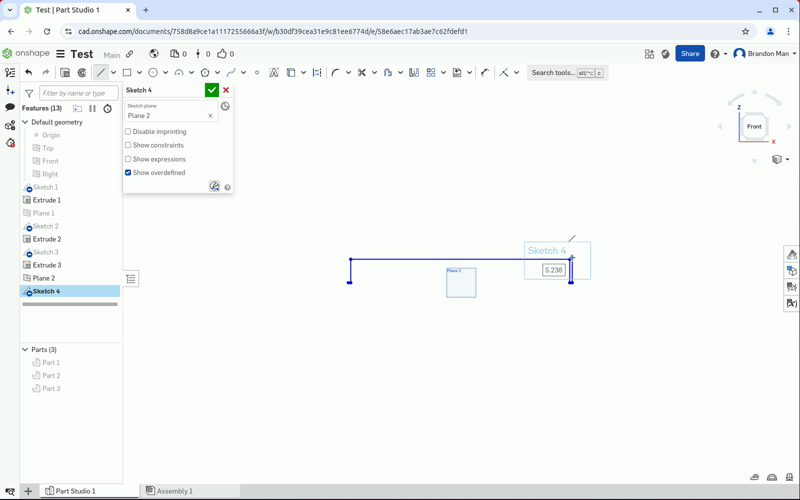
mouse_move(348, 257)
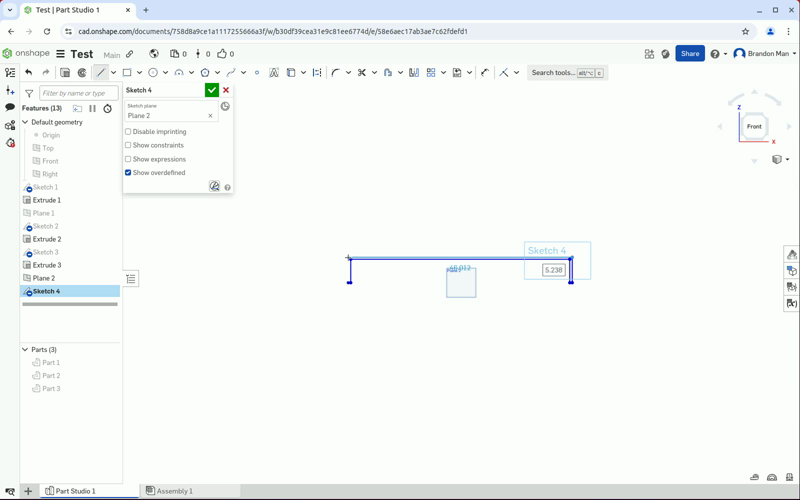
scroll(6)
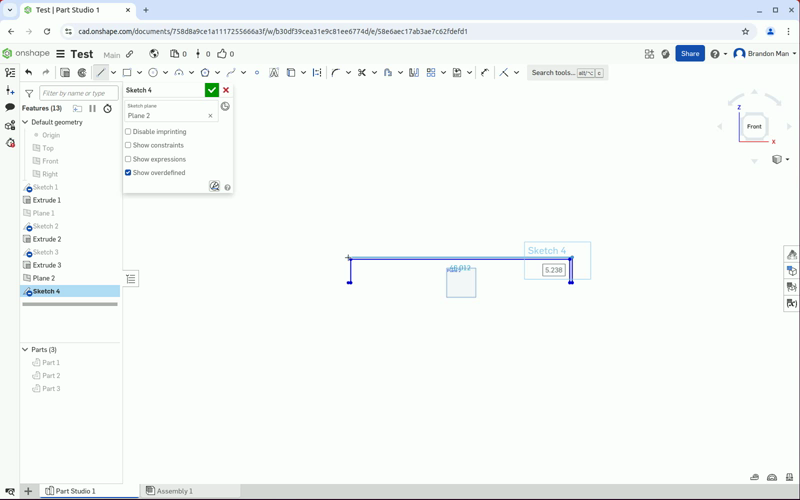
scroll(6)
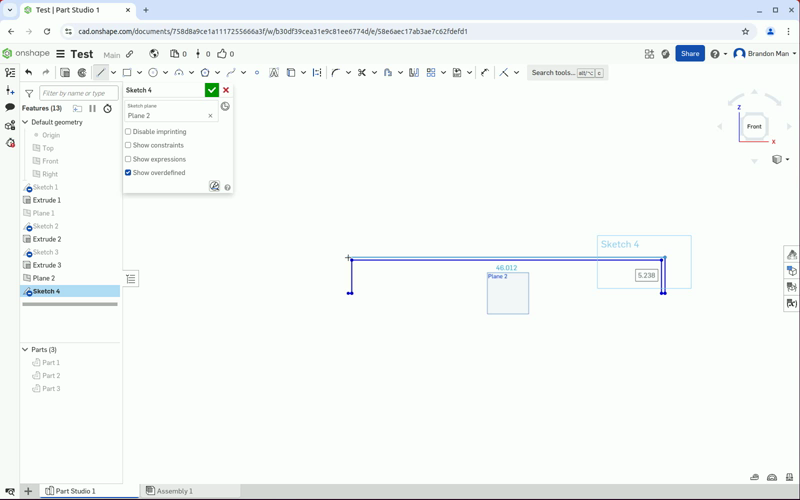
scroll(6)
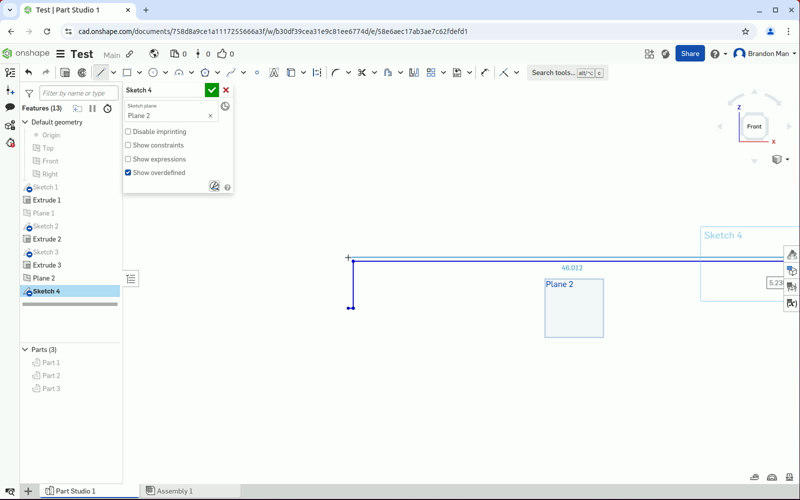
scroll(6)
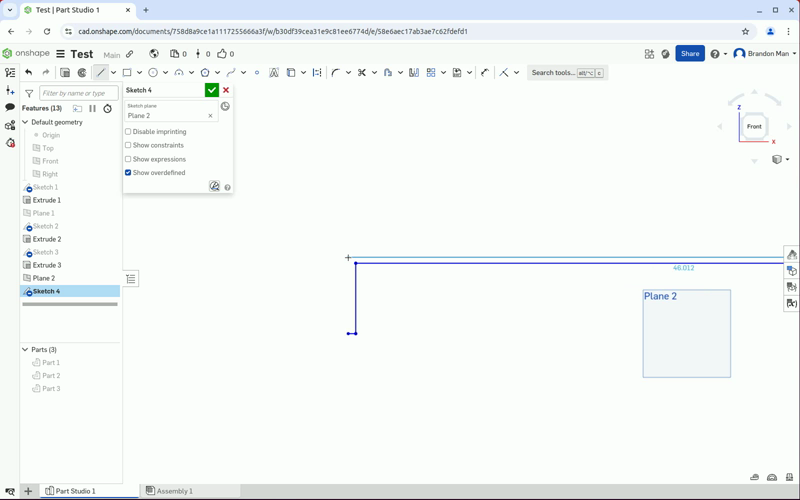
scroll(6)
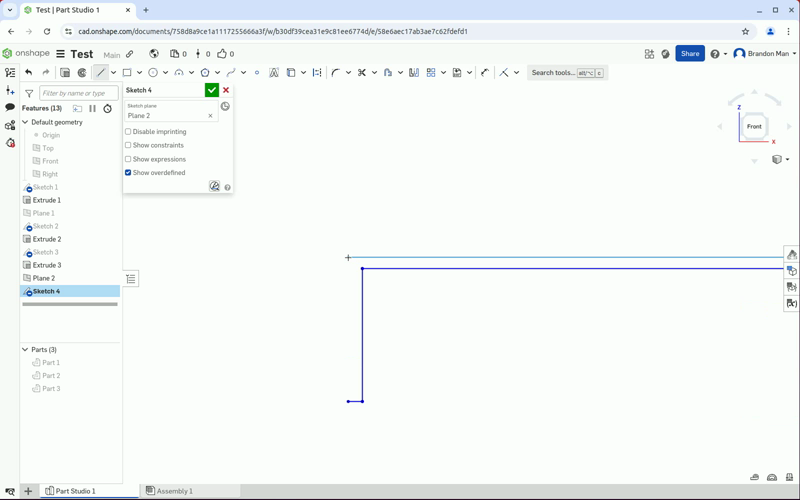
scroll(6)
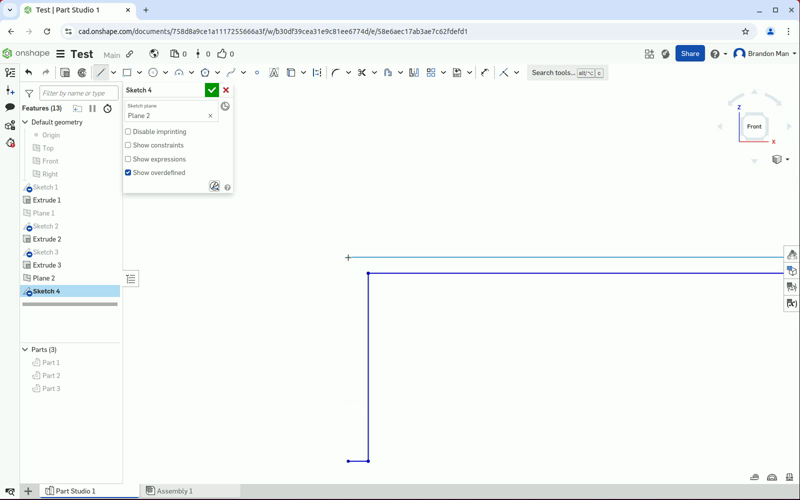
scroll(6)
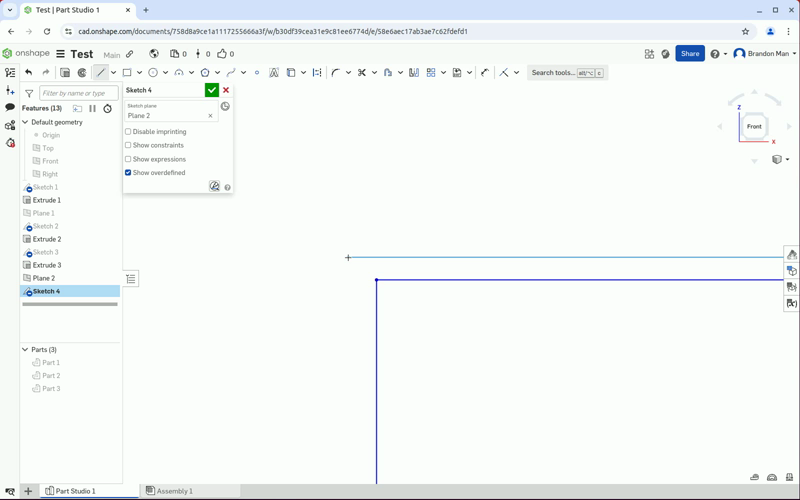
click(348, 257)
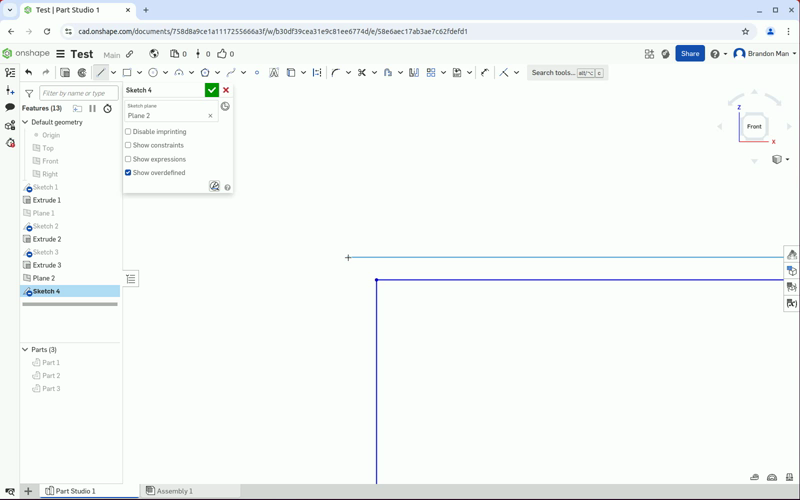
scroll(-6)
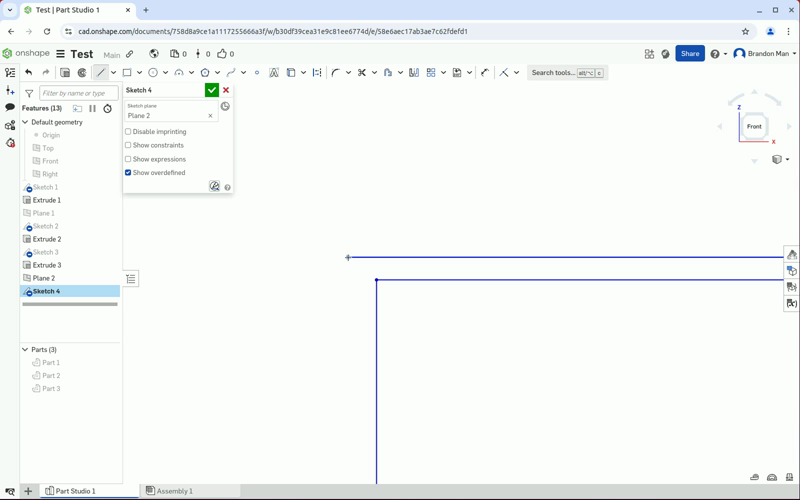
scroll(-6)
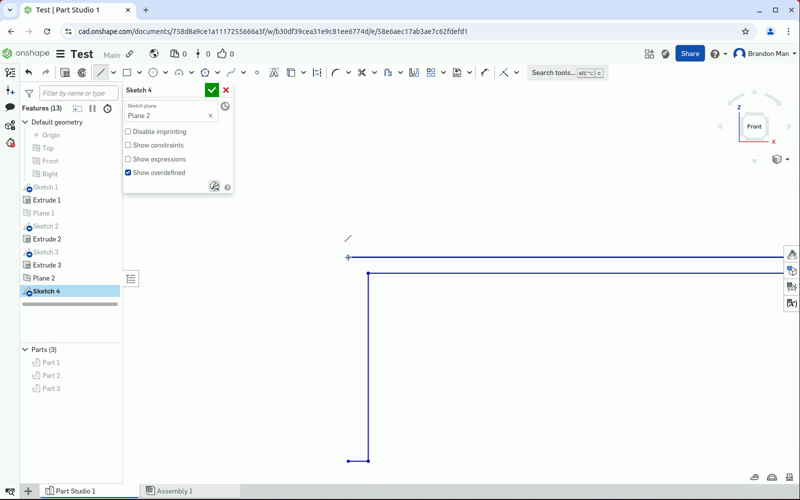
scroll(-6)
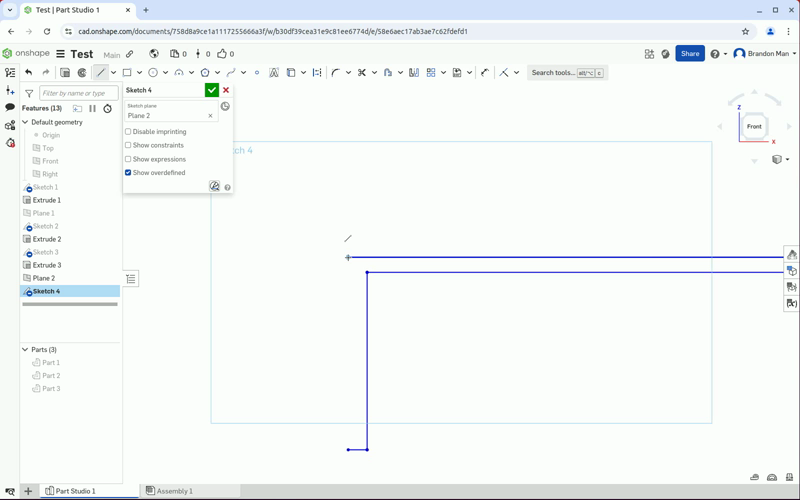
scroll(-6)
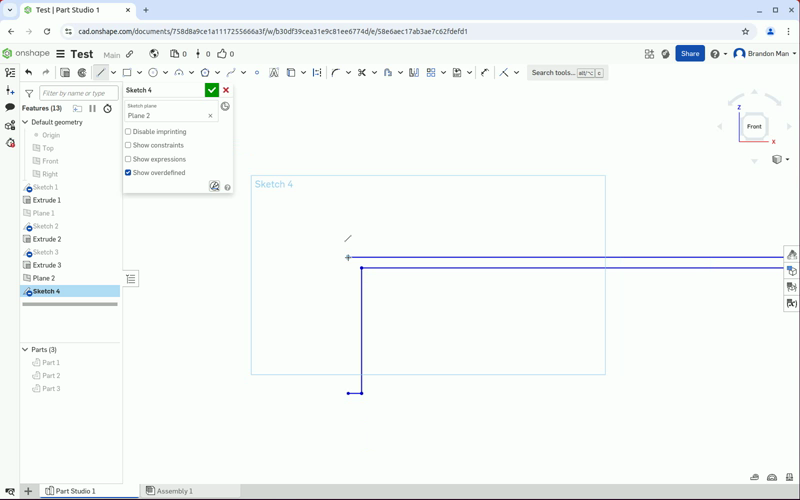
scroll(-6)
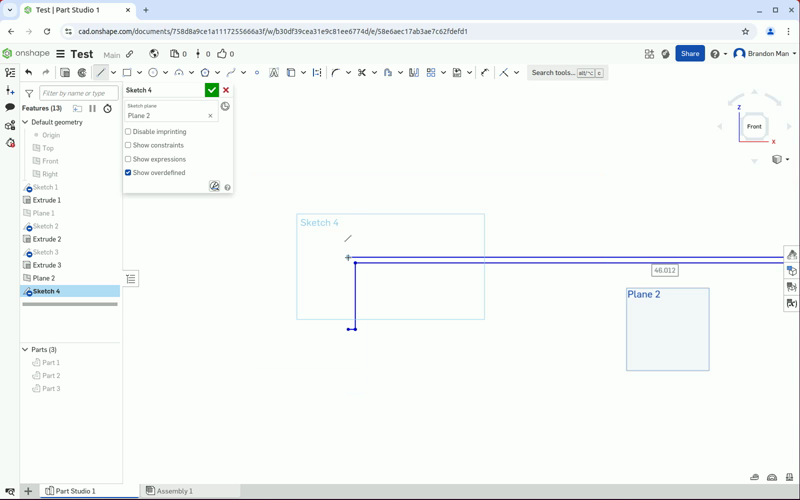
scroll(-6)
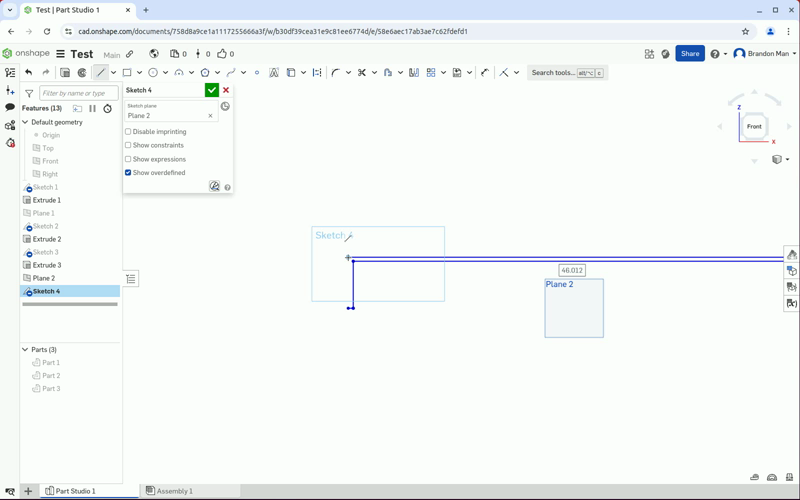
scroll(-6)
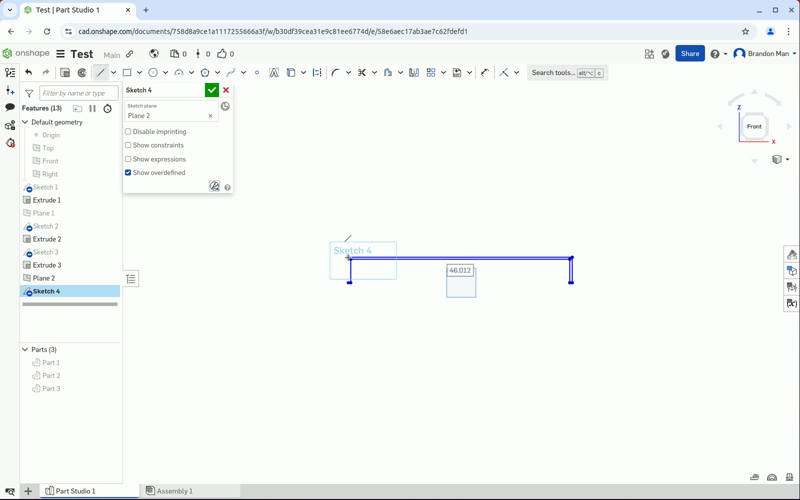
key_up(shift)
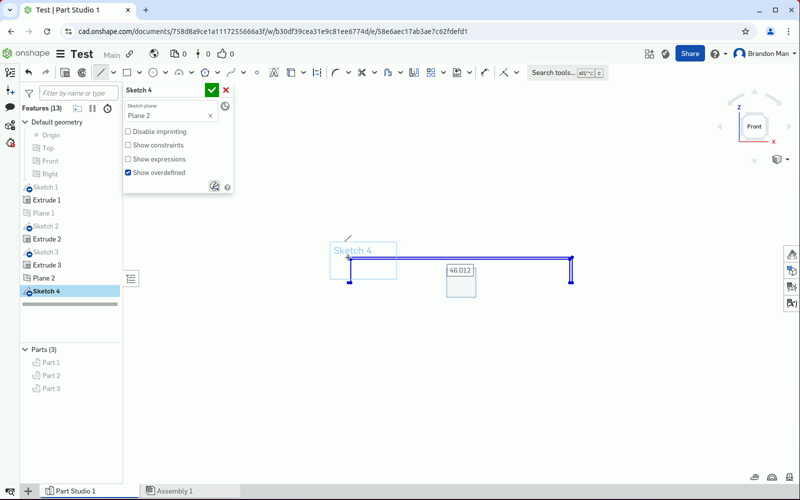
mouse_move(378, 257)
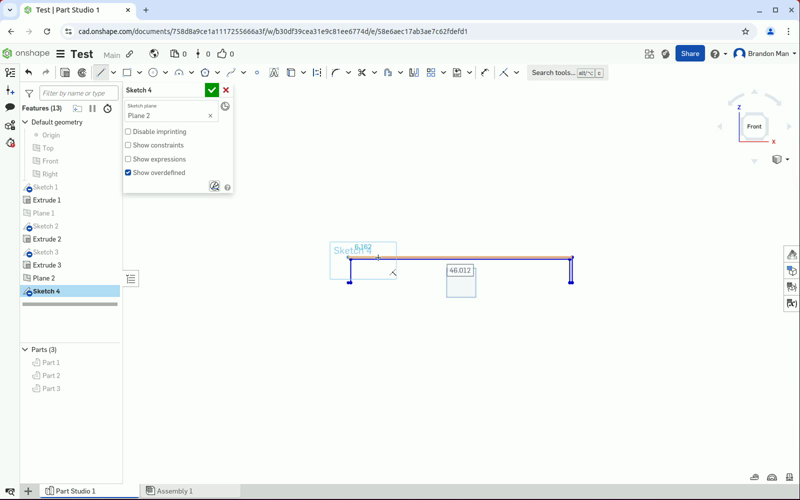
key_down(shift)
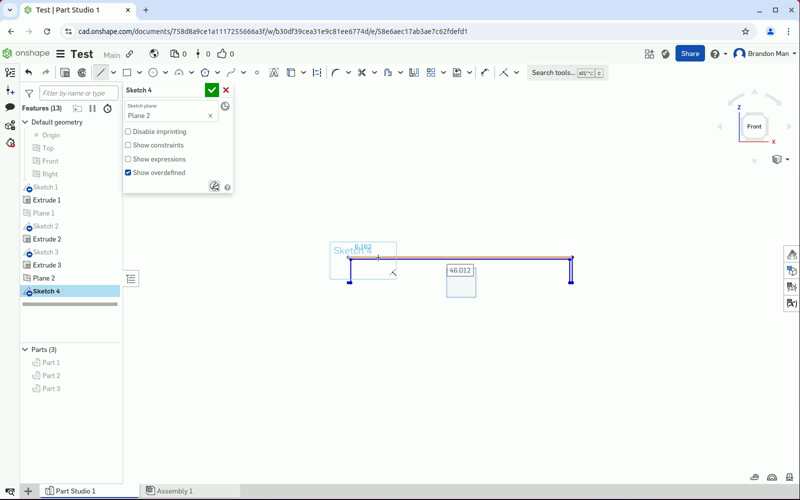
mouse_move(348, 282)
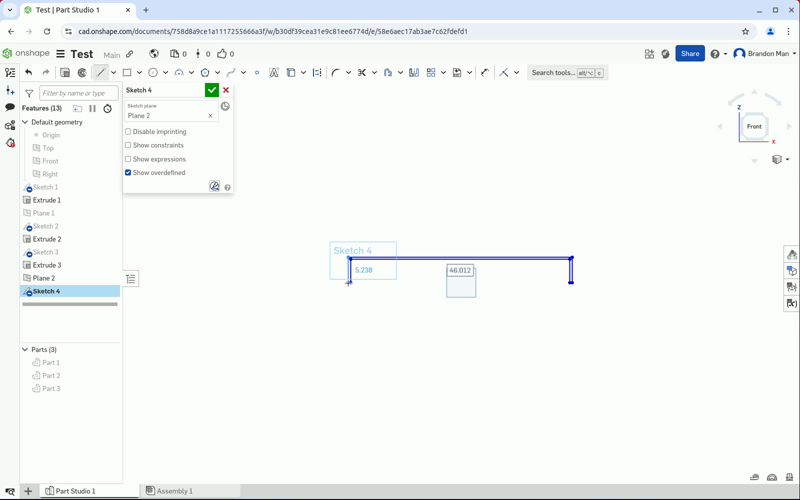
scroll(6)
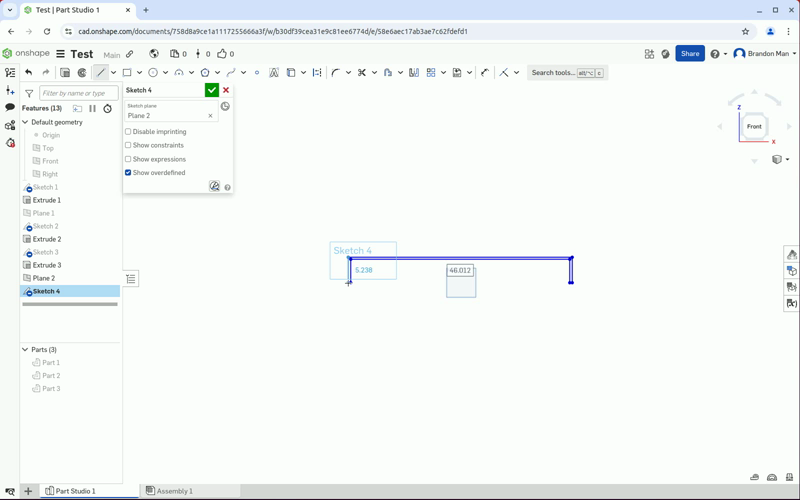
scroll(6)
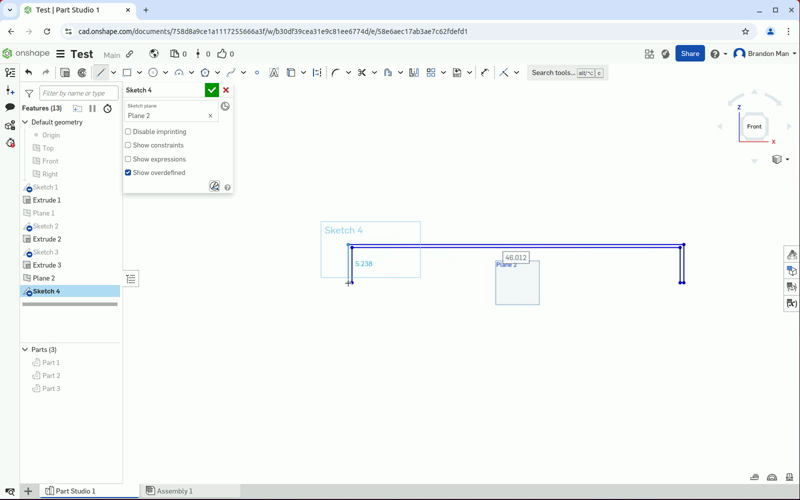
scroll(6)
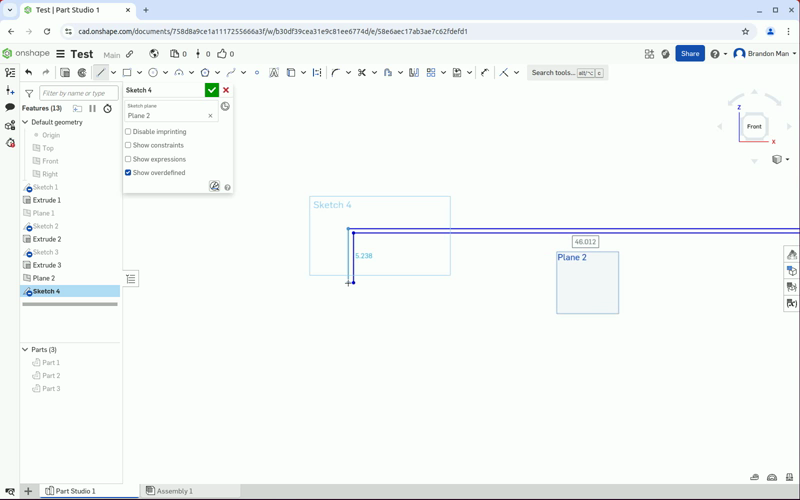
scroll(6)
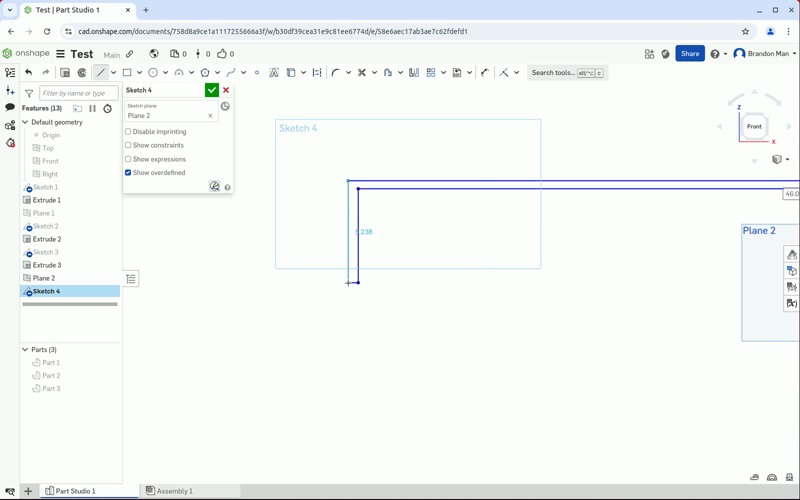
scroll(6)
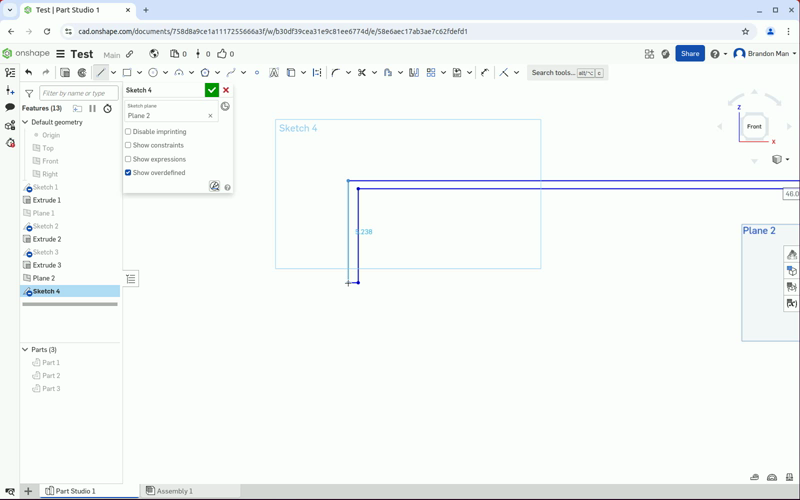
scroll(6)
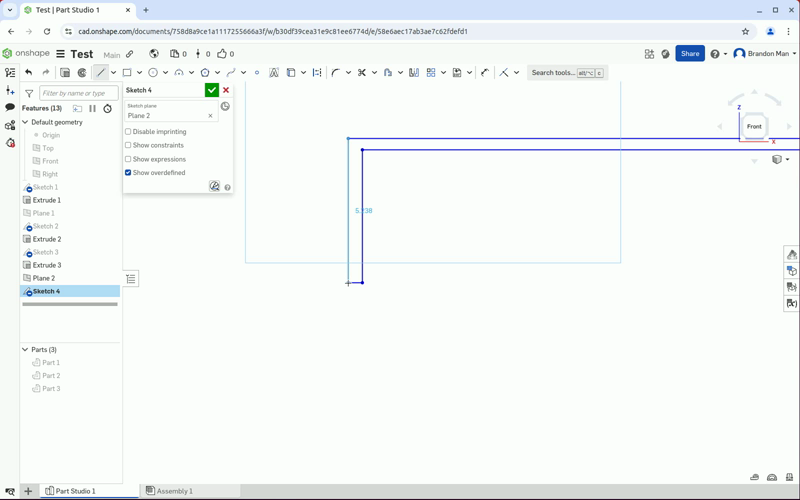
scroll(6)
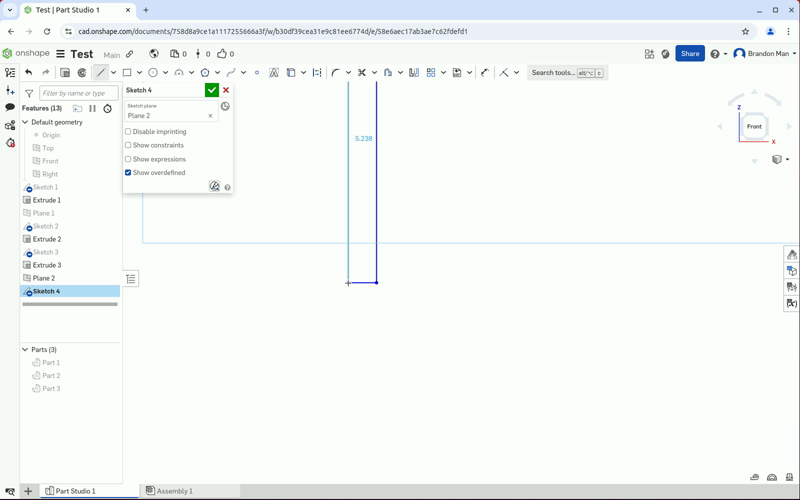
key_up(shift)
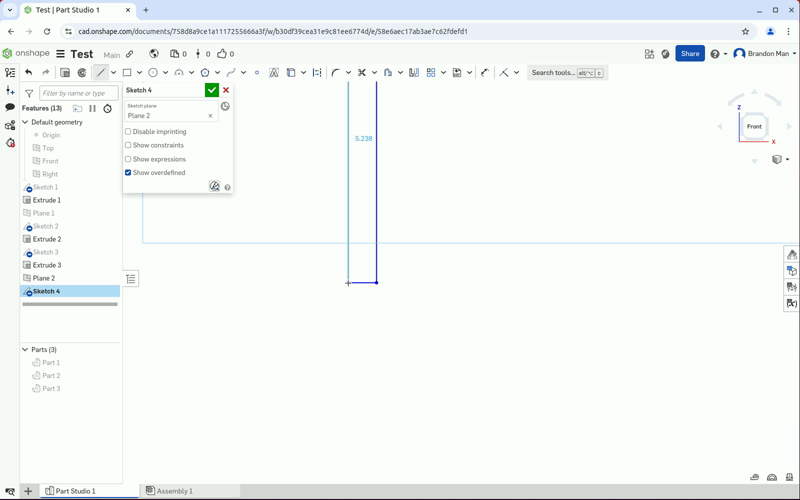
click(348, 282)
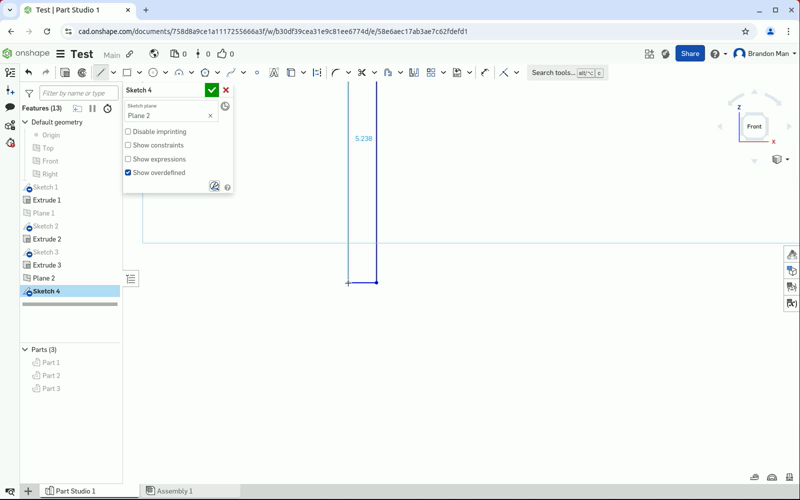
scroll(-6)
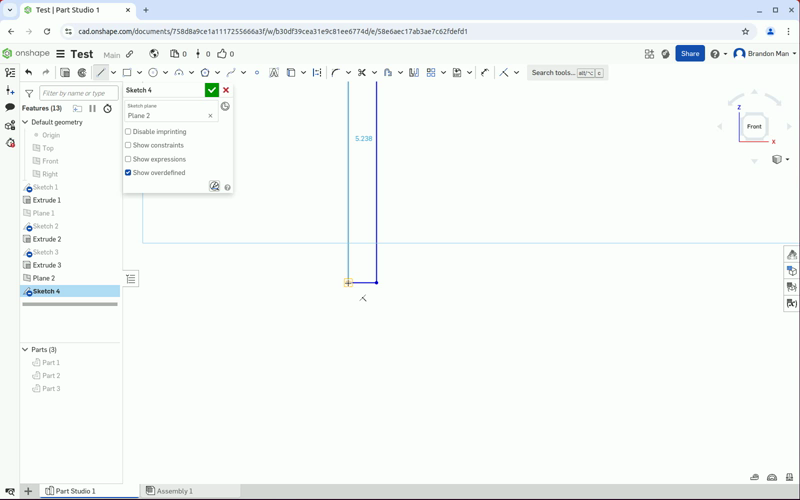
scroll(-6)
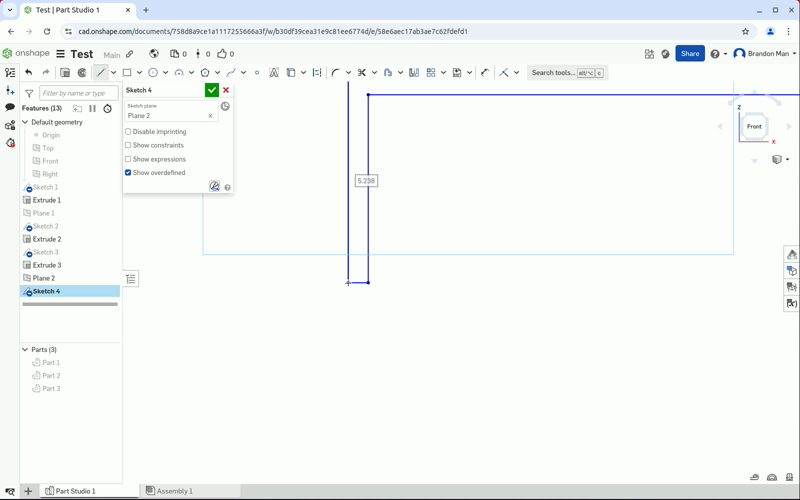
scroll(-6)
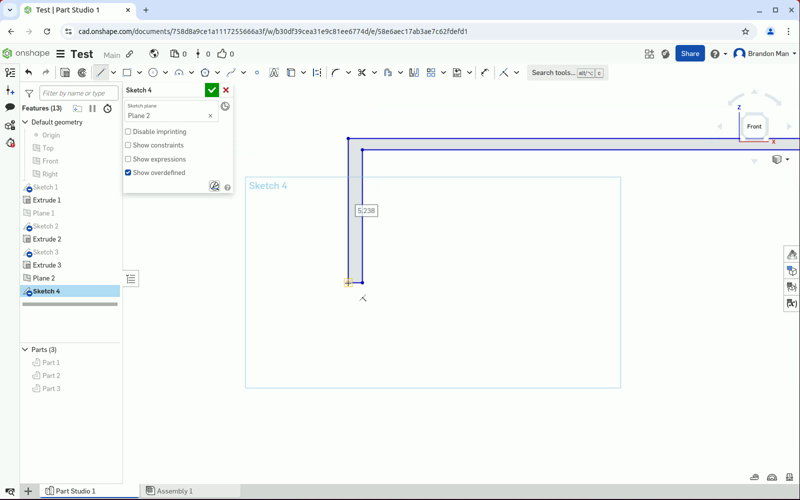
scroll(-6)
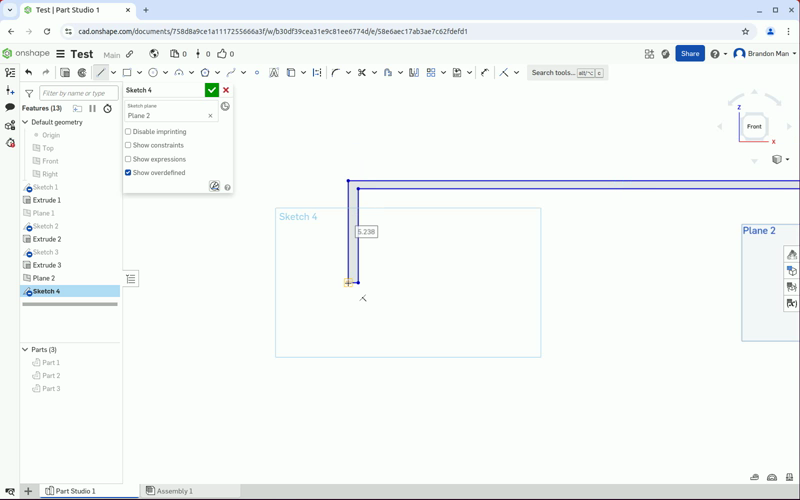
scroll(-6)
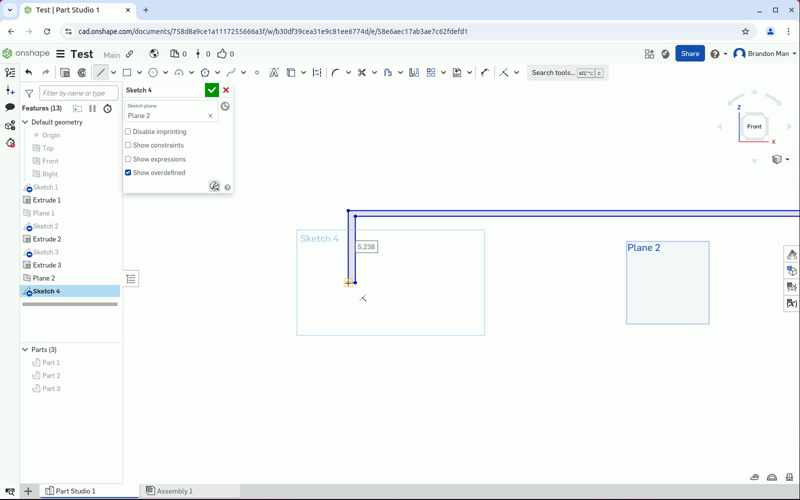
scroll(-6)
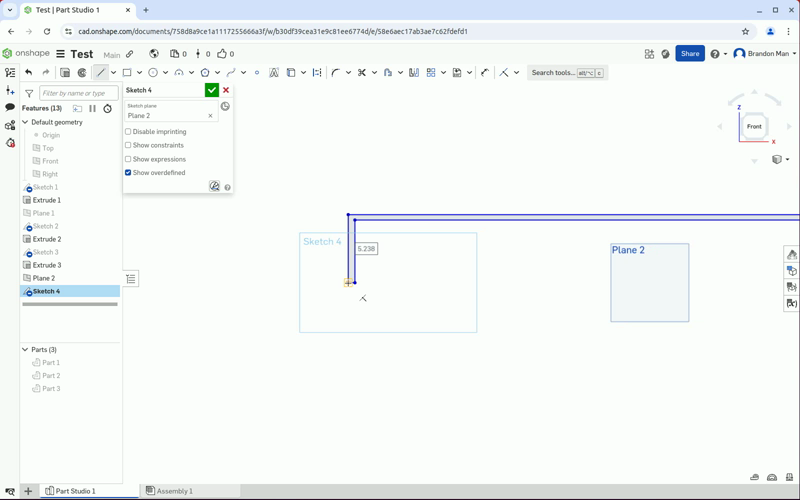
scroll(-6)
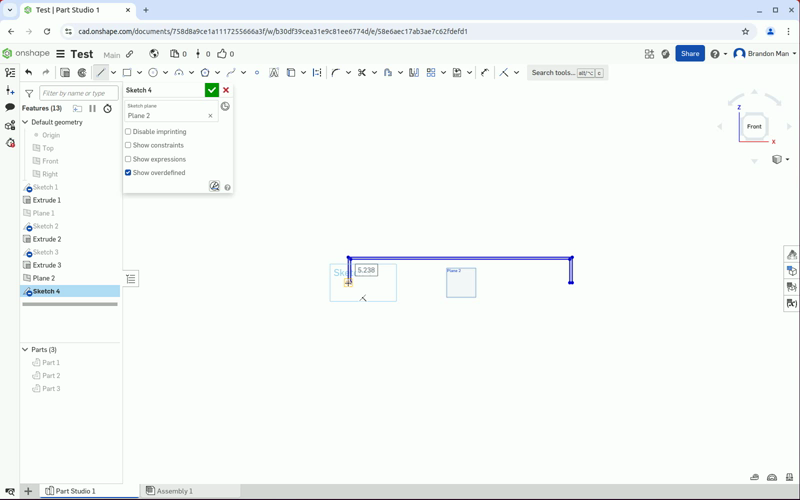
key(esc)
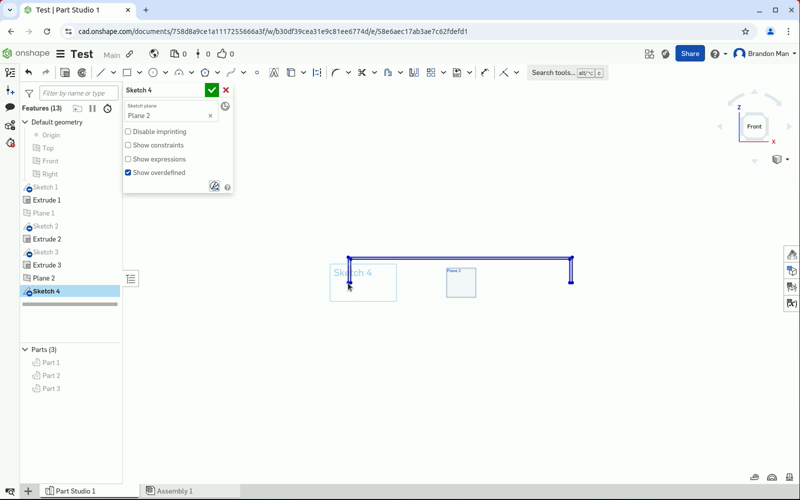
mouse_move(405, 257)
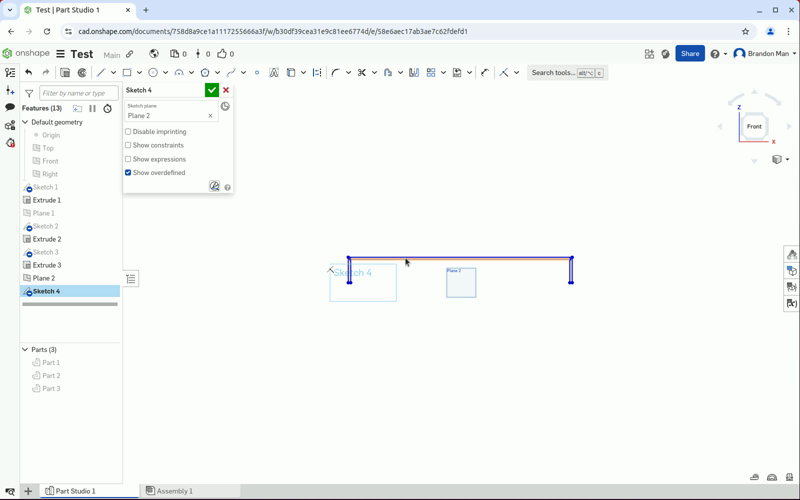
scroll(6)
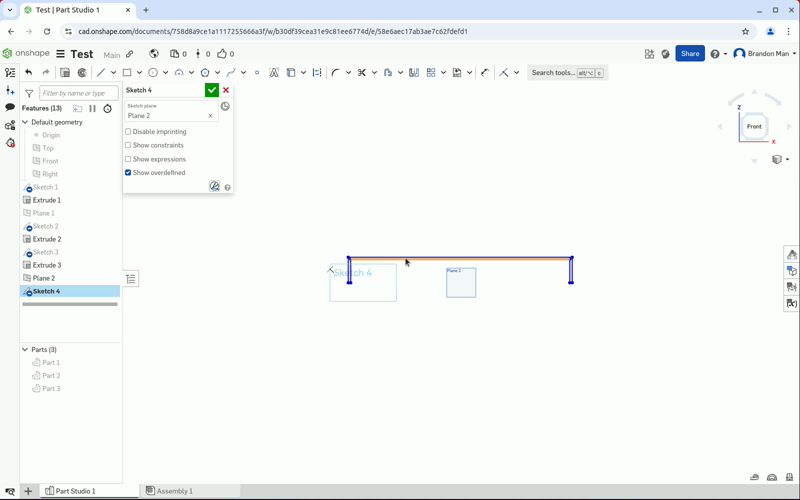
scroll(6)
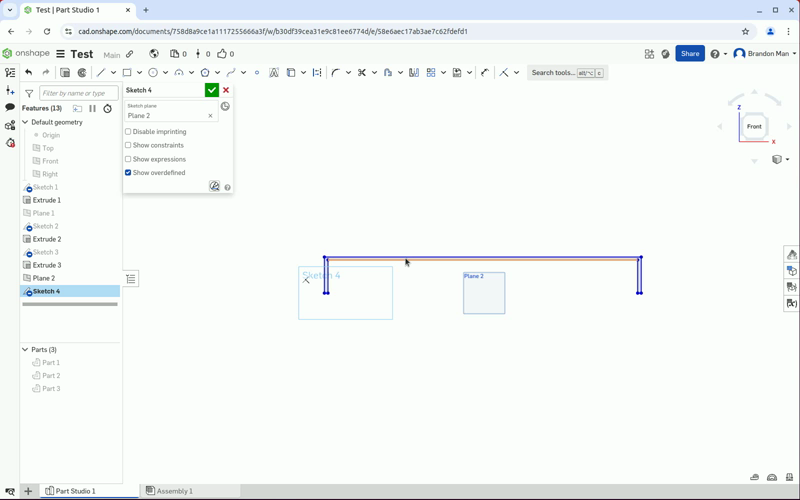
scroll(6)
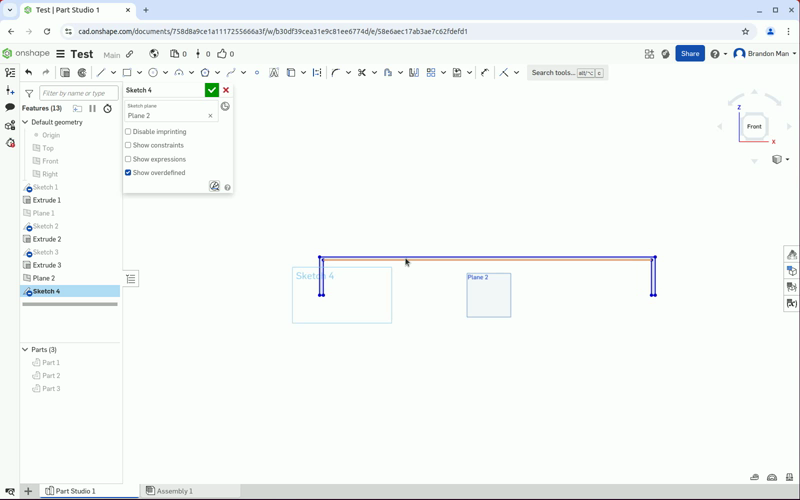
scroll(6)
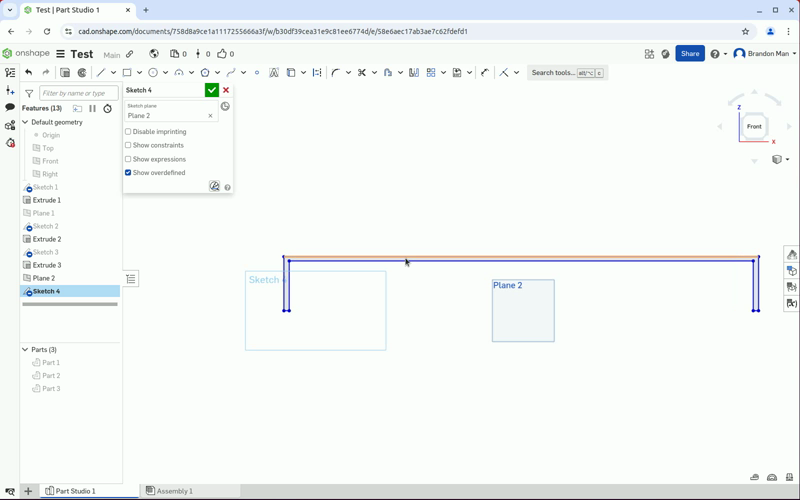
scroll(6)
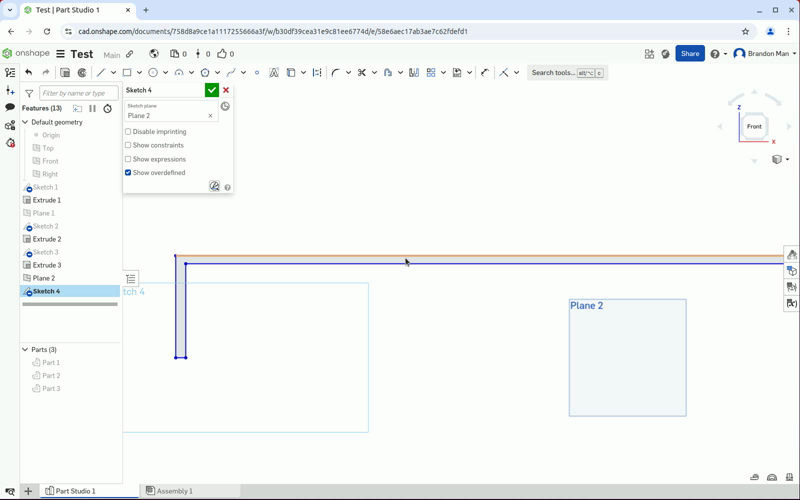
scroll(6)
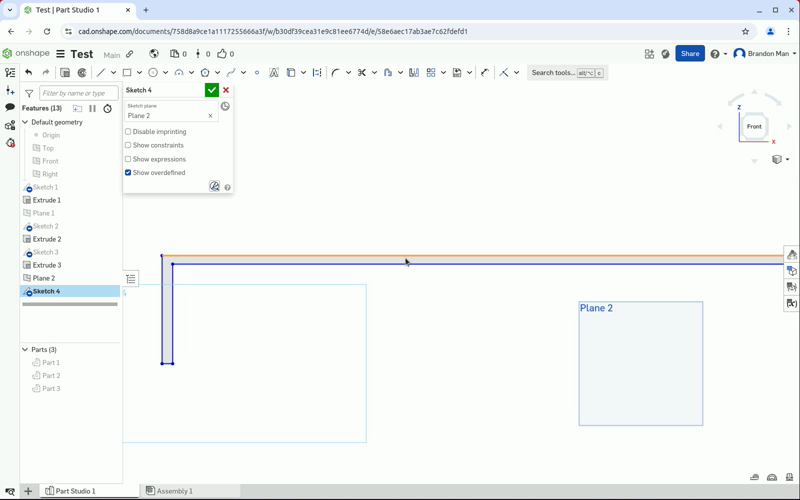
scroll(6)
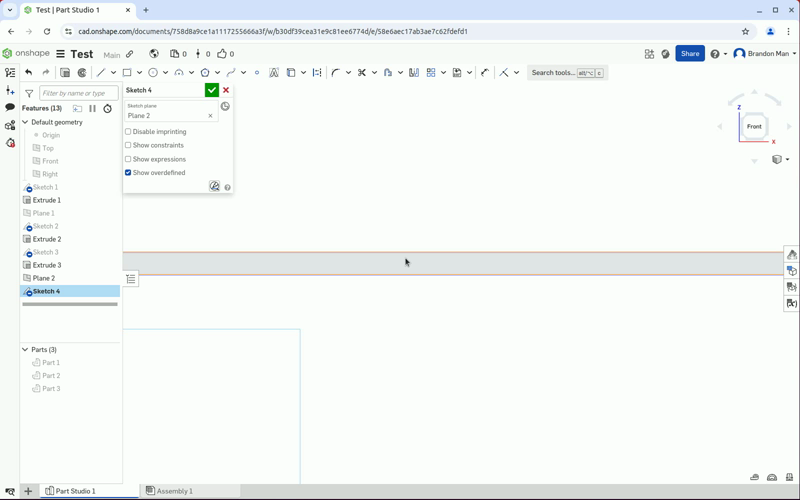
click(405, 257)
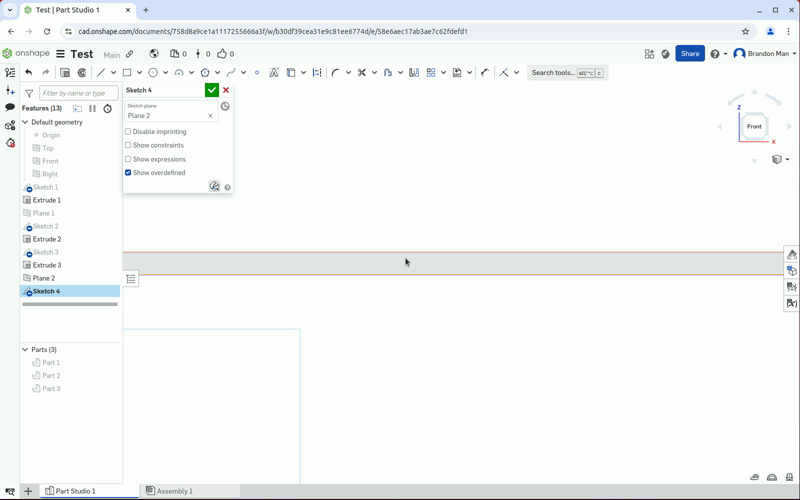
scroll(-6)
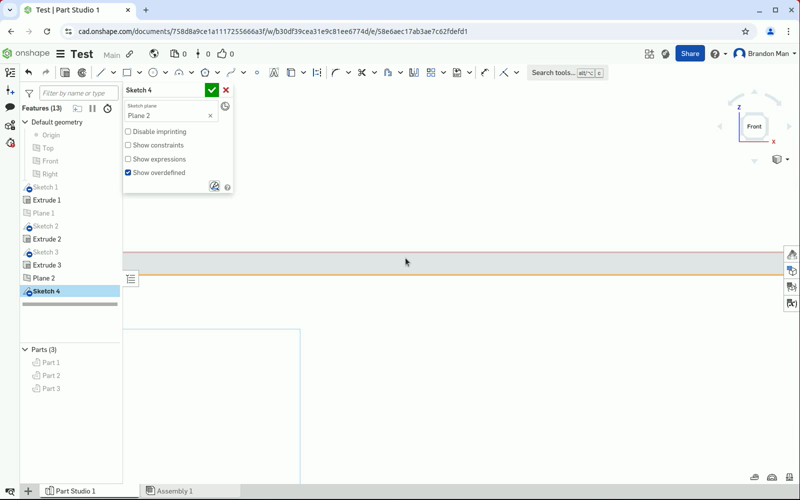
scroll(-6)
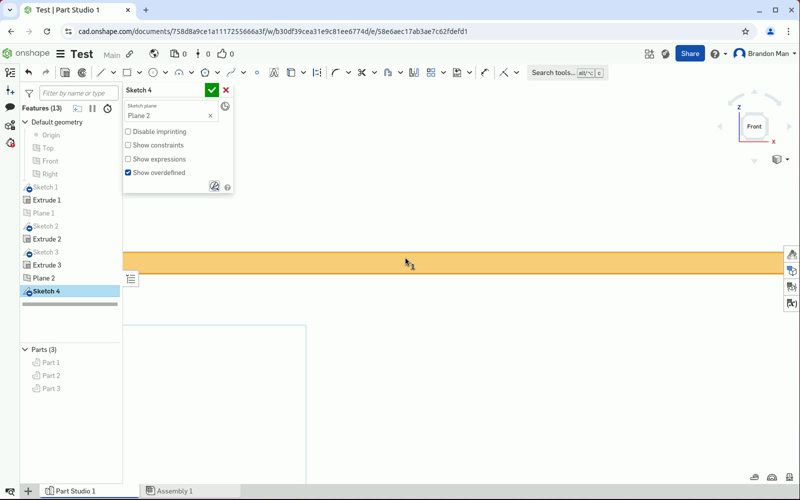
scroll(-6)
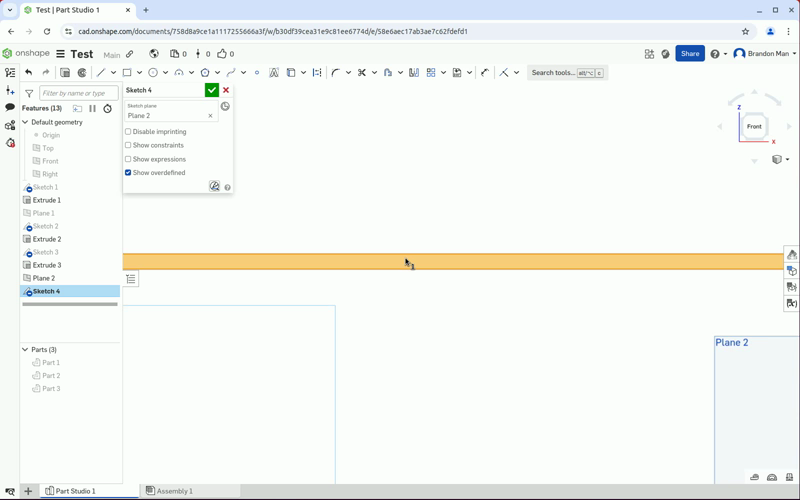
scroll(-6)
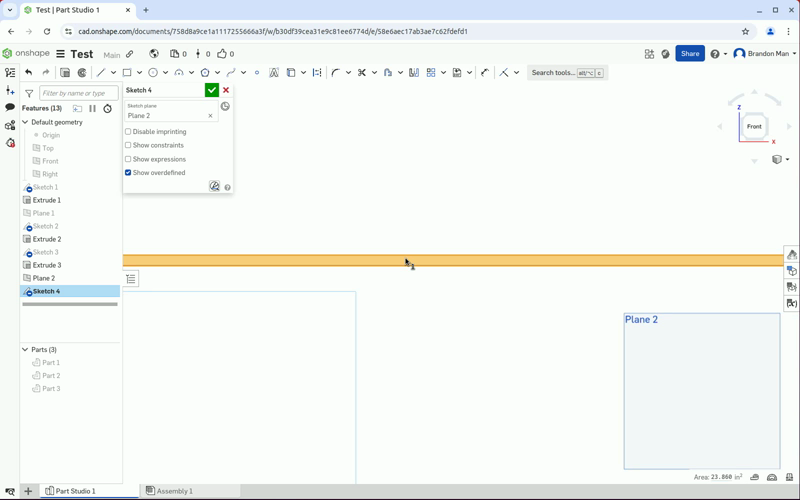
scroll(-6)
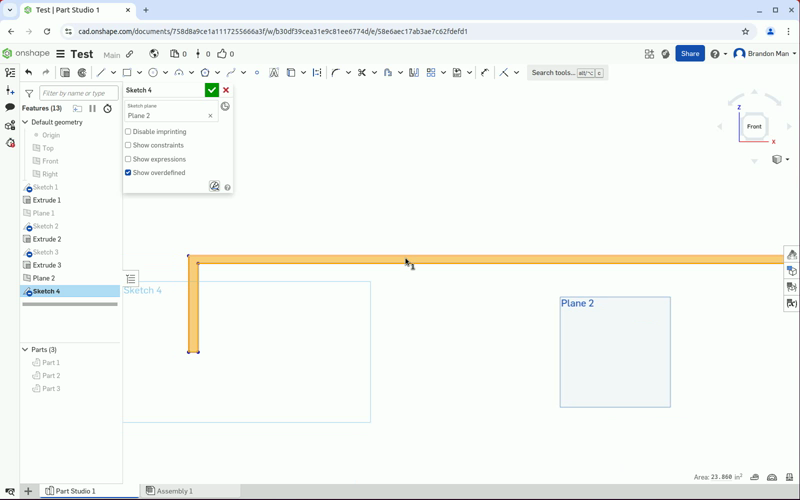
scroll(-6)
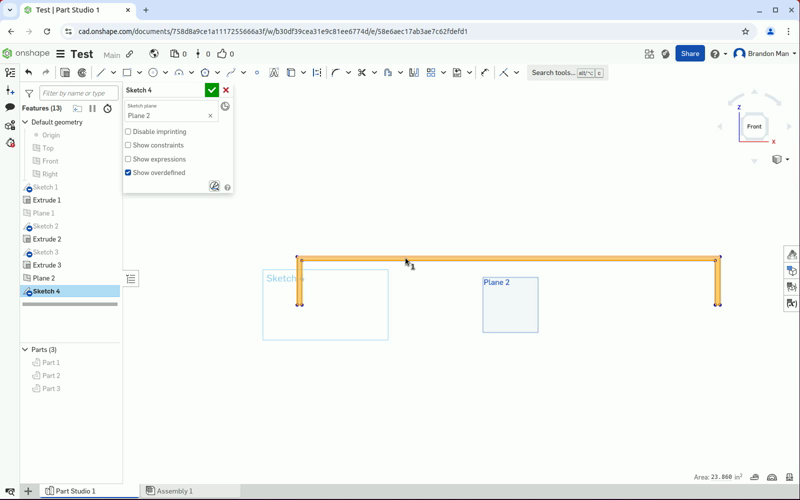
scroll(-6)
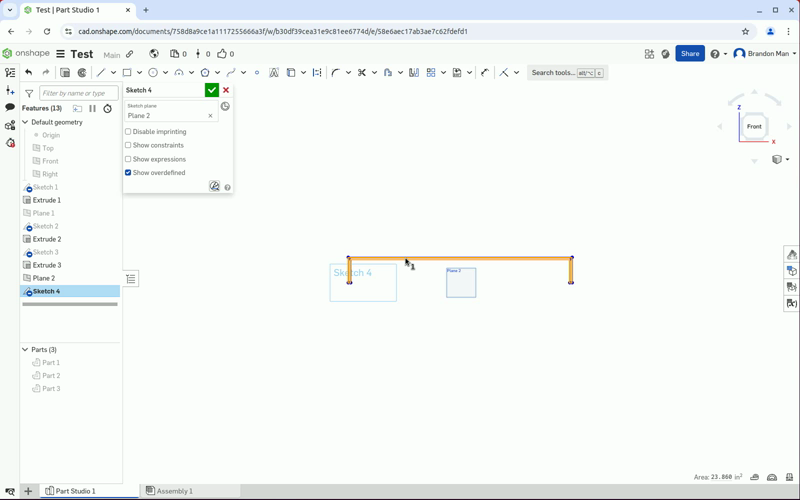
mouse_move(73, 352)
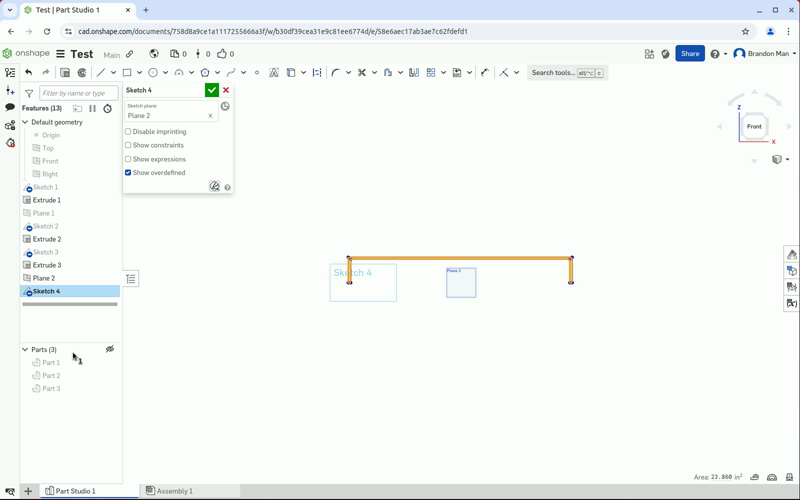
key(shift+y)
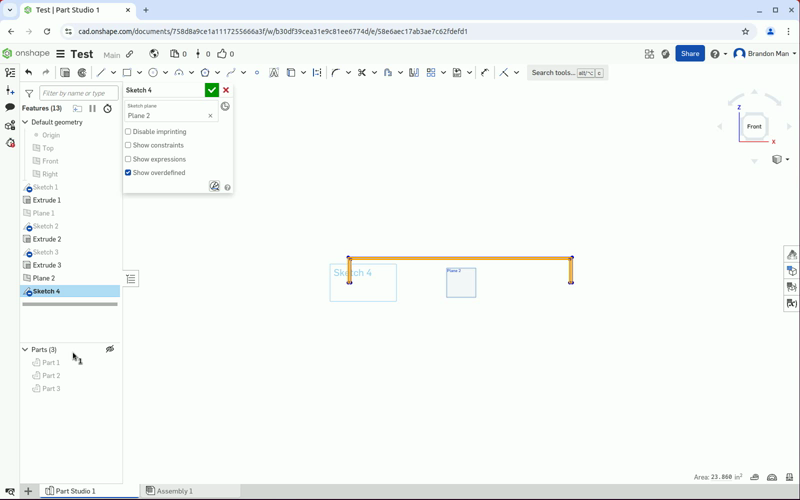
key(shift+e)
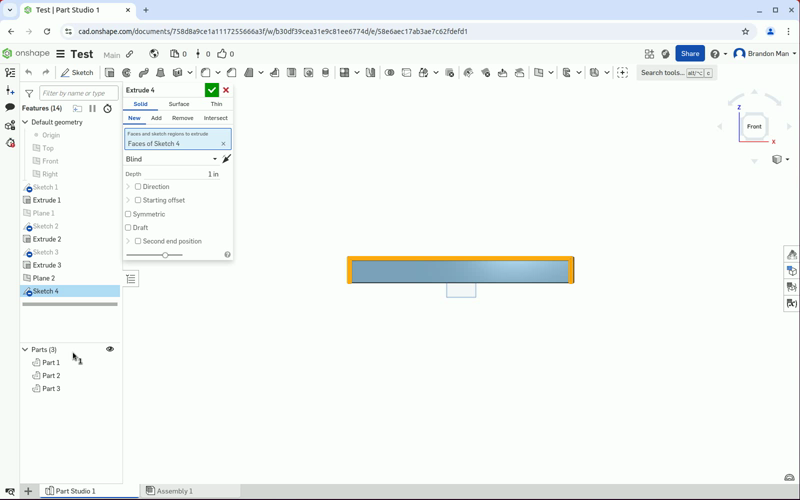
mouse_move(143, 106)
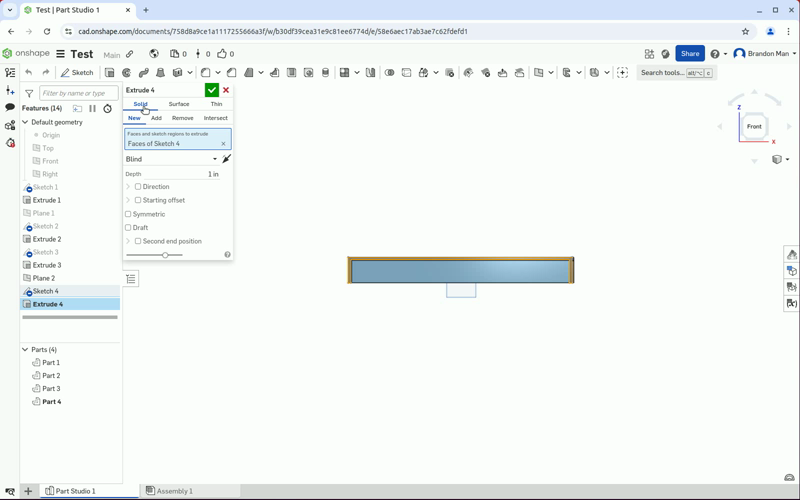
click(143, 106)
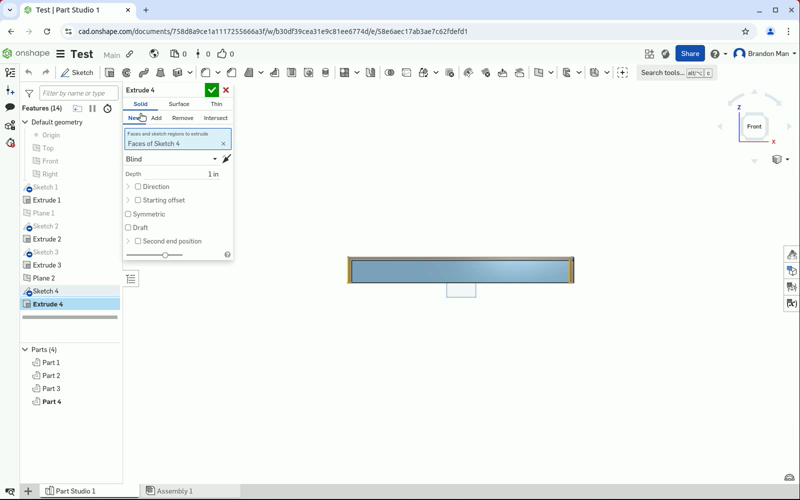
mouse_move(137, 120)
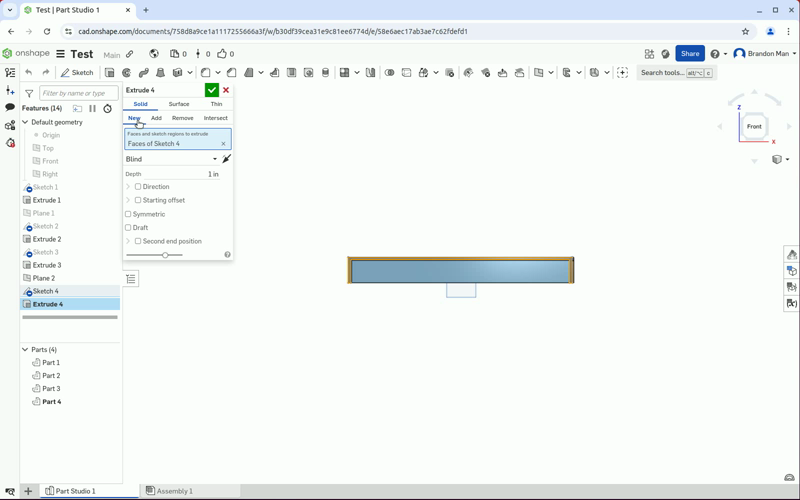
click(137, 120)
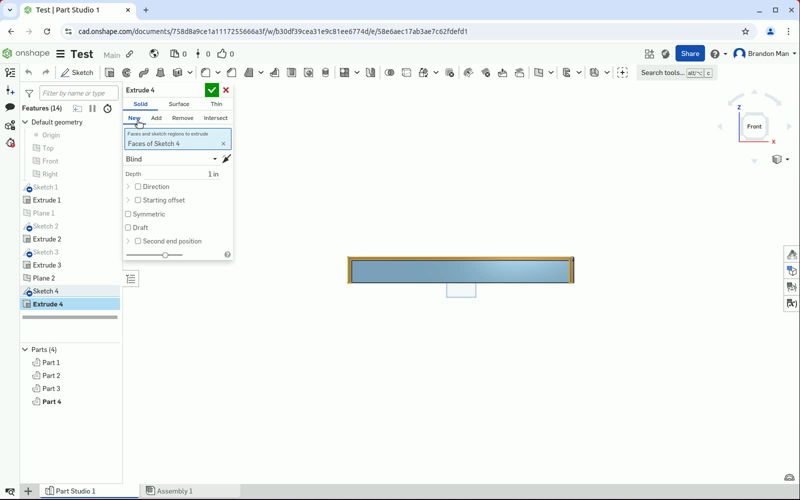
key(tab, 4)
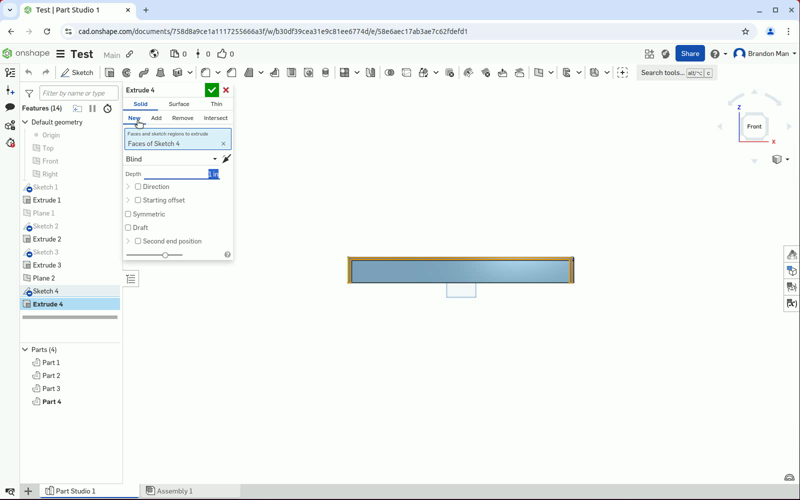
text(0.722)
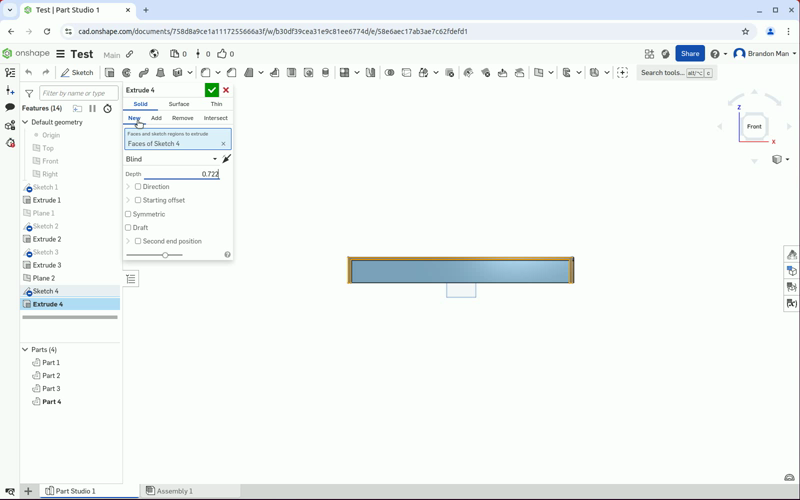
key(enter)
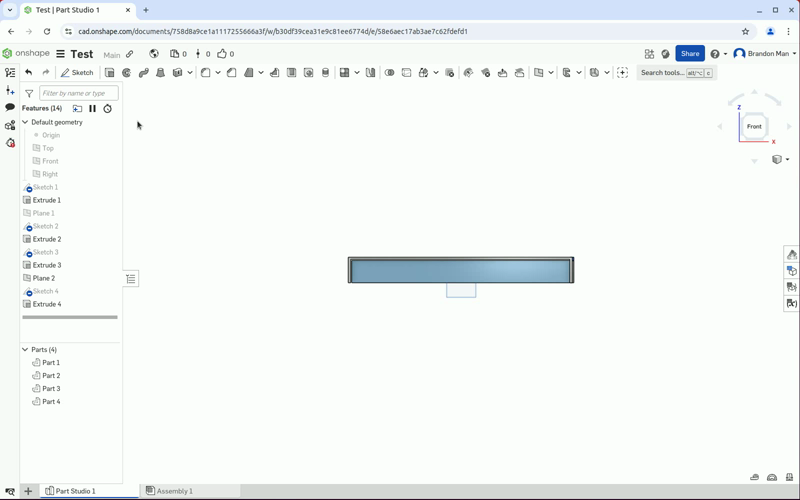
key(shift+h)
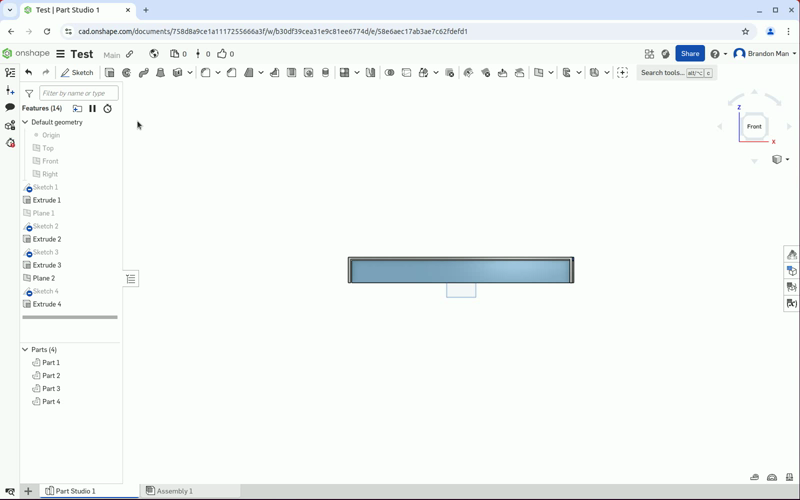
key(shift+h)
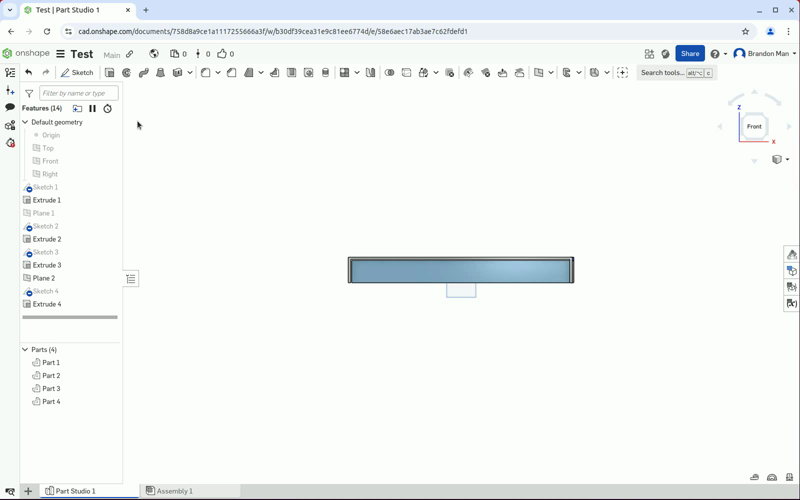
mouse_move(73, 189)
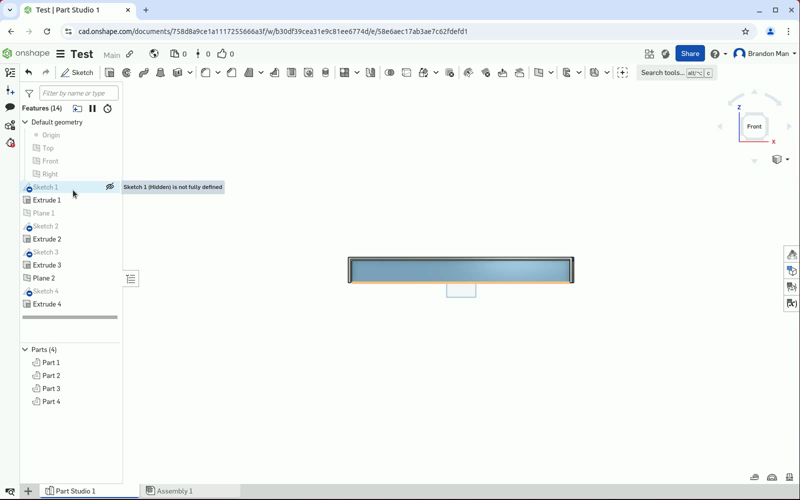
click(73, 189)
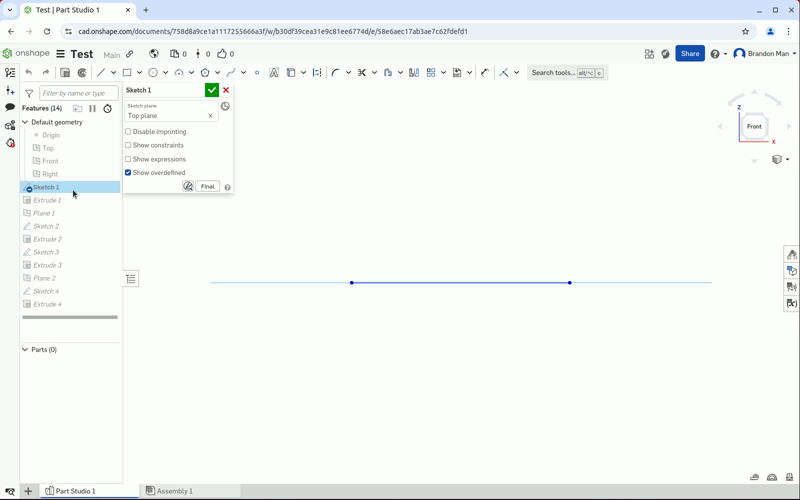
mouse_move(229, 92)
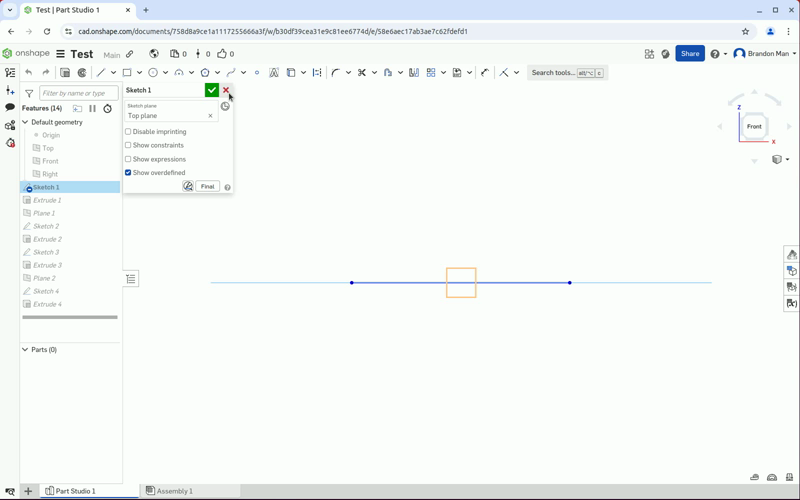
click(229, 92)
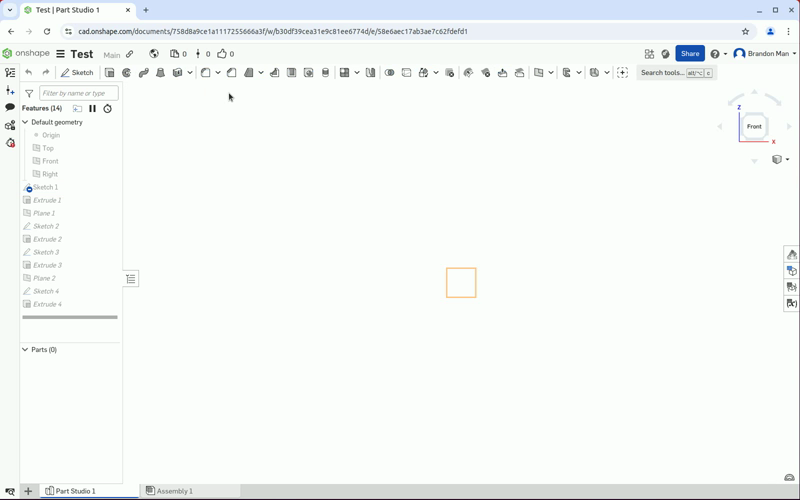
key(shift+s)
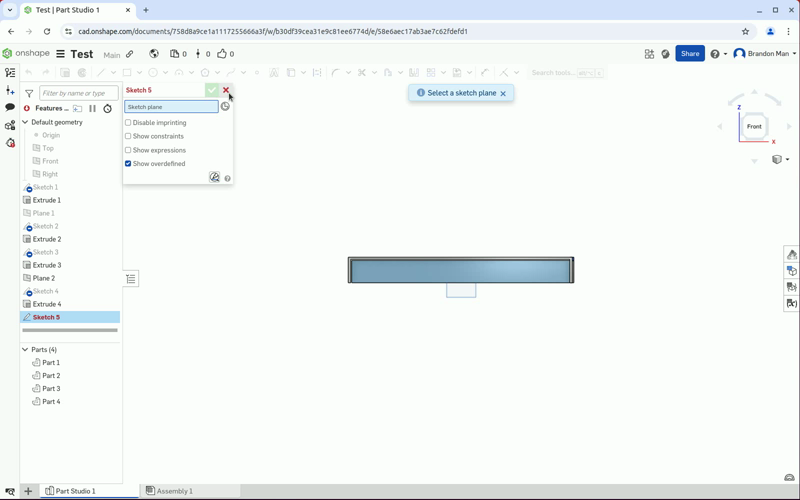
mouse_move(73, 280)
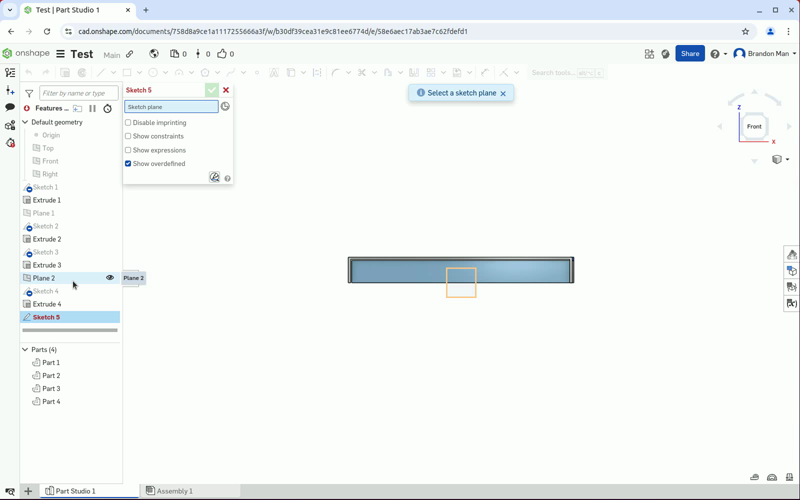
click(73, 280)
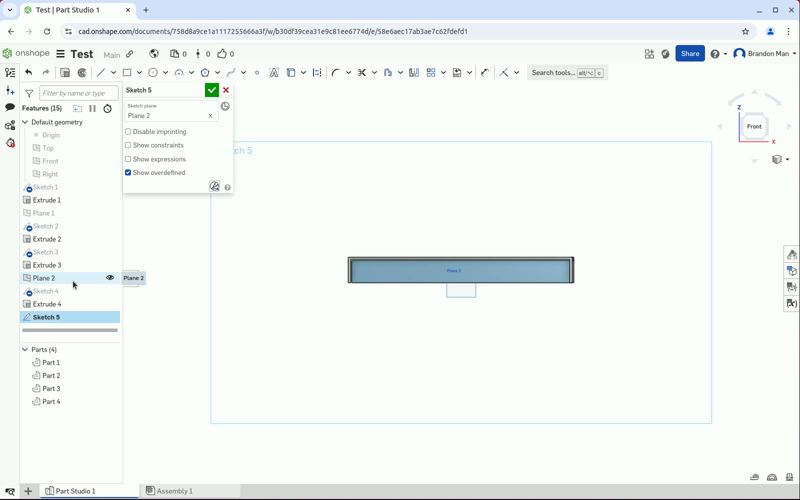
mouse_move(73, 352)
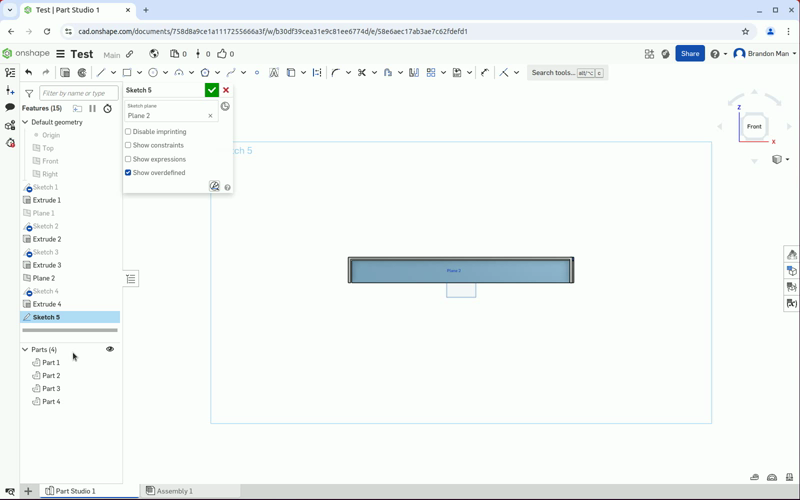
key(y)
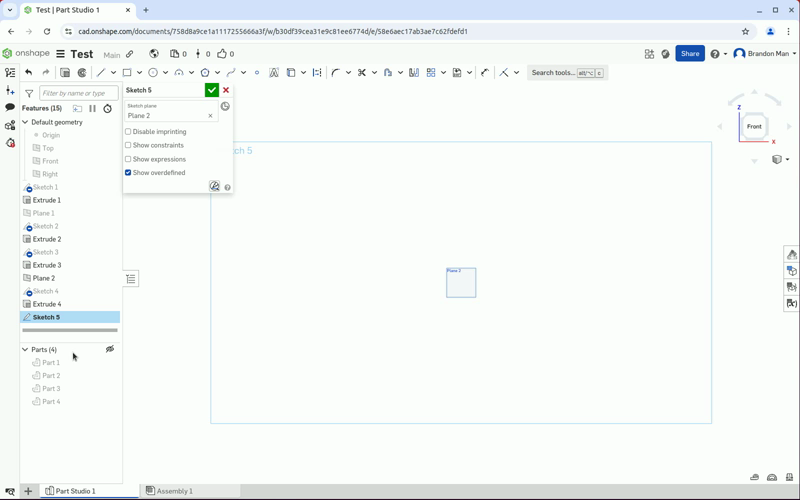
key(l)
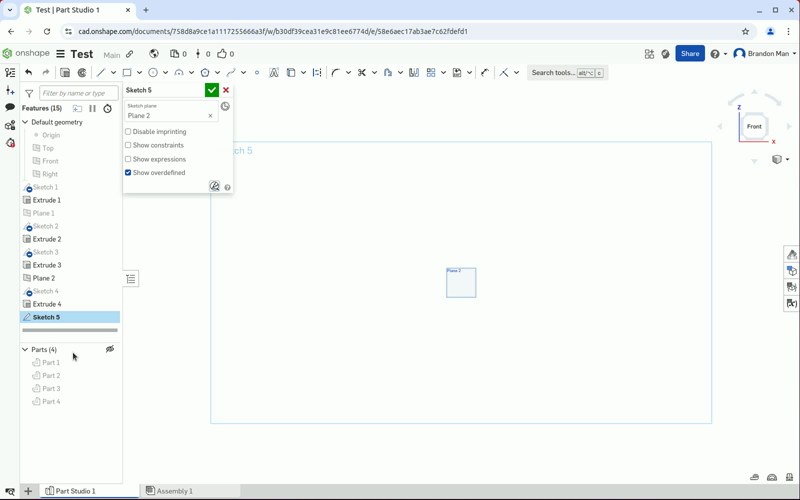
key_down(shift)
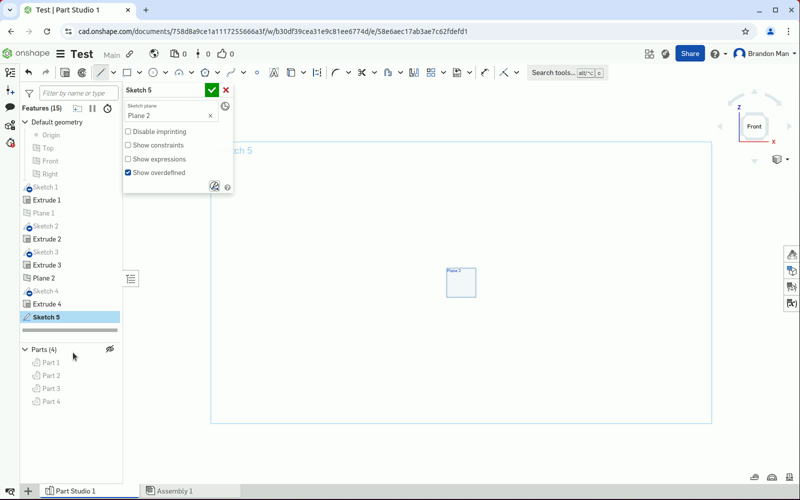
mouse_move(351, 282)
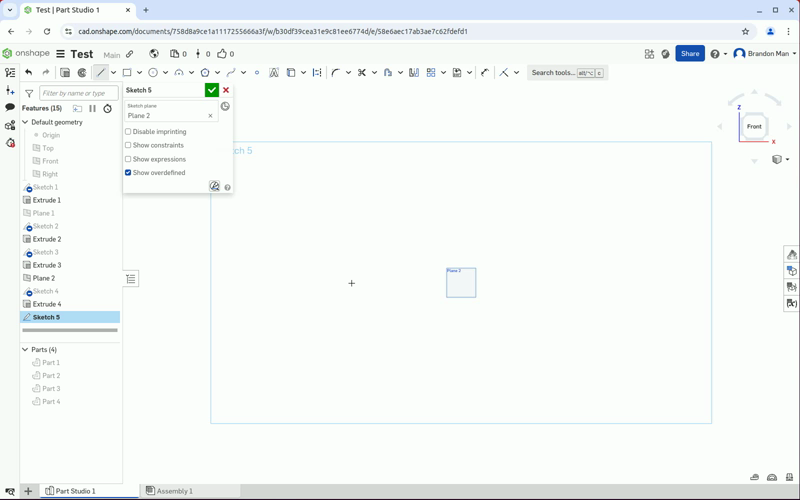
click(351, 282)
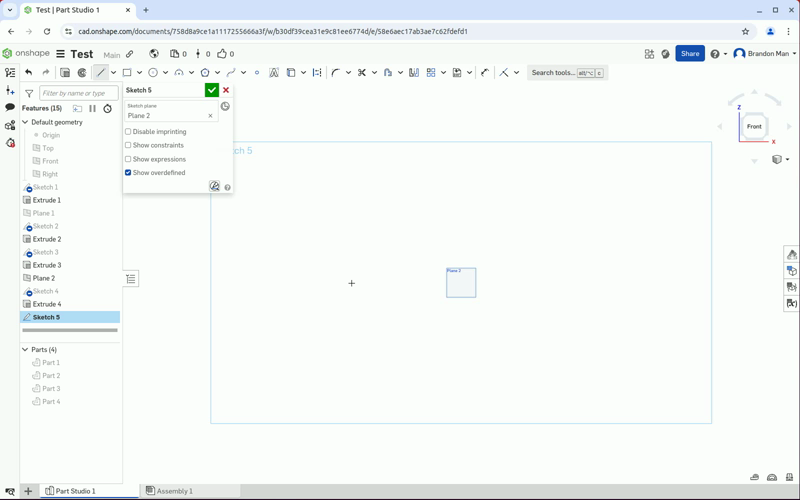
key_up(shift)
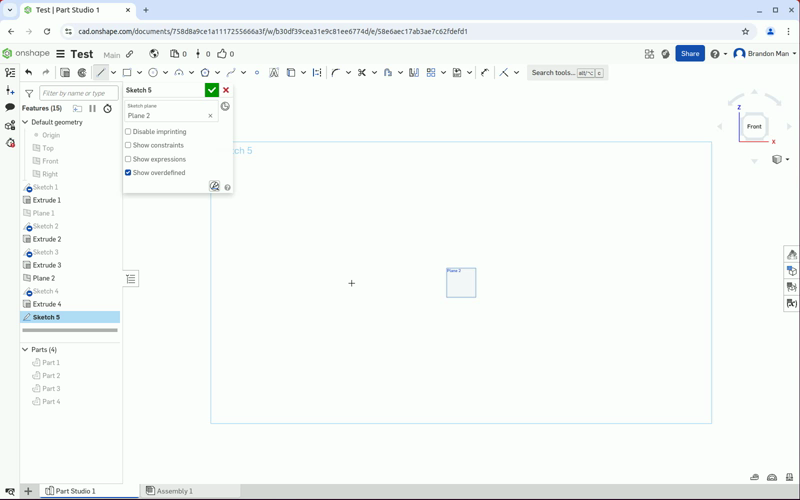
key_down(shift)
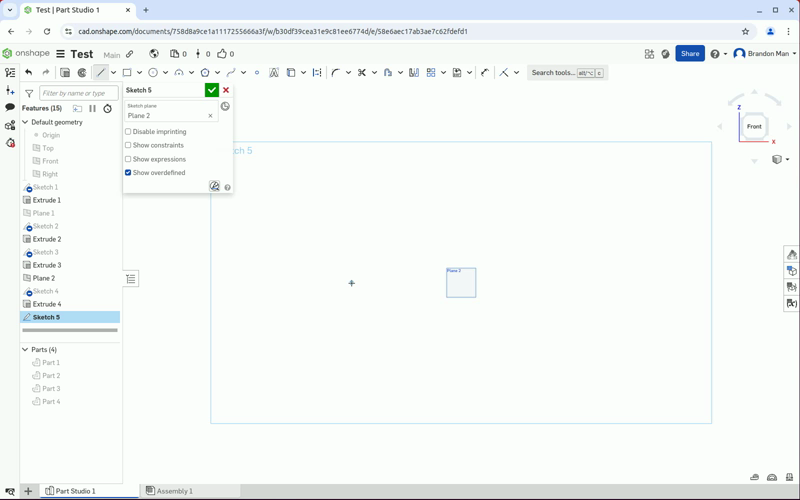
mouse_move(569, 282)
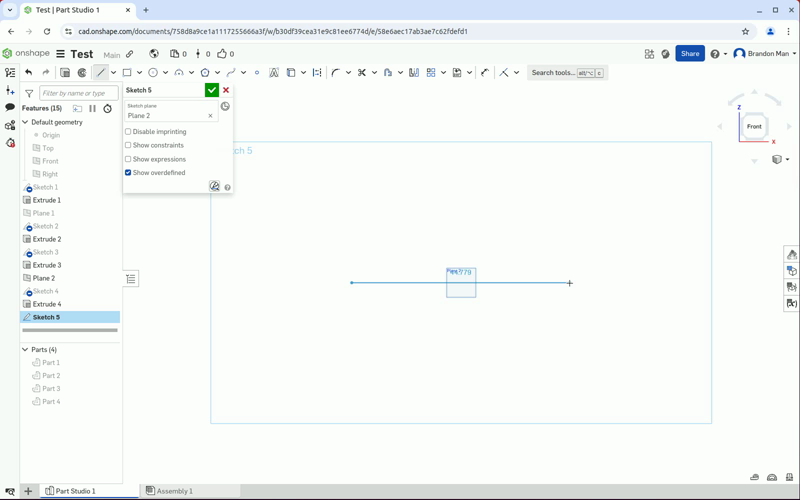
click(569, 282)
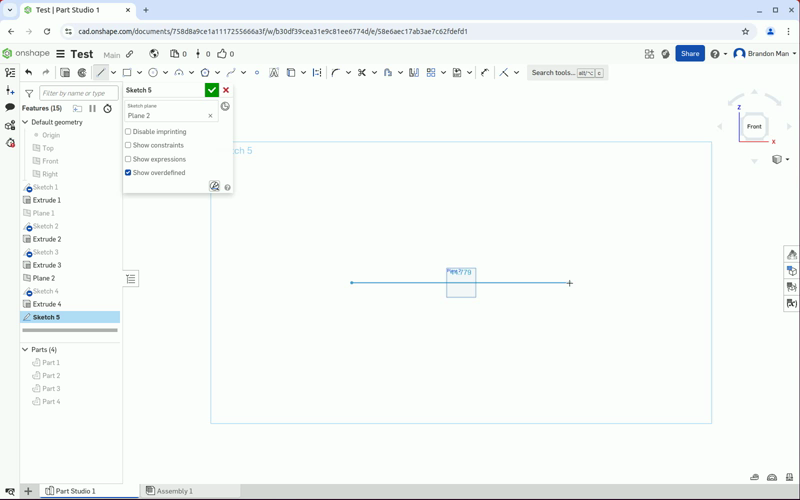
key_up(shift)
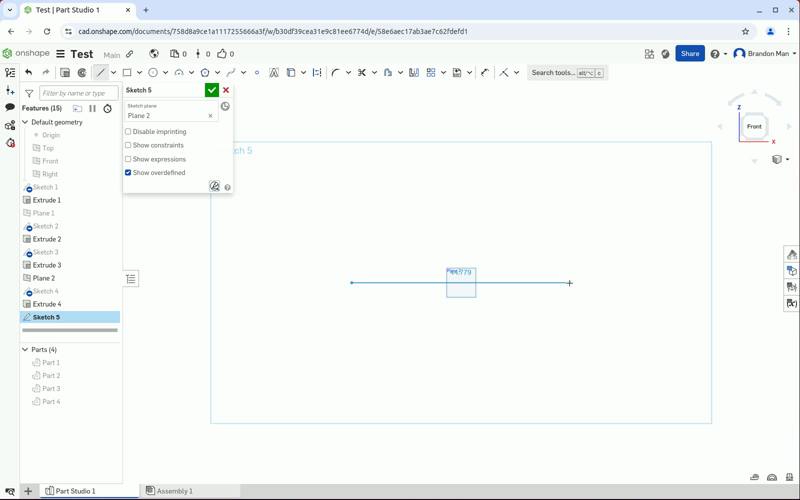
key_down(shift)
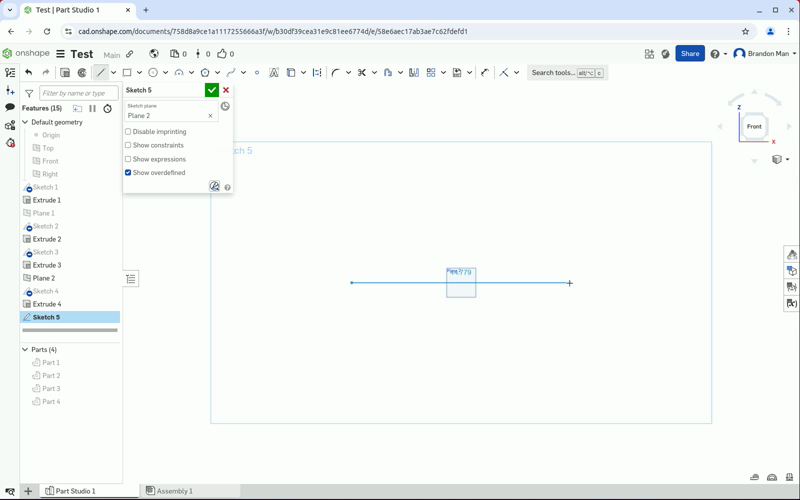
mouse_move(589, 282)
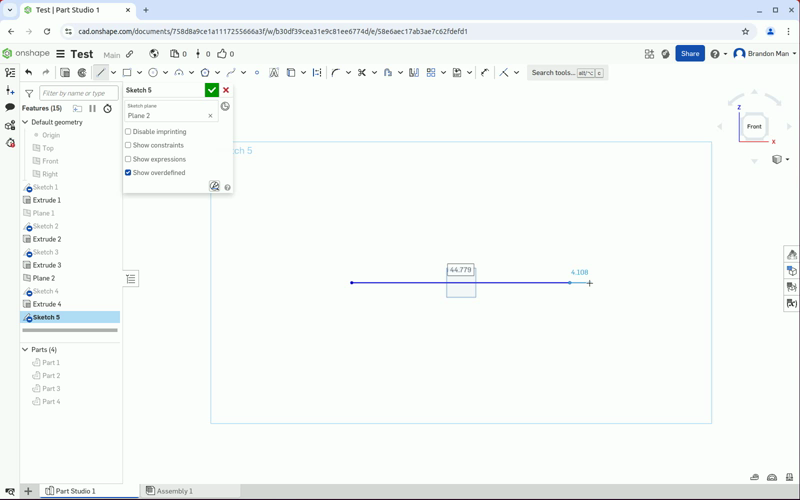
mouse_move(569, 260)
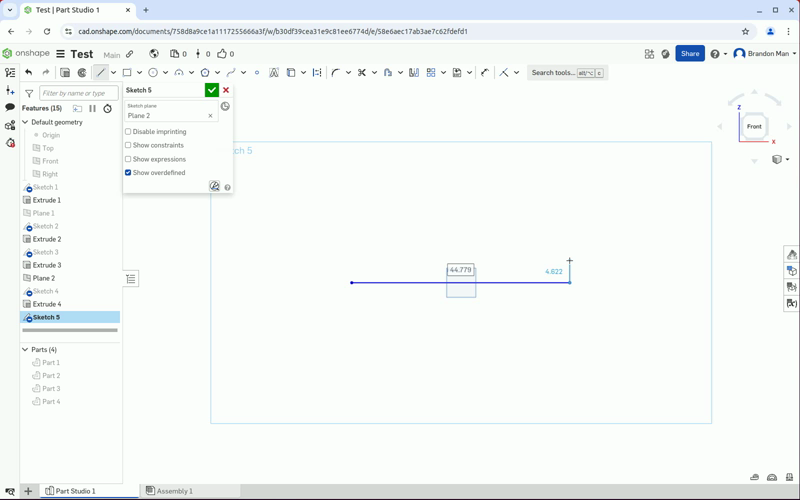
click(569, 260)
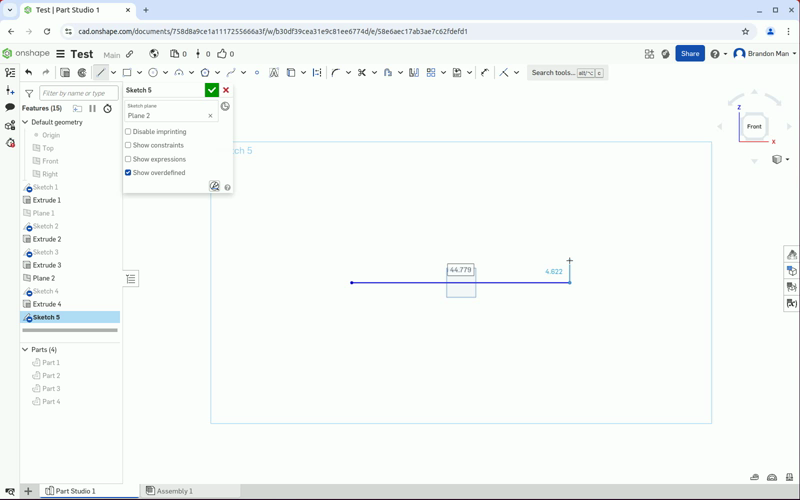
key_up(shift)
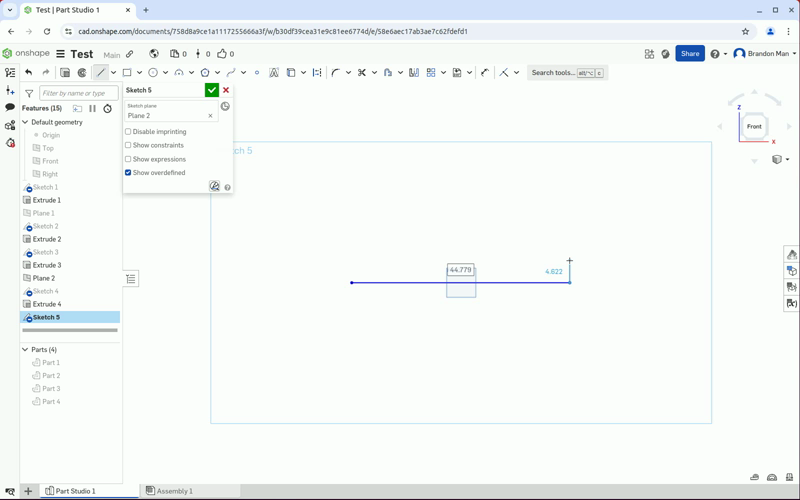
key_down(shift)
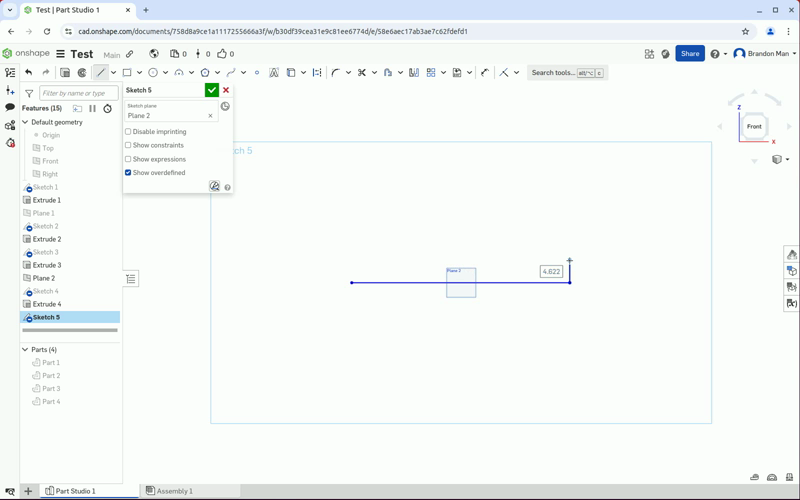
mouse_move(351, 260)
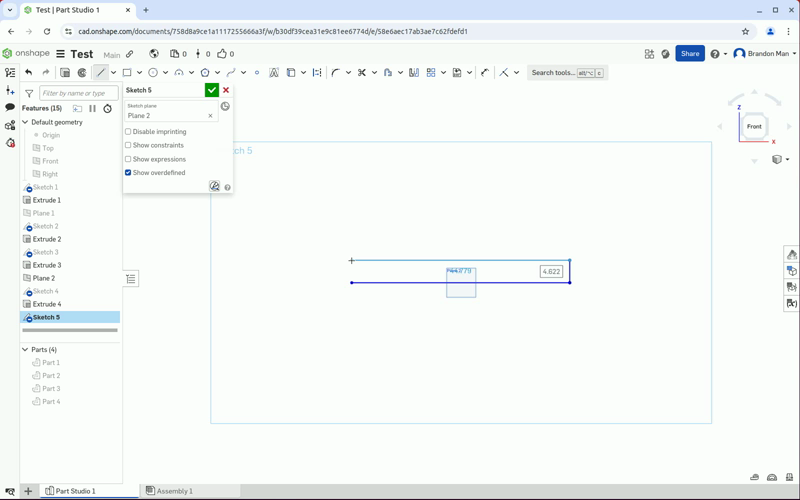
click(351, 260)
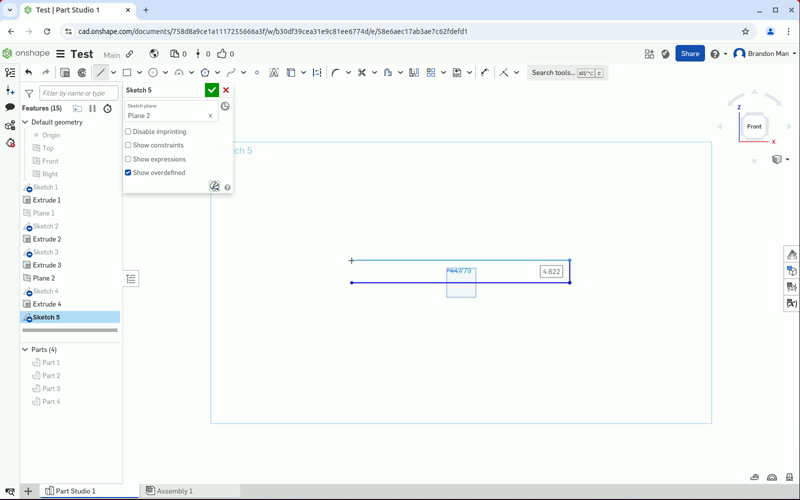
key_up(shift)
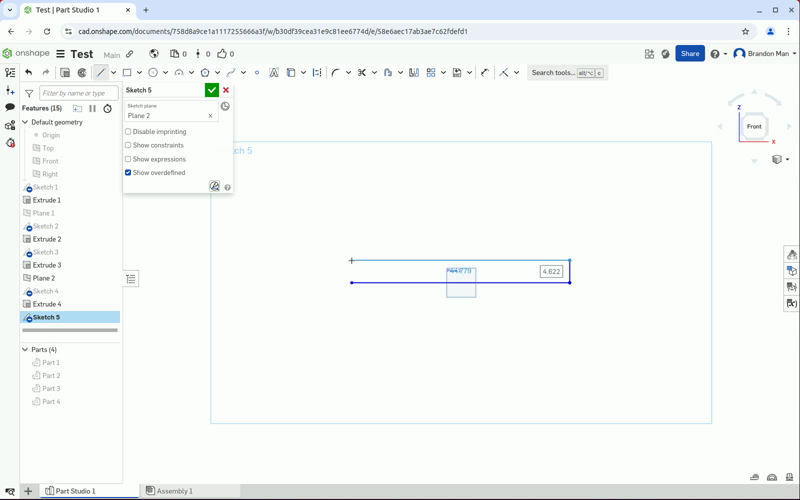
mouse_move(381, 260)
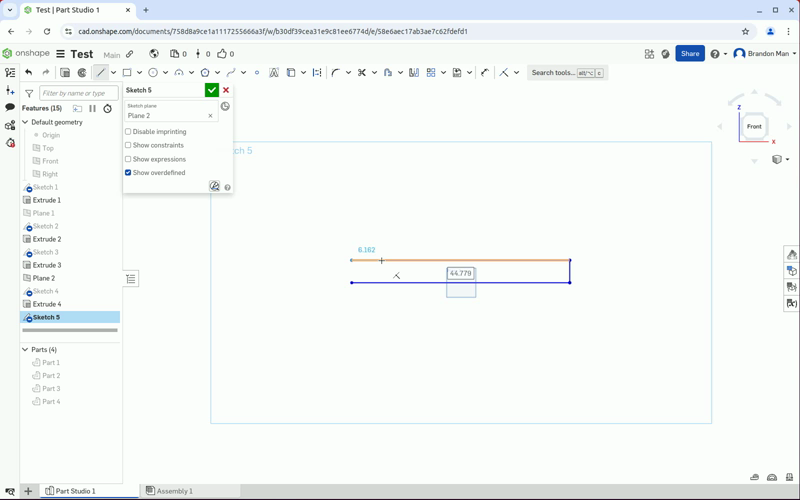
key_down(shift)
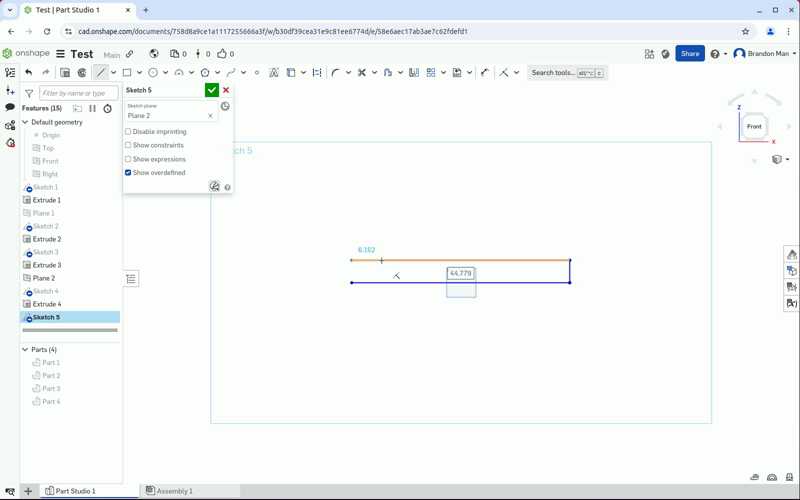
mouse_move(351, 282)
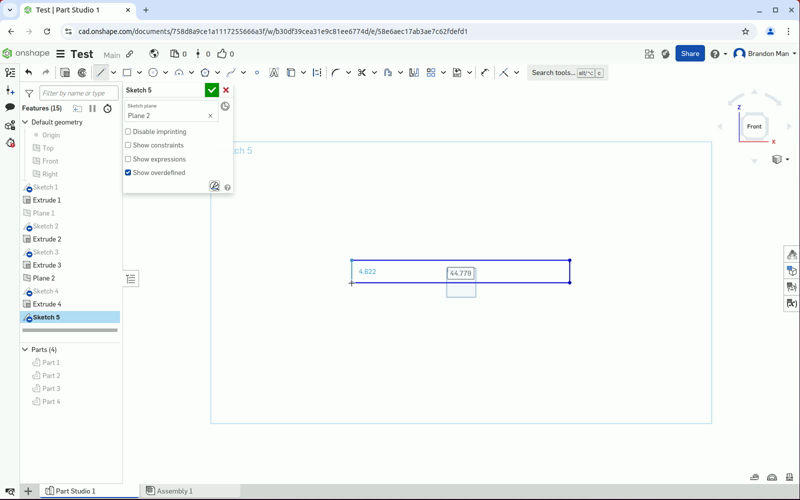
key_up(shift)
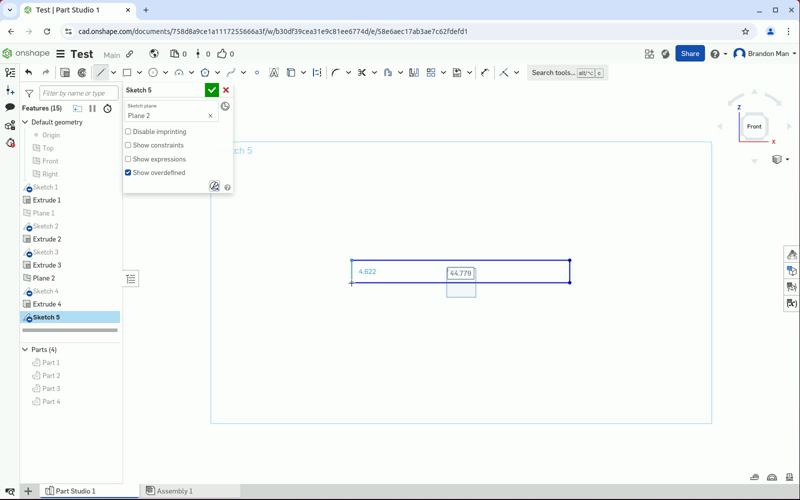
click(351, 282)
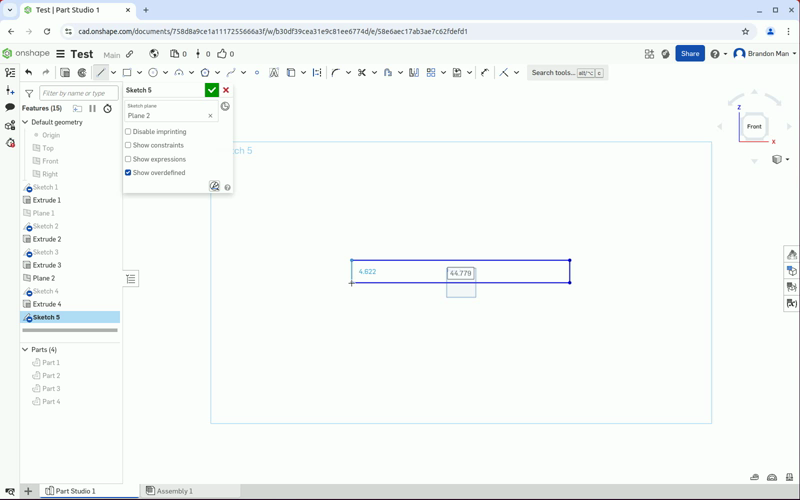
key(esc)
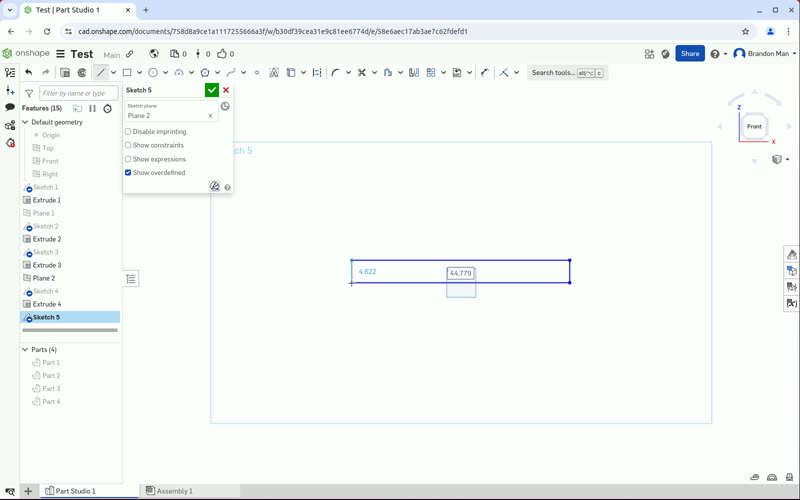
mouse_move(358, 264)
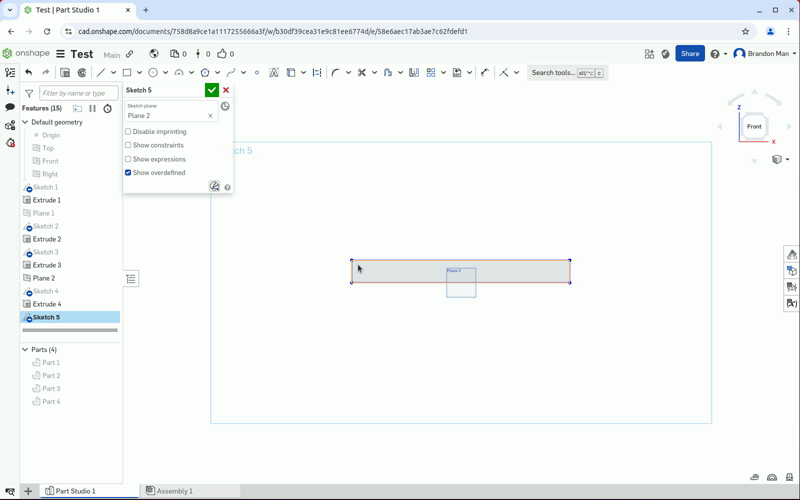
click(358, 264)
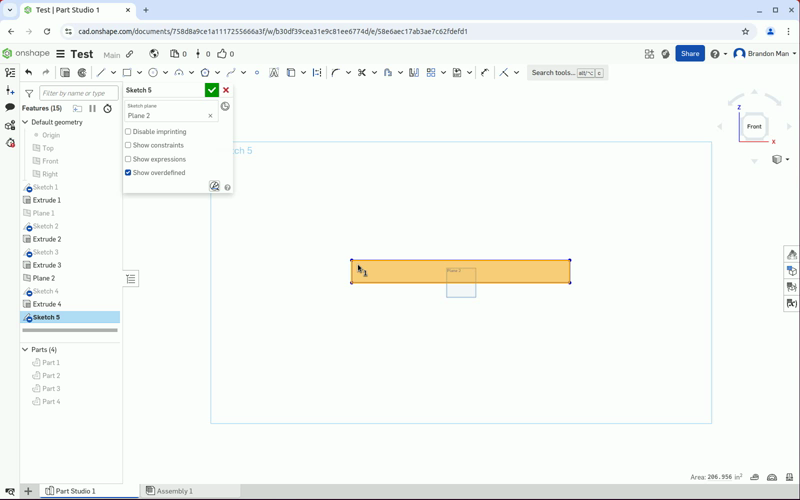
mouse_move(73, 352)
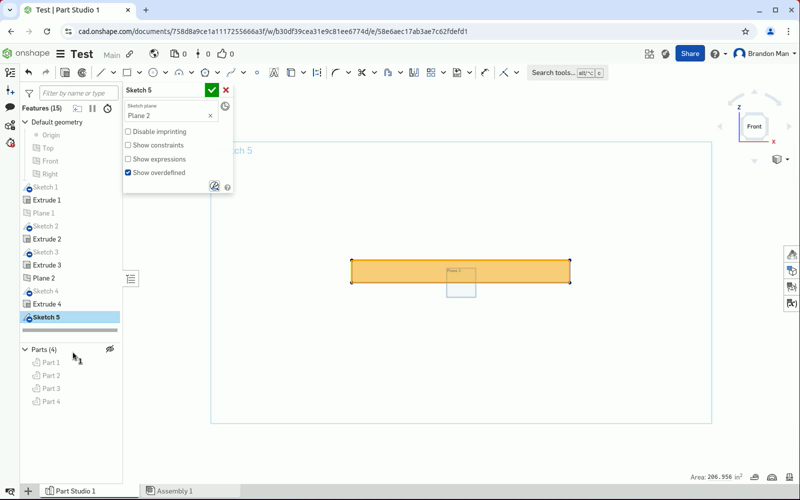
key(shift+y)
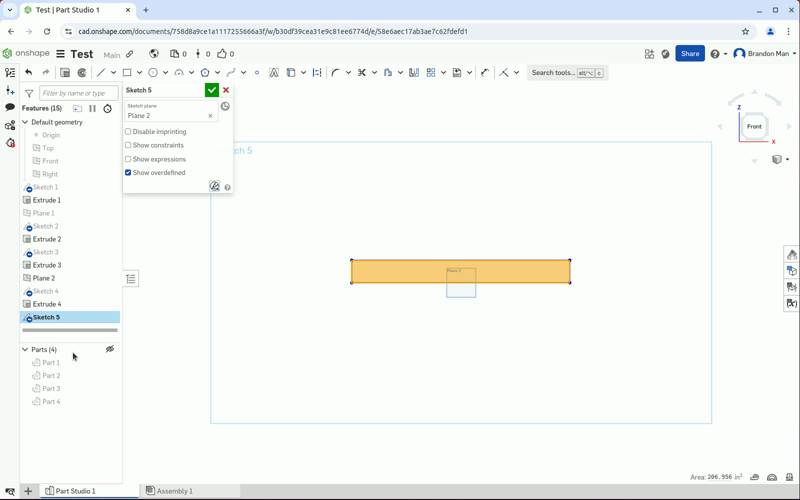
key(shift+e)
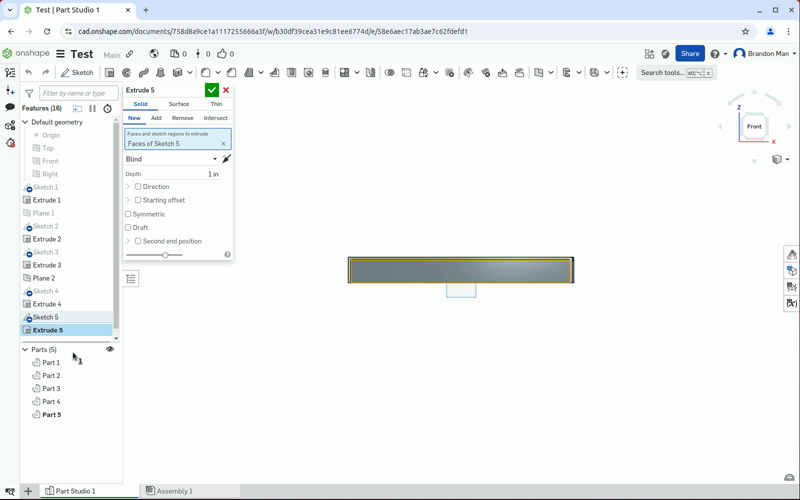
mouse_move(143, 106)
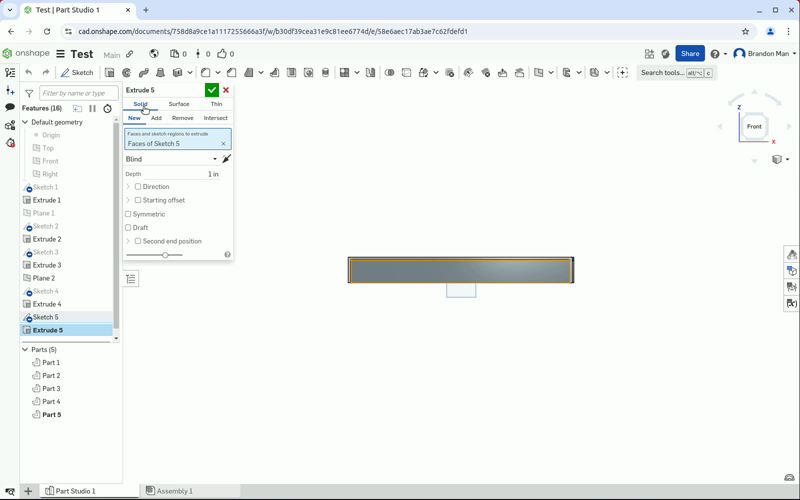
click(143, 106)
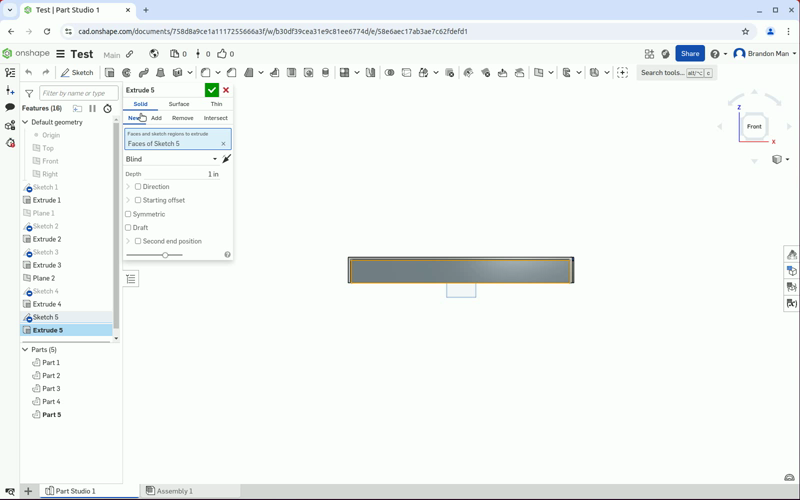
mouse_move(137, 120)
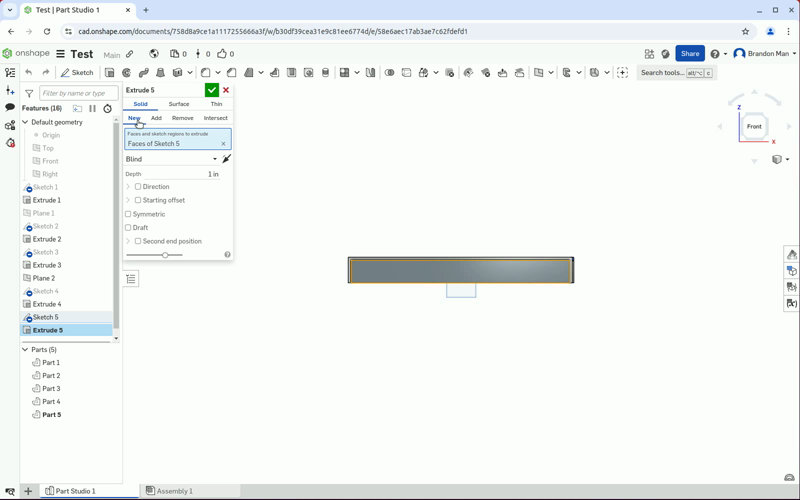
click(137, 120)
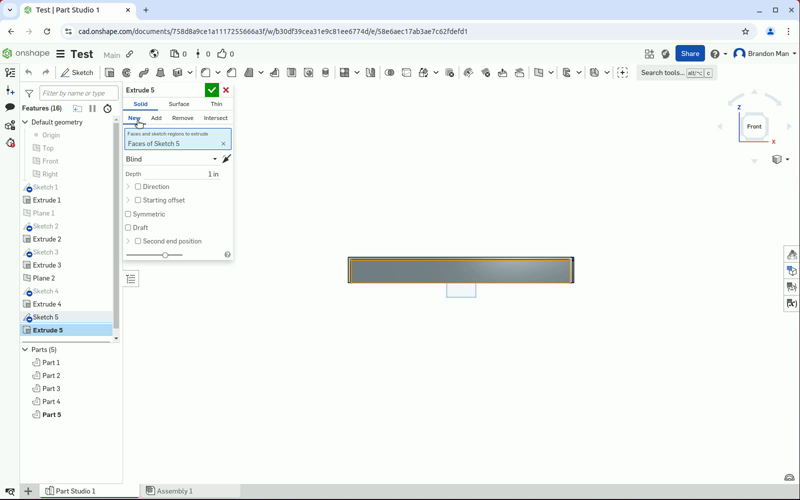
key(tab, 4)
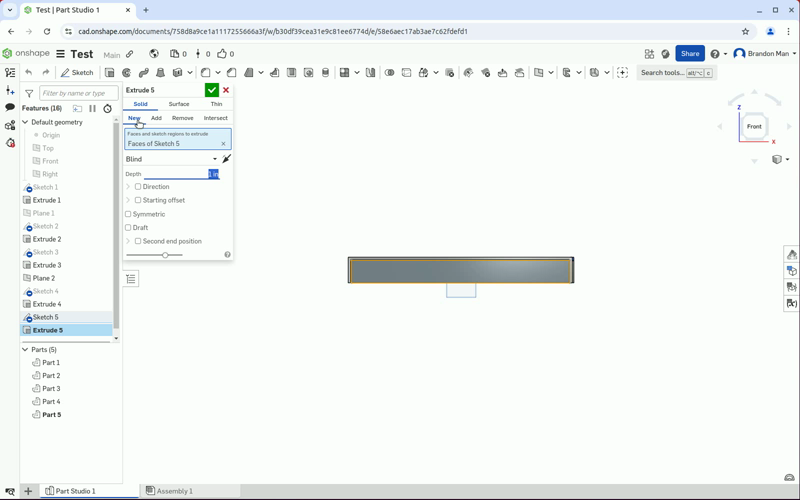
text(0.722)
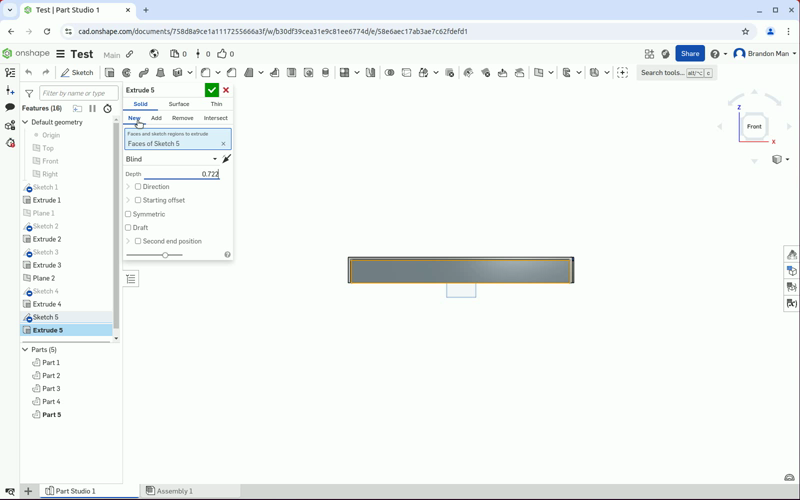
key(enter)
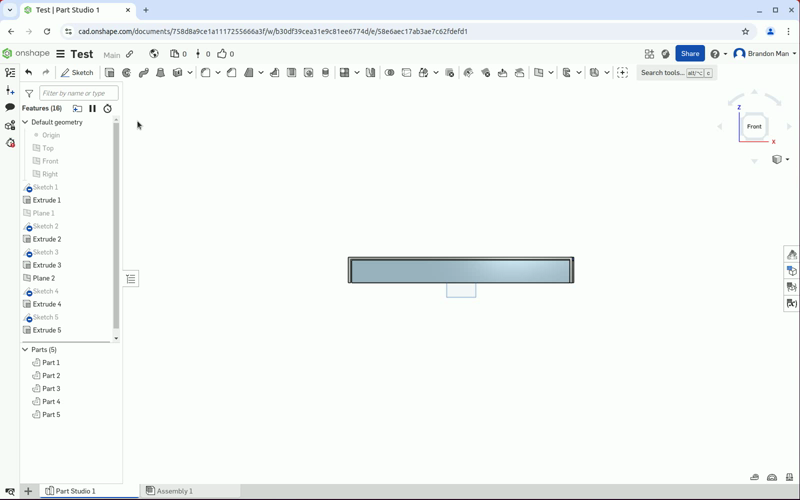
key(shift+h)
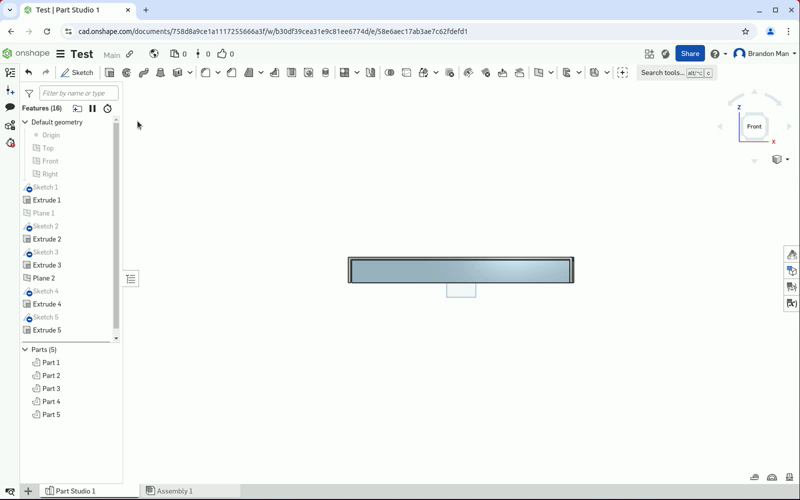
key(shift+h)
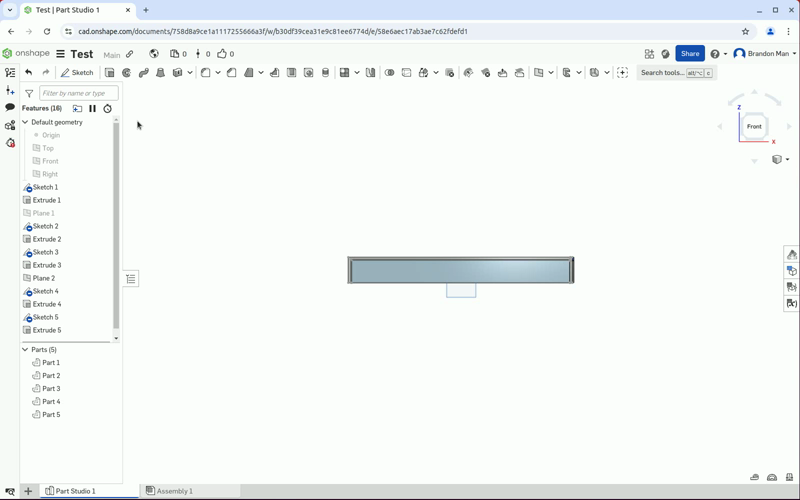
key(shift+7)
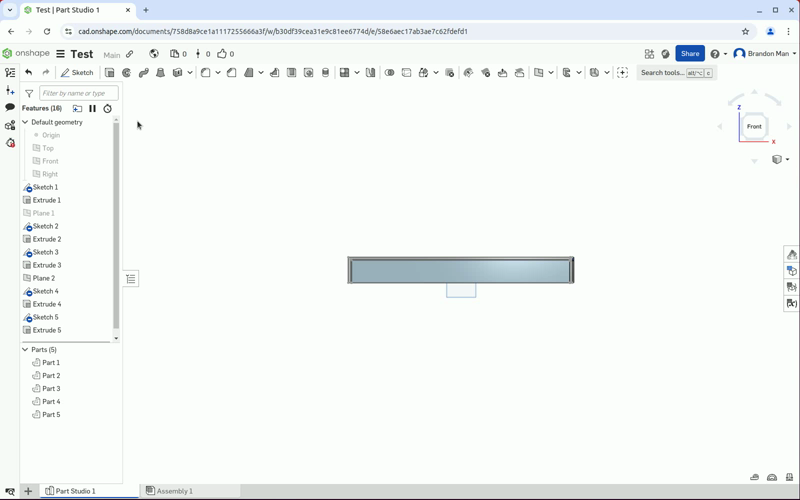
key(left, 2)
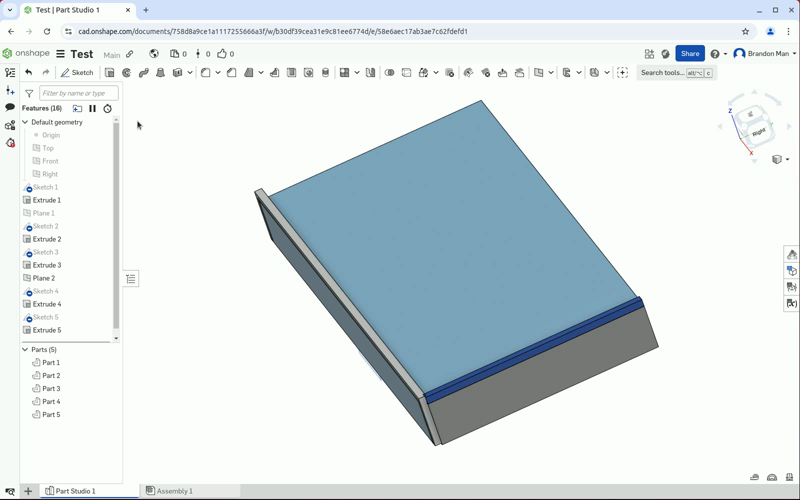
key(down, 2)
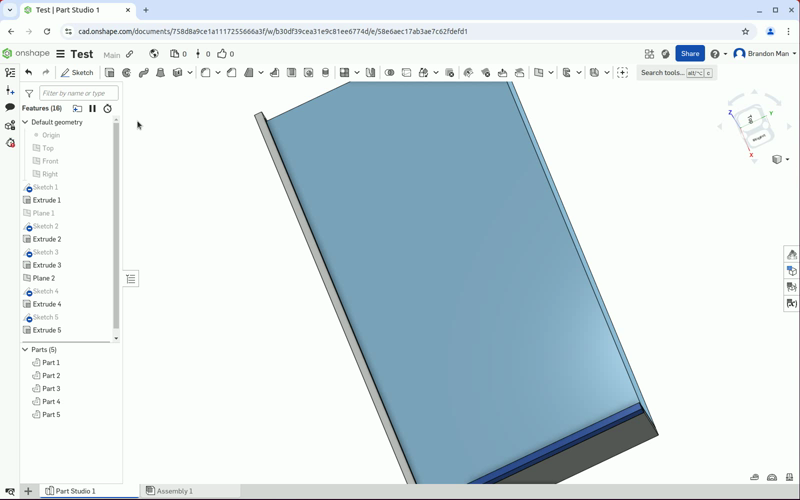
key(up, 2)
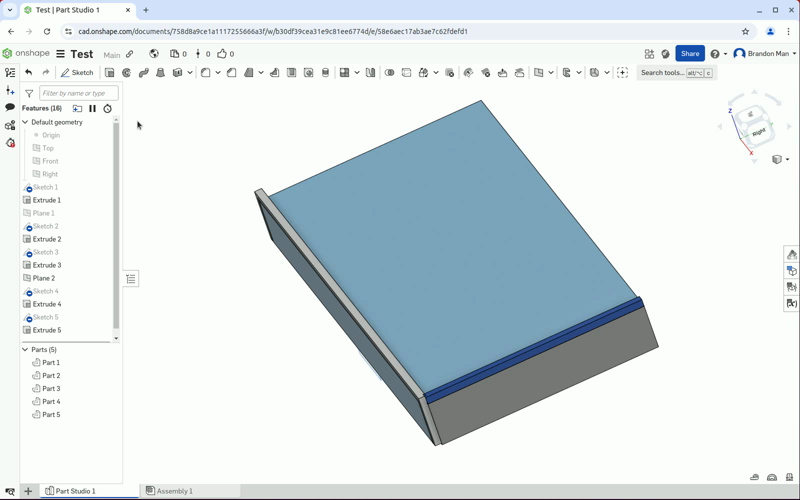
key(right, 2)
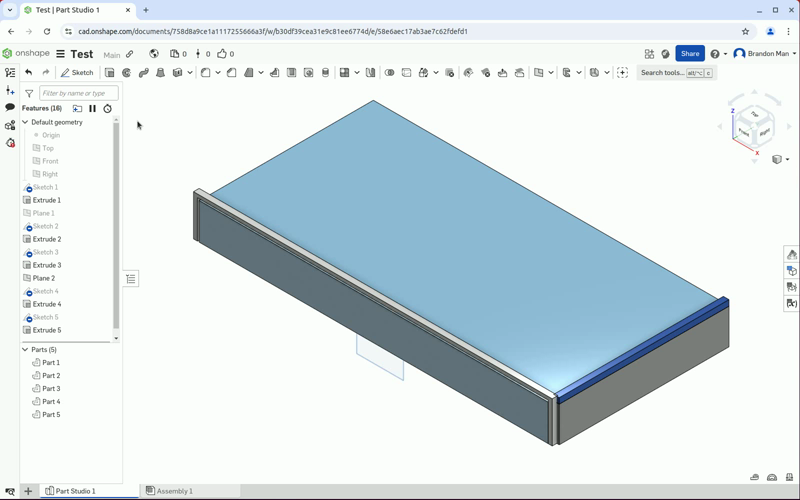
mouse_move(69, 189)
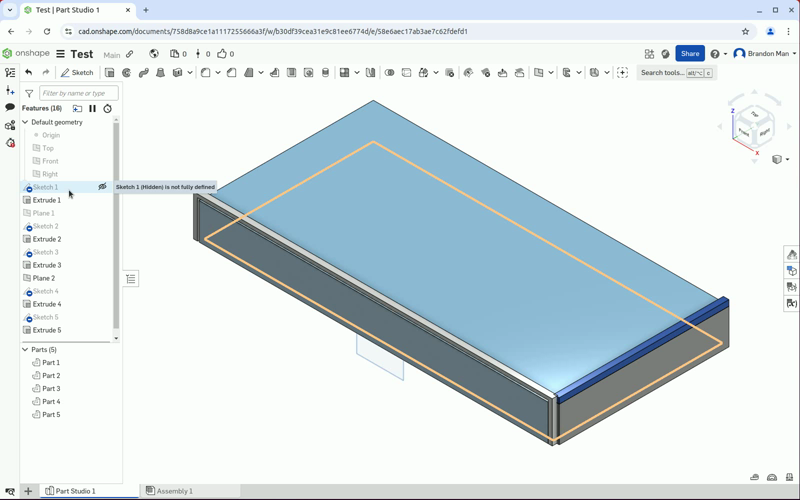
click(69, 189)